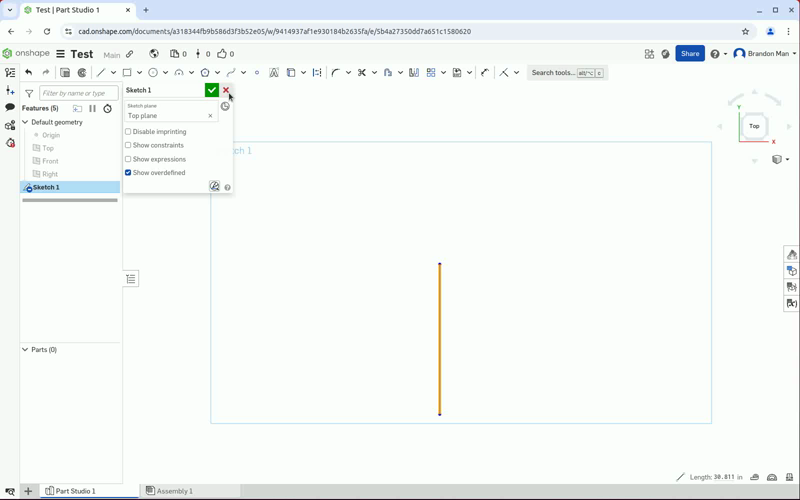
key(shift+h)
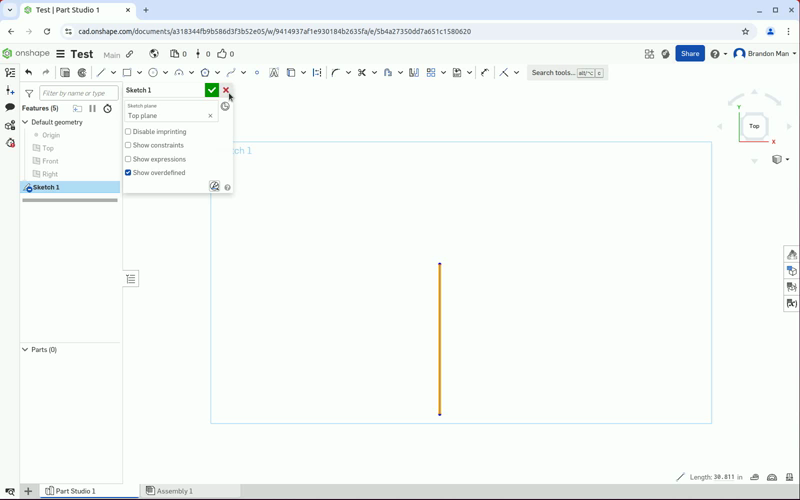
key(shift+s)
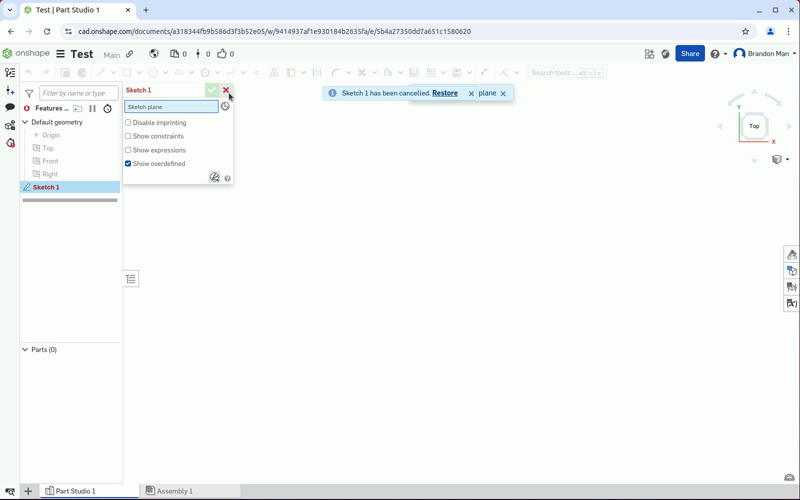
mouse_move(73, 150)
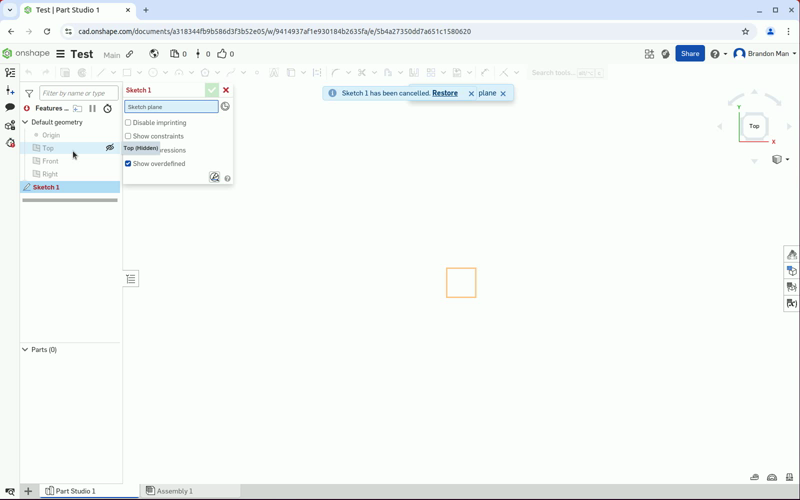
click(73, 150)
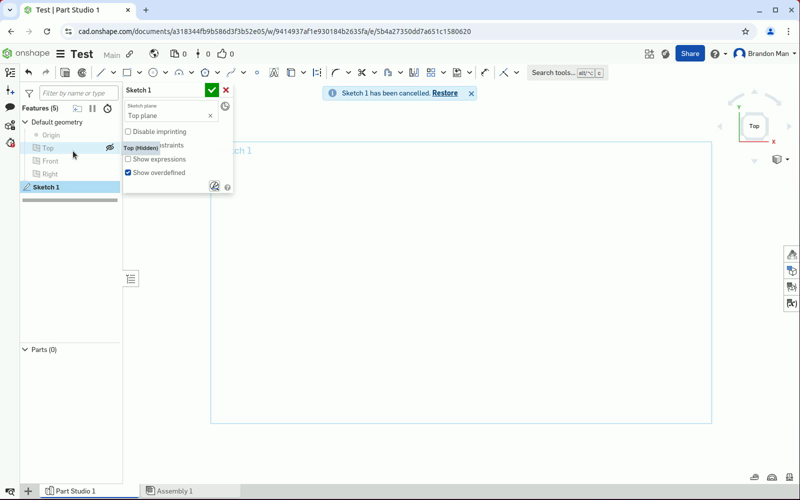
mouse_move(73, 352)
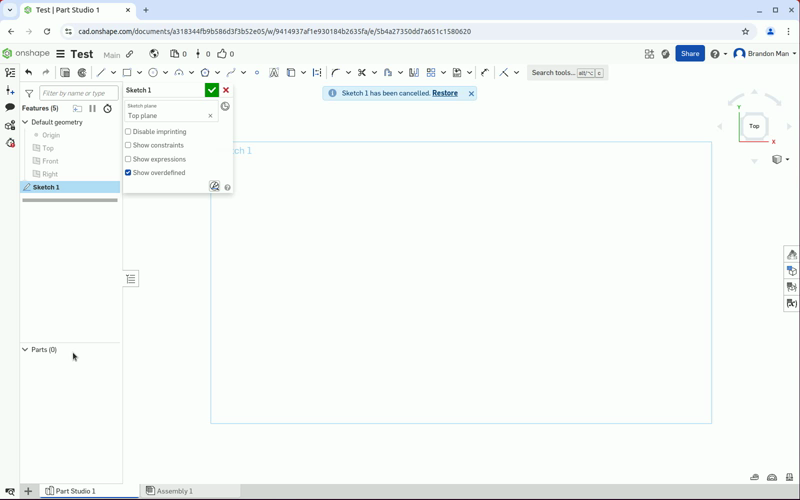
key(y)
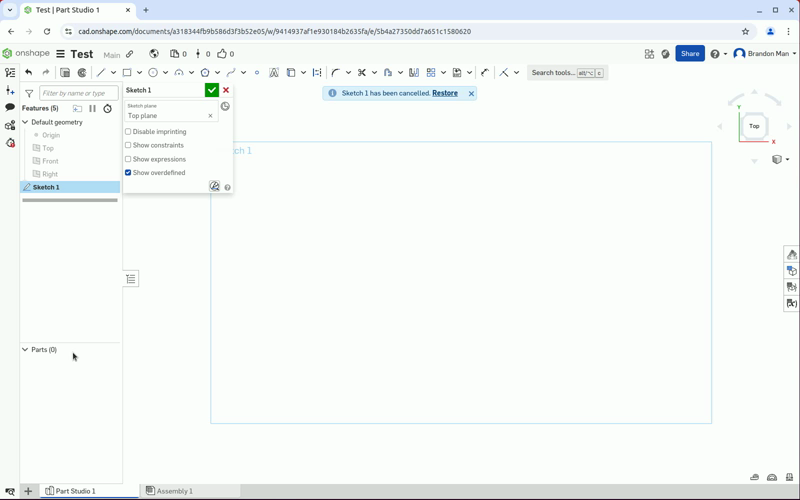
key(c)
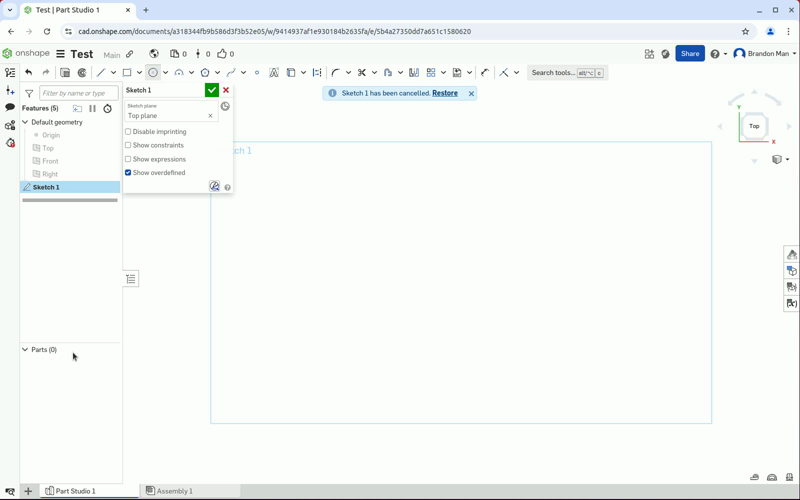
key_down(shift)
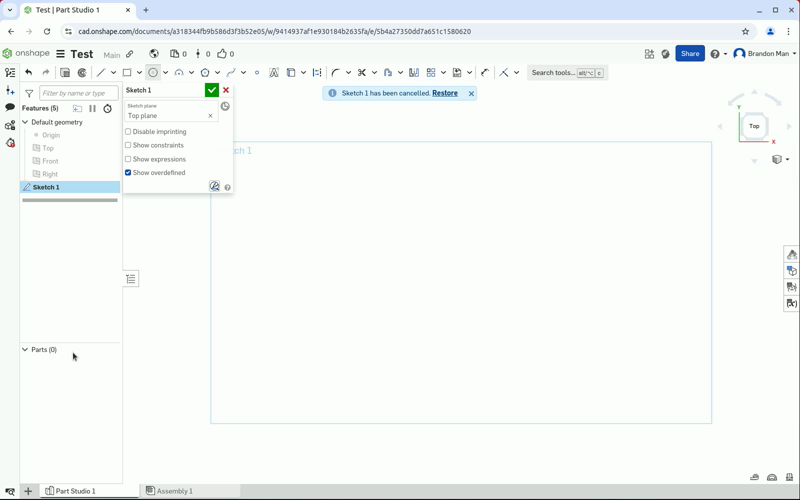
mouse_move(461, 282)
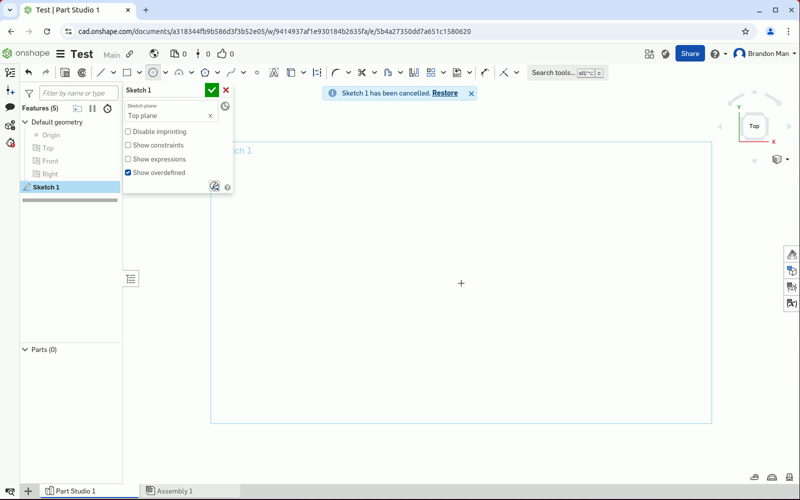
click(461, 282)
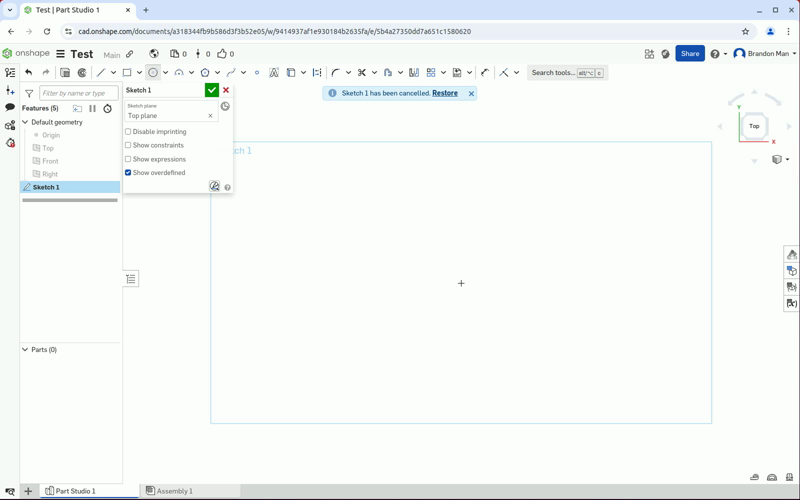
key_up(shift)
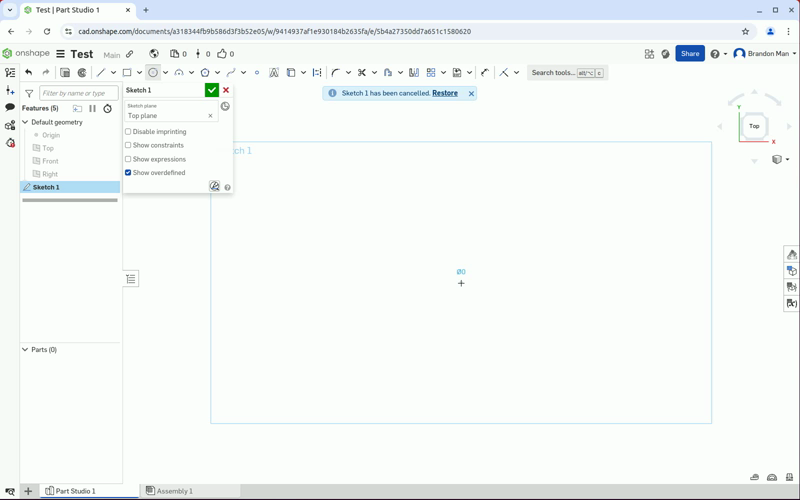
mouse_move(513, 282)
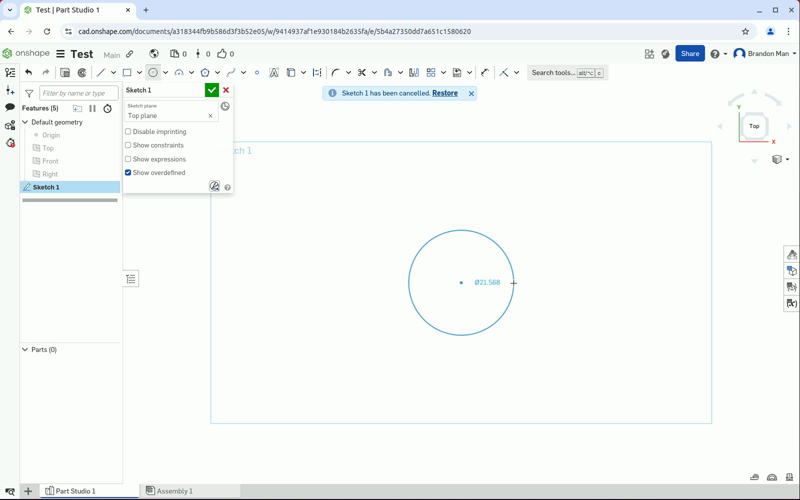
click(513, 282)
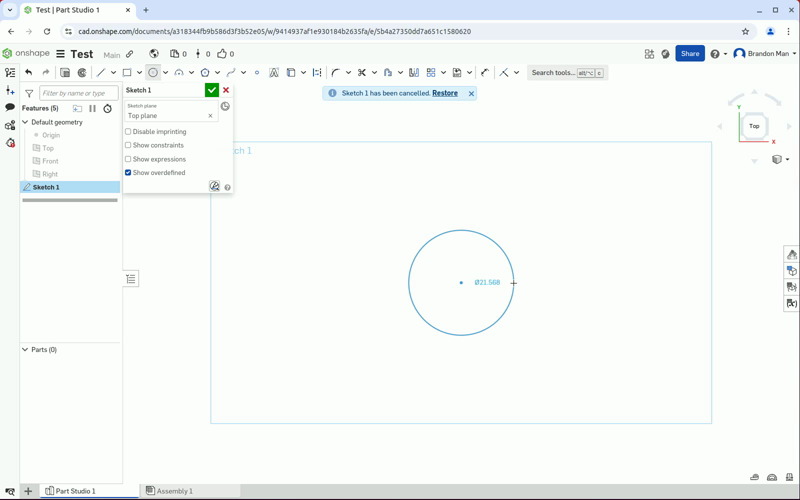
key(esc)
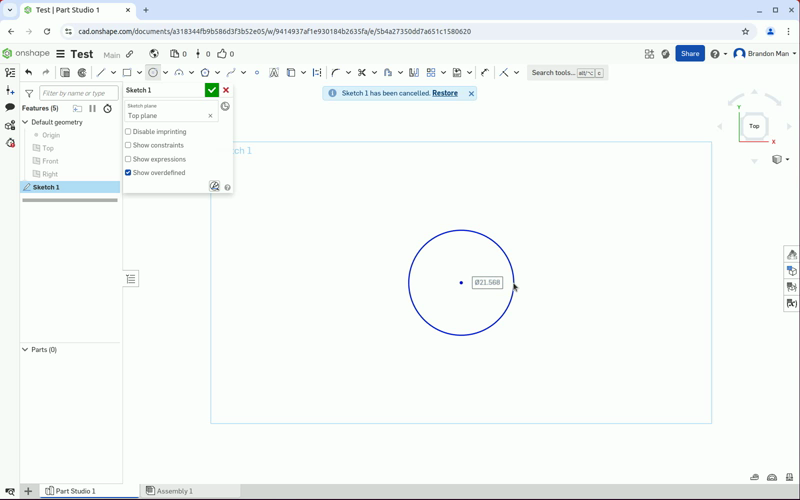
key(c)
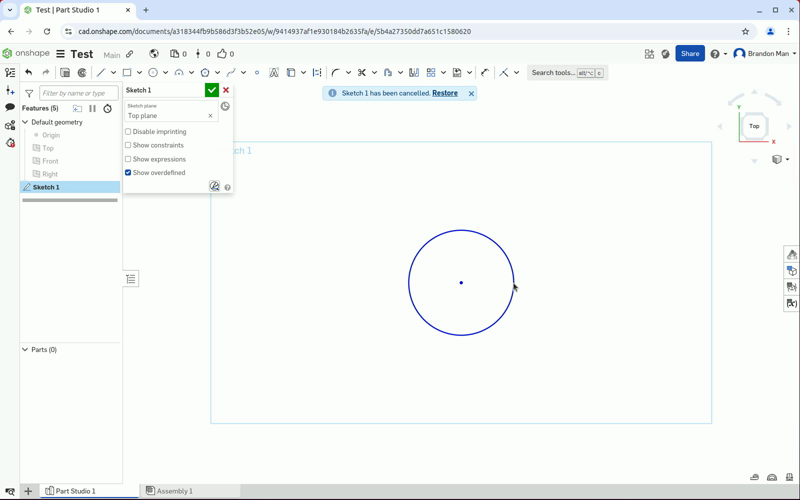
key_down(shift)
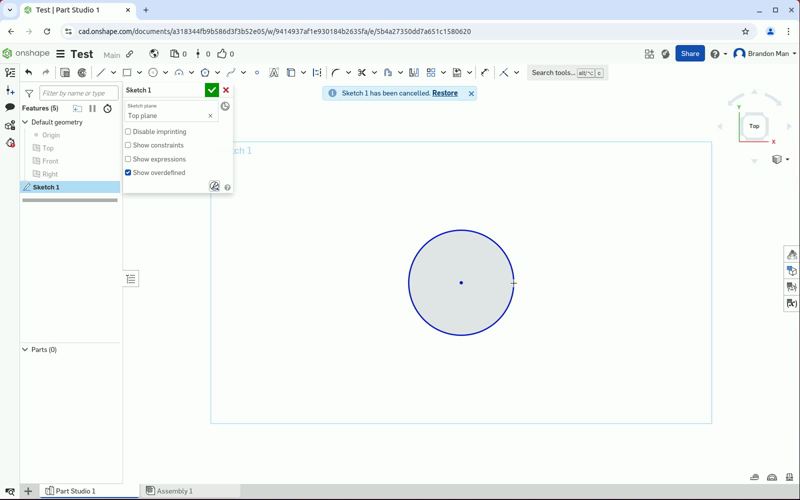
mouse_move(461, 282)
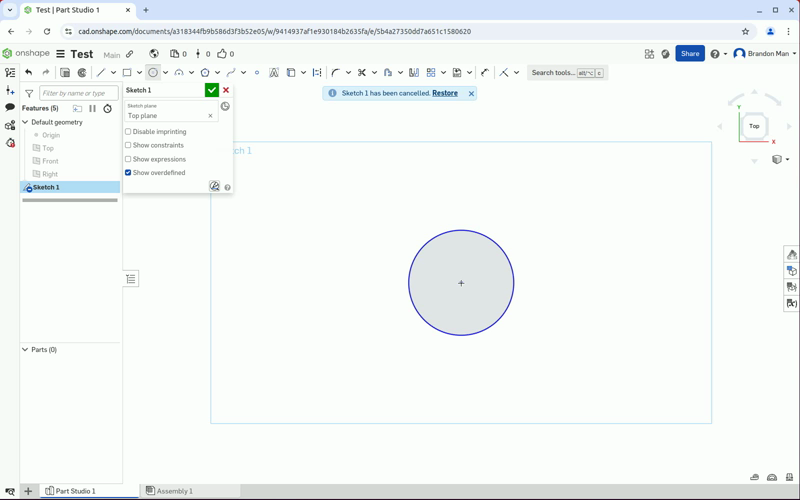
click(461, 282)
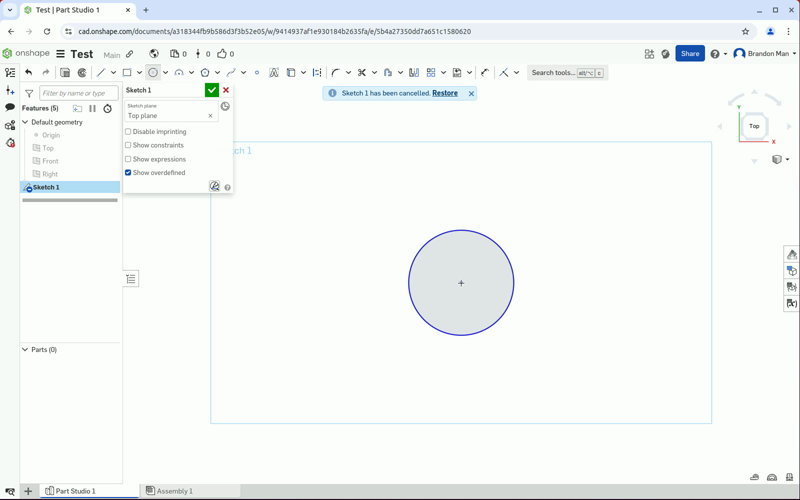
key_up(shift)
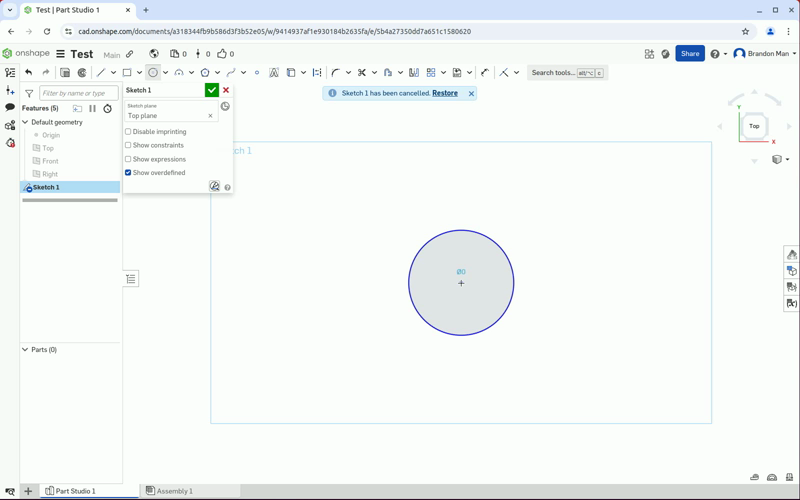
mouse_move(505, 282)
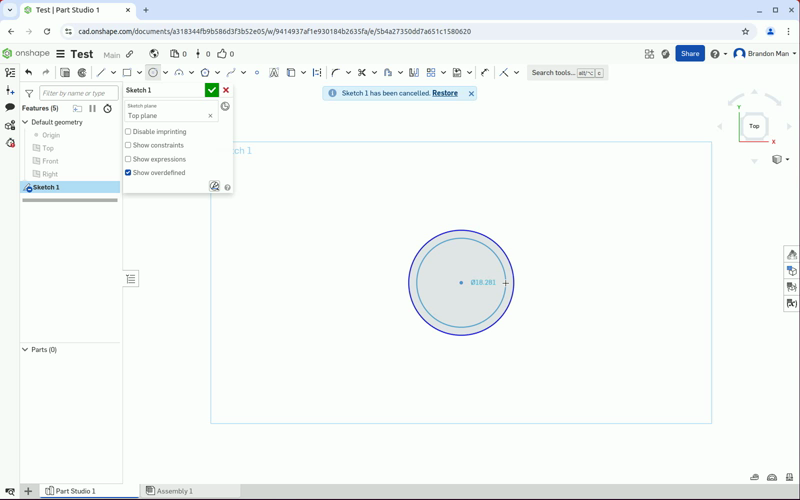
click(505, 282)
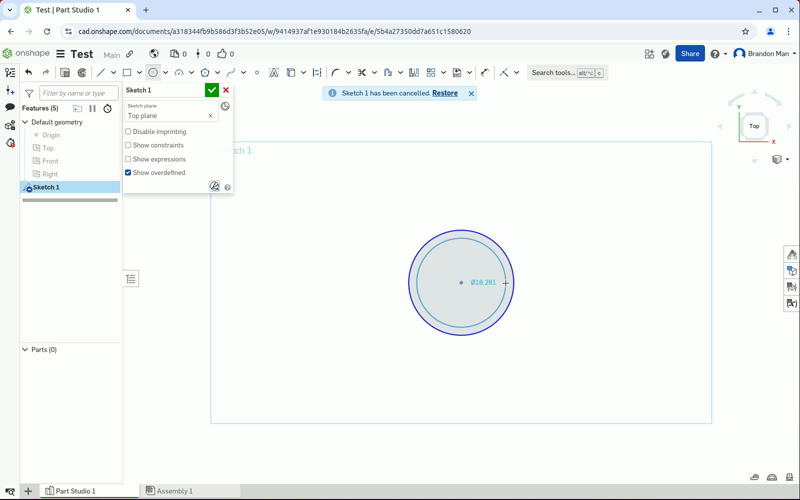
key(esc)
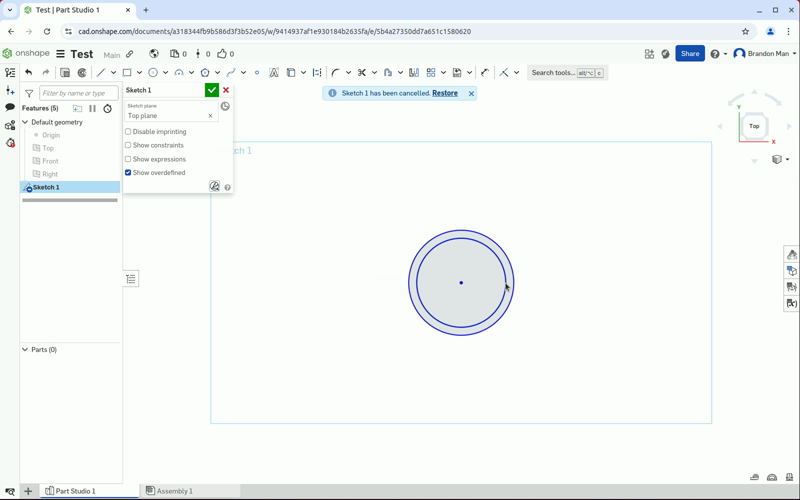
mouse_move(422, 254)
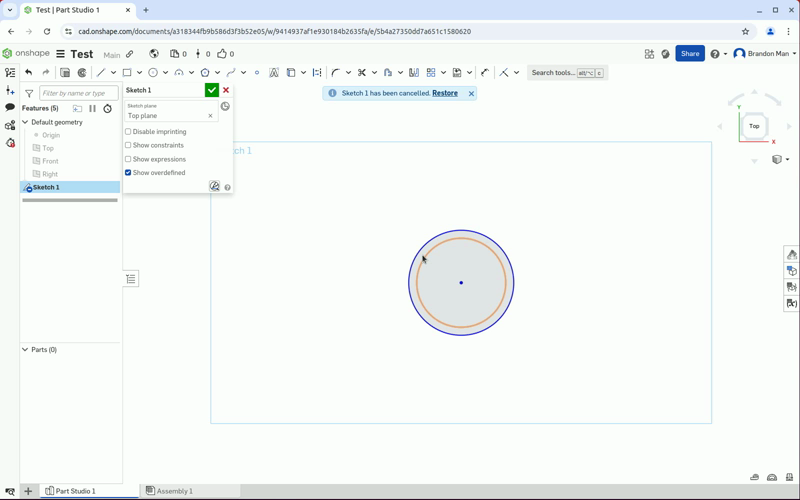
click(422, 254)
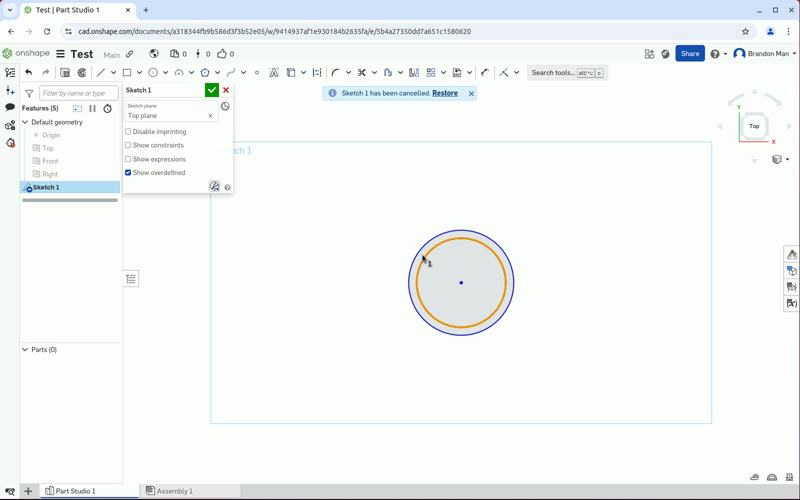
mouse_move(73, 352)
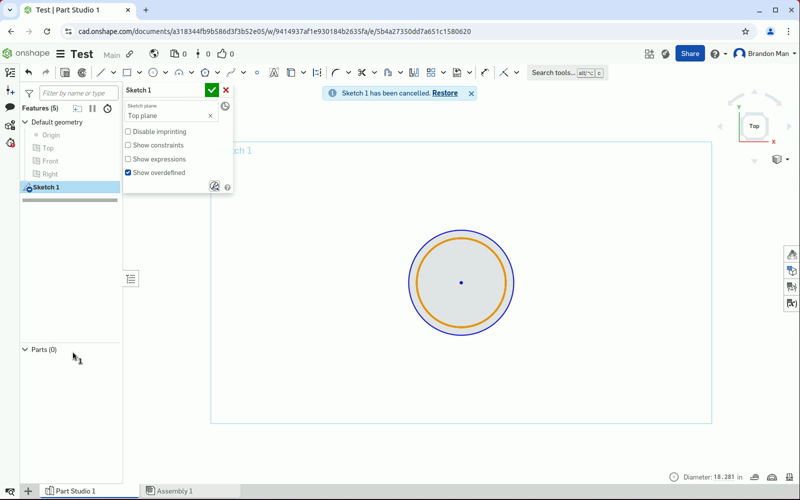
key(shift+y)
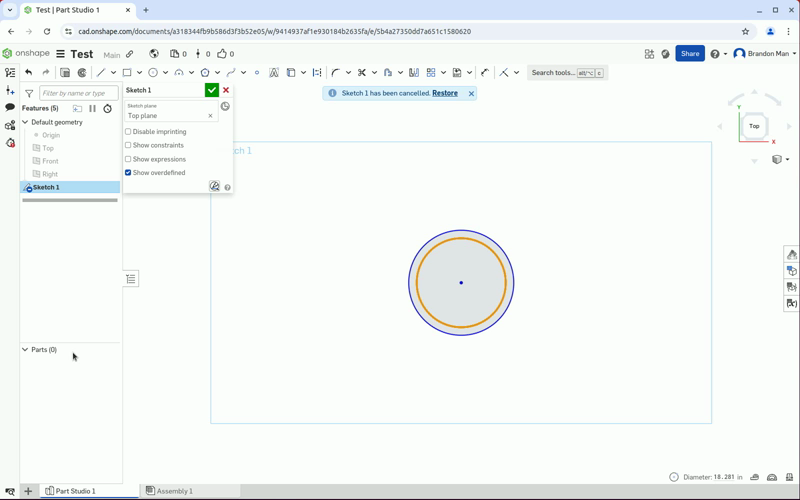
key(shift+e)
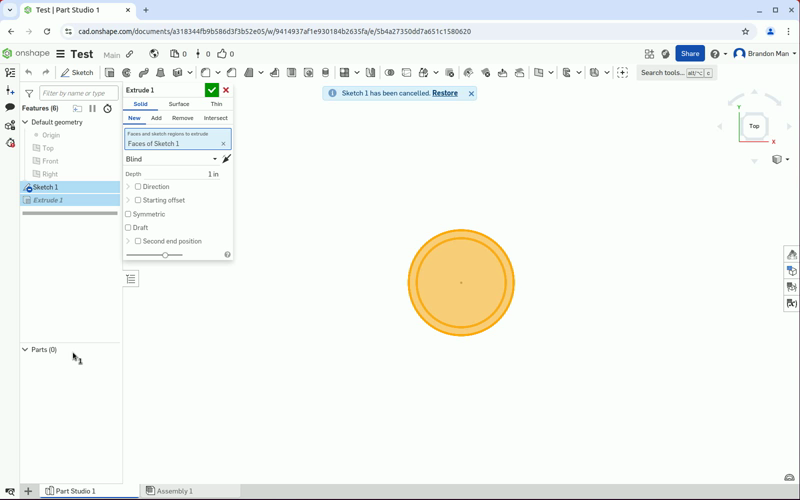
mouse_move(143, 106)
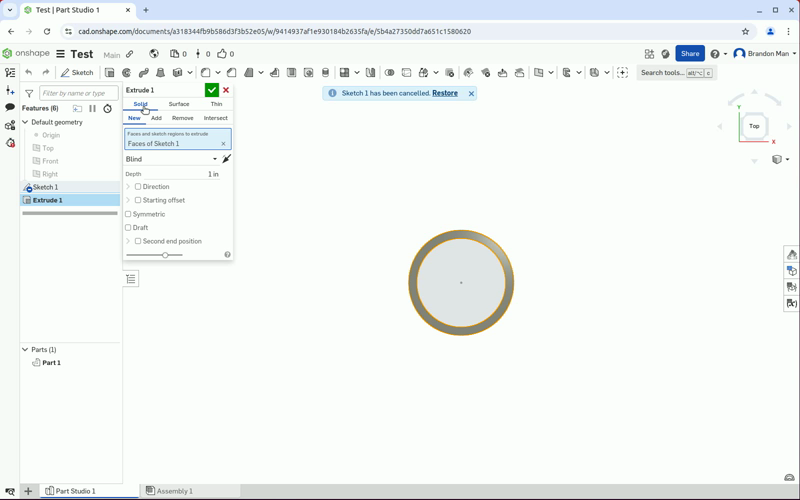
click(143, 106)
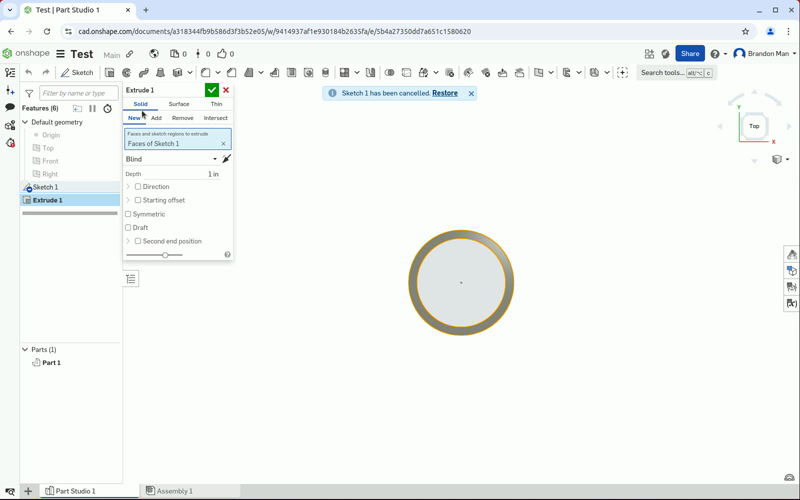
mouse_move(137, 120)
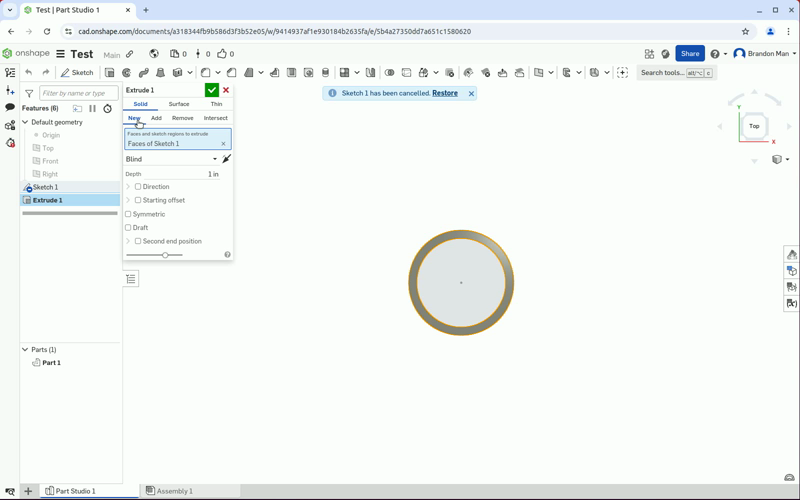
click(137, 120)
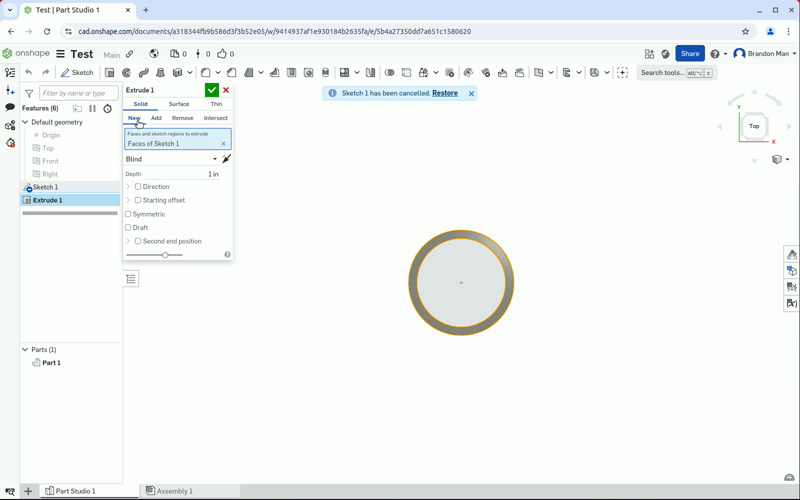
key(tab, 4)
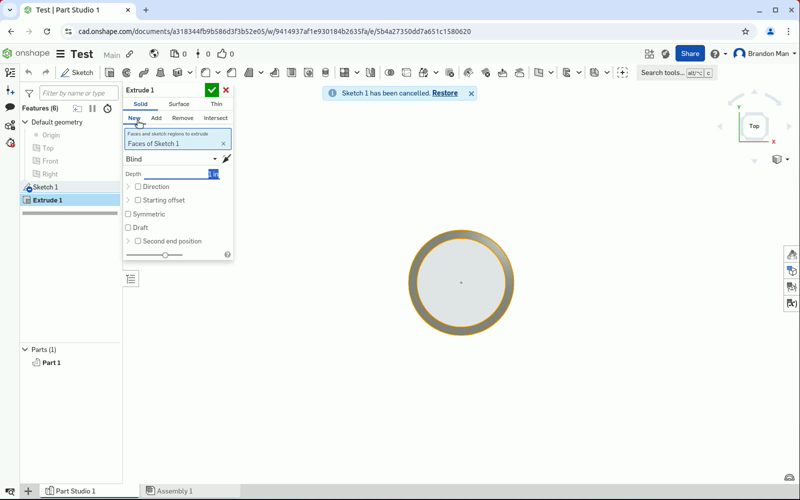
text(0.963)
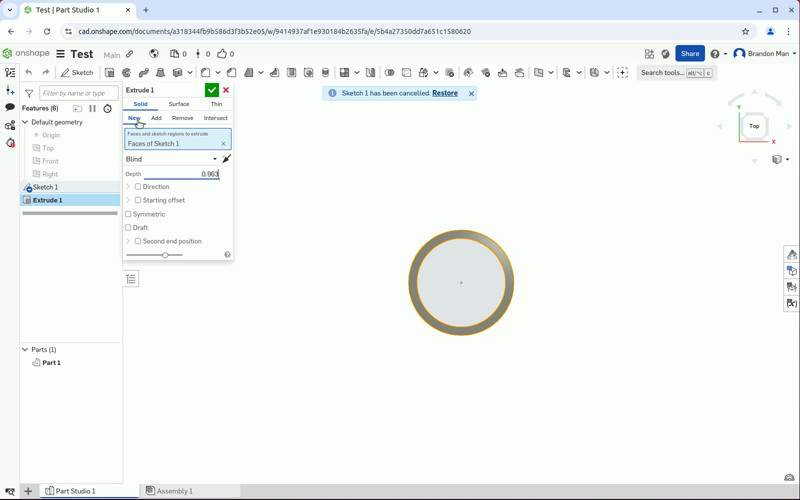
key(enter)
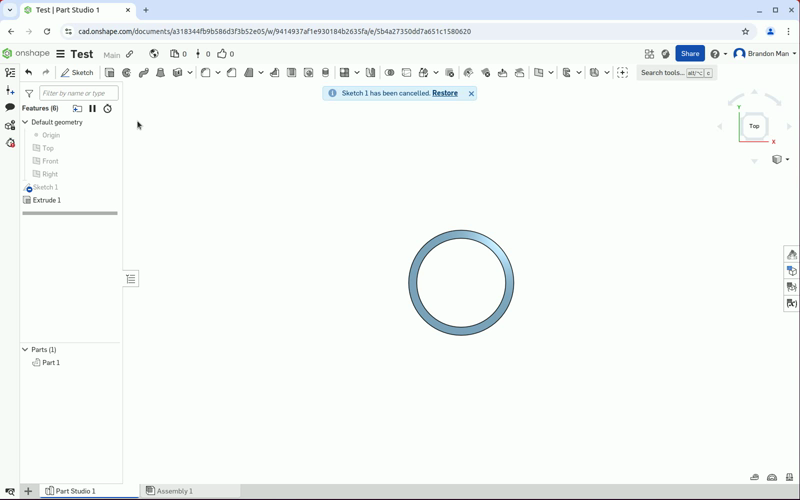
key(shift+h)
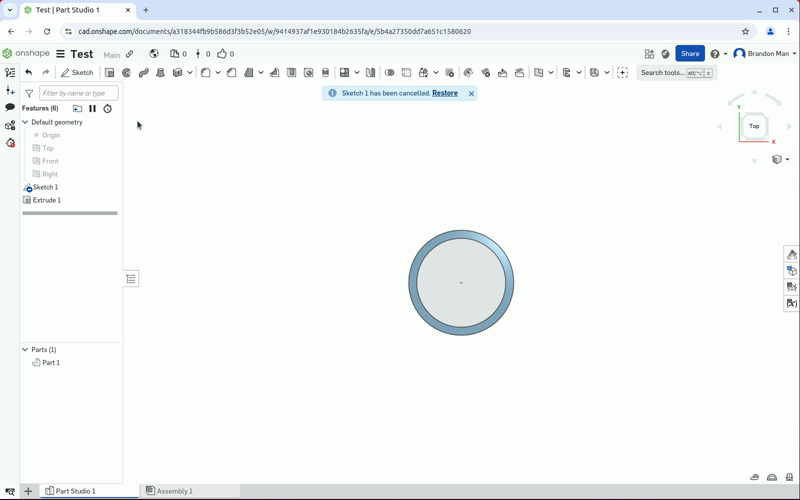
key(shift+h)
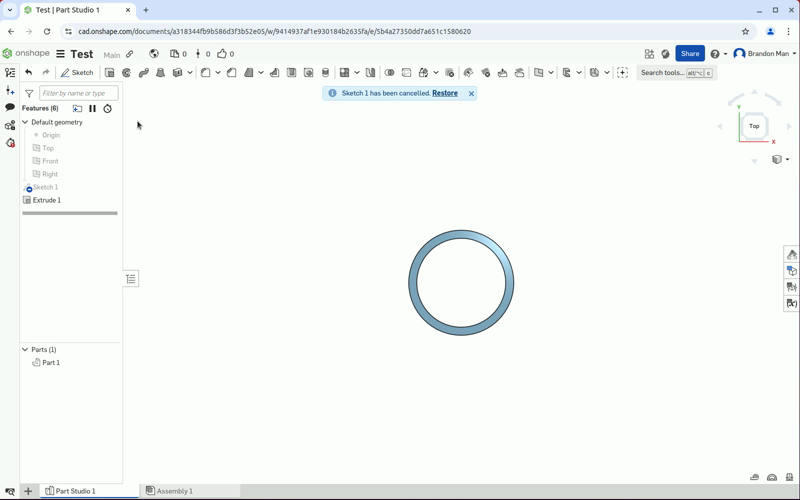
mouse_move(73, 189)
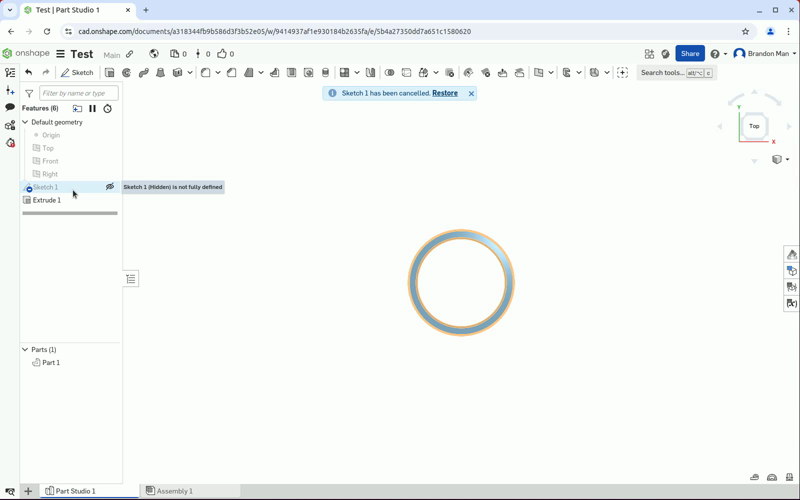
click(73, 189)
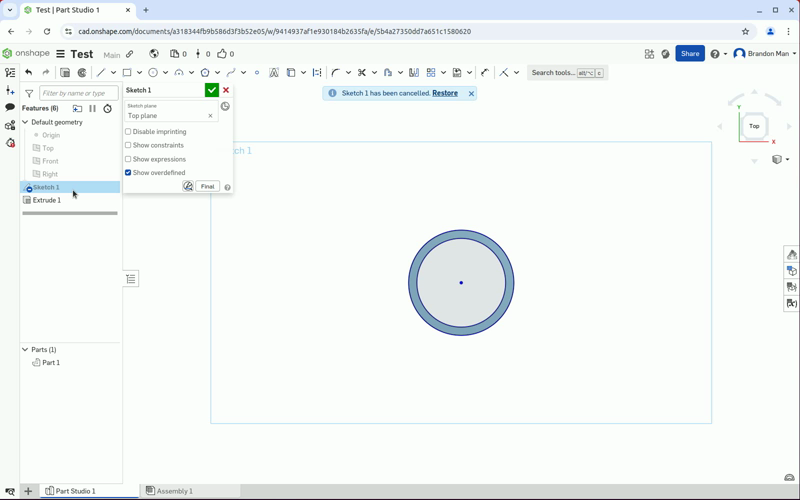
mouse_move(229, 92)
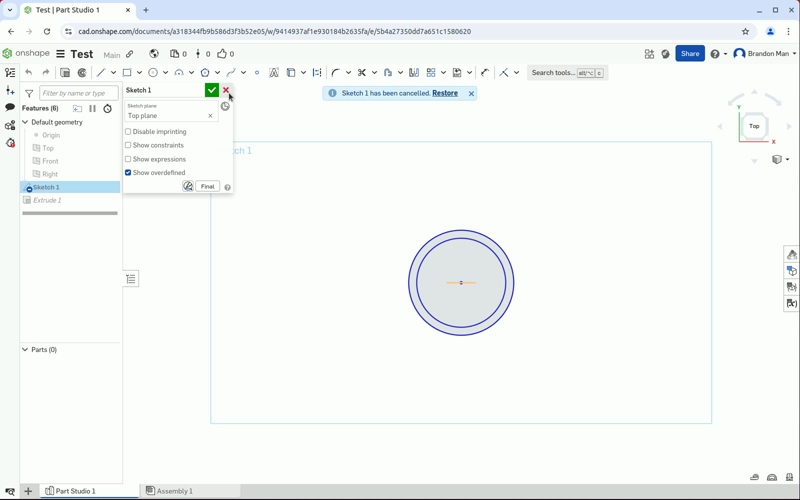
click(229, 92)
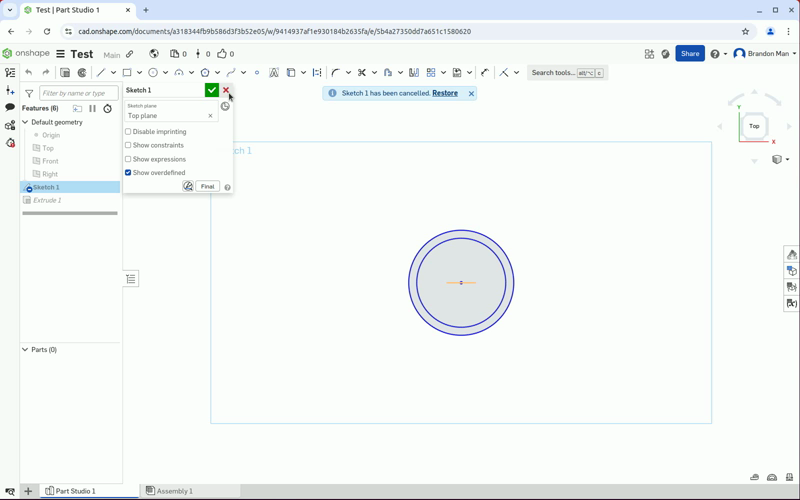
key(shift+s)
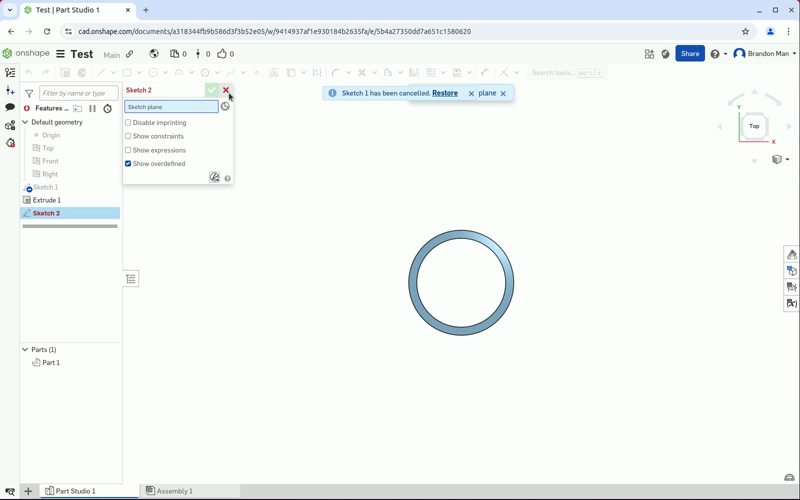
mouse_move(73, 150)
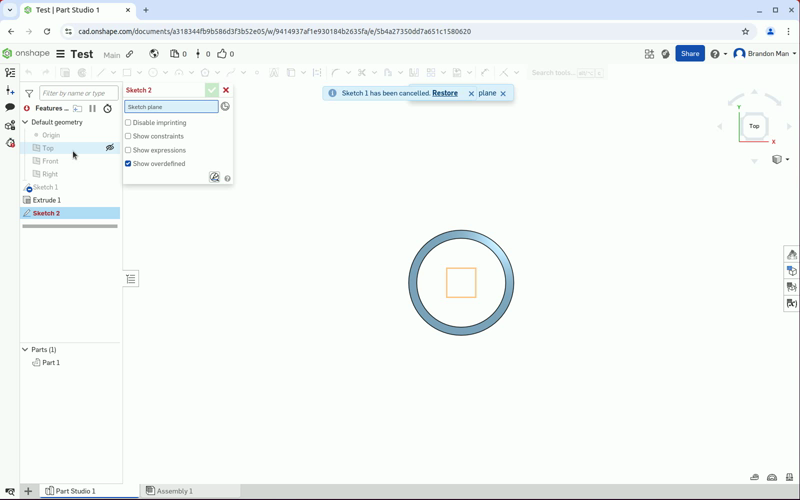
click(73, 150)
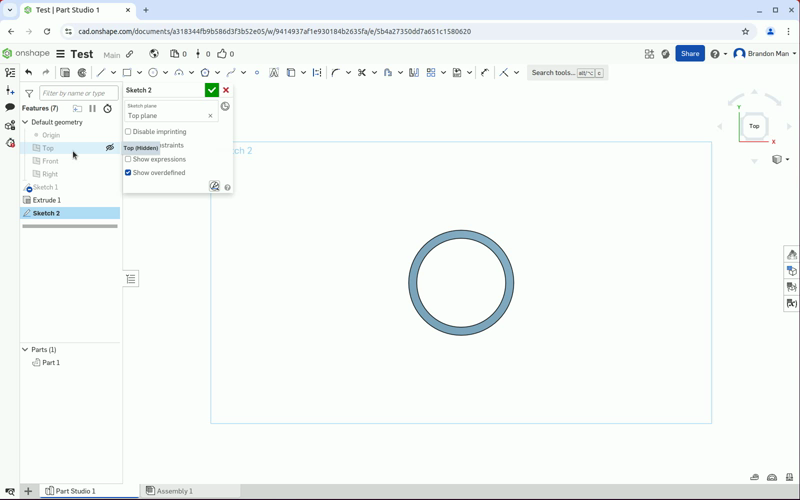
mouse_move(73, 352)
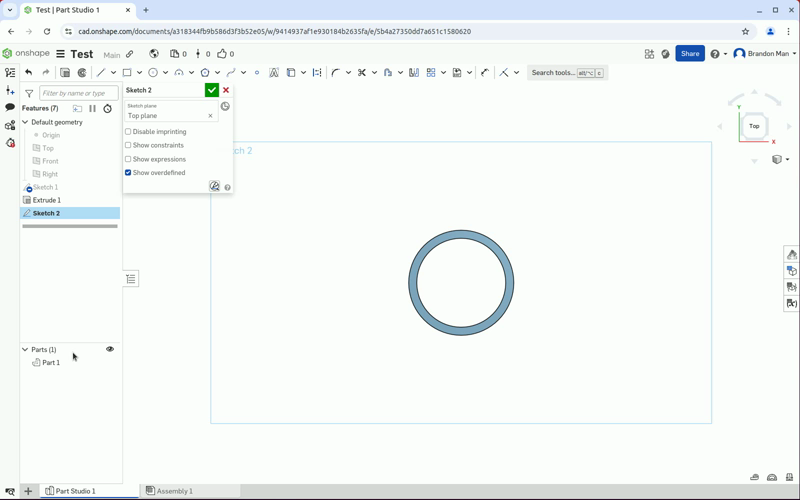
key(y)
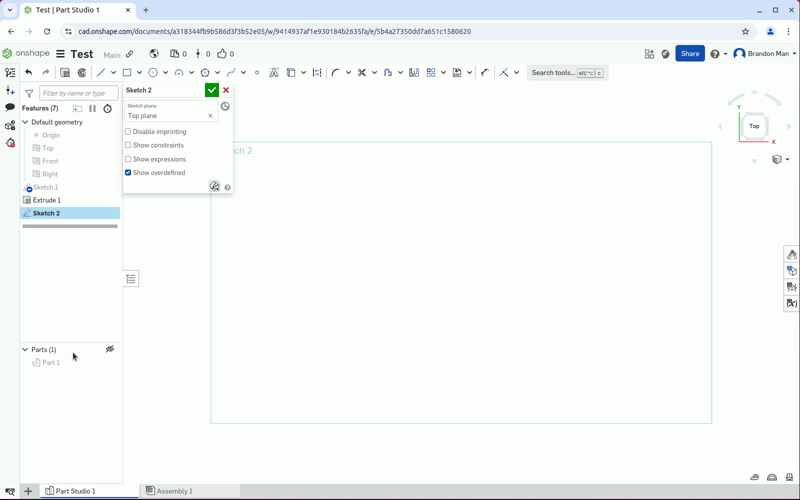
key(c)
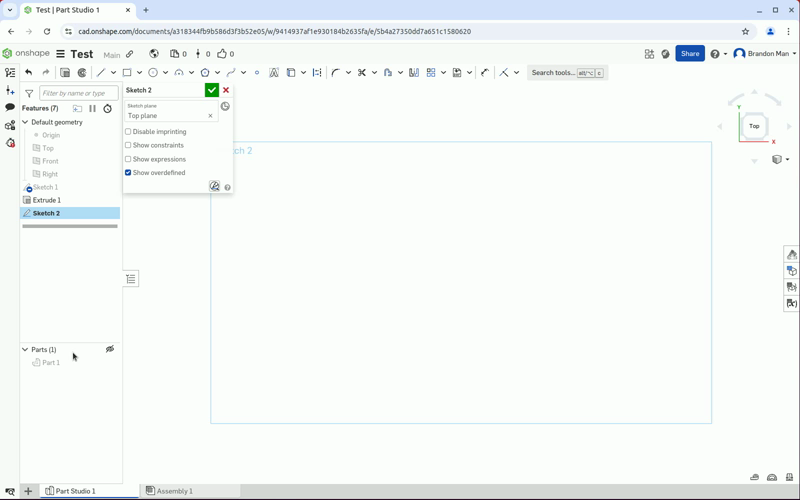
key_down(shift)
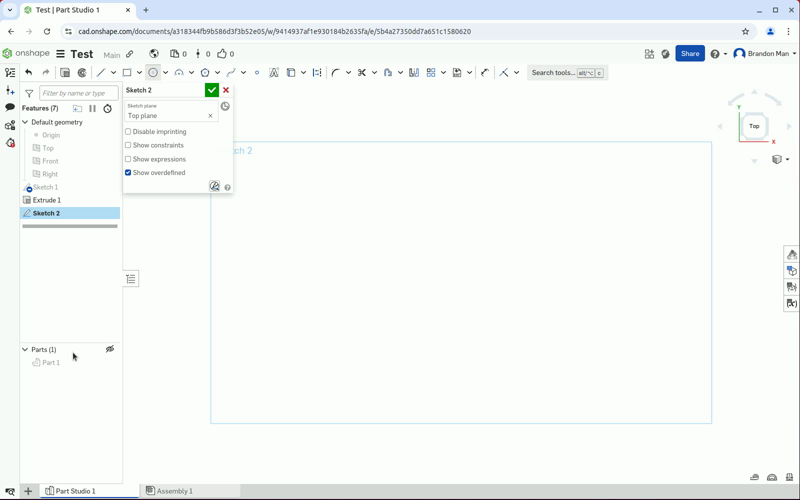
mouse_move(461, 282)
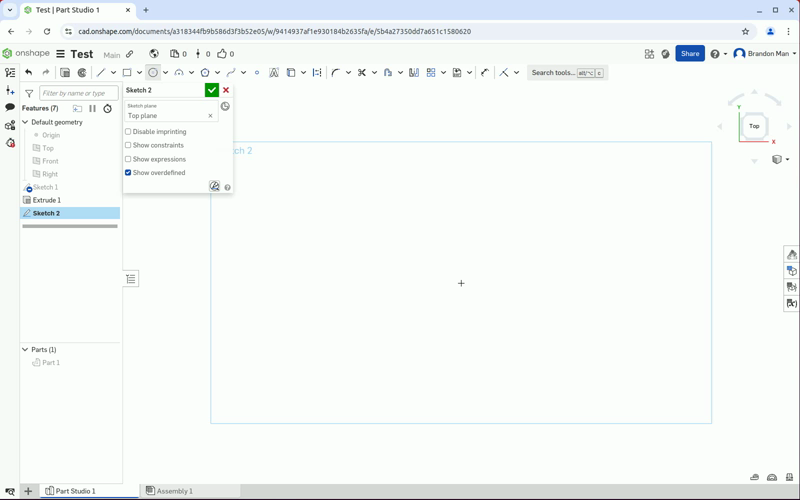
click(461, 282)
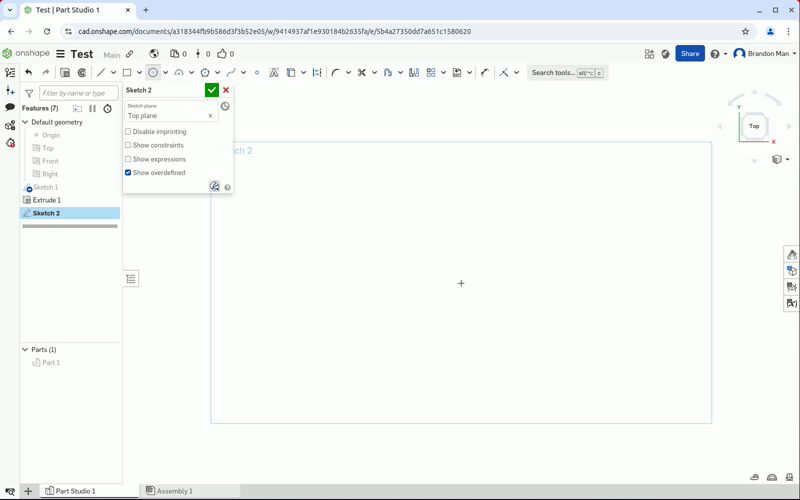
key_up(shift)
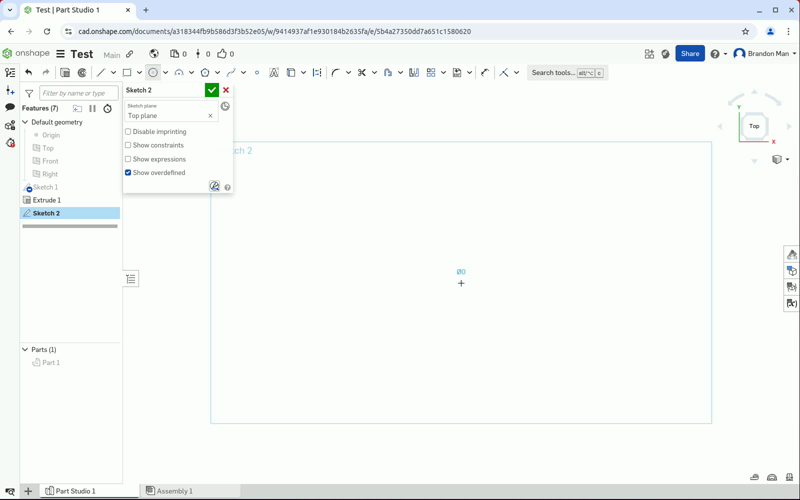
mouse_move(506, 282)
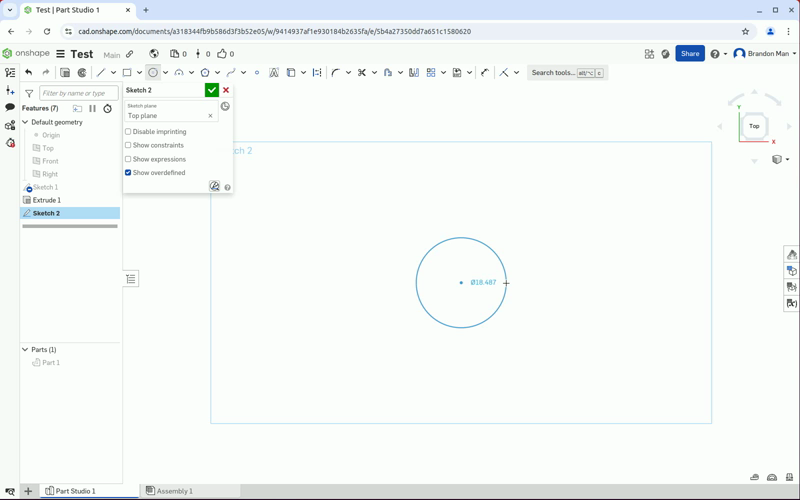
click(506, 282)
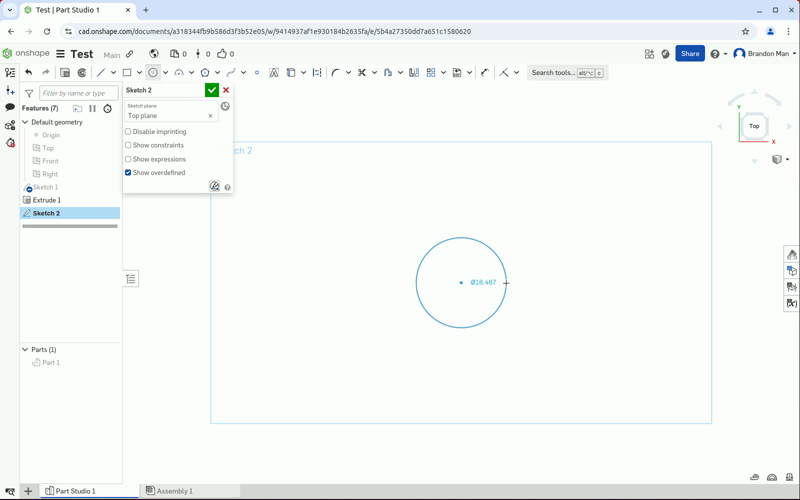
key(esc)
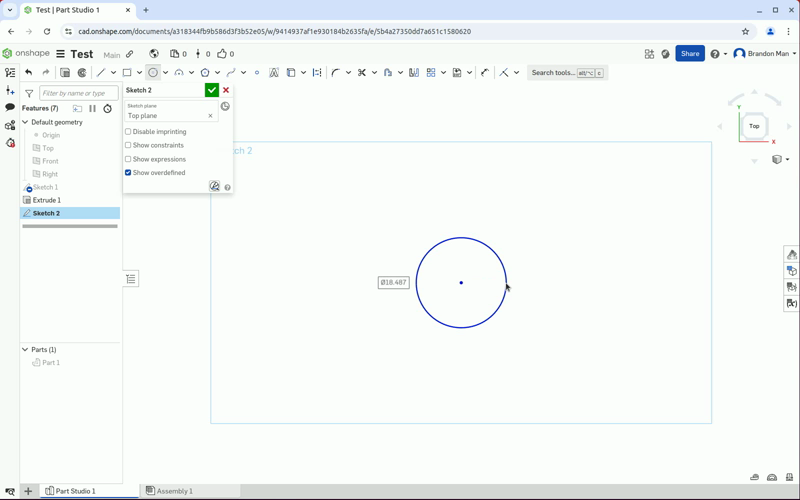
mouse_move(441, 273)
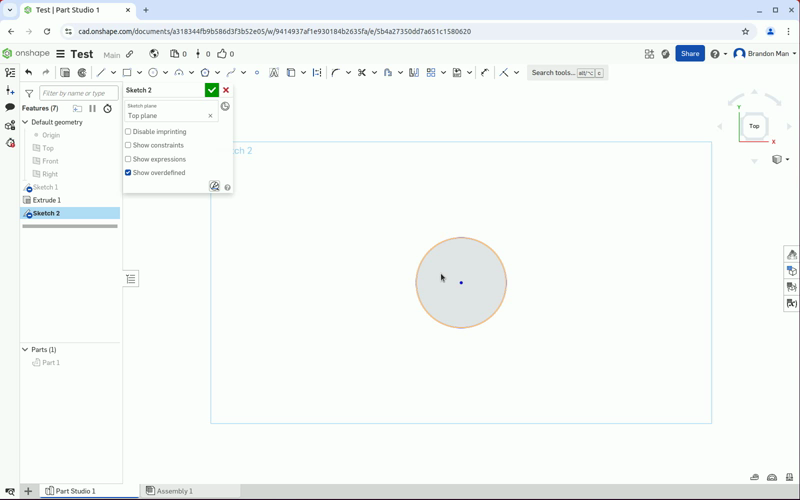
click(441, 273)
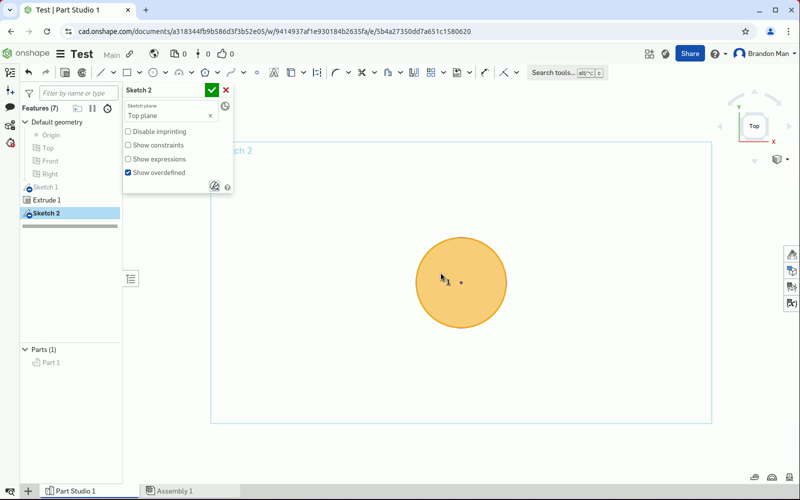
mouse_move(73, 352)
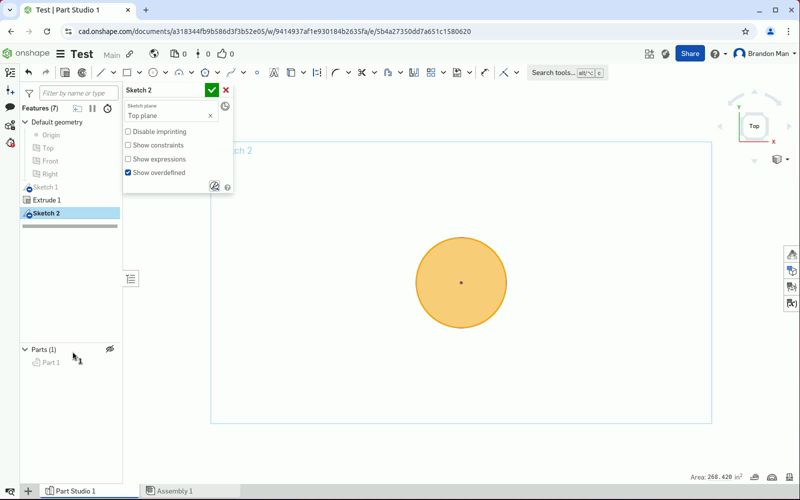
key(shift+y)
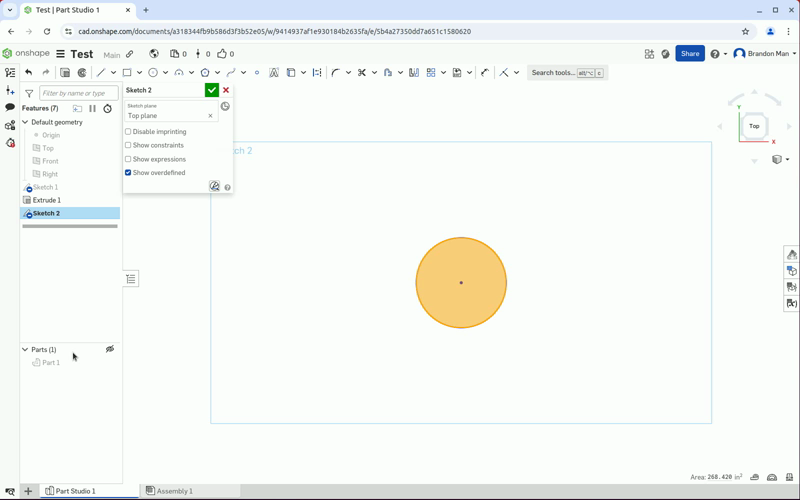
key(shift+e)
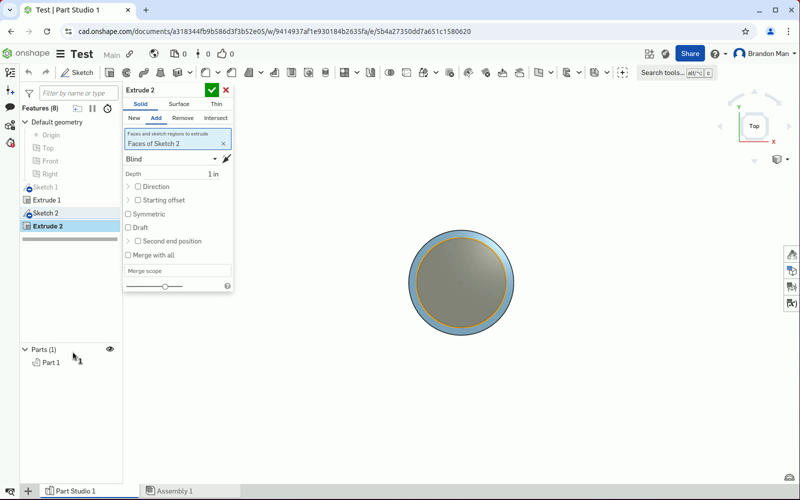
mouse_move(143, 106)
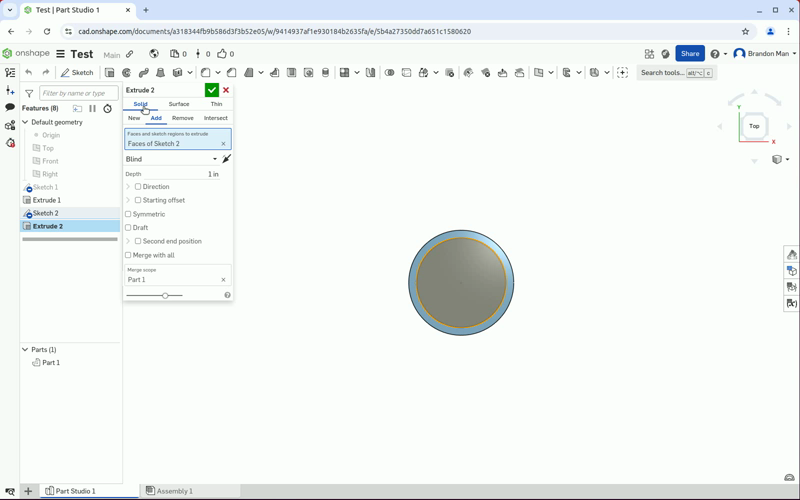
click(143, 106)
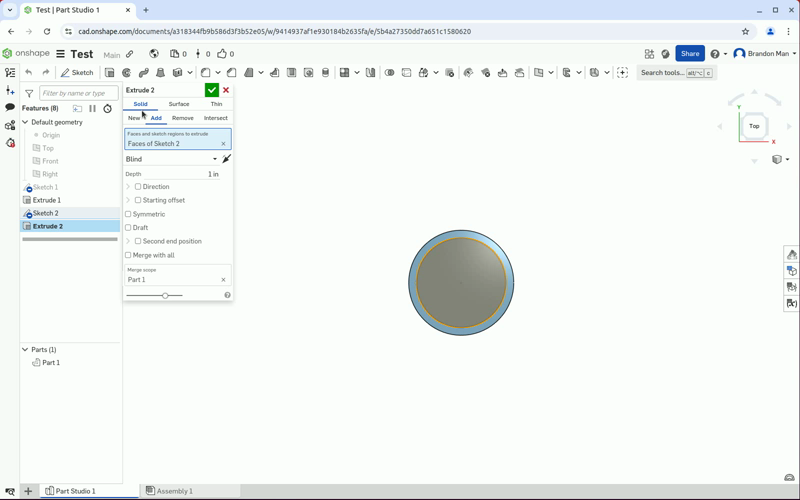
mouse_move(137, 120)
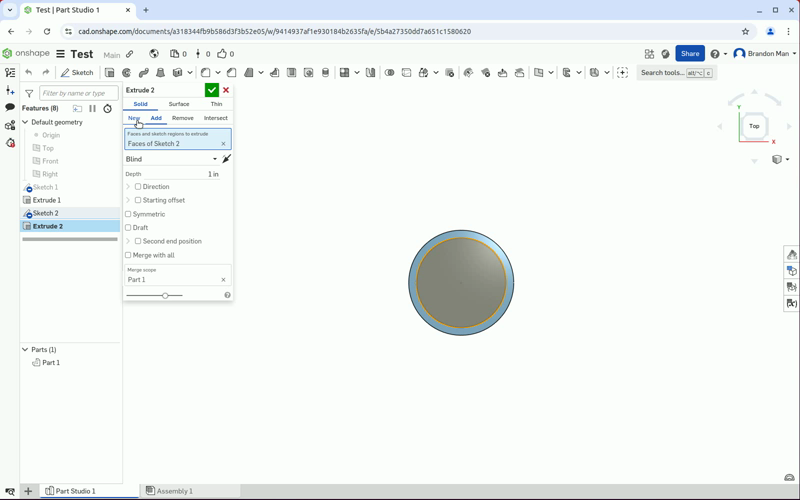
click(137, 120)
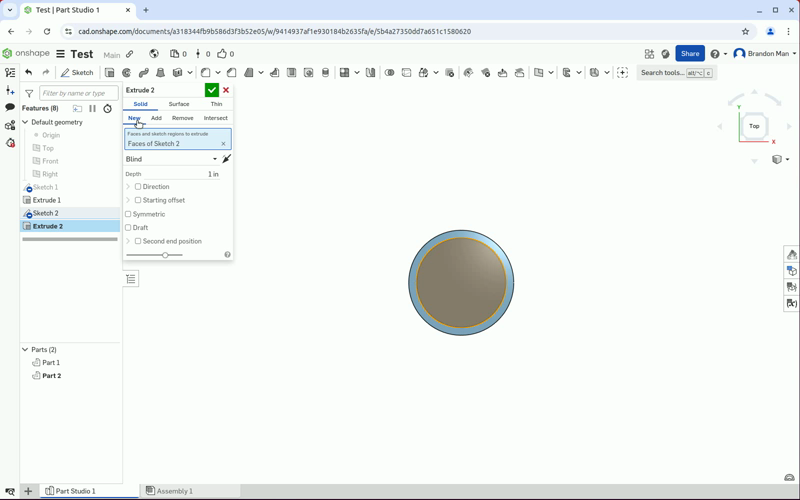
key(tab, 4)
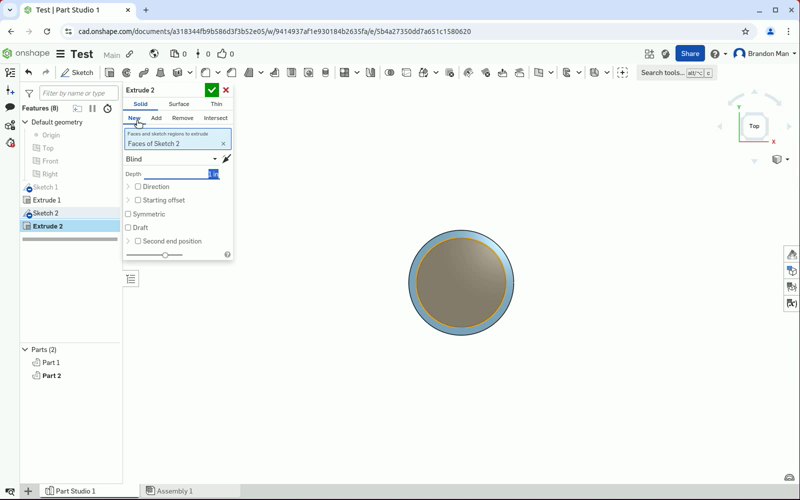
text(0.963)
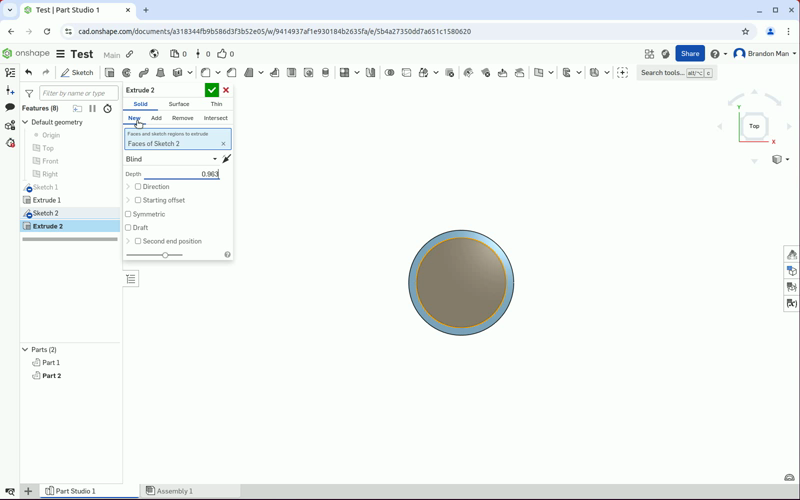
key(enter)
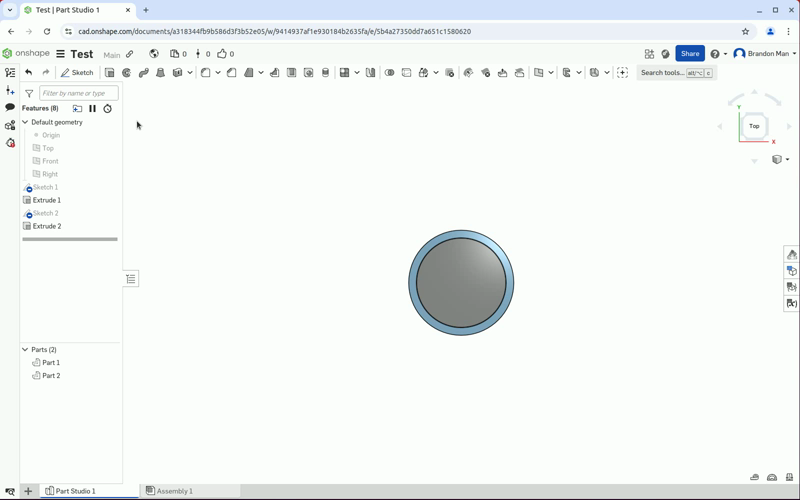
key(shift+h)
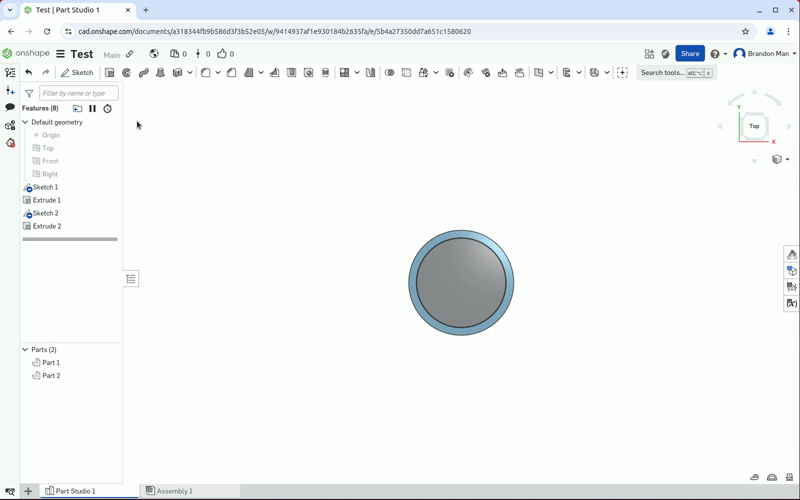
key(shift+h)
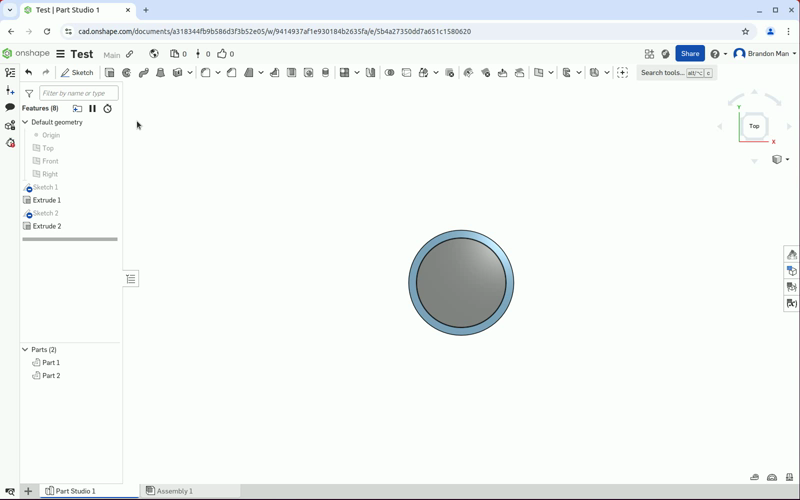
mouse_move(73, 189)
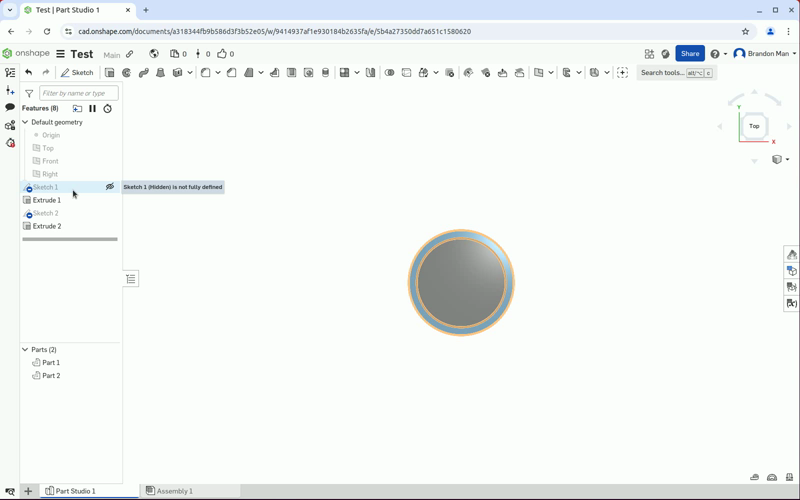
click(73, 189)
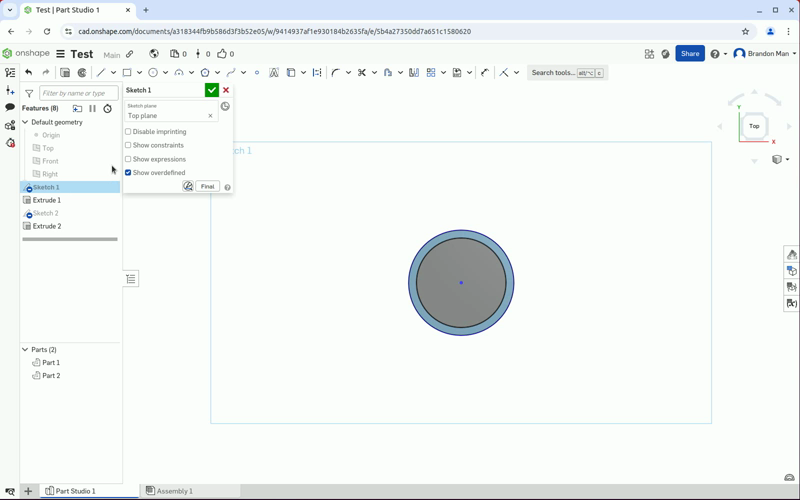
mouse_move(229, 92)
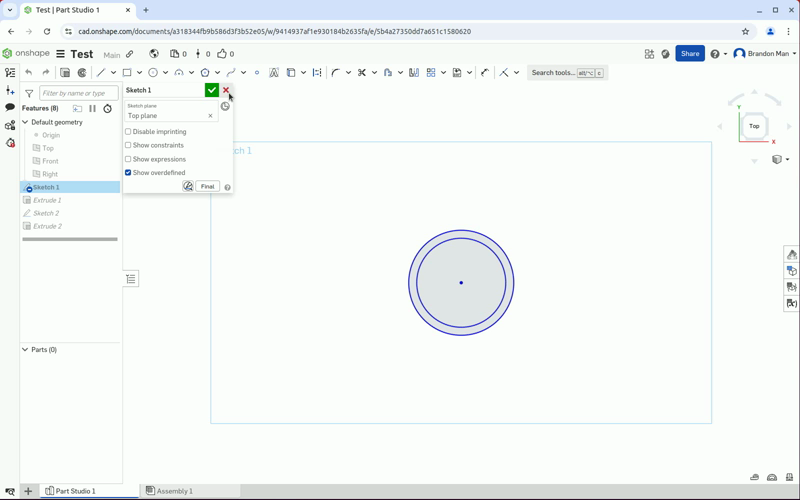
click(229, 92)
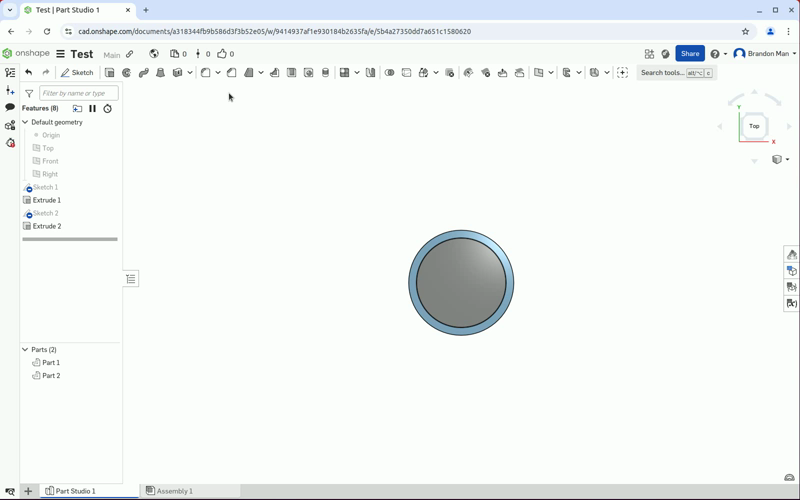
mouse_move(541, 75)
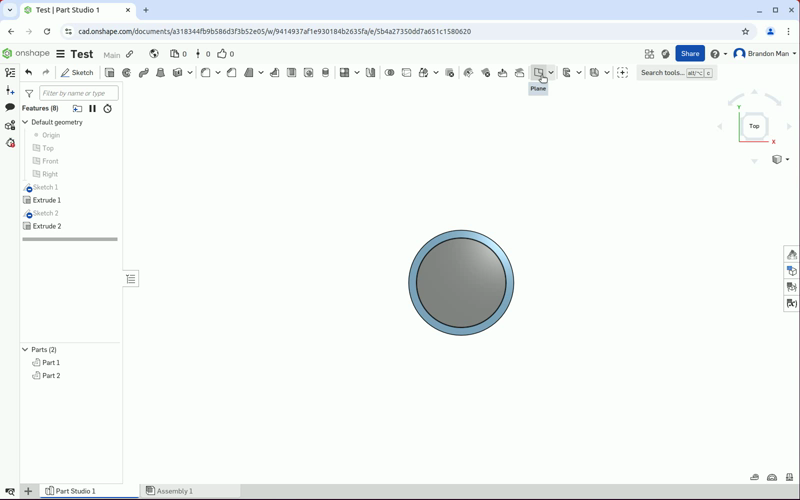
click(541, 75)
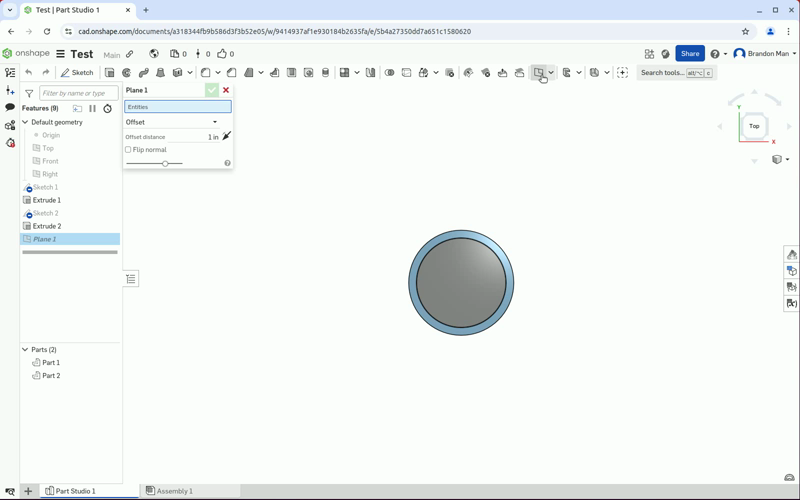
mouse_move(73, 150)
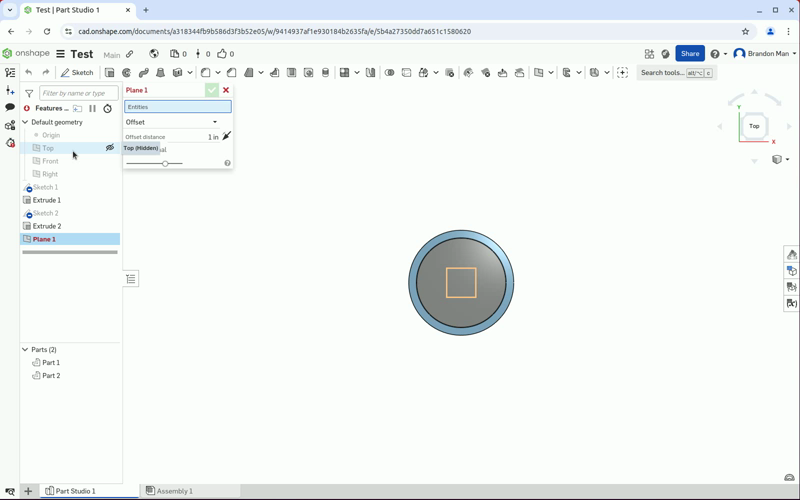
click(73, 150)
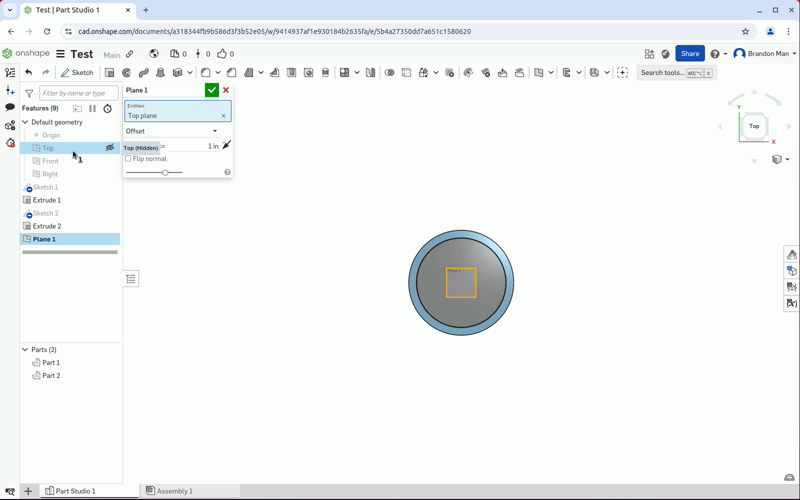
key(tab, 2)
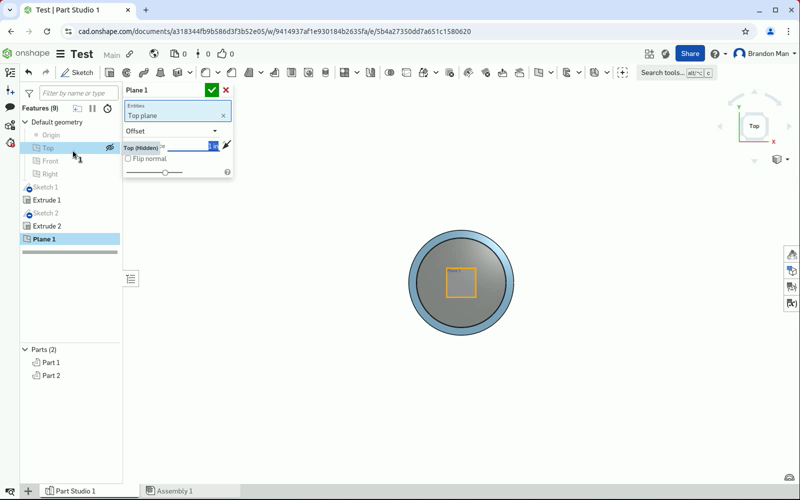
text(0.955)
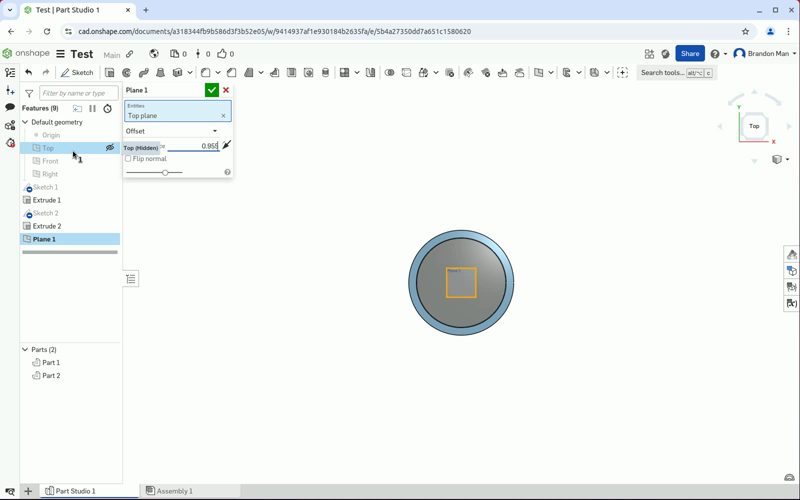
key(enter, 2)
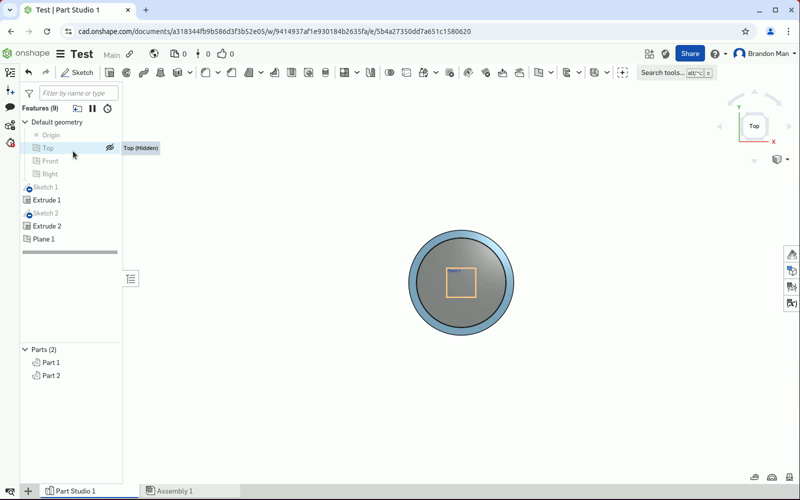
key(shift+s)
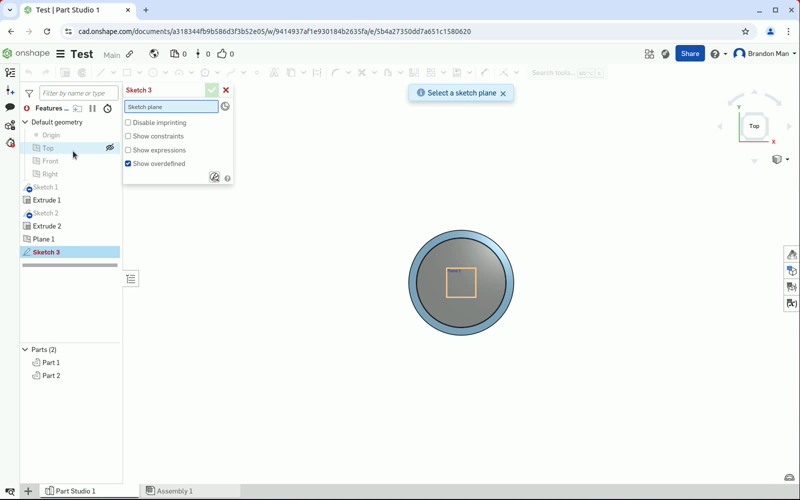
mouse_move(73, 241)
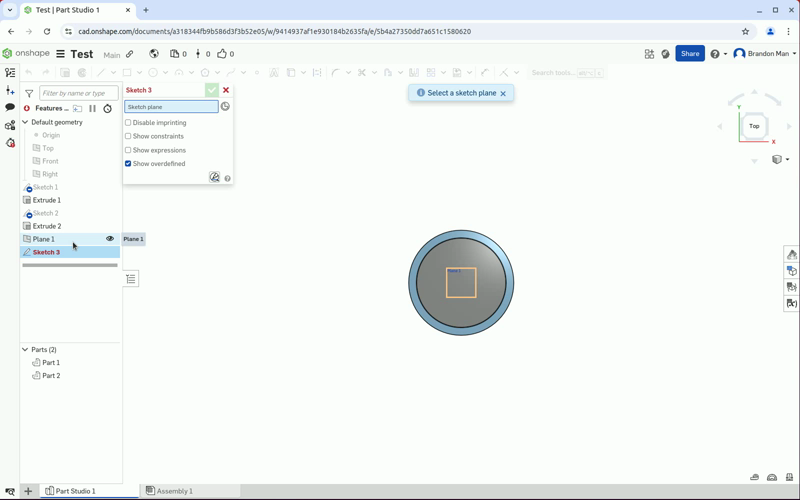
click(73, 241)
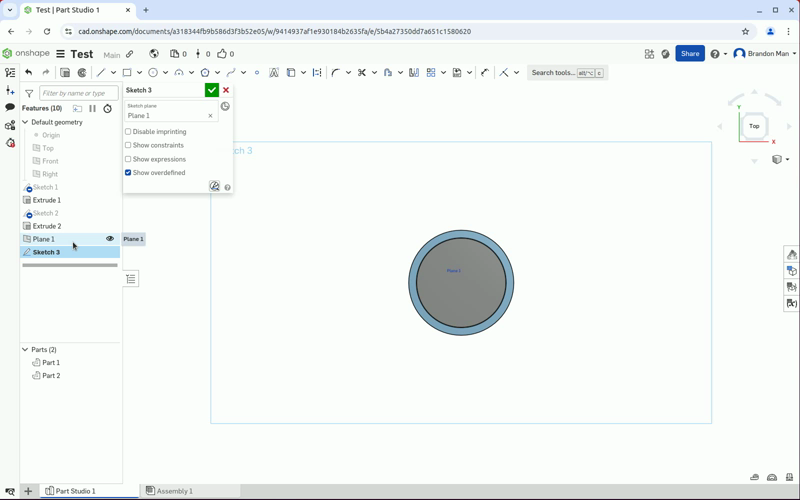
mouse_move(73, 352)
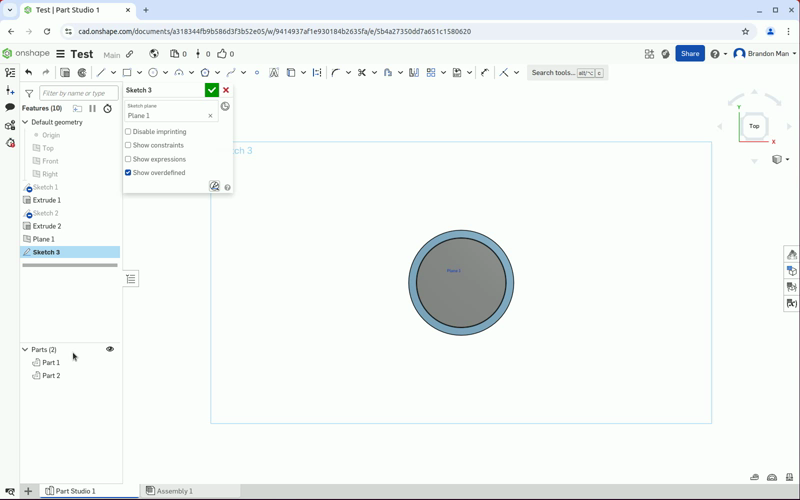
key(y)
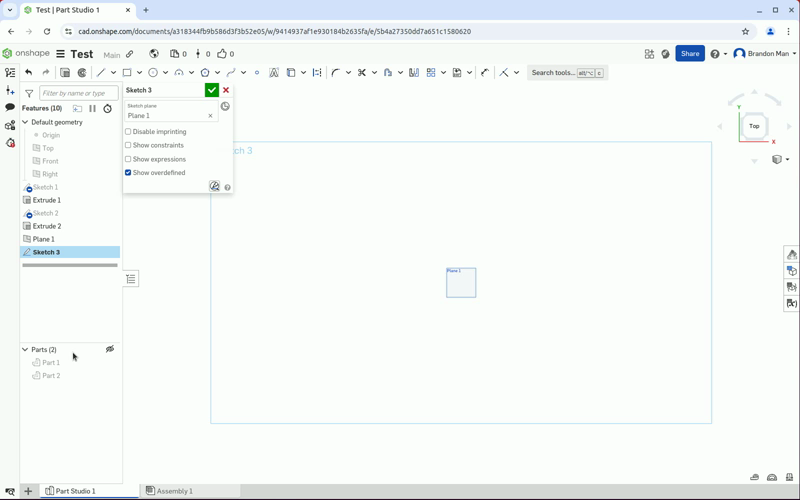
key(c)
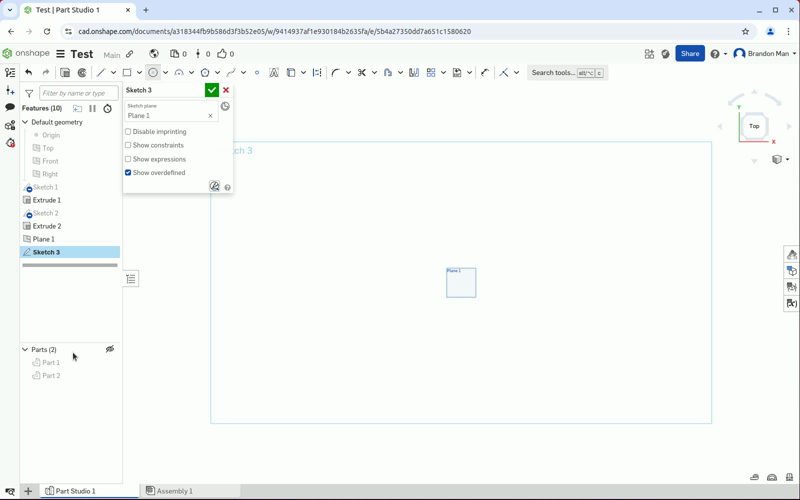
key_down(shift)
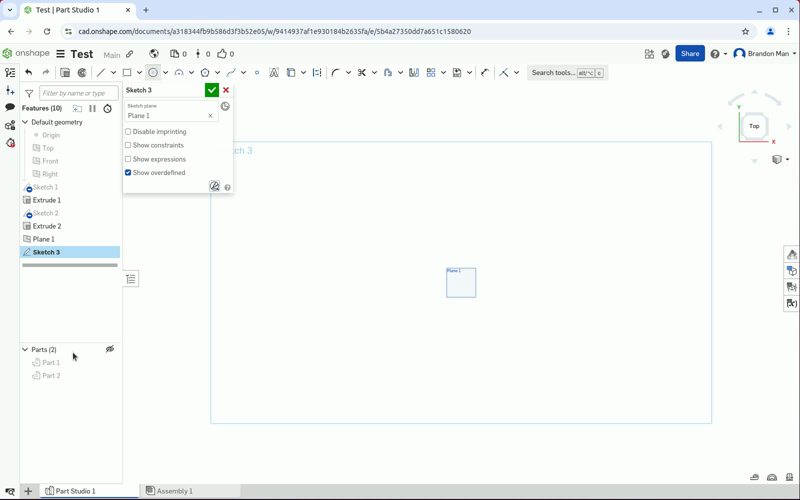
mouse_move(461, 282)
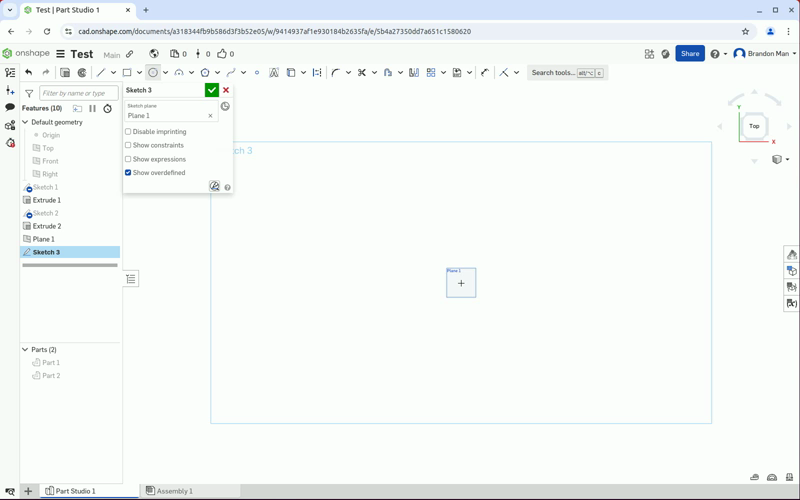
click(461, 282)
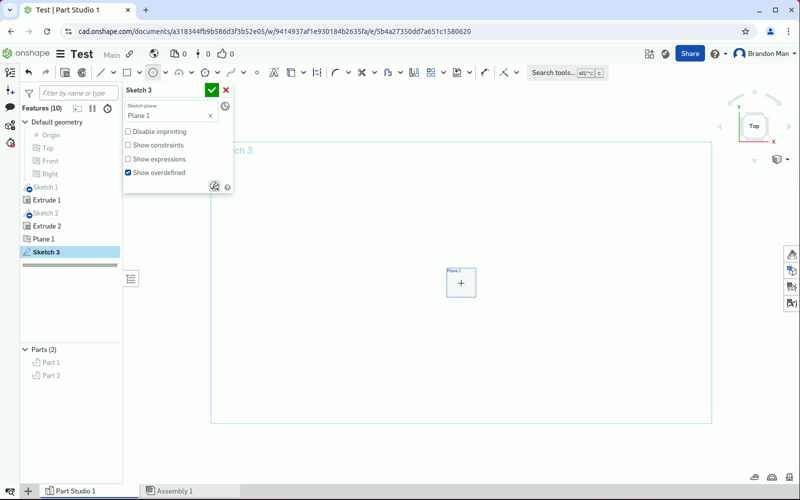
key_up(shift)
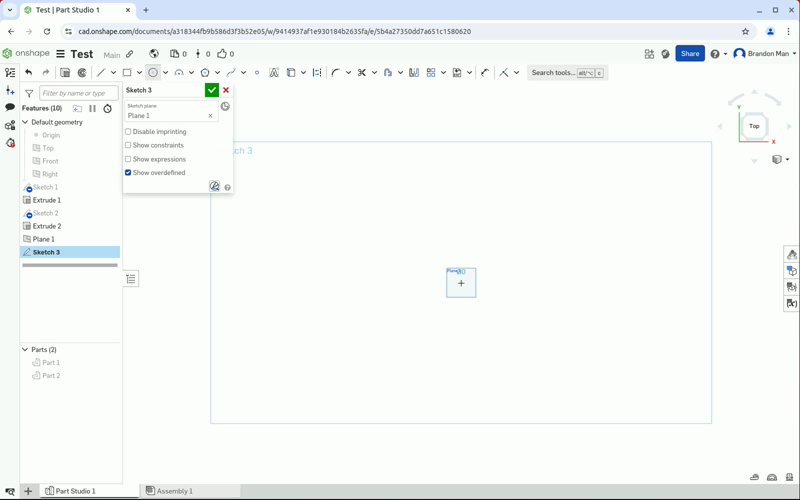
mouse_move(506, 282)
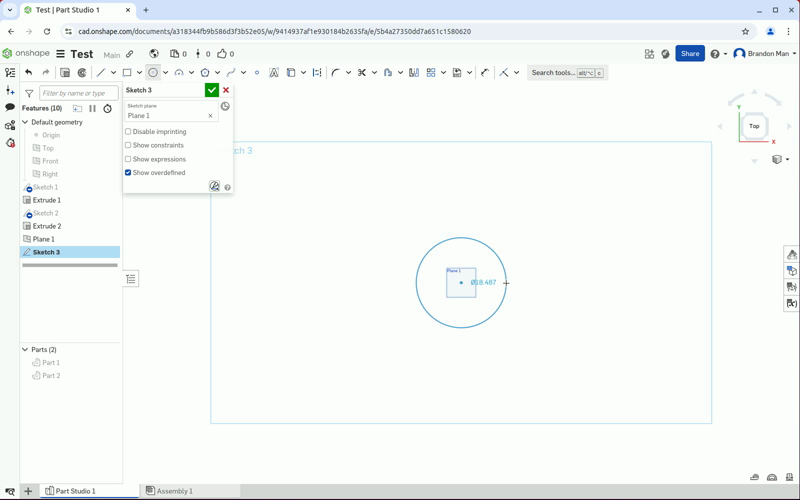
click(506, 282)
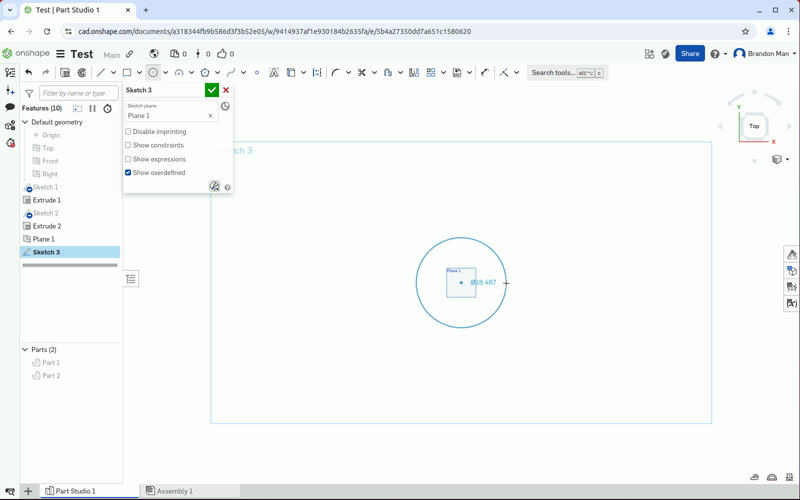
key(esc)
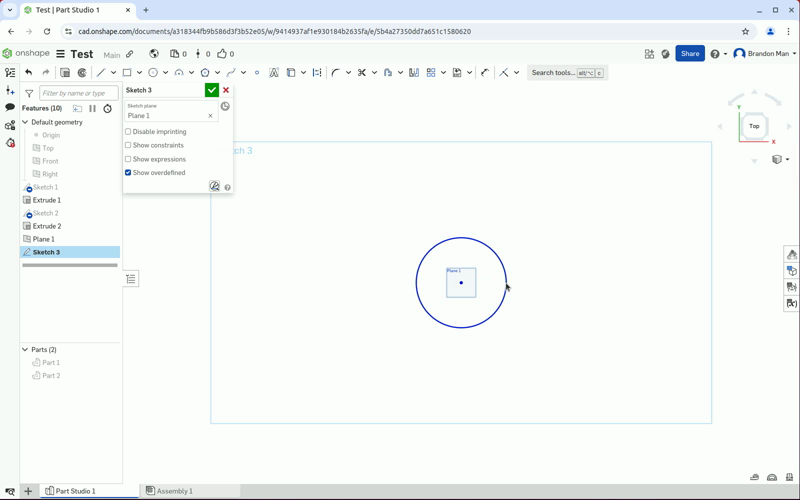
key(c)
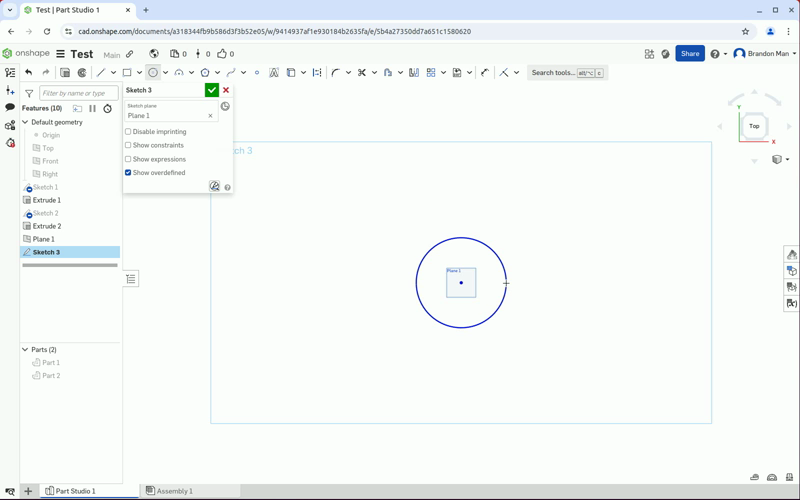
key_down(shift)
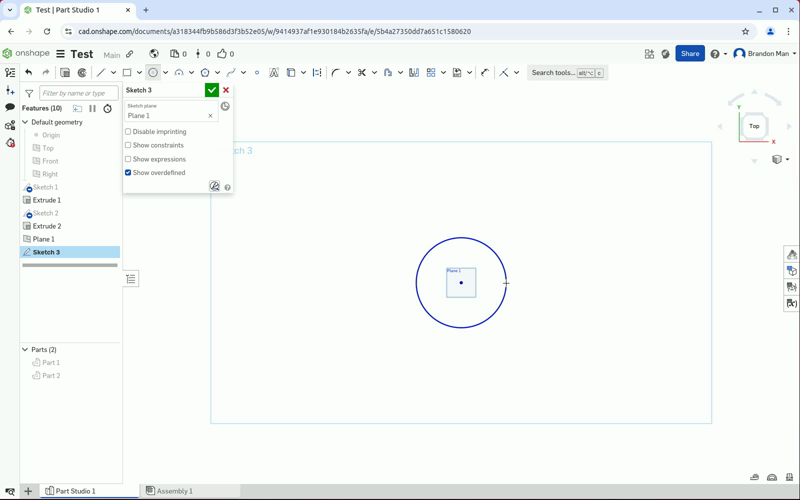
mouse_move(461, 282)
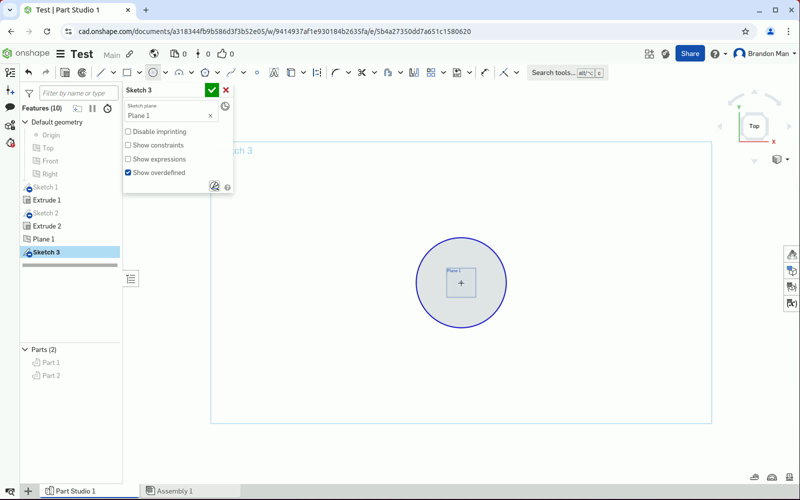
click(461, 282)
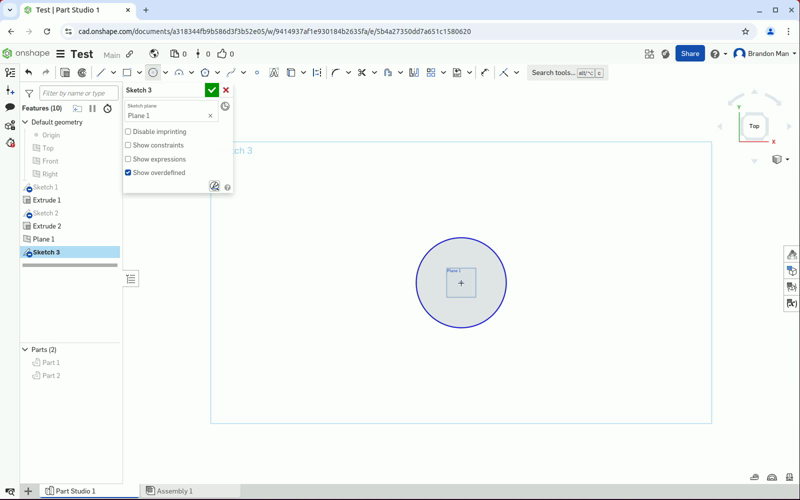
key_up(shift)
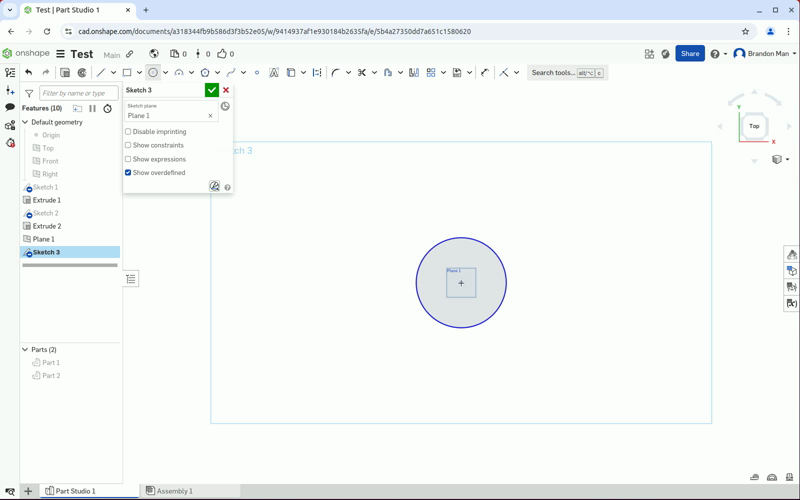
mouse_move(498, 282)
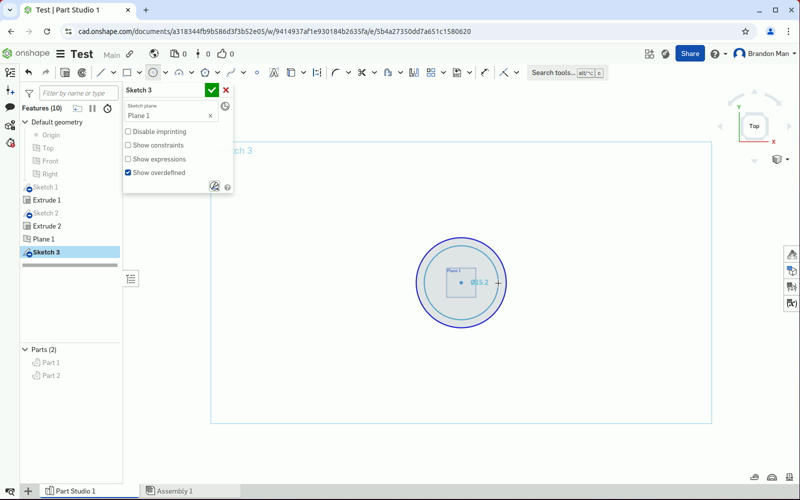
click(498, 282)
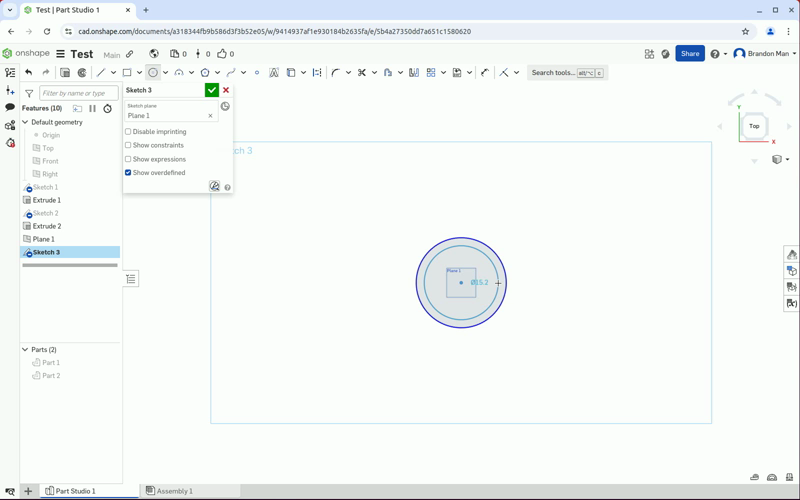
key(esc)
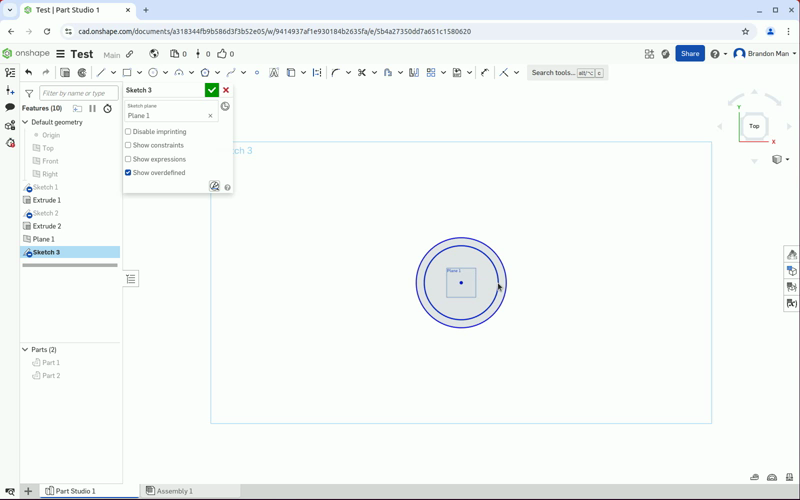
mouse_move(456, 243)
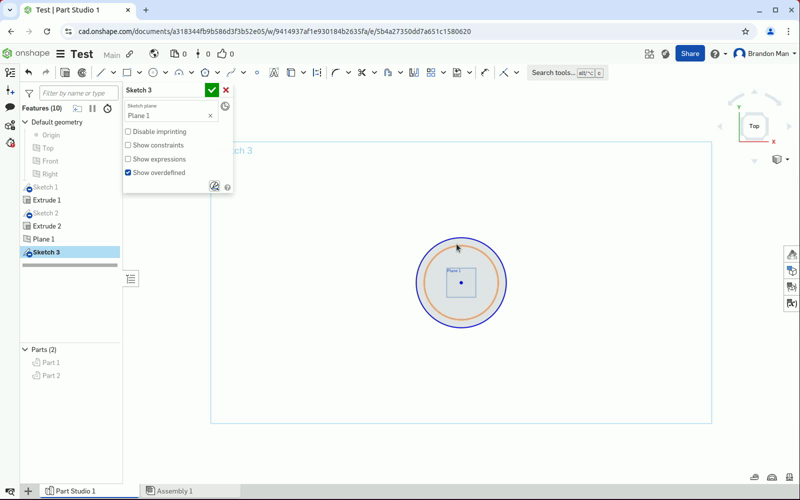
click(456, 243)
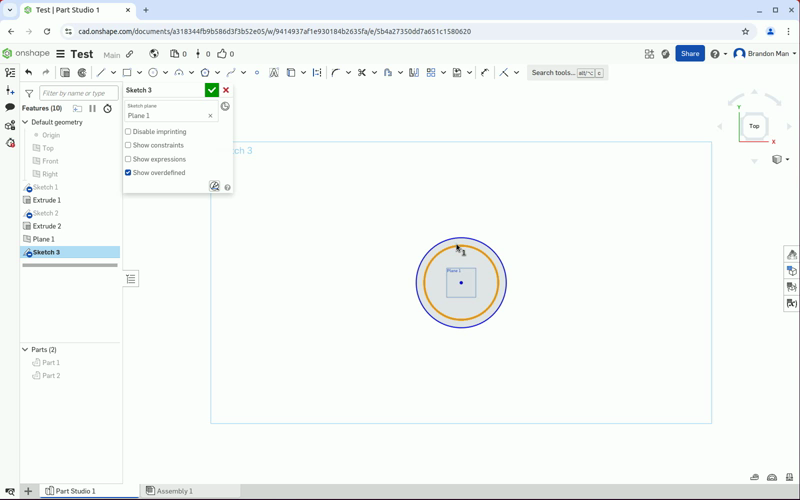
mouse_move(73, 352)
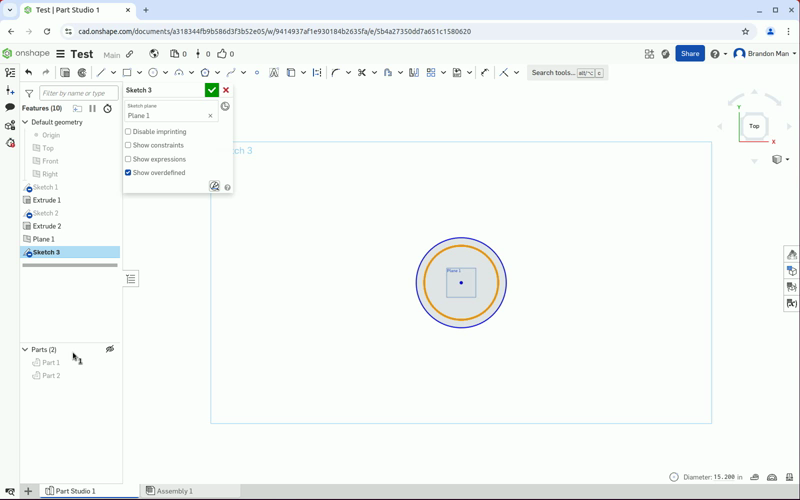
key(shift+y)
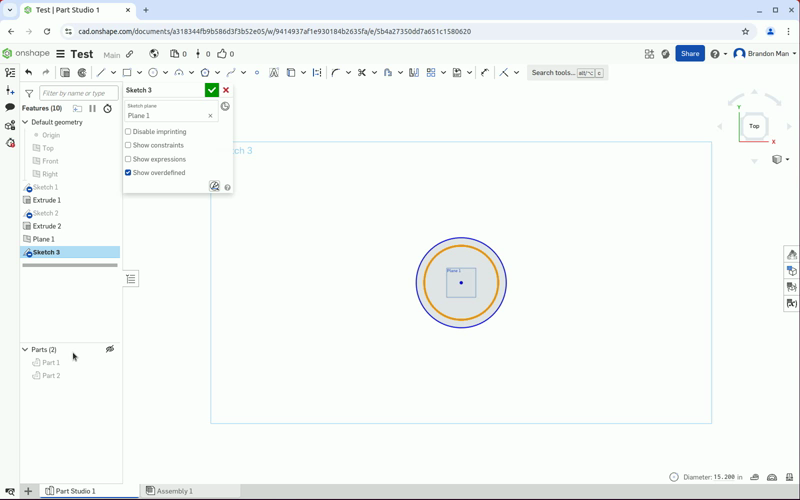
key(shift+e)
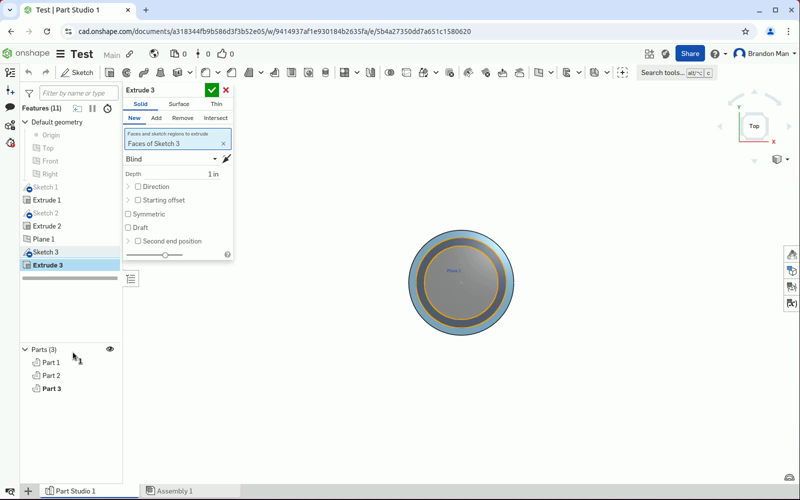
mouse_move(143, 106)
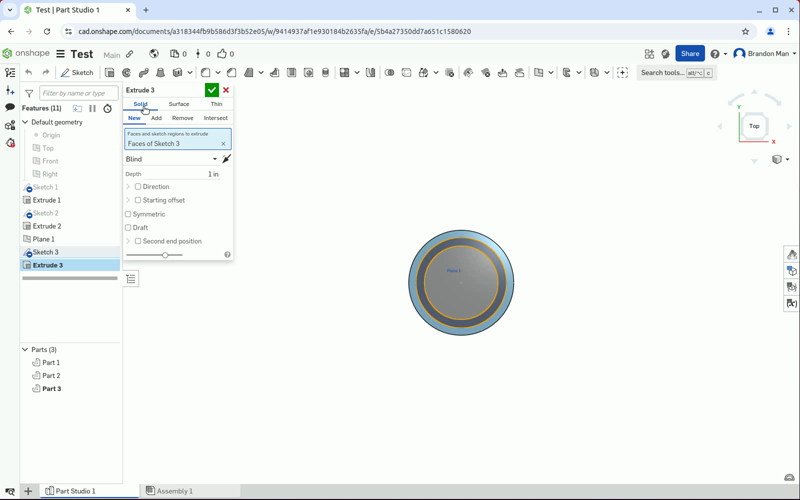
click(143, 106)
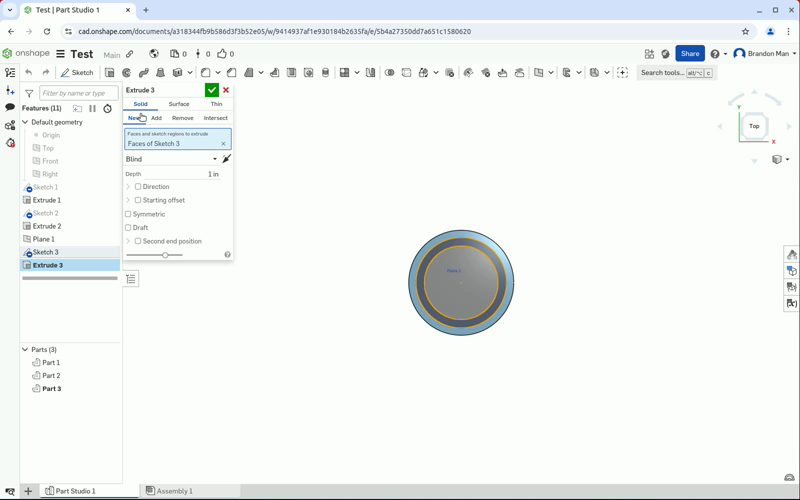
mouse_move(137, 120)
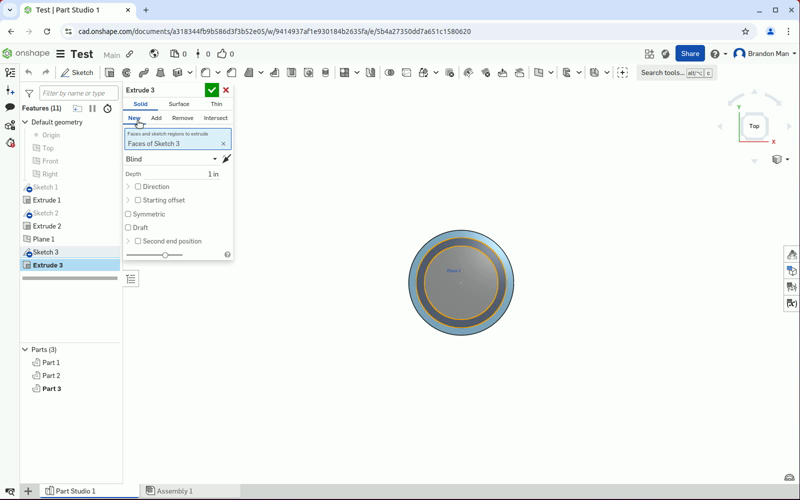
click(137, 120)
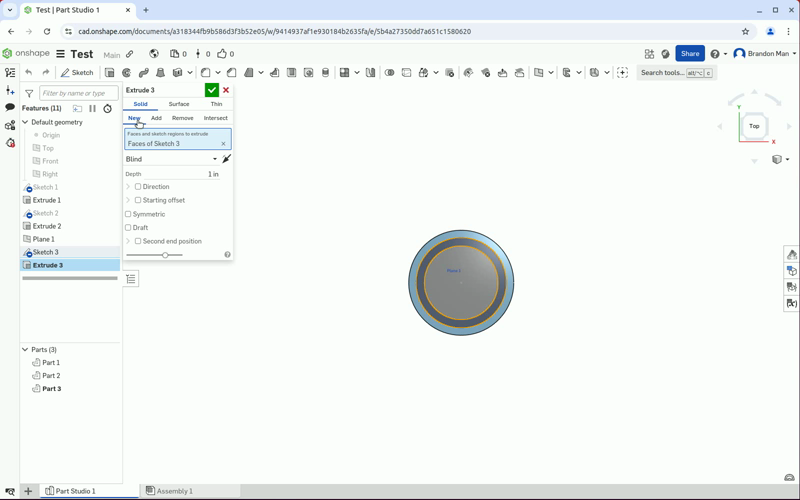
key(tab, 4)
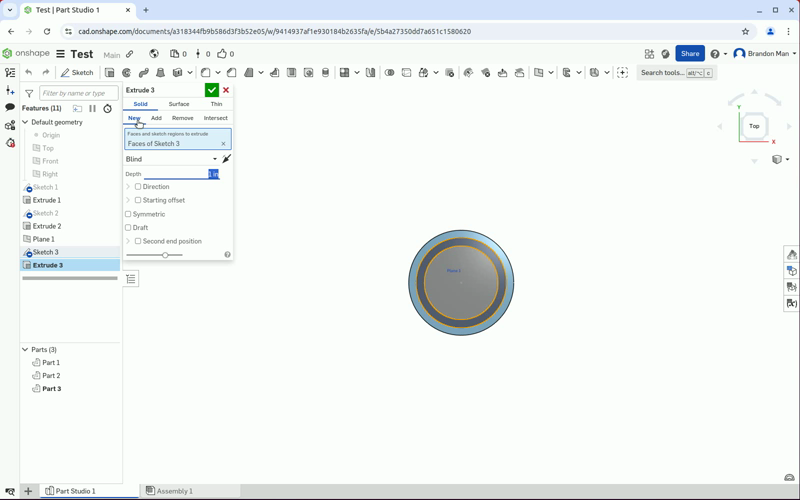
text(1.444)
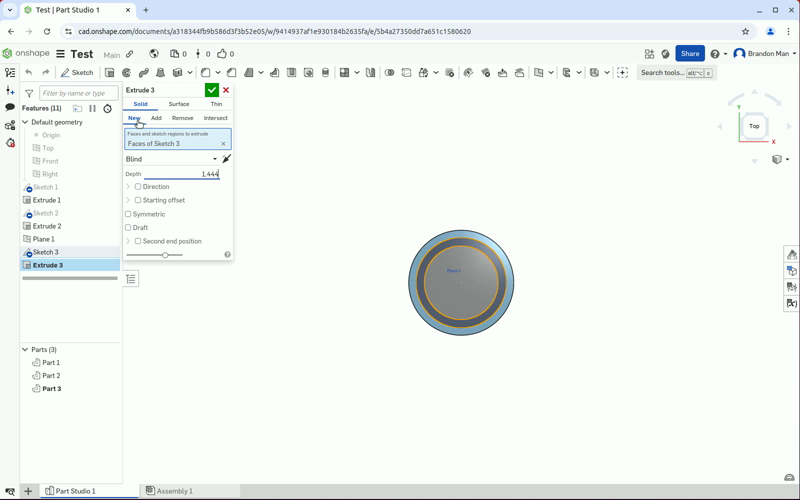
key(enter)
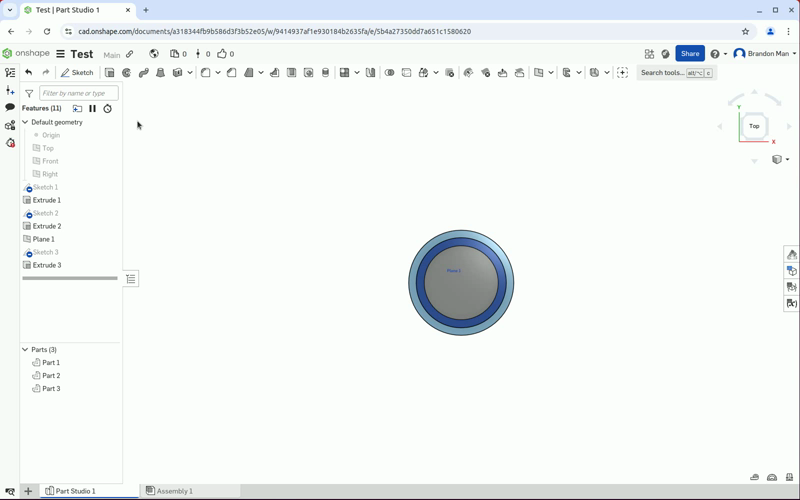
key(shift+h)
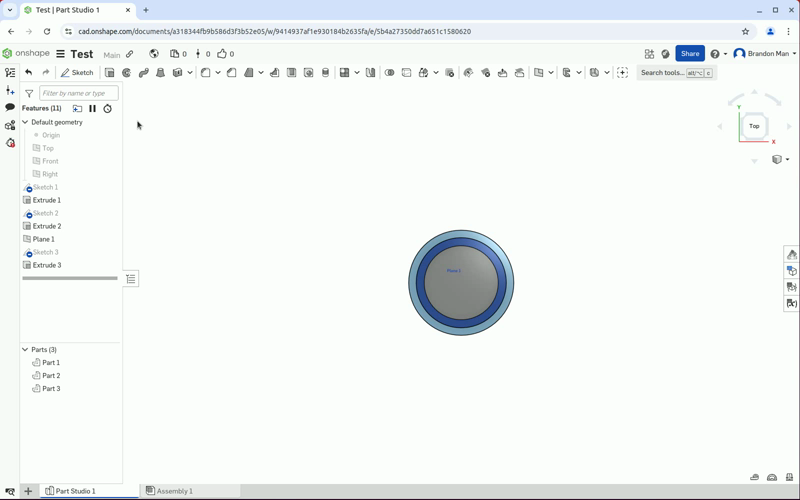
key(shift+h)
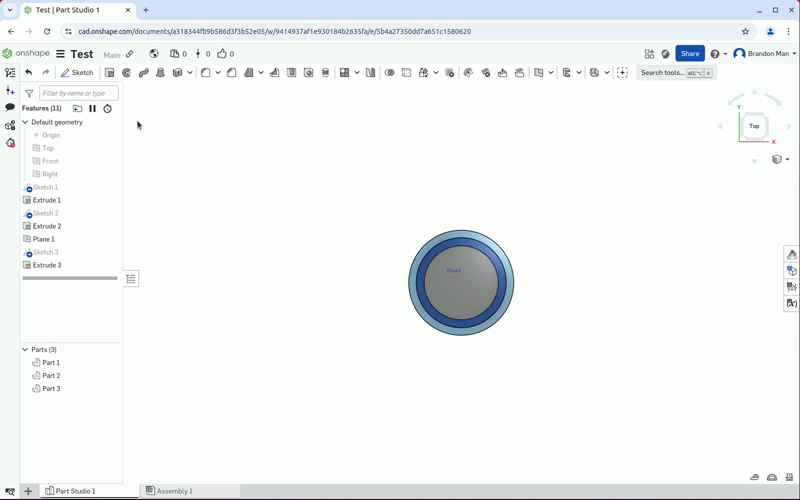
mouse_move(73, 189)
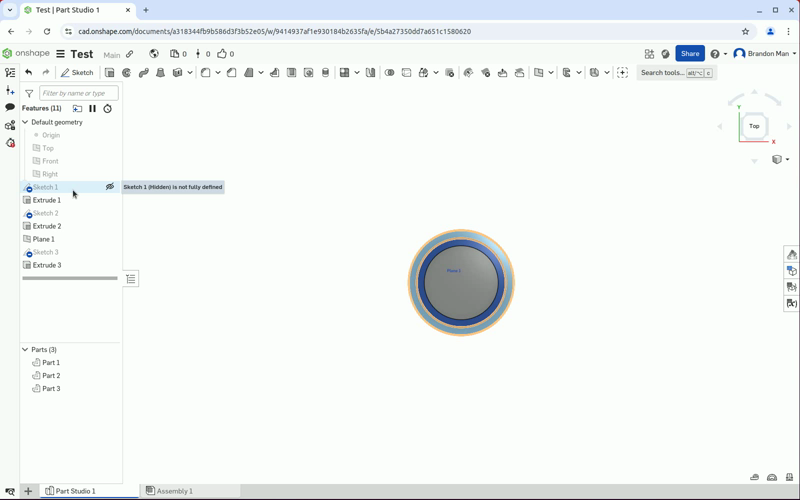
click(73, 189)
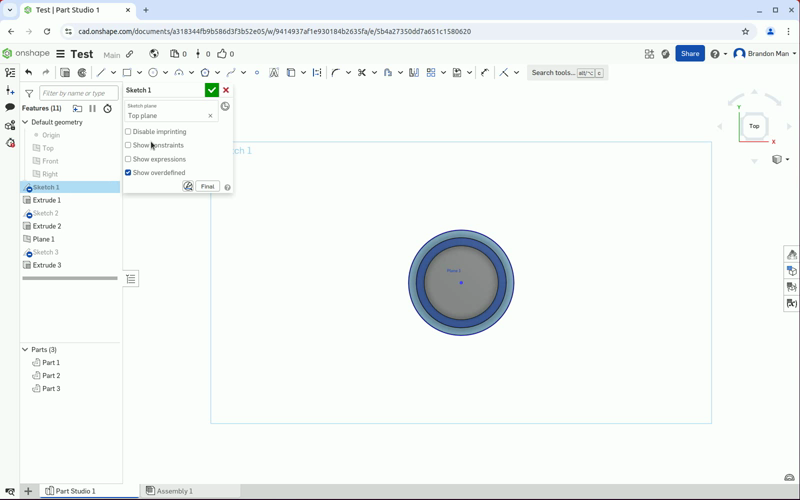
mouse_move(229, 92)
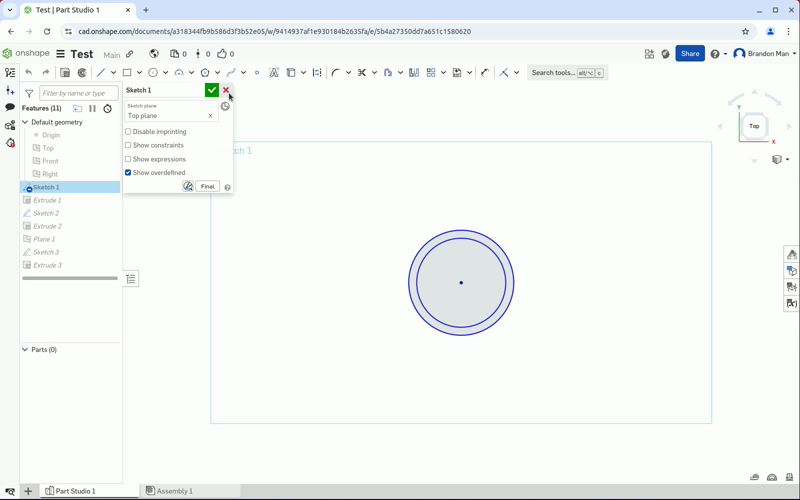
click(229, 92)
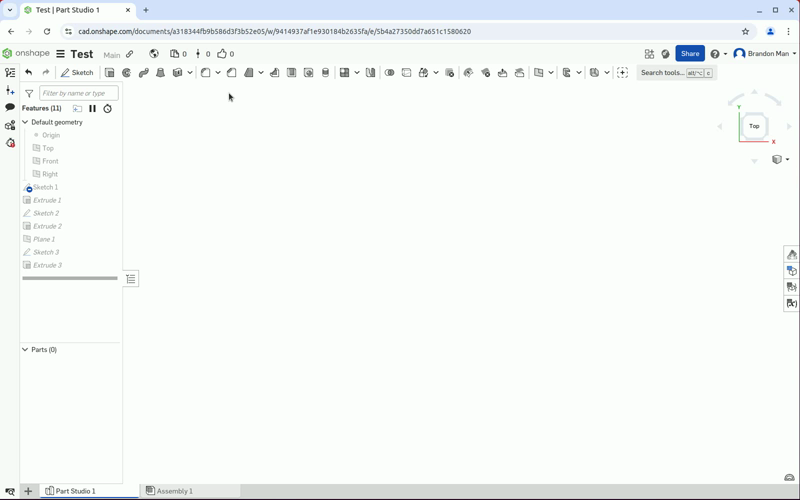
key(shift+s)
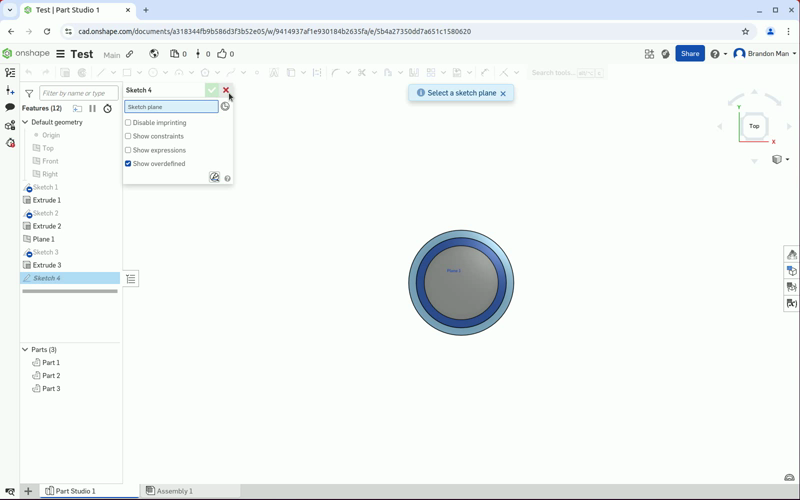
mouse_move(73, 241)
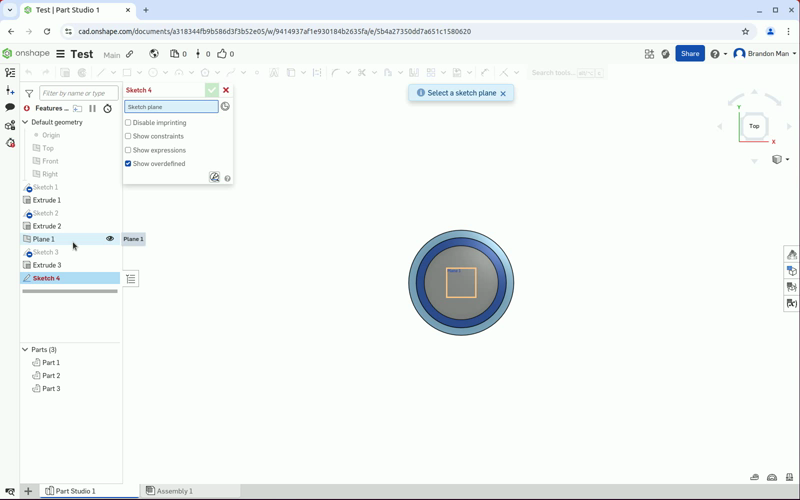
click(73, 241)
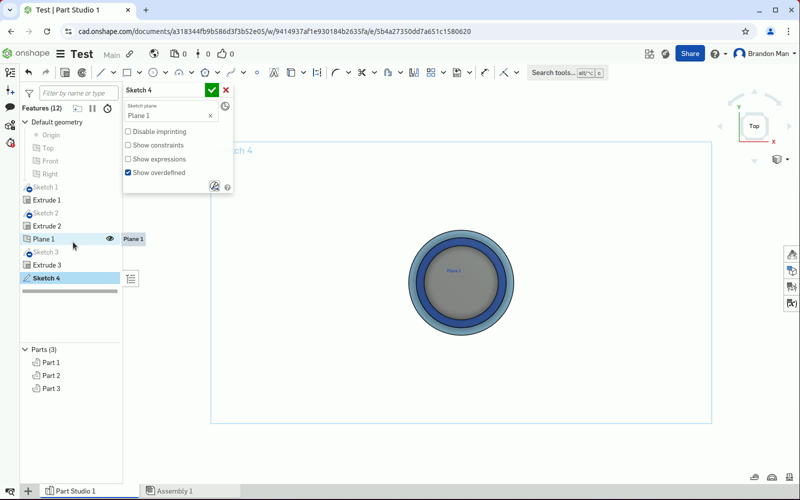
mouse_move(73, 352)
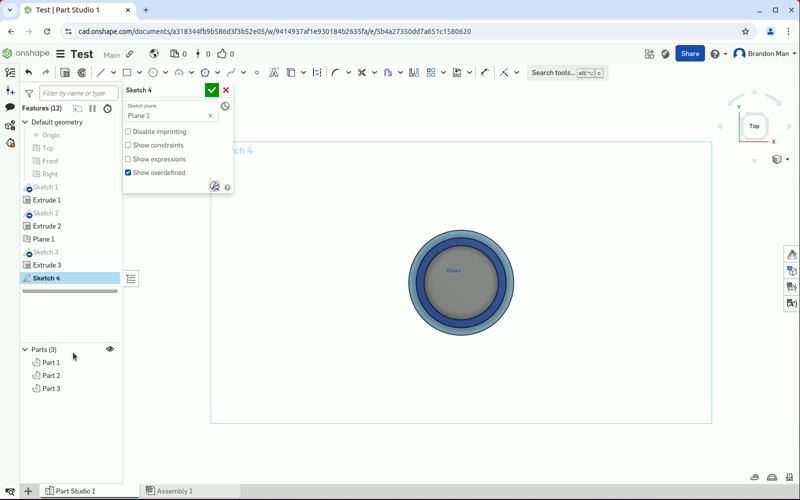
key(y)
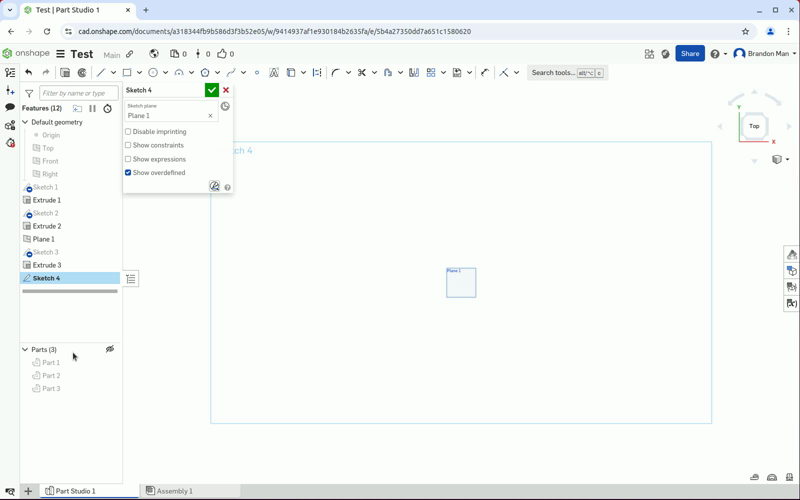
key(c)
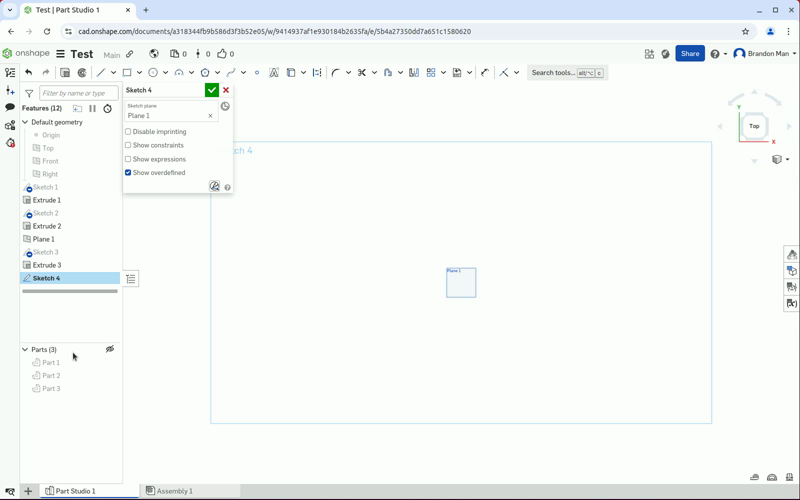
key_down(shift)
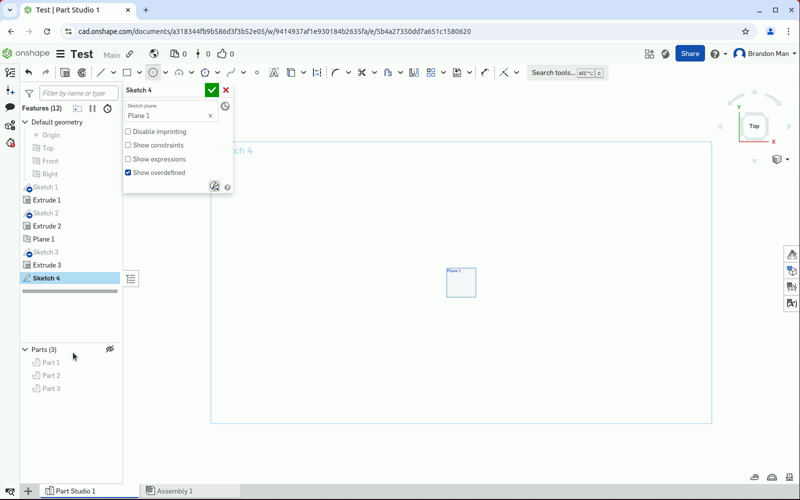
mouse_move(461, 282)
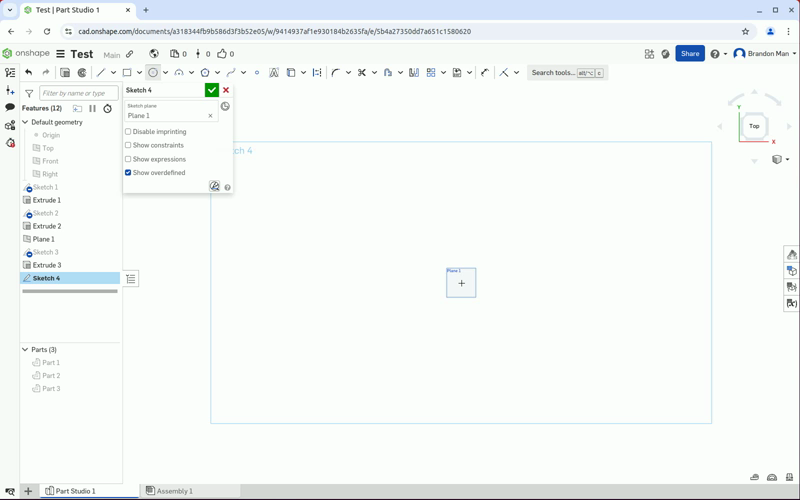
click(461, 282)
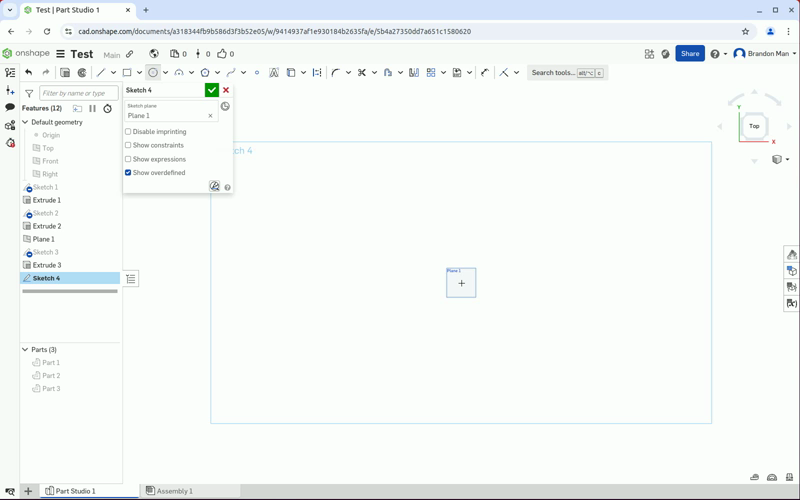
key_up(shift)
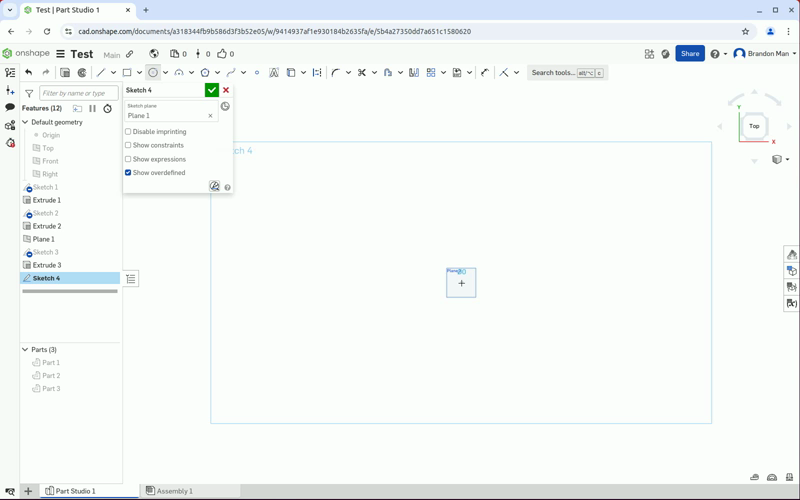
mouse_move(482, 282)
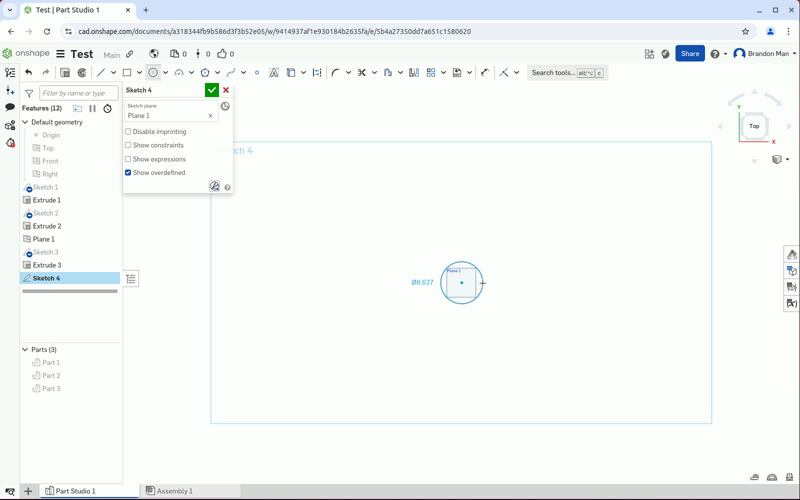
click(482, 282)
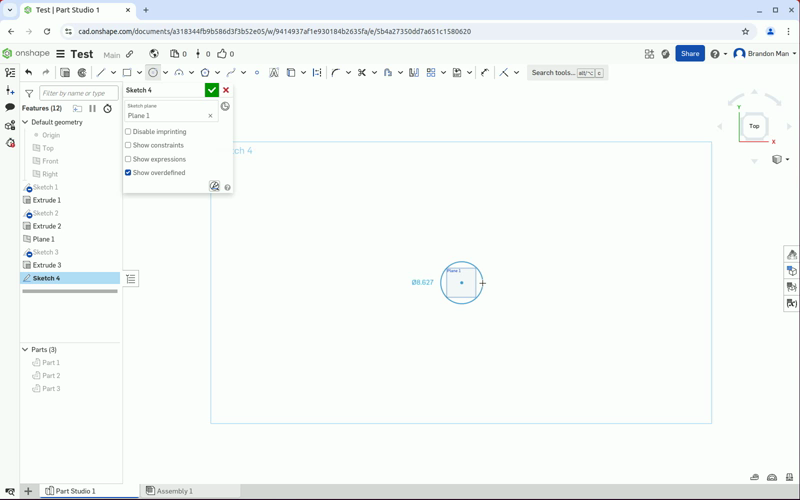
key(esc)
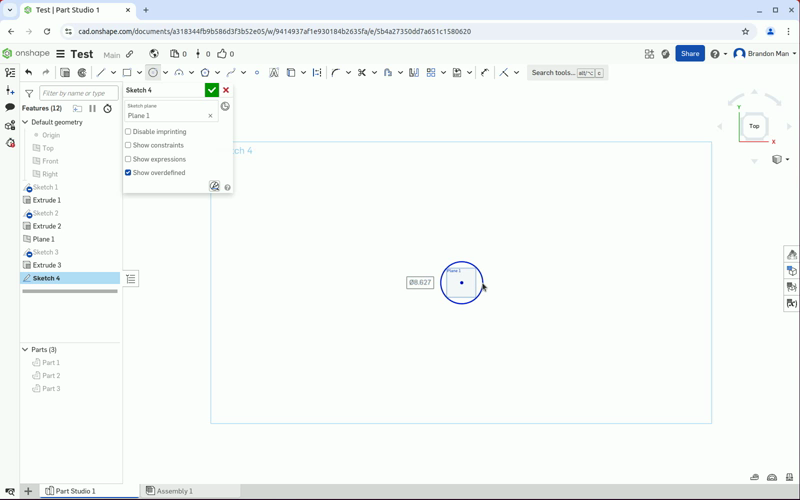
mouse_move(454, 297)
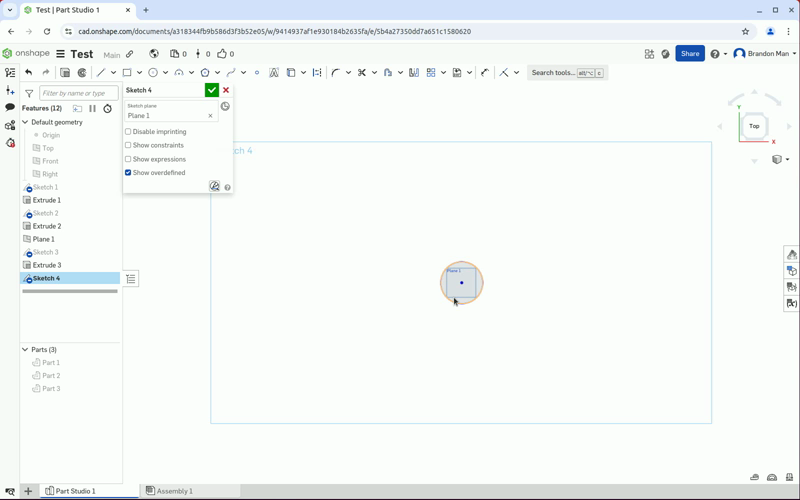
scroll(6)
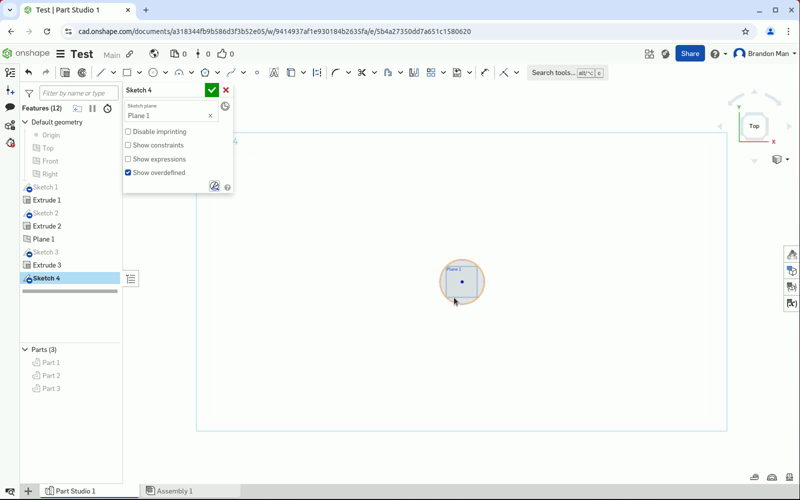
scroll(6)
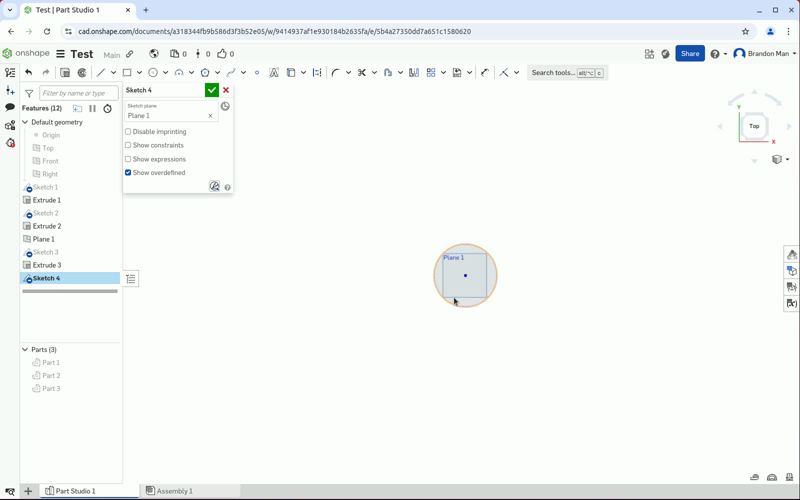
scroll(6)
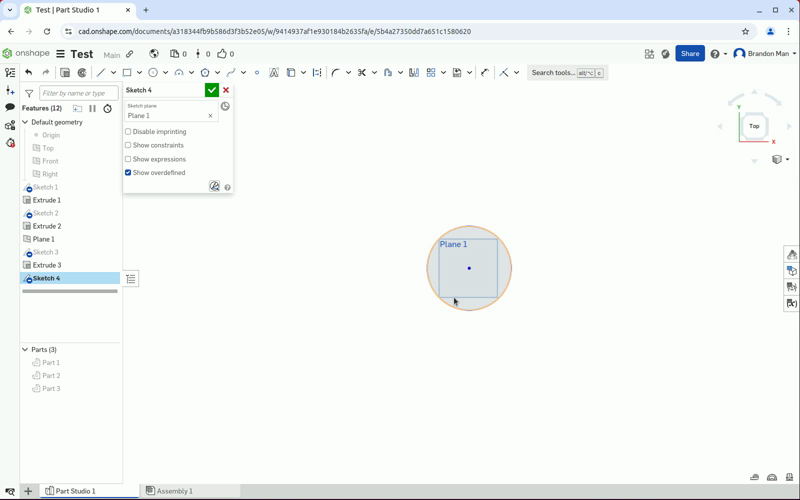
scroll(6)
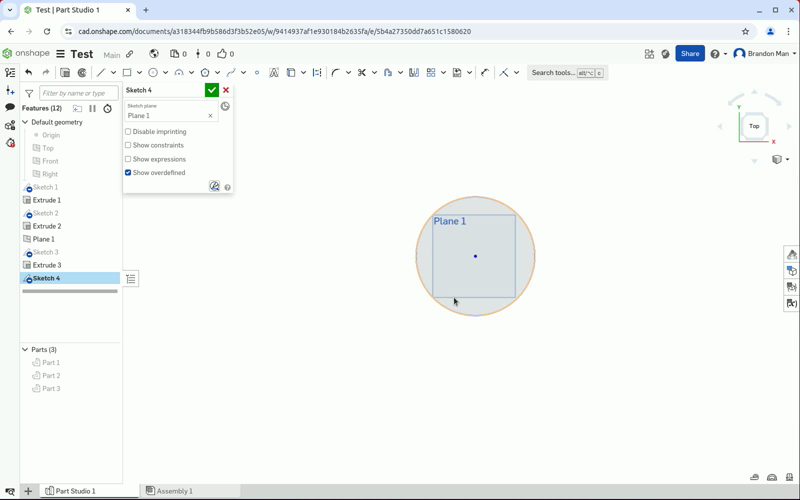
scroll(6)
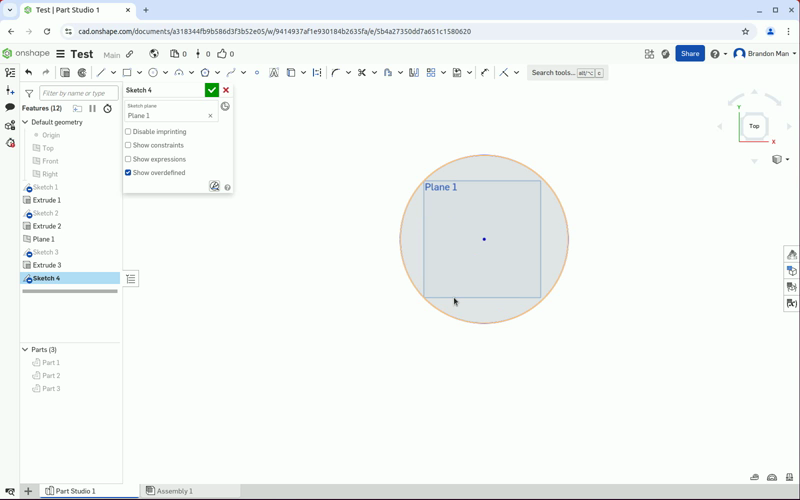
scroll(6)
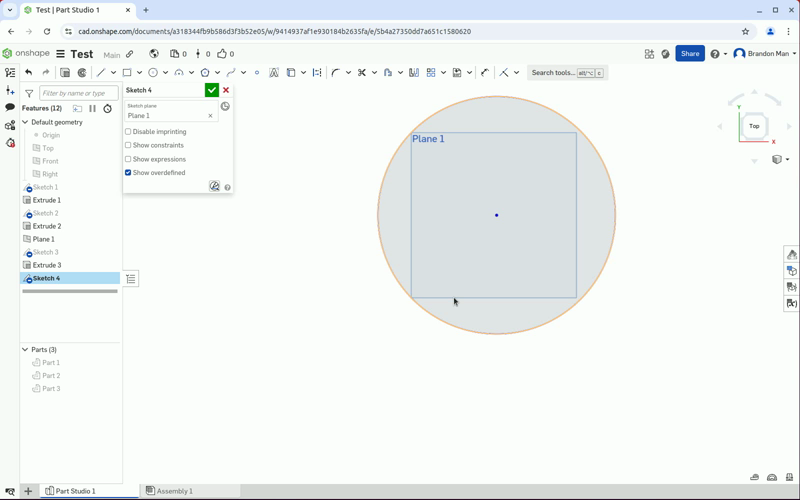
scroll(6)
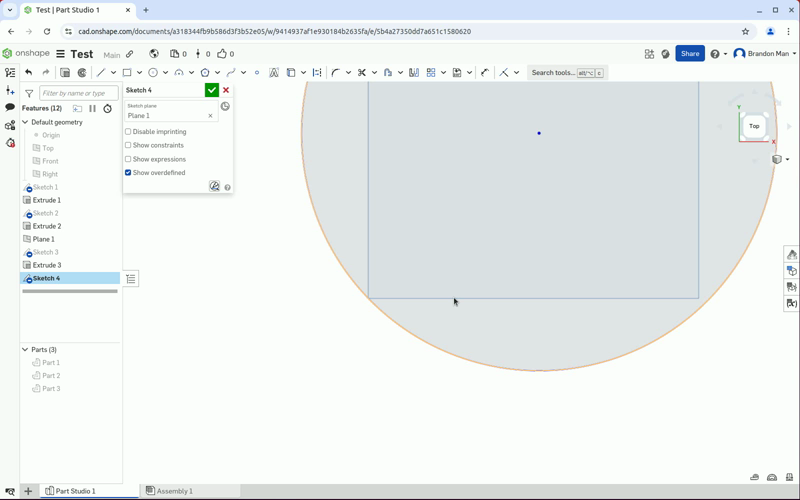
click(454, 297)
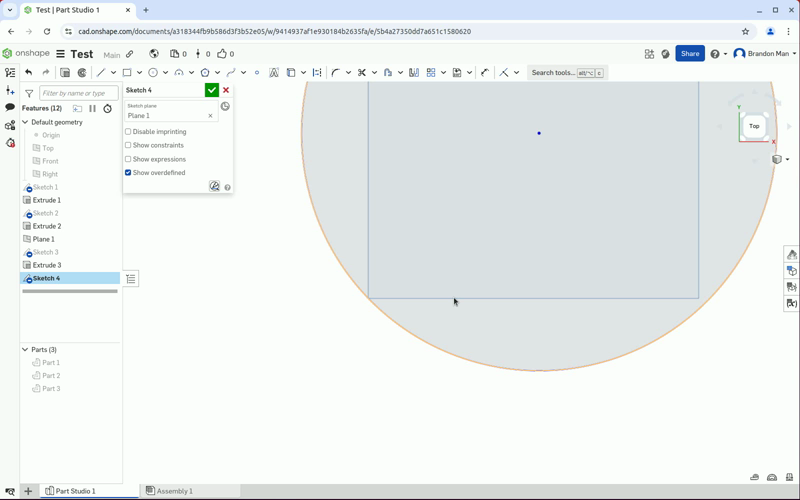
scroll(-6)
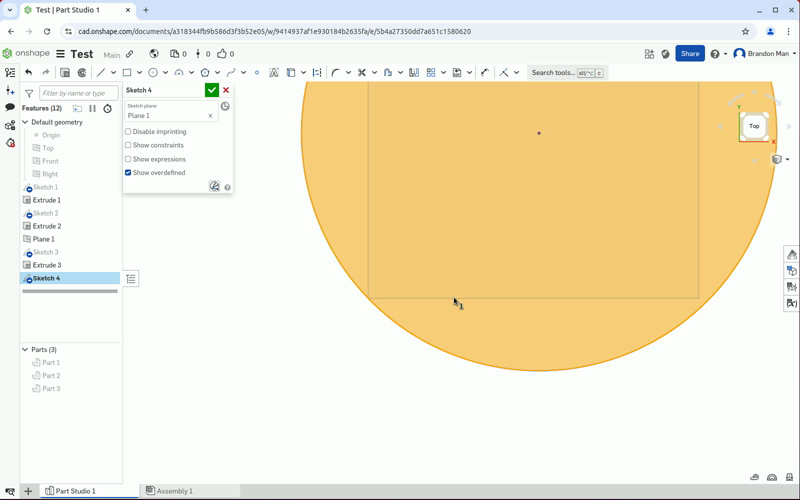
scroll(-6)
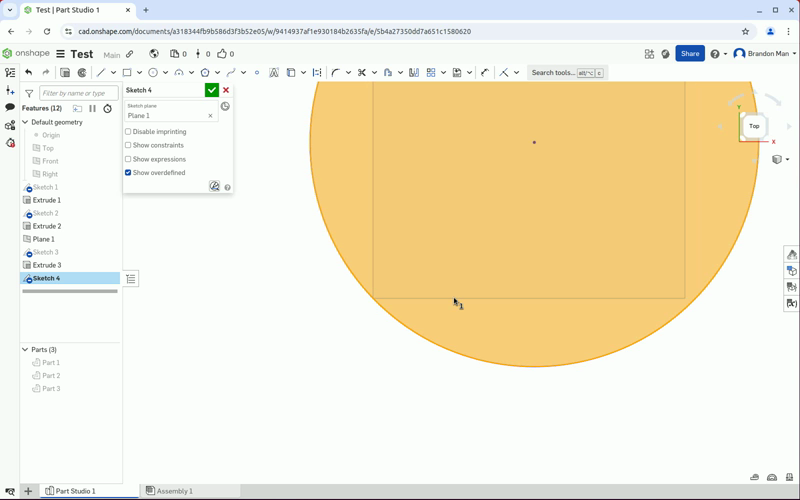
scroll(-6)
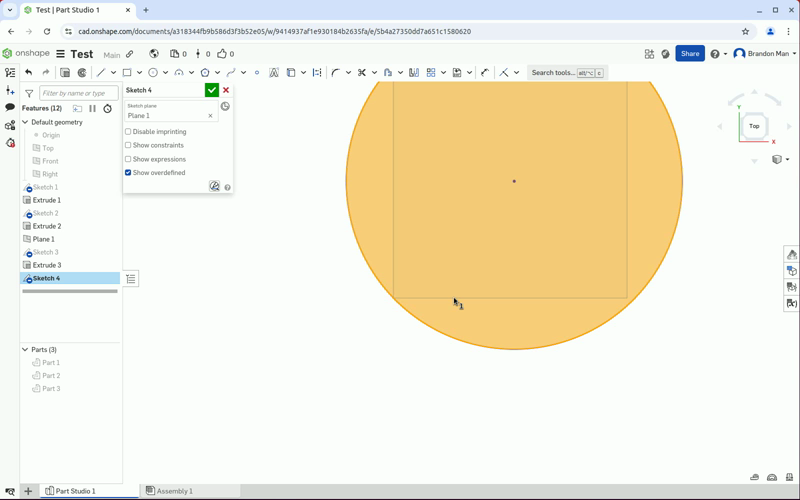
scroll(-6)
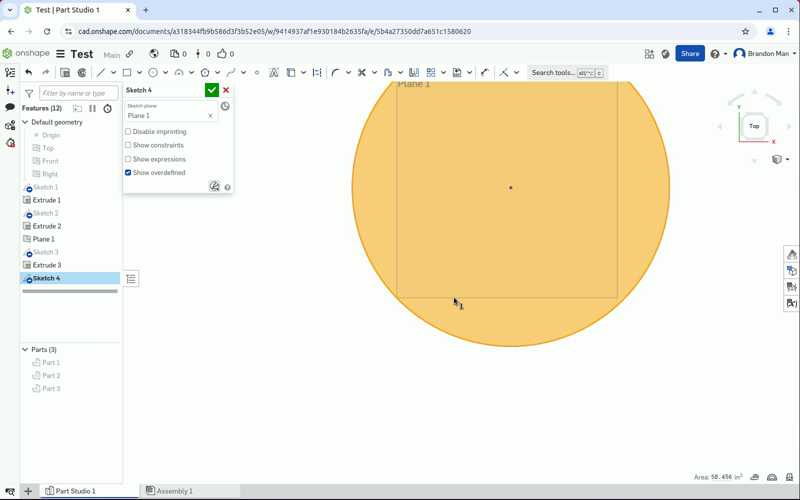
scroll(-6)
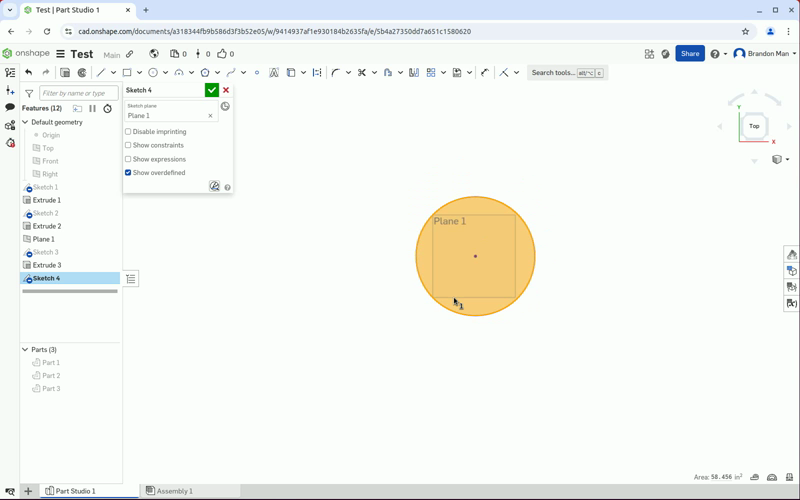
scroll(-6)
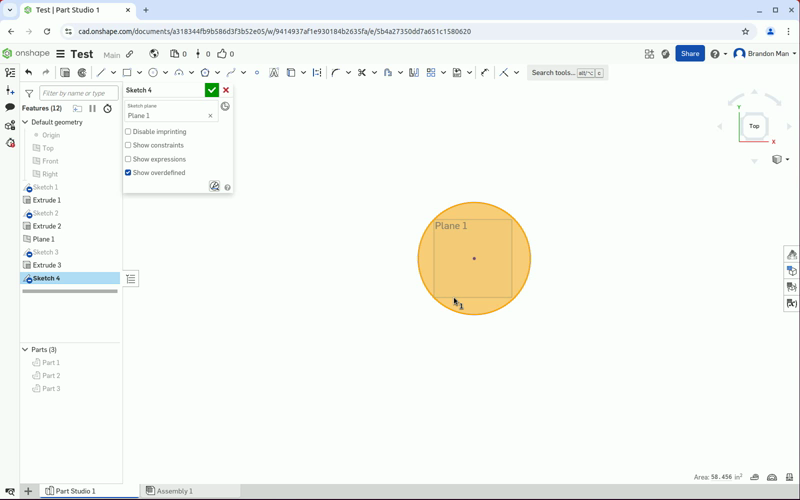
scroll(-6)
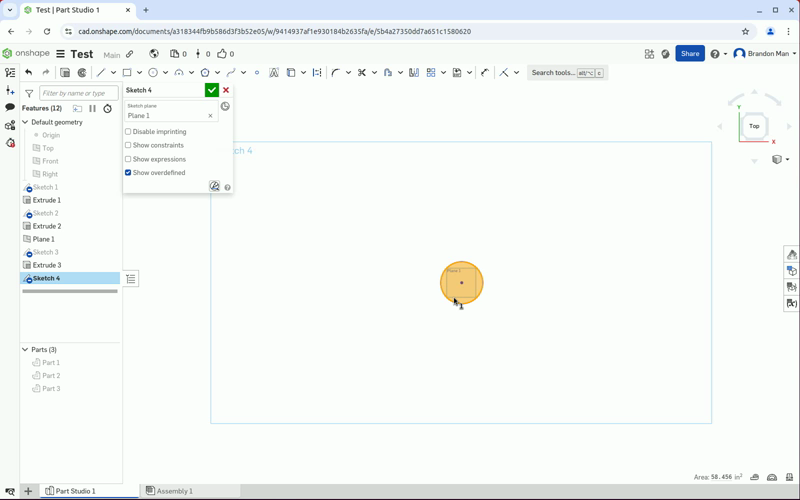
mouse_move(73, 352)
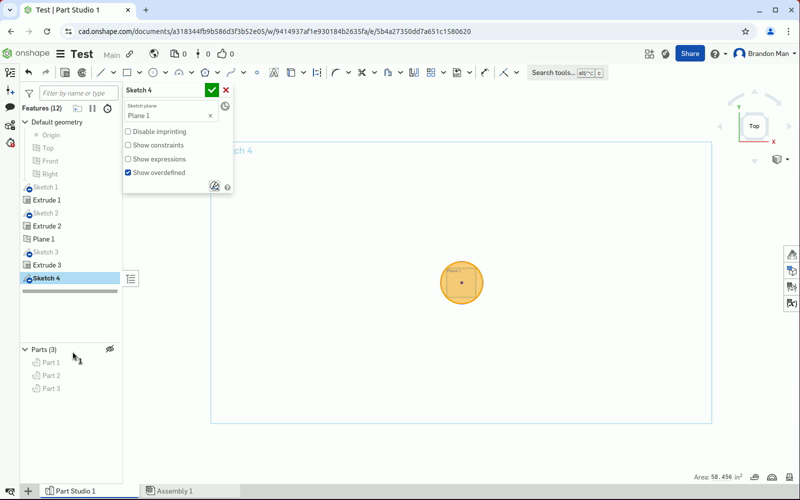
key(shift+y)
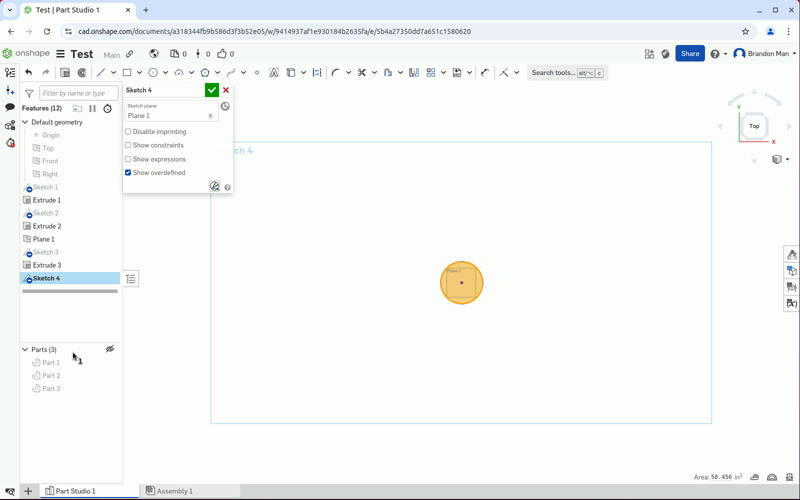
key(shift+e)
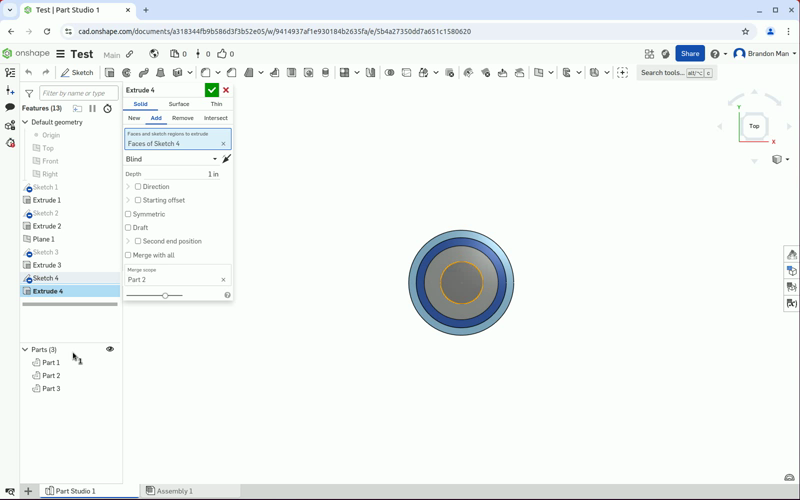
mouse_move(143, 106)
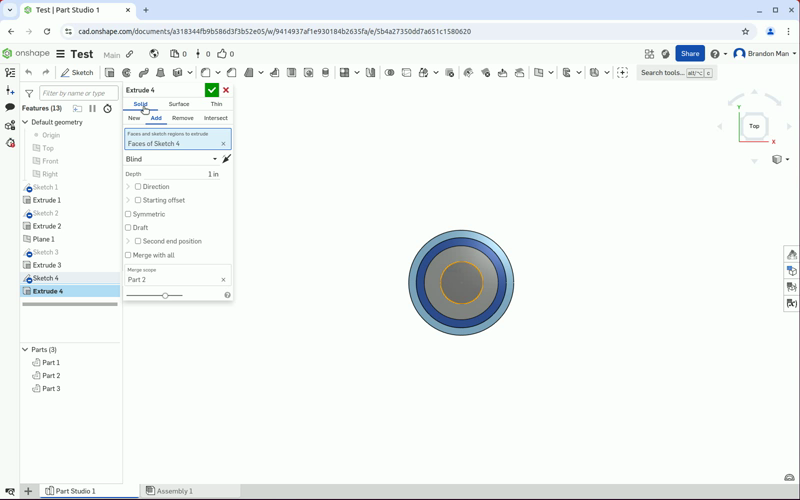
click(143, 106)
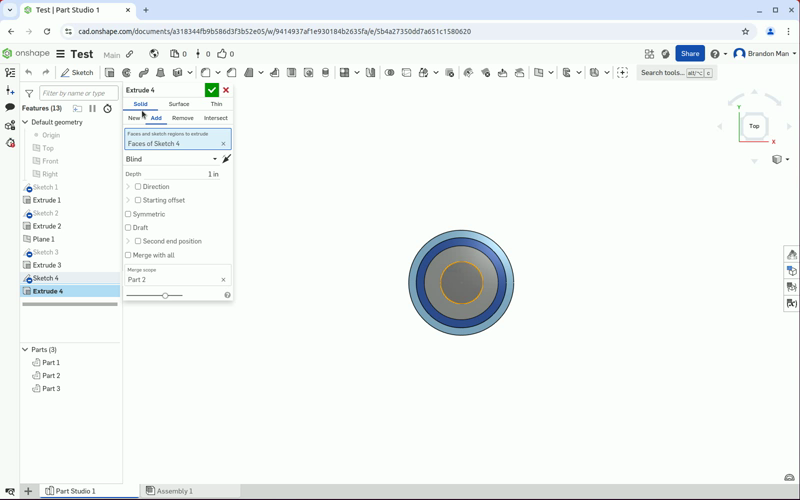
mouse_move(137, 120)
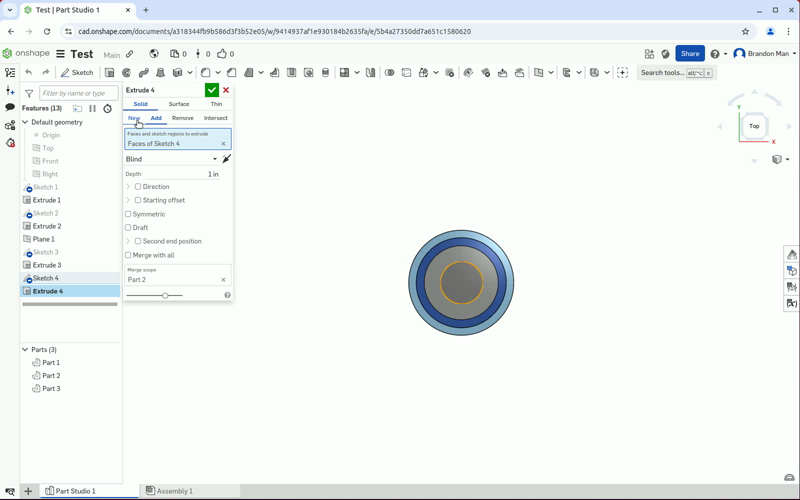
click(137, 120)
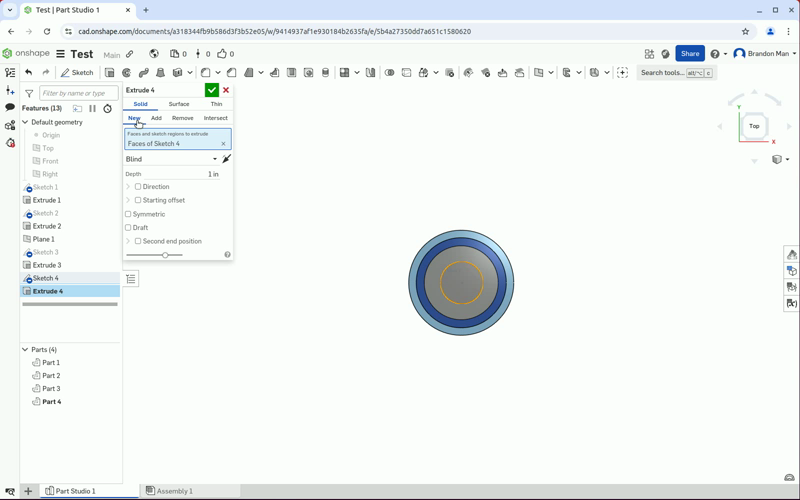
key(tab, 4)
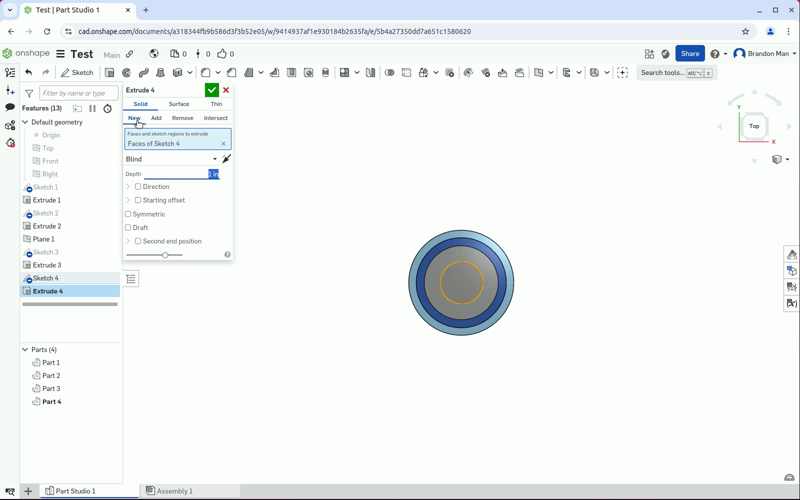
text(4.092)
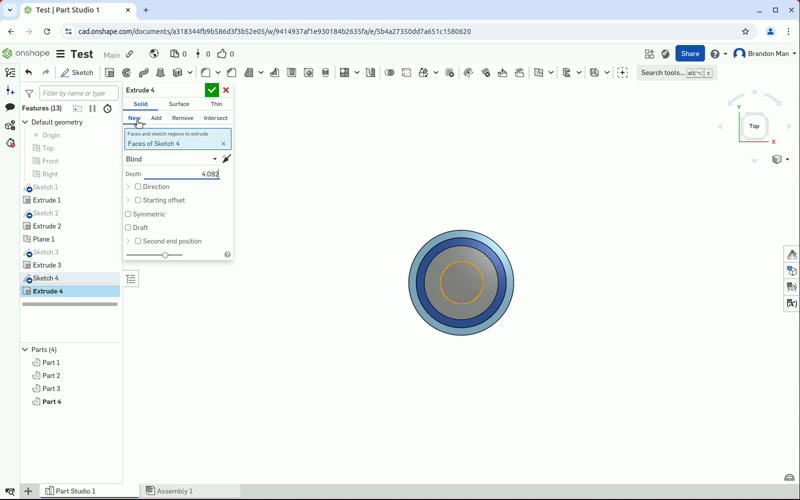
key(enter)
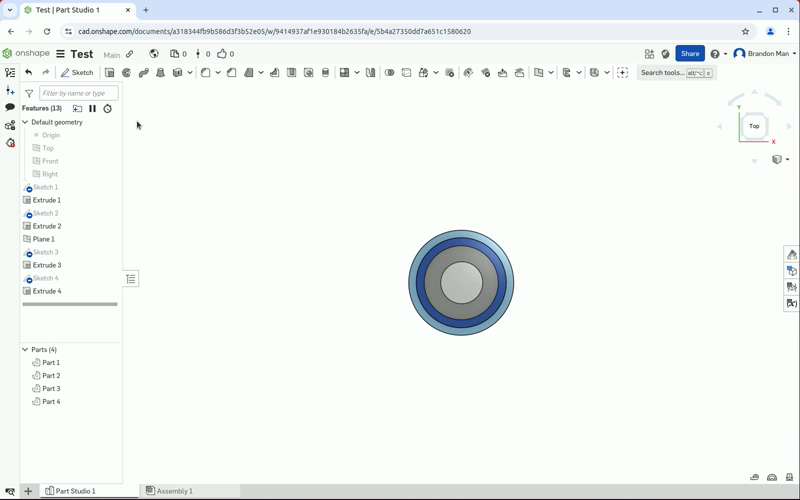
key(shift+h)
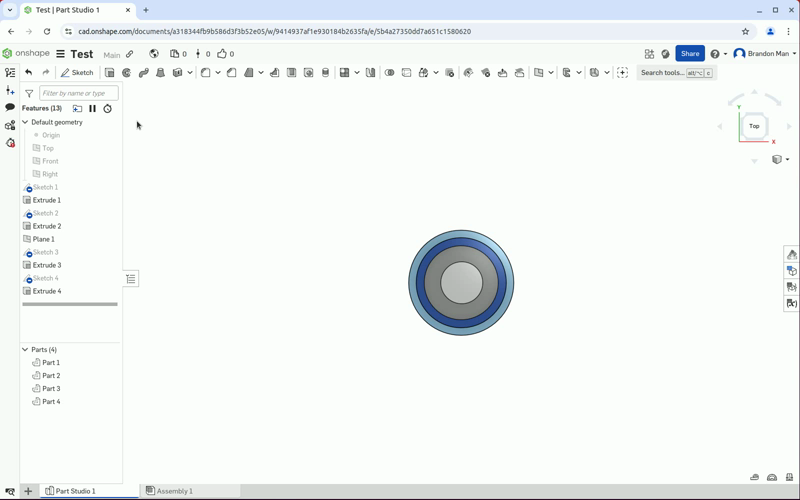
key(shift+h)
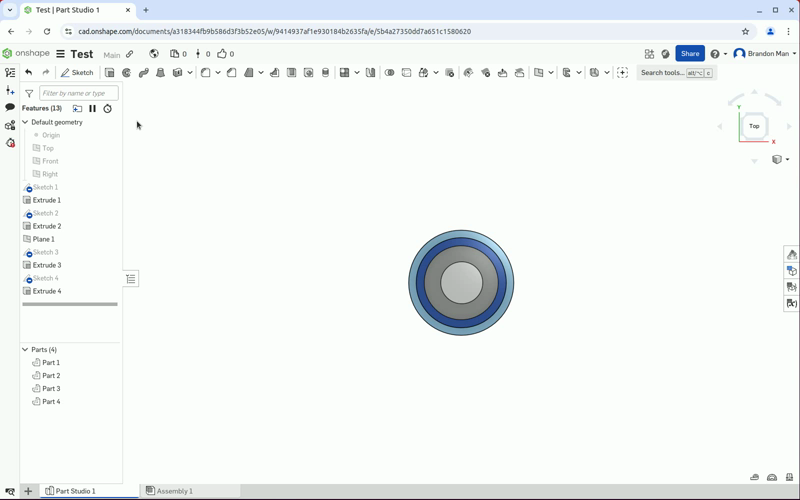
mouse_move(73, 189)
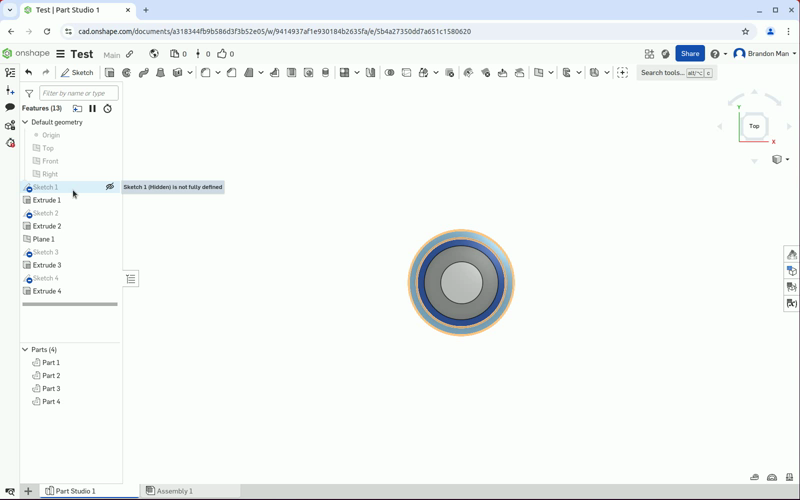
click(73, 189)
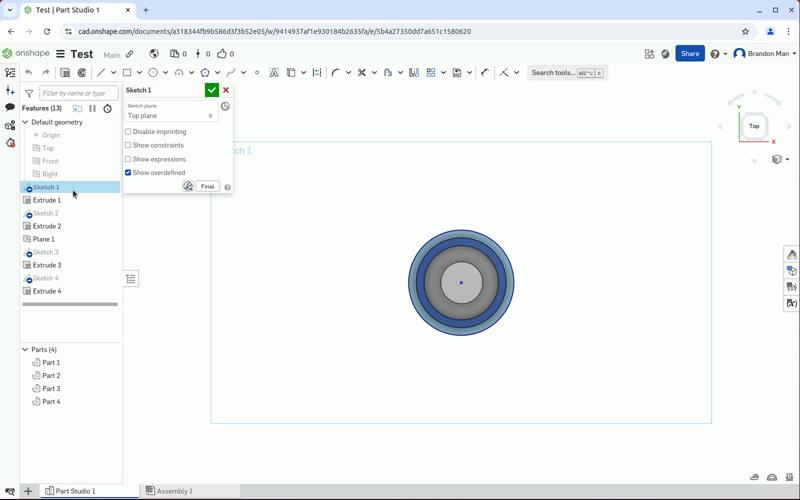
mouse_move(229, 92)
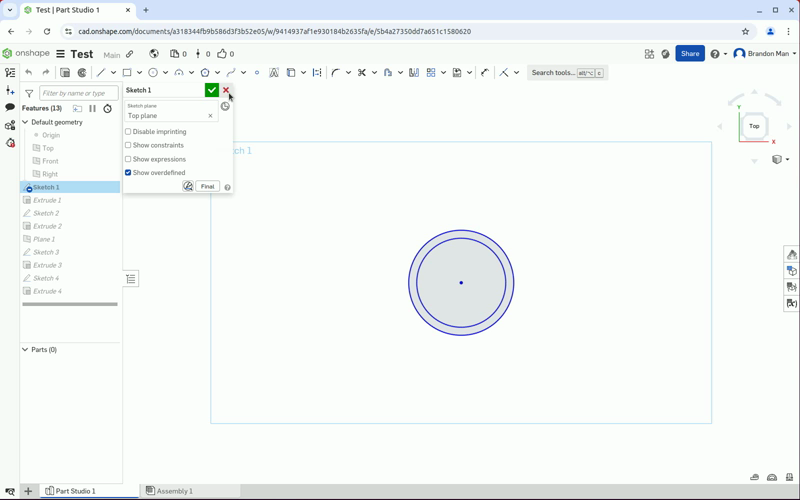
click(229, 92)
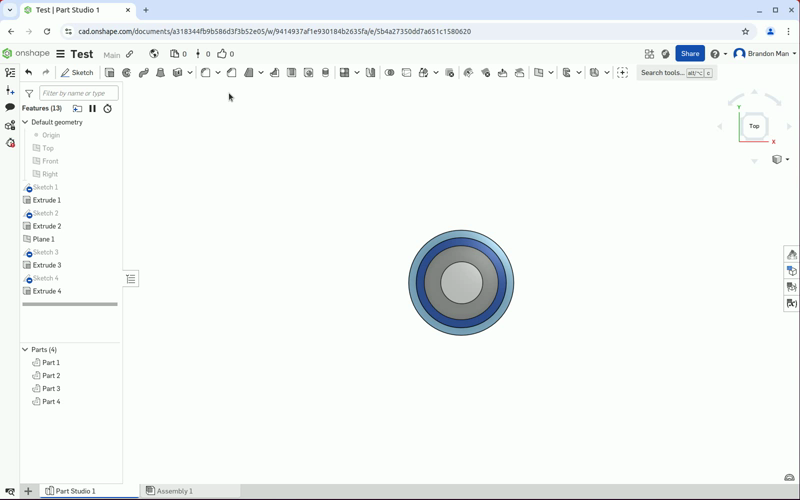
mouse_move(541, 75)
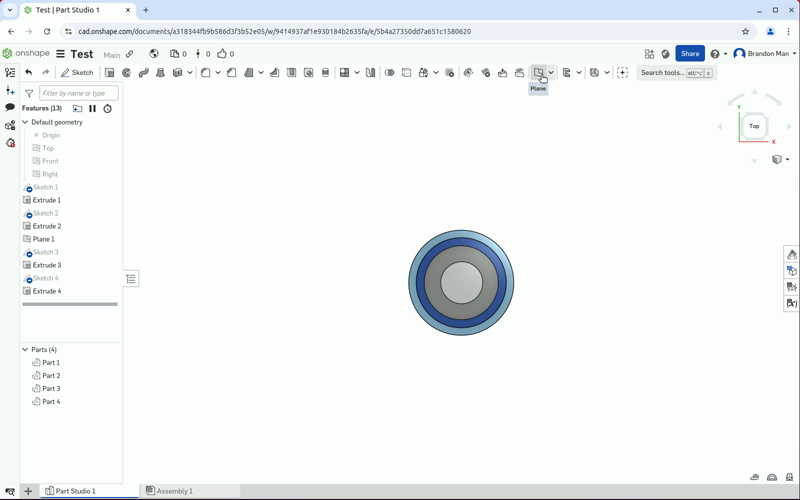
click(541, 75)
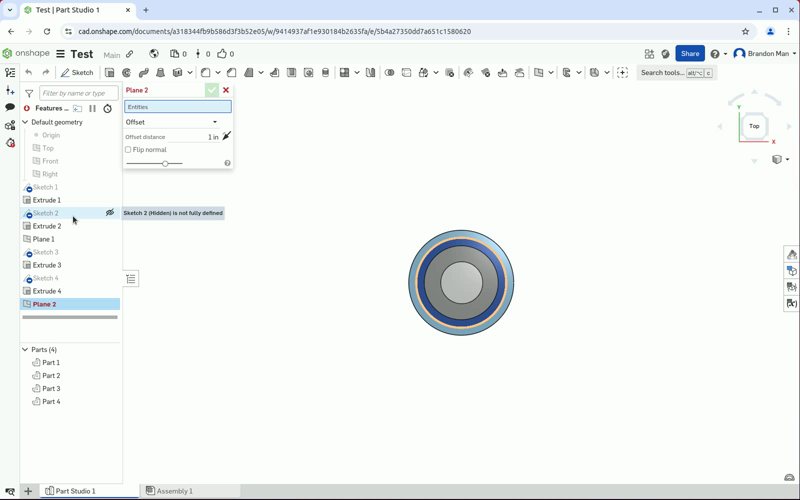
scroll(3)
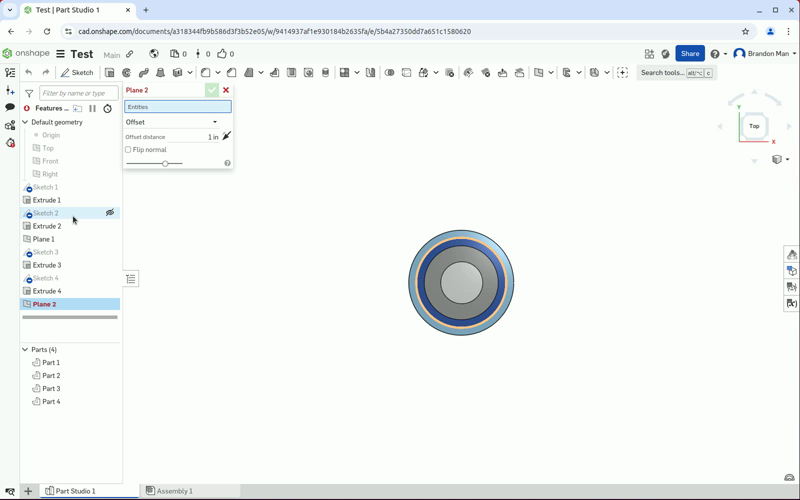
mouse_move(73, 150)
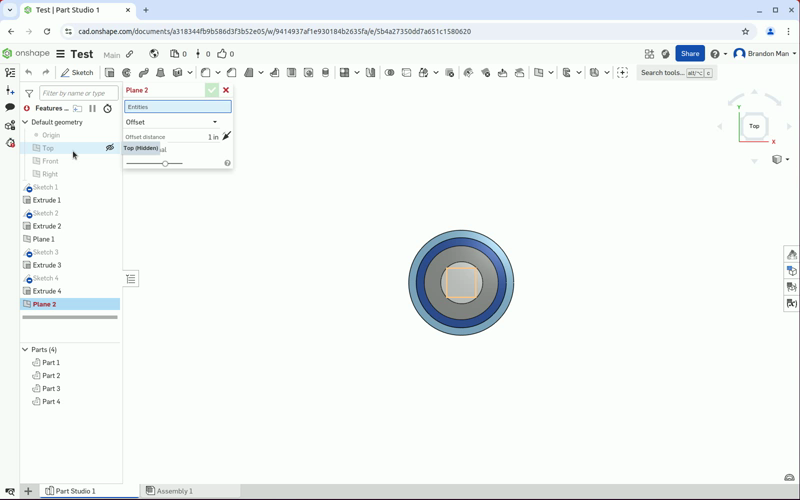
click(73, 150)
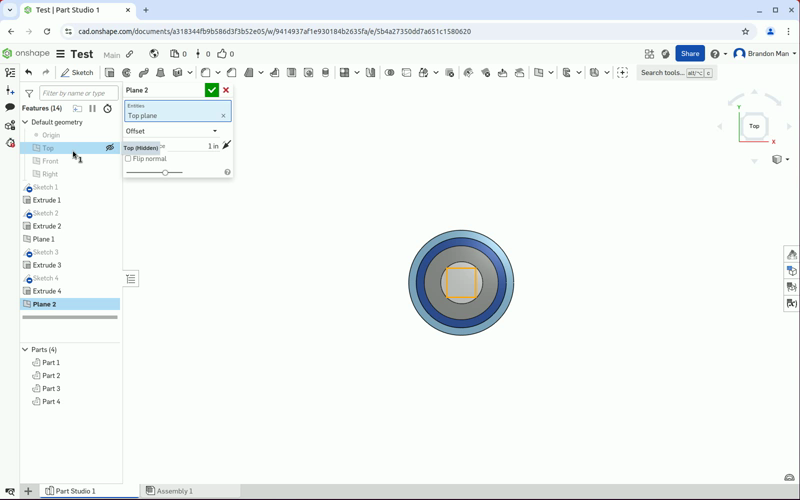
key(tab, 2)
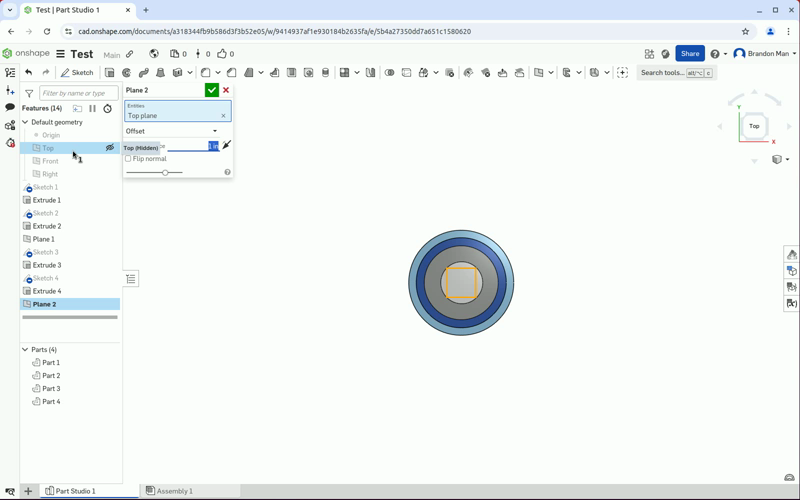
text(5.053)
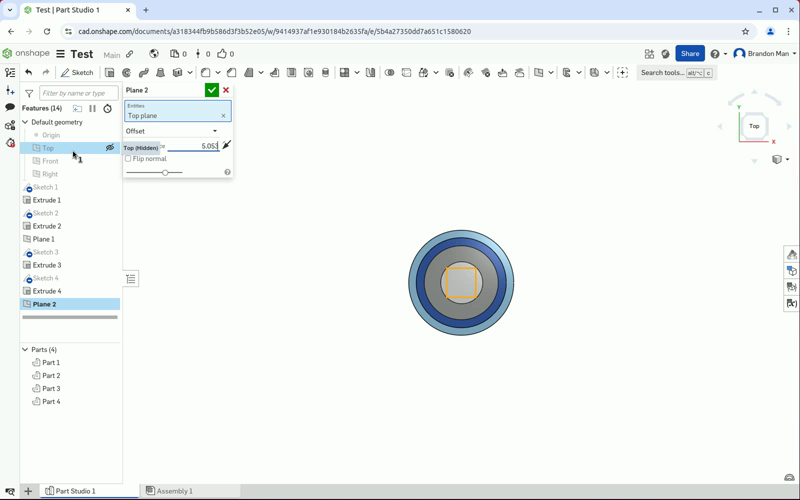
key(enter, 2)
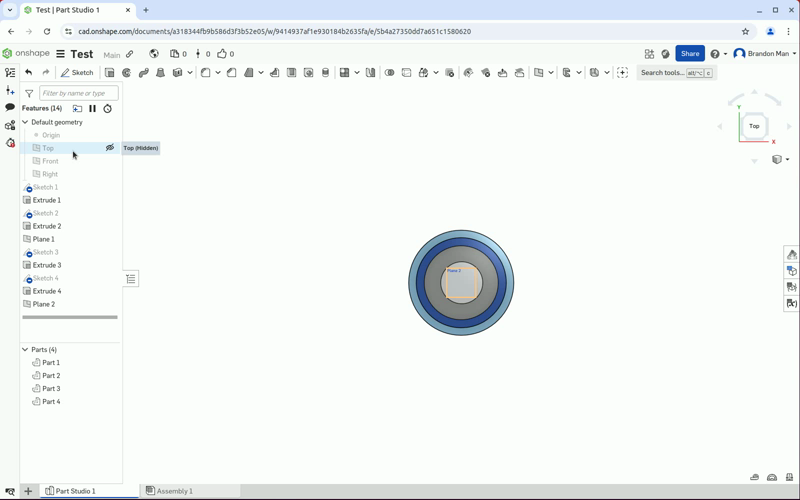
key(shift+s)
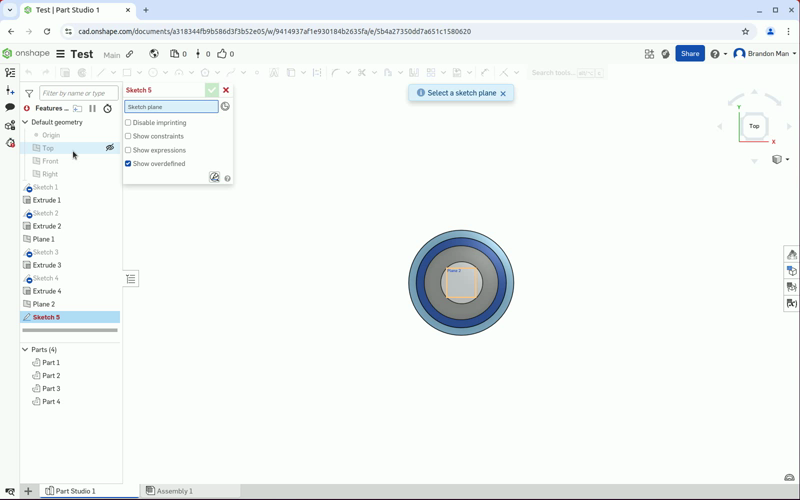
mouse_move(73, 306)
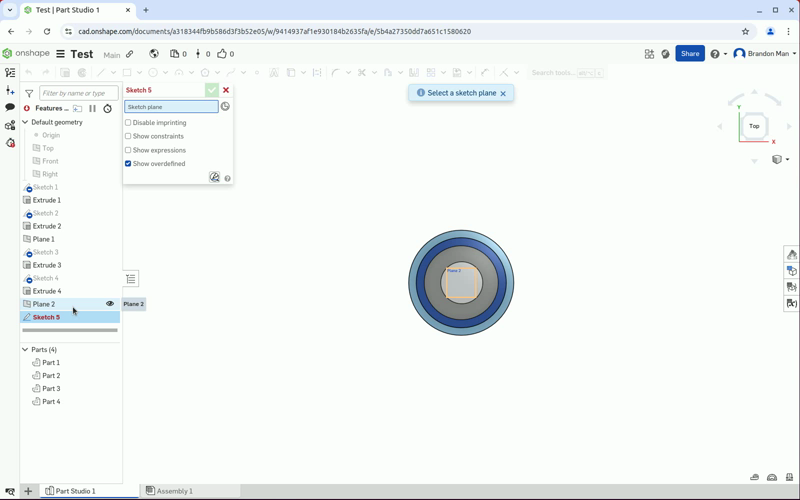
click(73, 306)
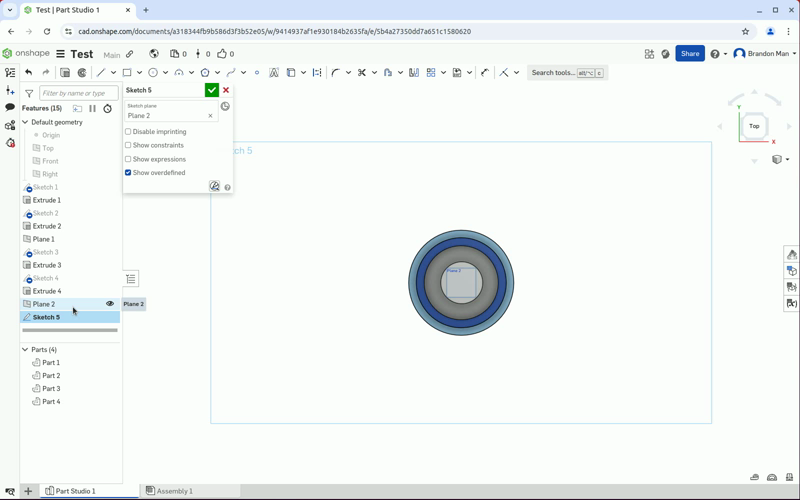
mouse_move(73, 352)
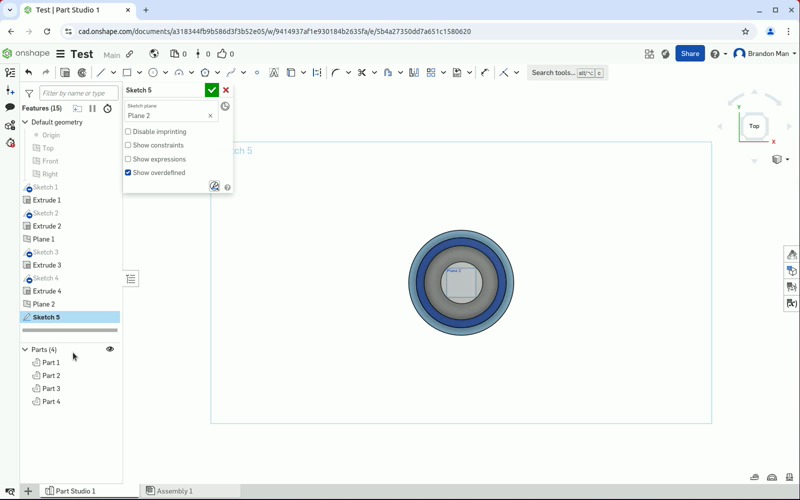
key(y)
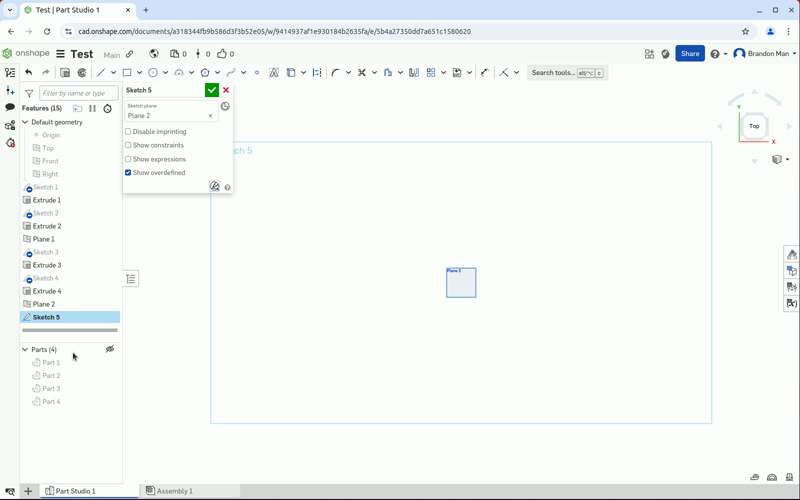
key(c)
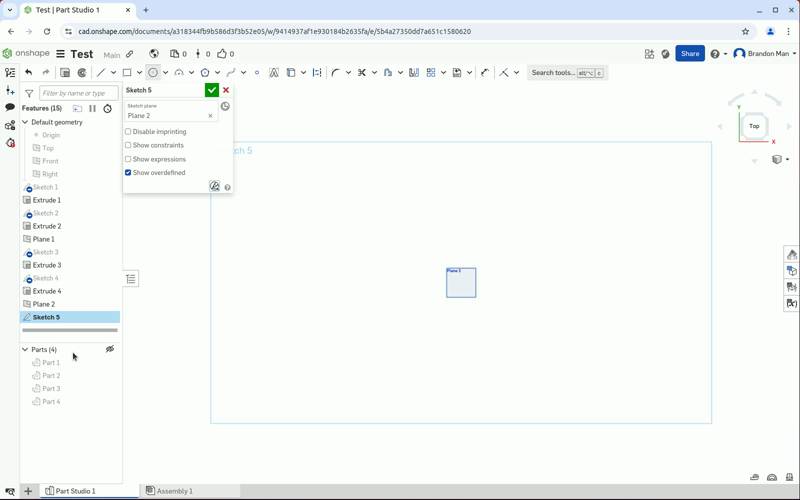
key_down(shift)
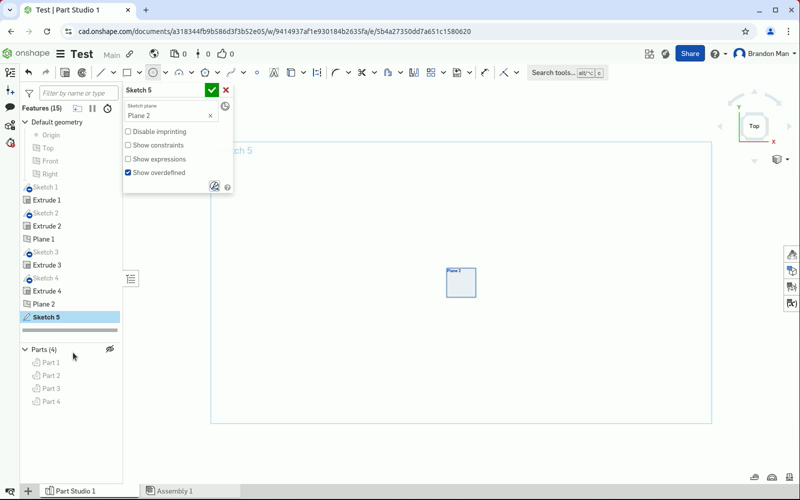
mouse_move(461, 282)
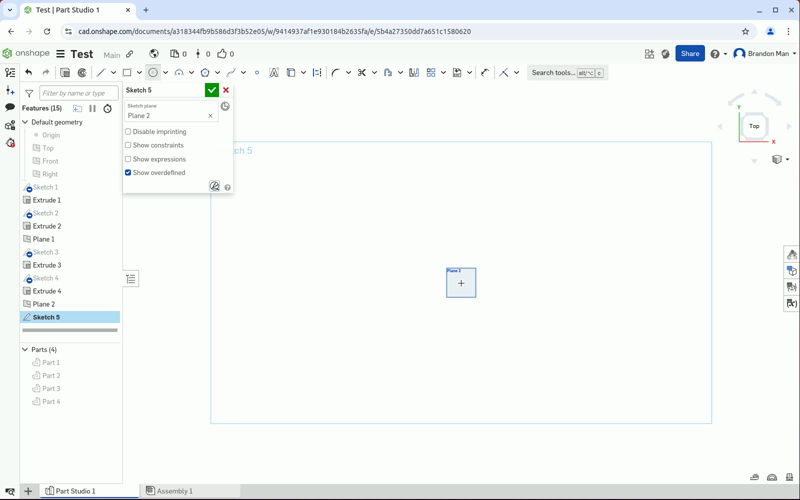
click(461, 282)
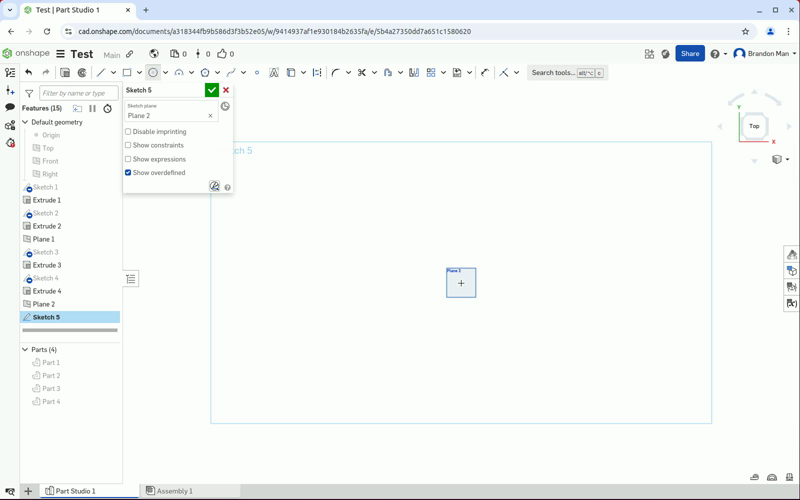
key_up(shift)
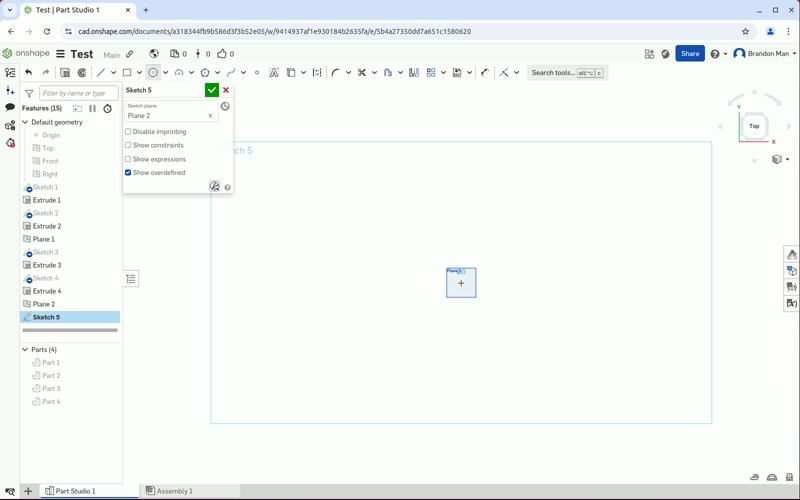
mouse_move(479, 282)
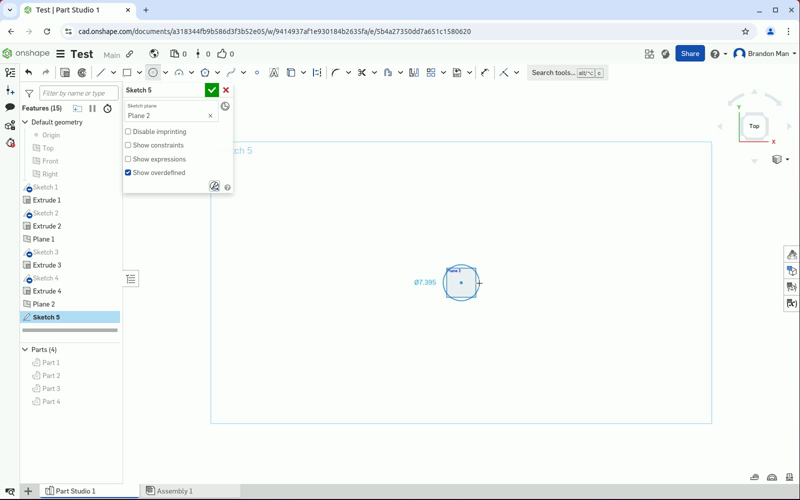
click(479, 282)
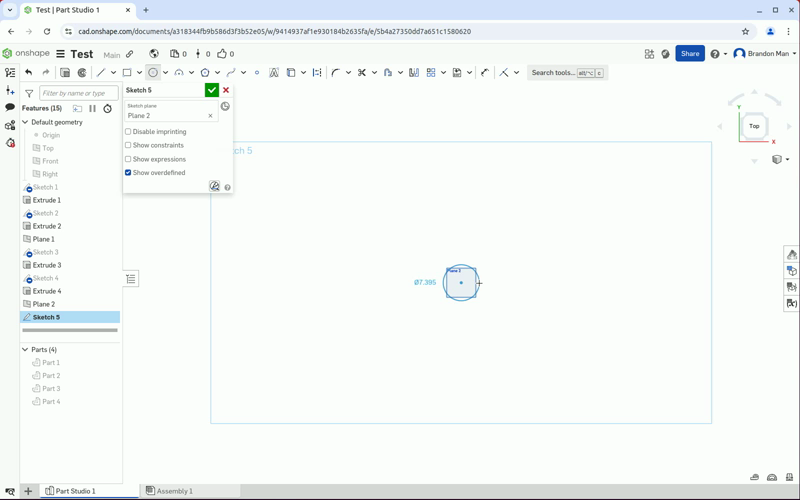
key(esc)
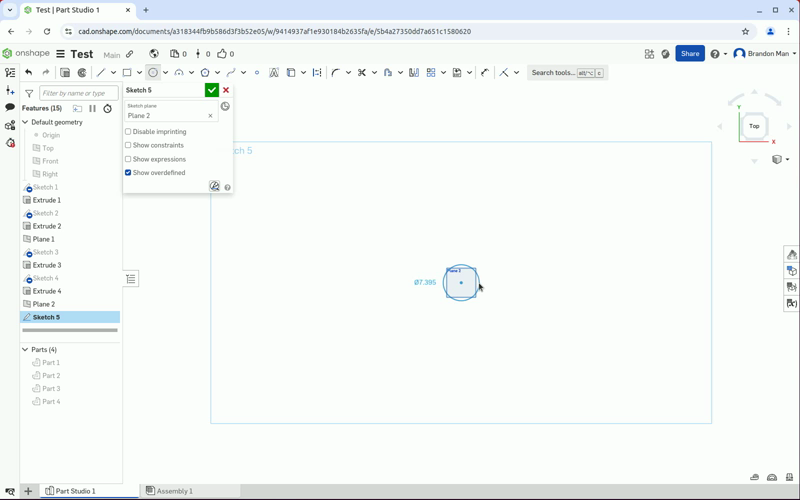
mouse_move(450, 281)
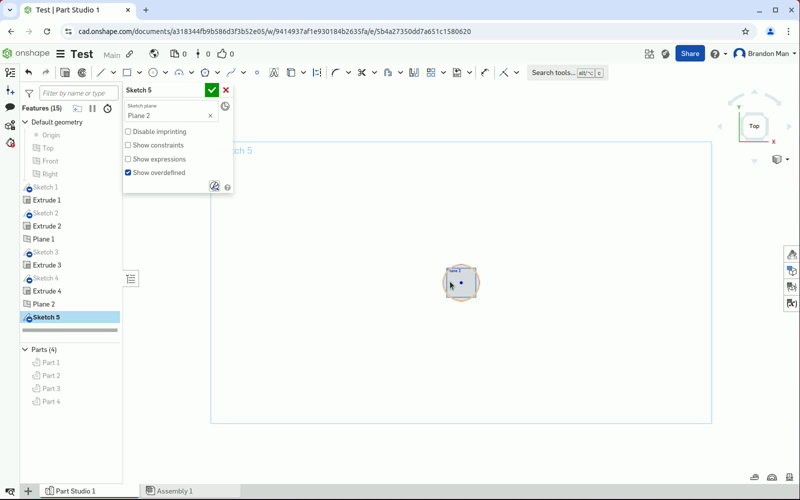
scroll(6)
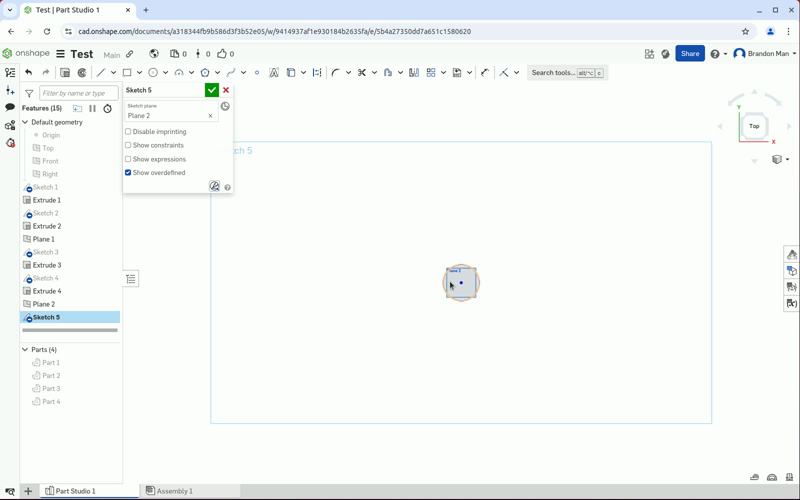
scroll(6)
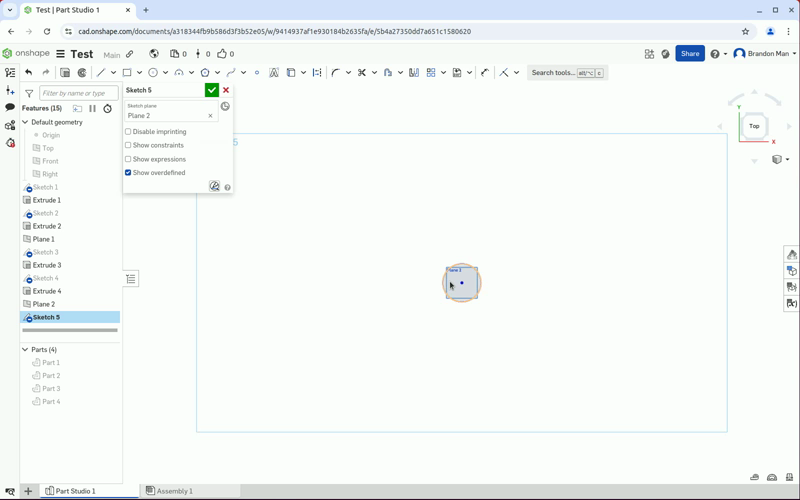
scroll(6)
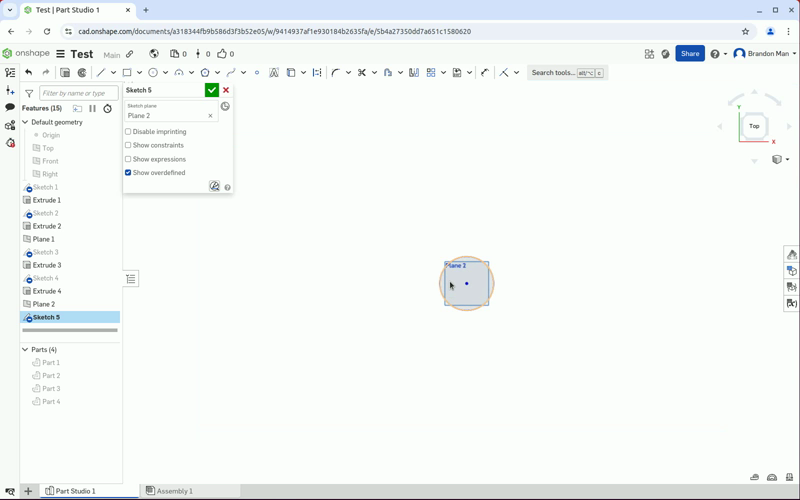
scroll(6)
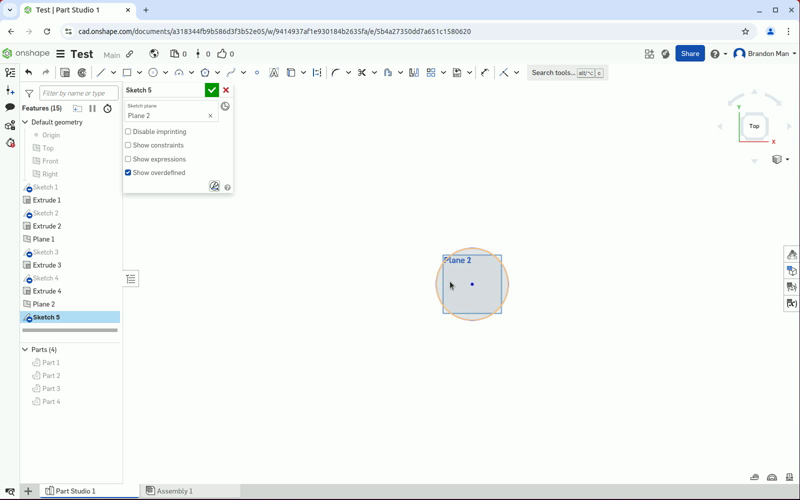
scroll(6)
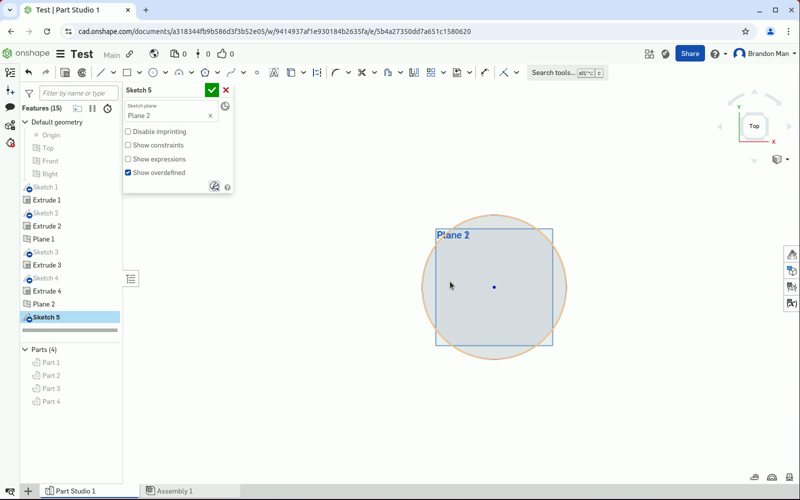
scroll(6)
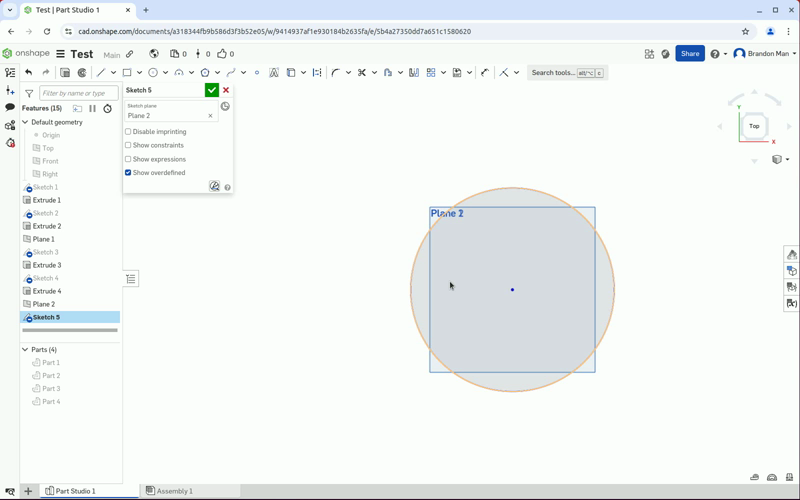
scroll(6)
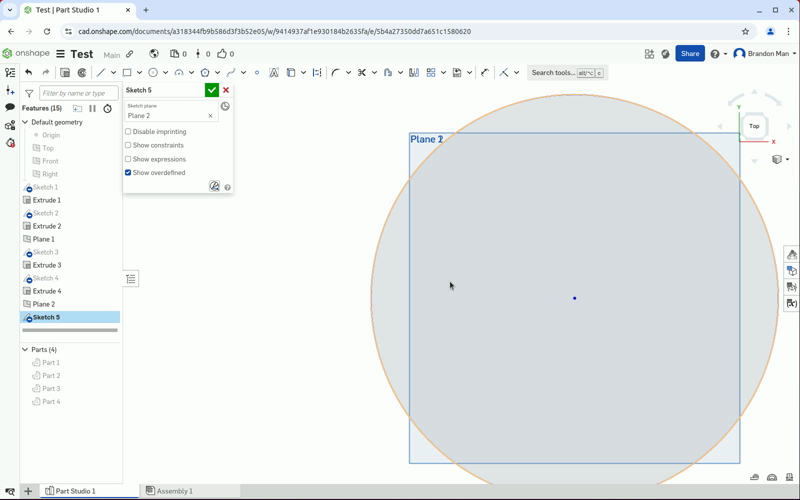
click(450, 281)
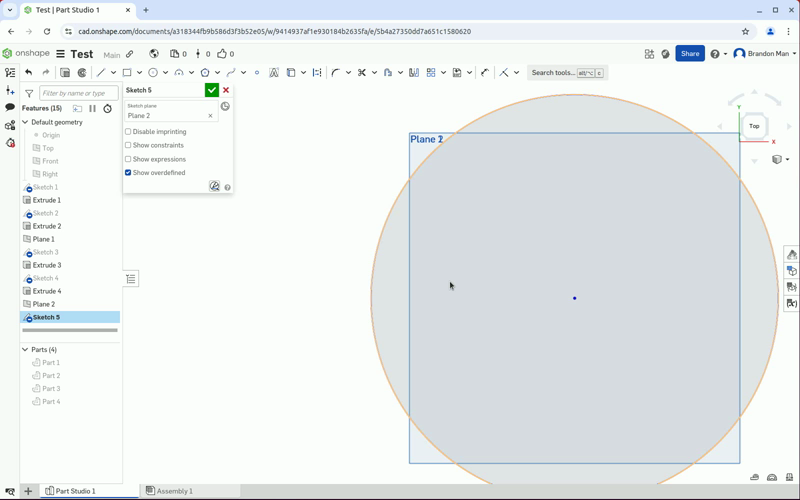
scroll(-6)
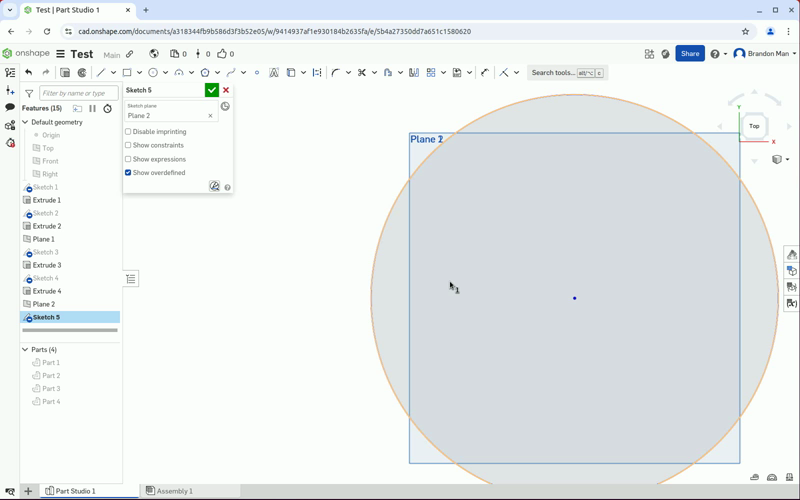
scroll(-6)
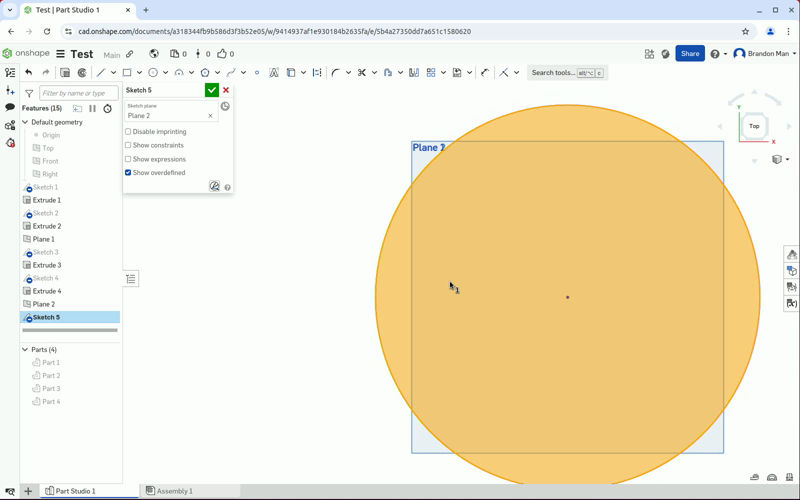
scroll(-6)
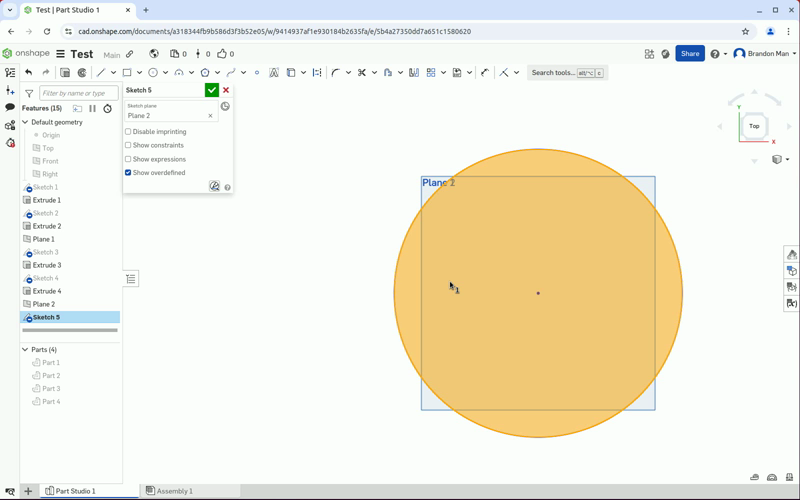
scroll(-6)
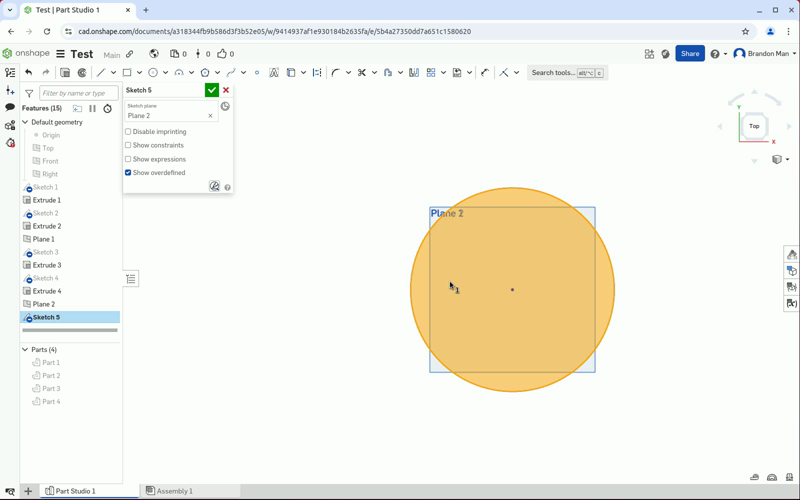
scroll(-6)
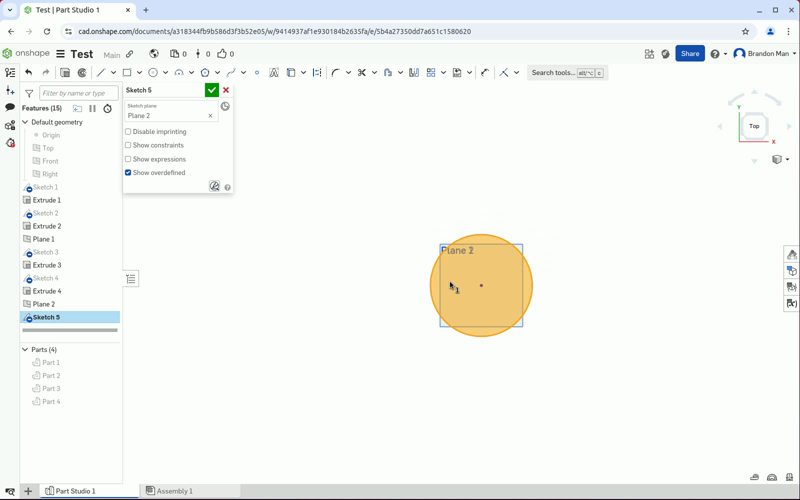
scroll(-6)
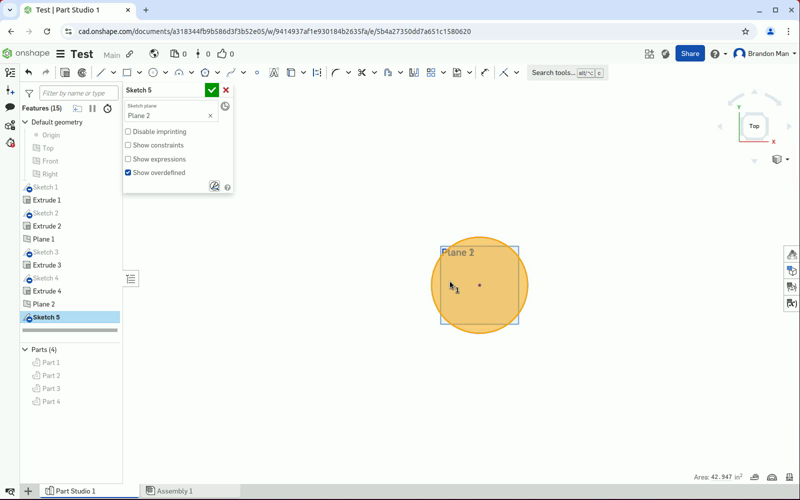
scroll(-6)
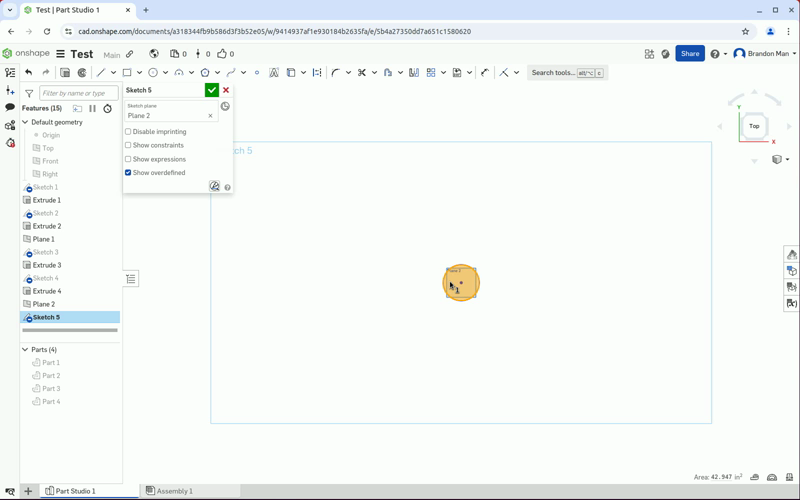
mouse_move(73, 352)
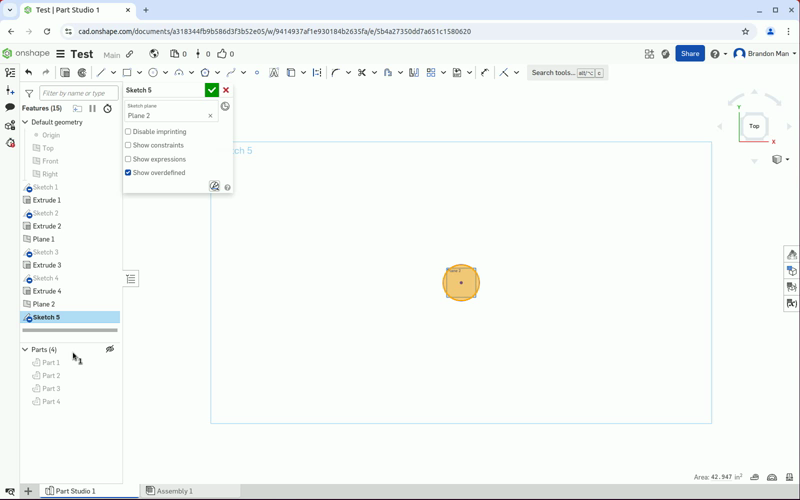
key(shift+y)
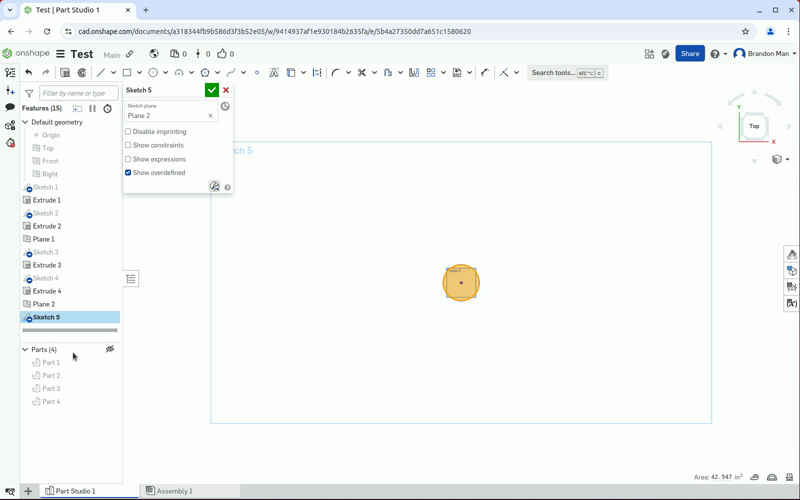
key(shift+e)
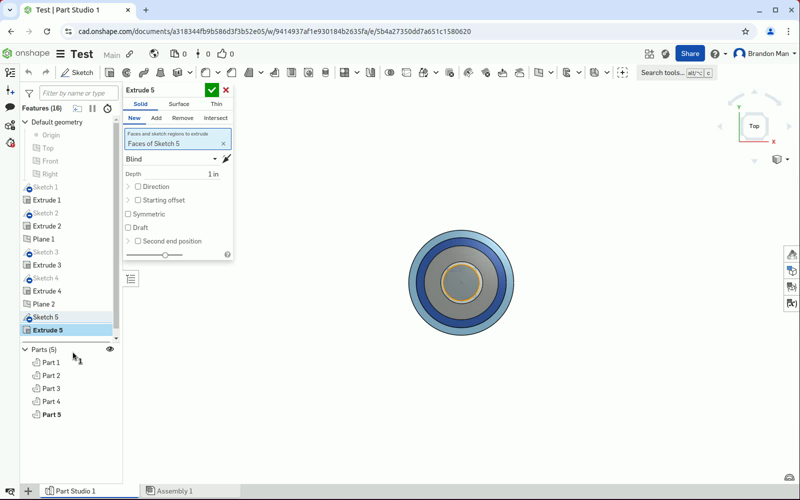
mouse_move(143, 106)
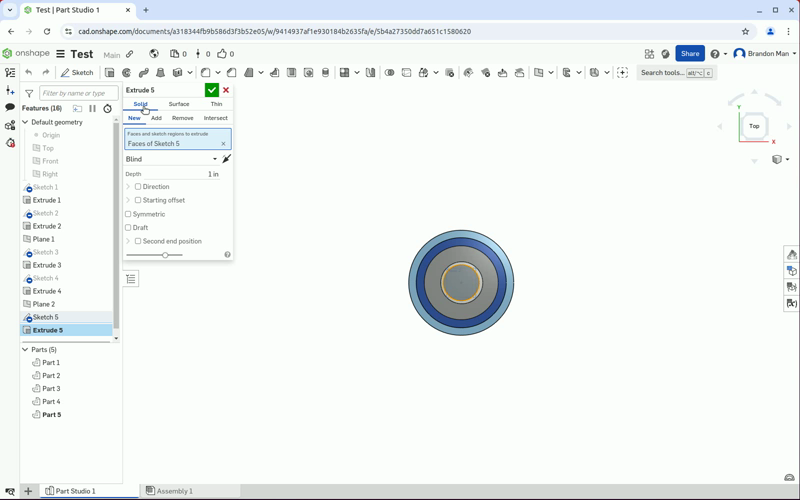
click(143, 106)
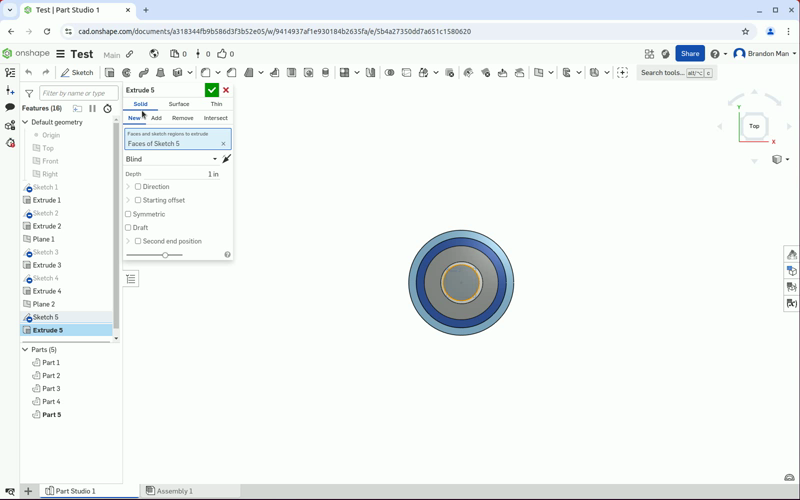
mouse_move(137, 120)
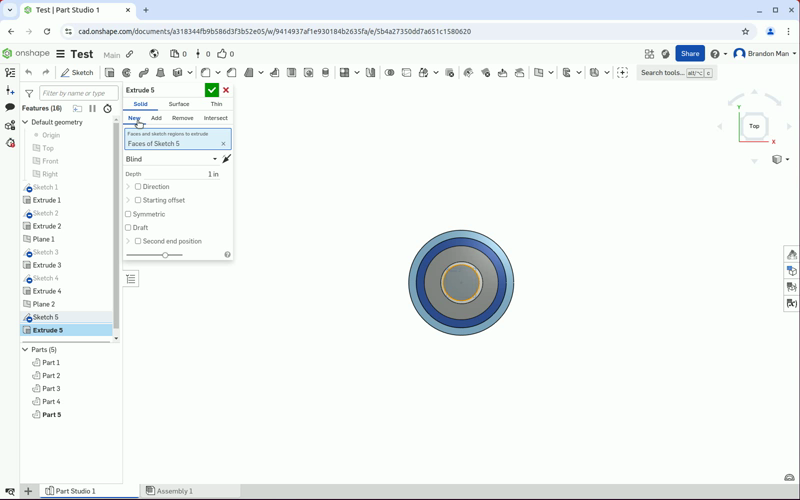
click(137, 120)
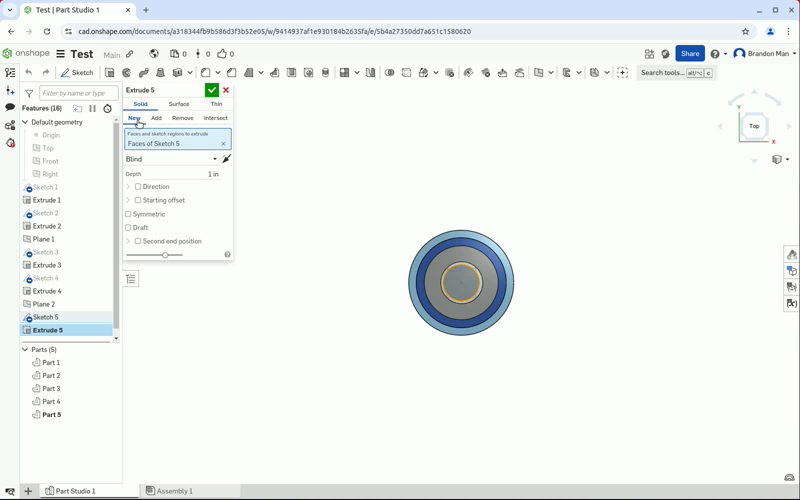
key(tab, 4)
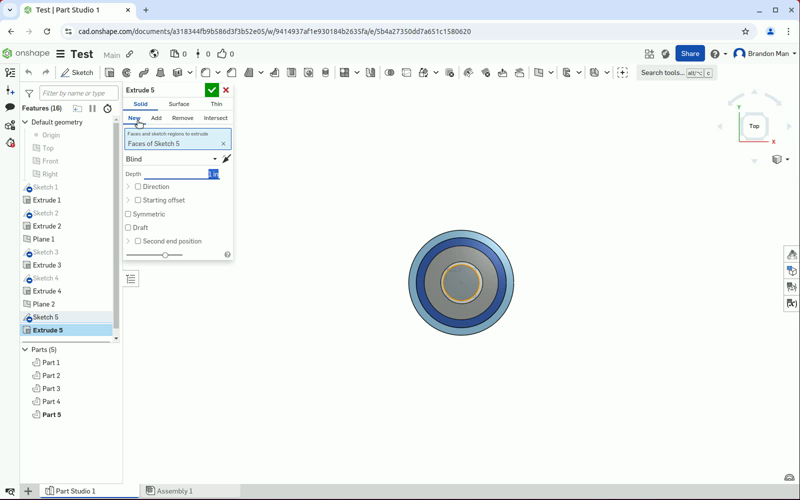
text(6.258)
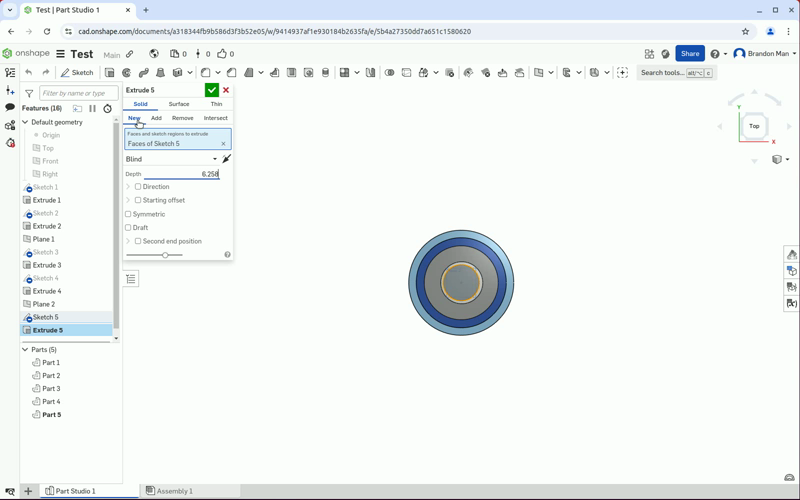
key(enter)
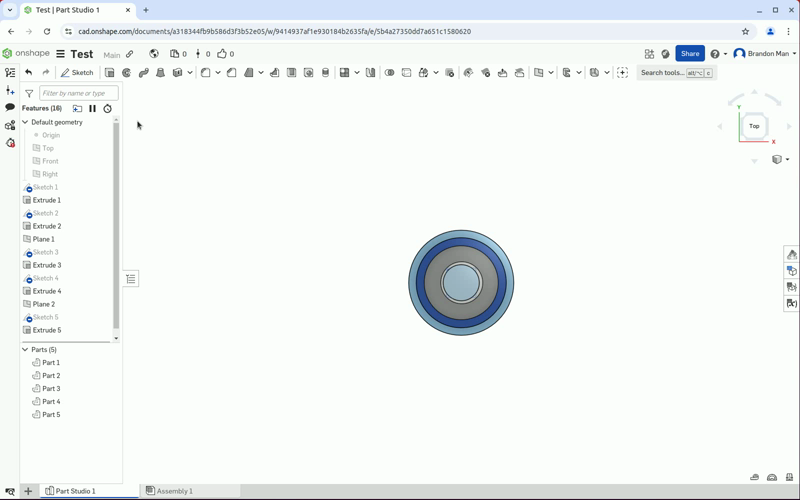
key(shift+h)
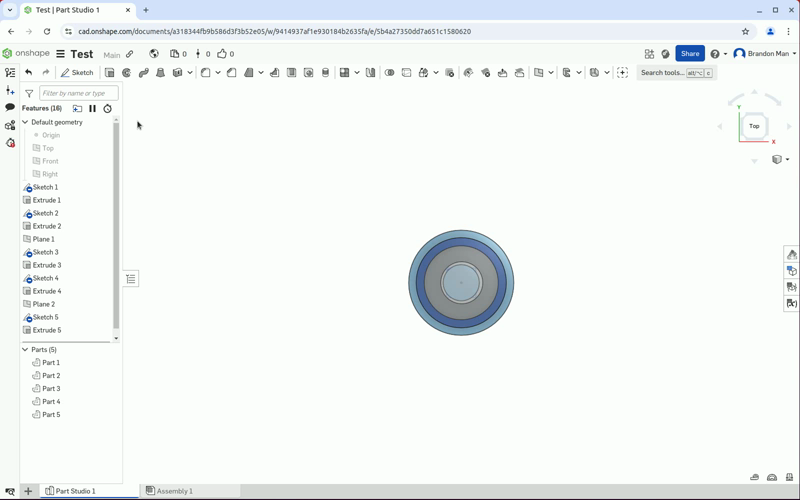
key(shift+h)
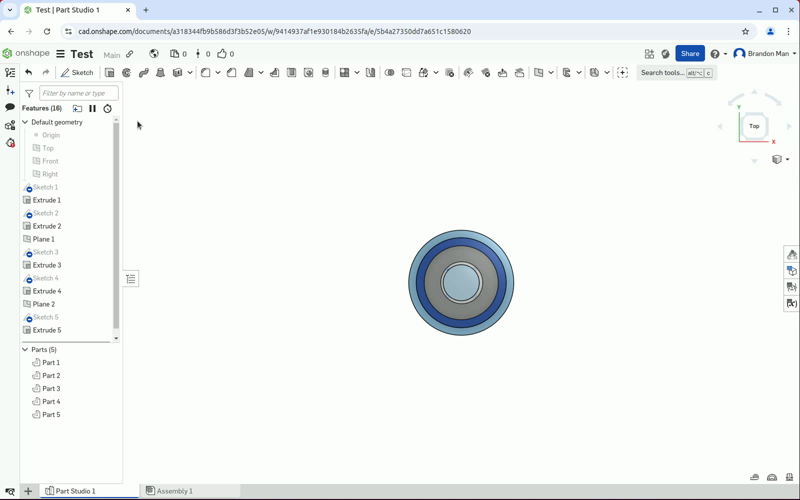
mouse_move(69, 189)
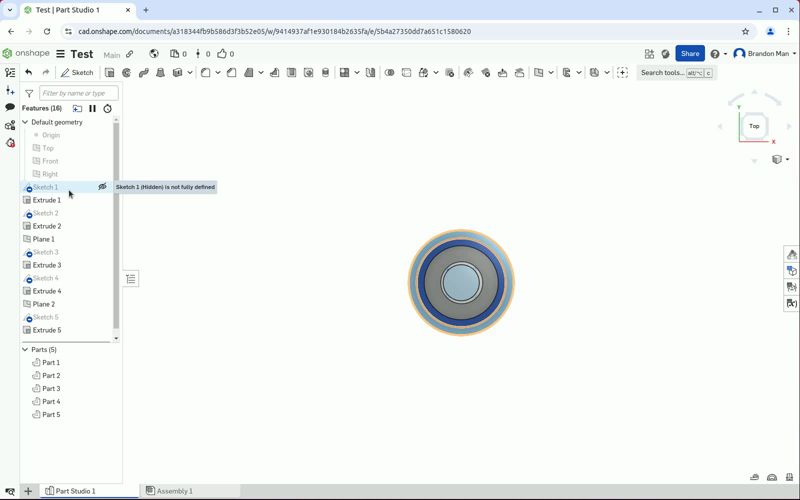
click(69, 189)
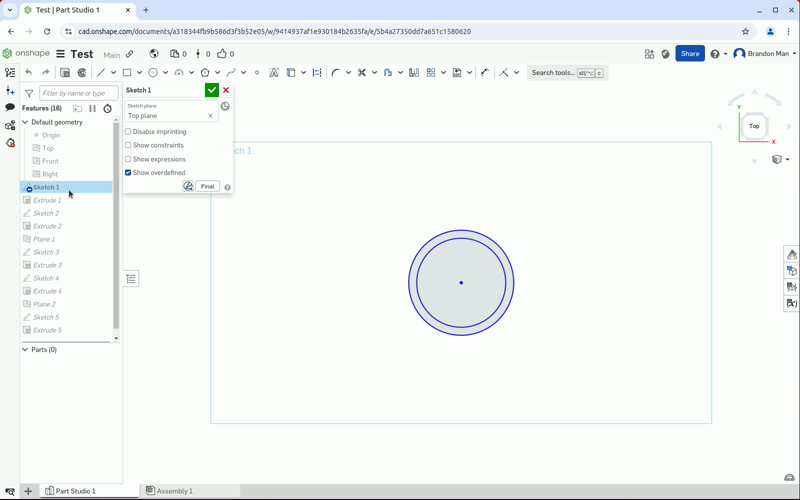
mouse_move(229, 92)
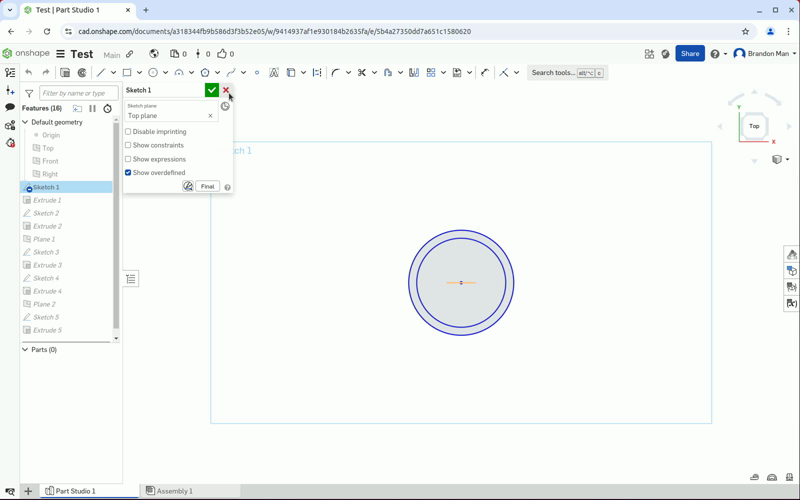
click(229, 92)
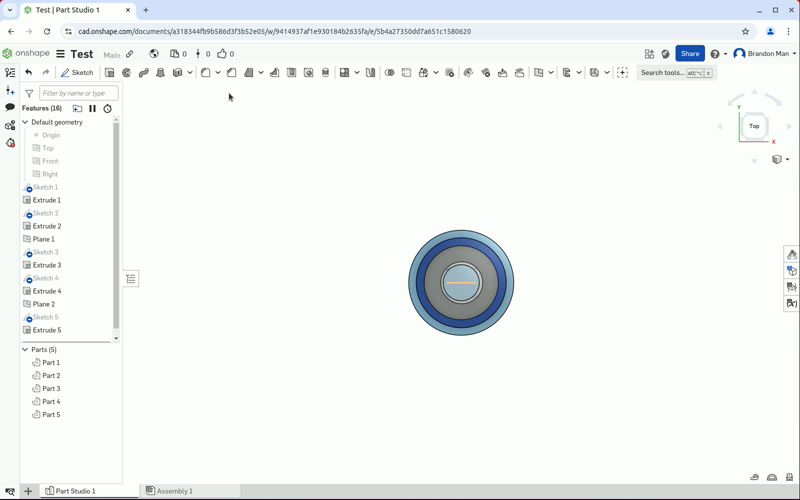
mouse_move(541, 75)
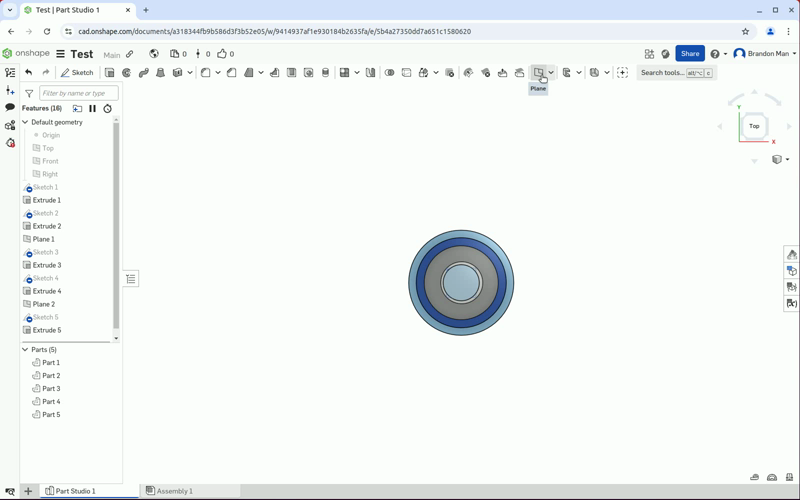
click(541, 75)
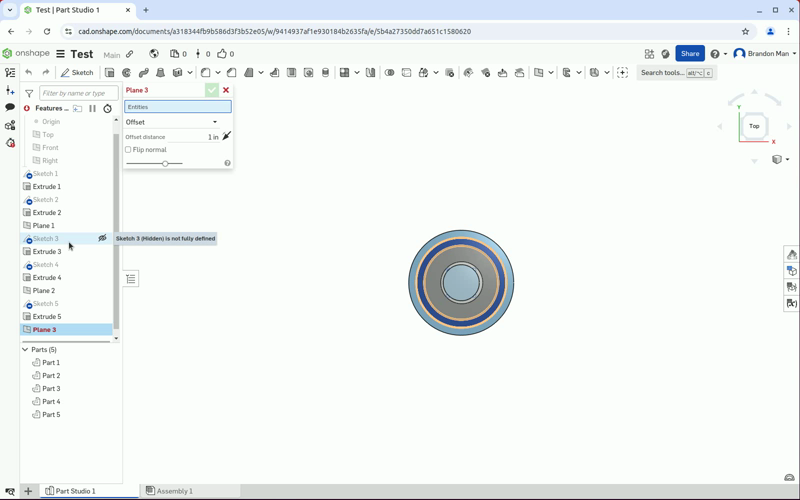
scroll(3)
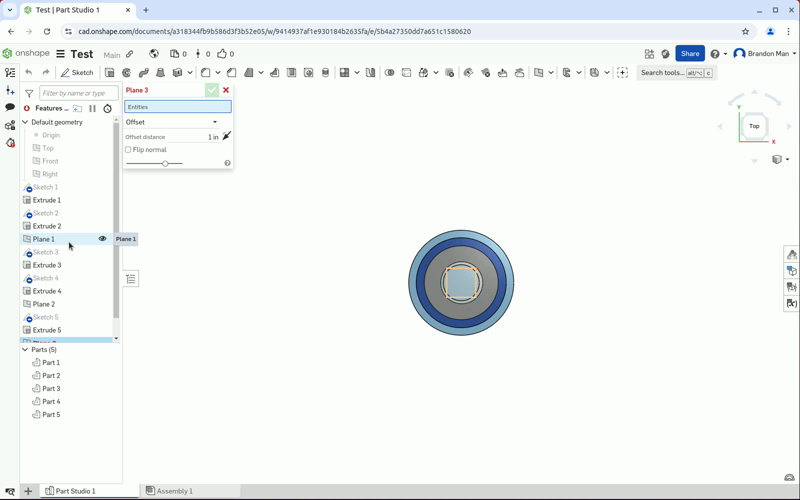
mouse_move(69, 150)
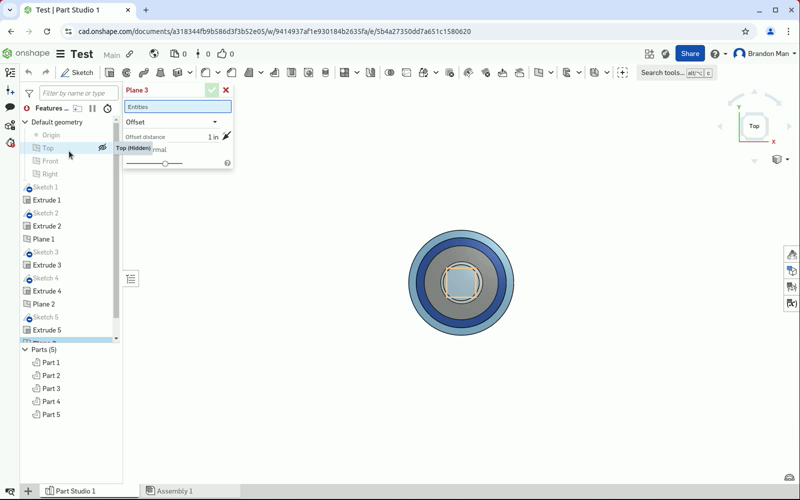
click(69, 150)
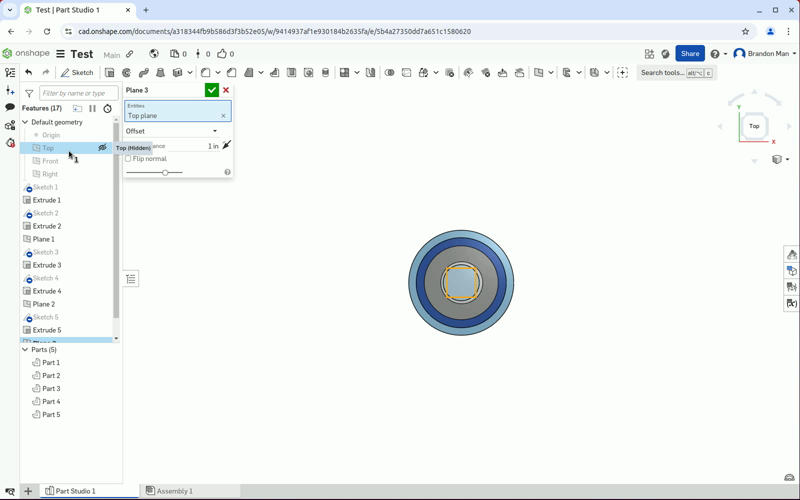
key(tab, 2)
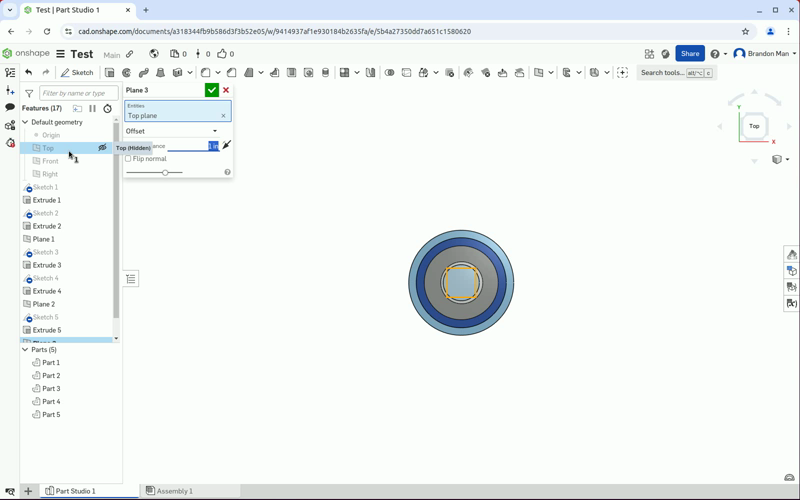
text(11.554)
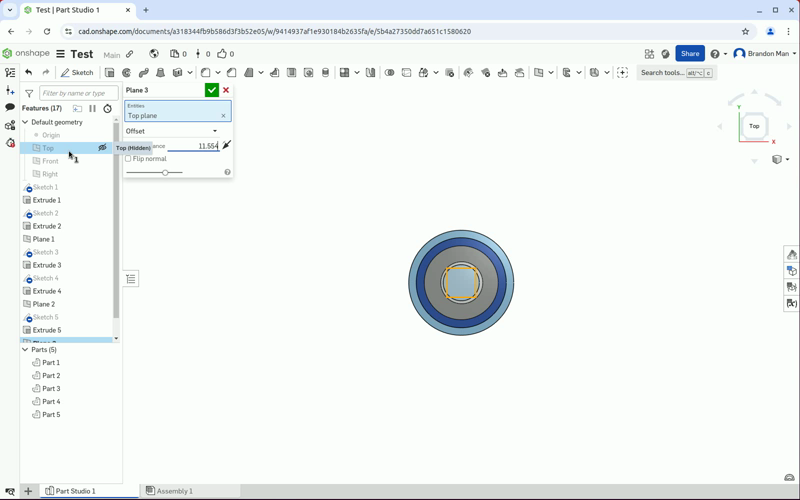
key(enter, 2)
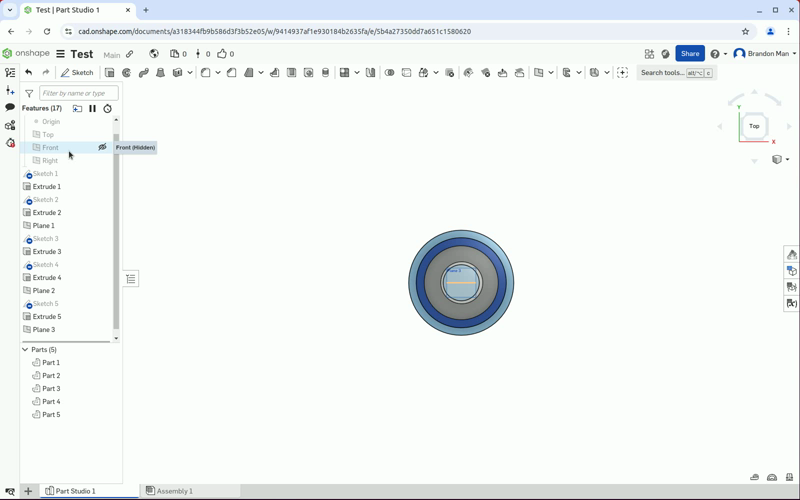
key(shift+s)
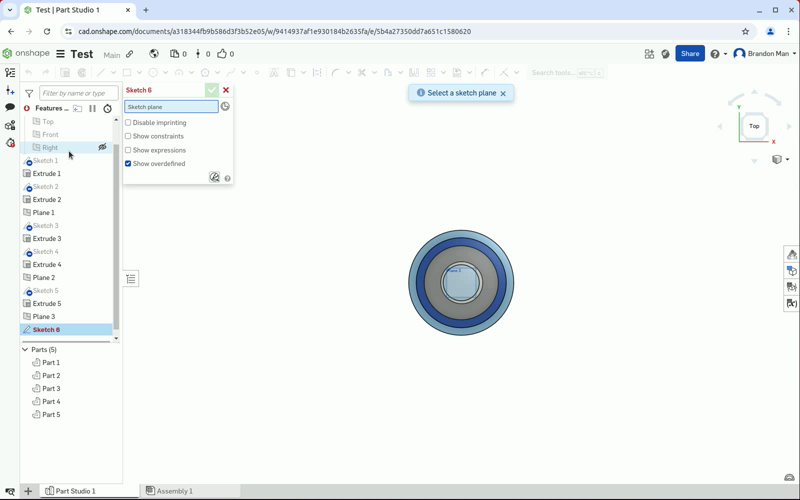
mouse_move(69, 319)
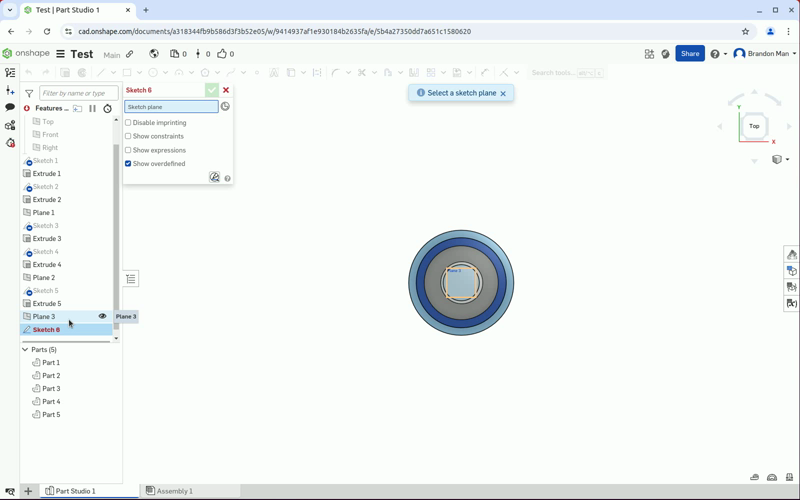
click(69, 319)
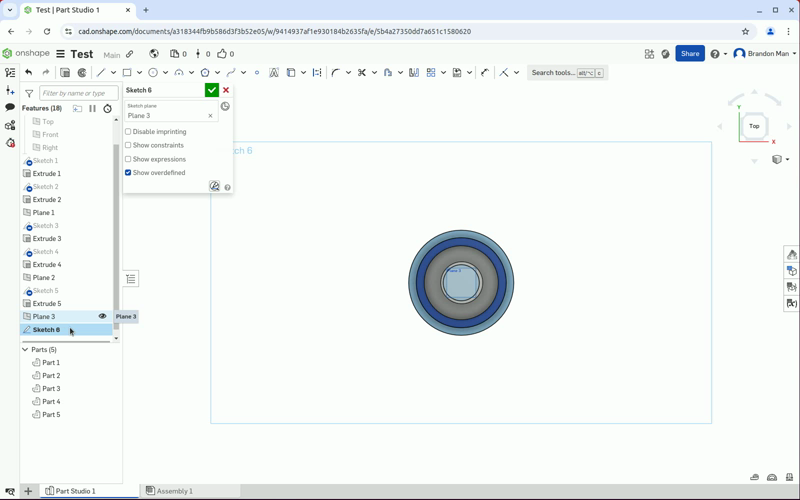
mouse_move(73, 352)
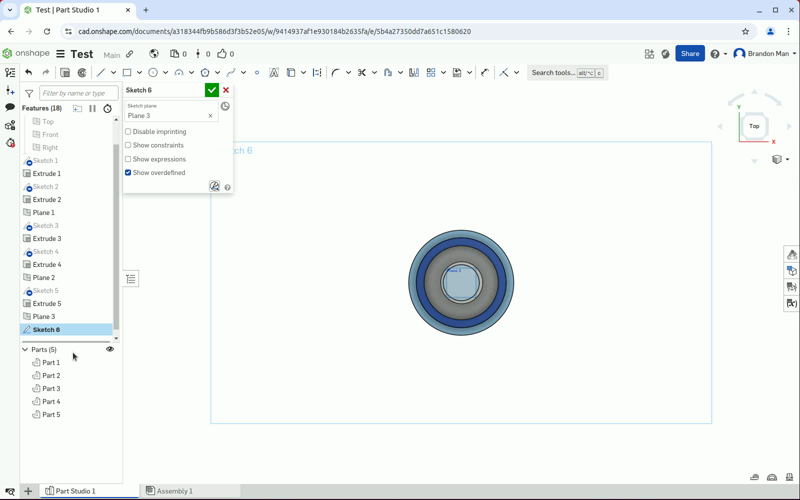
key(y)
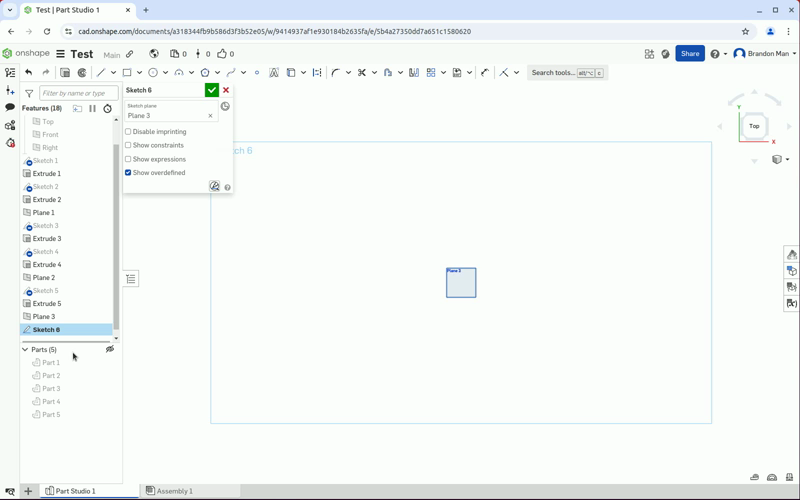
key(c)
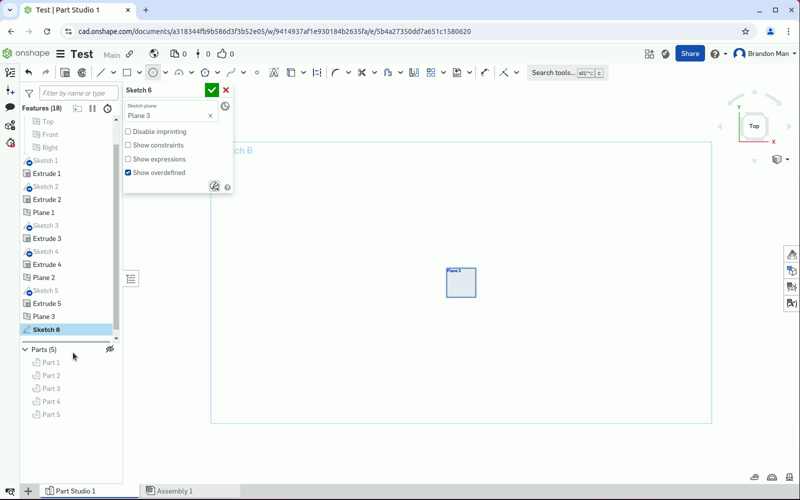
key_down(shift)
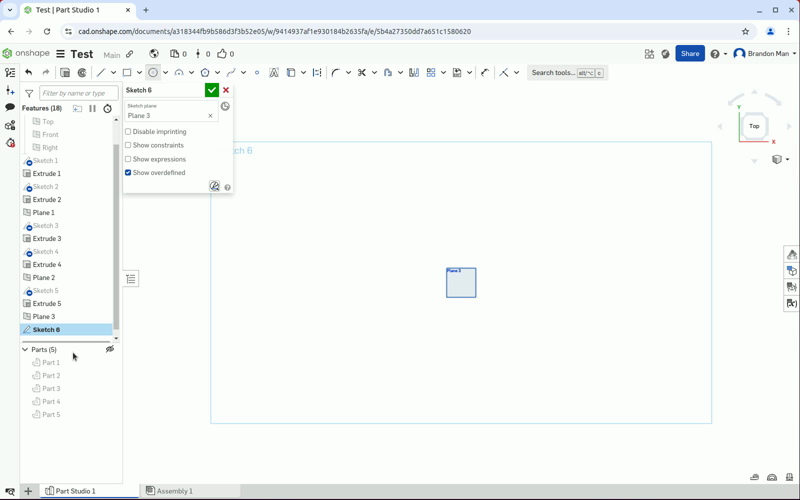
mouse_move(461, 282)
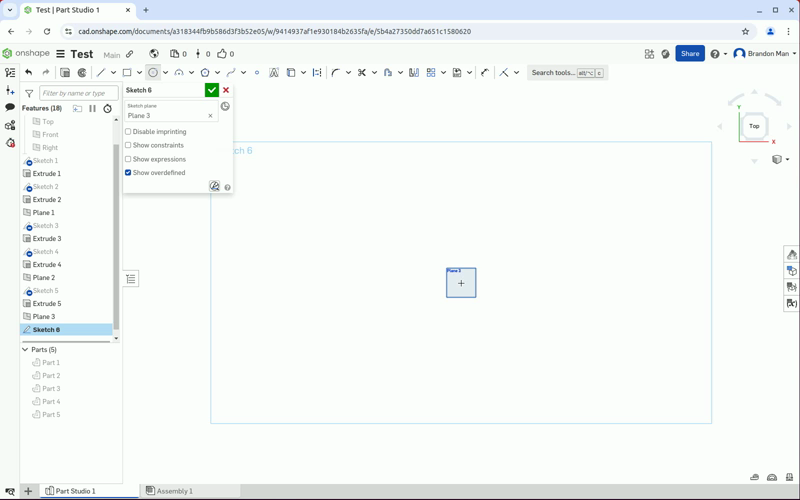
click(461, 282)
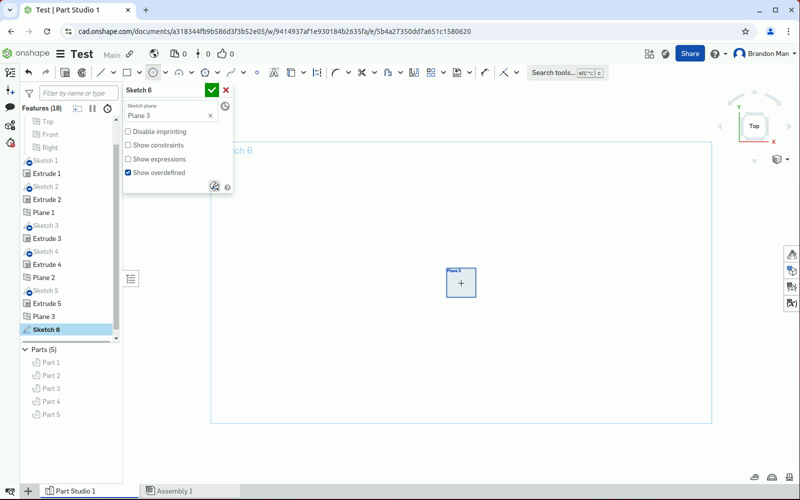
key_up(shift)
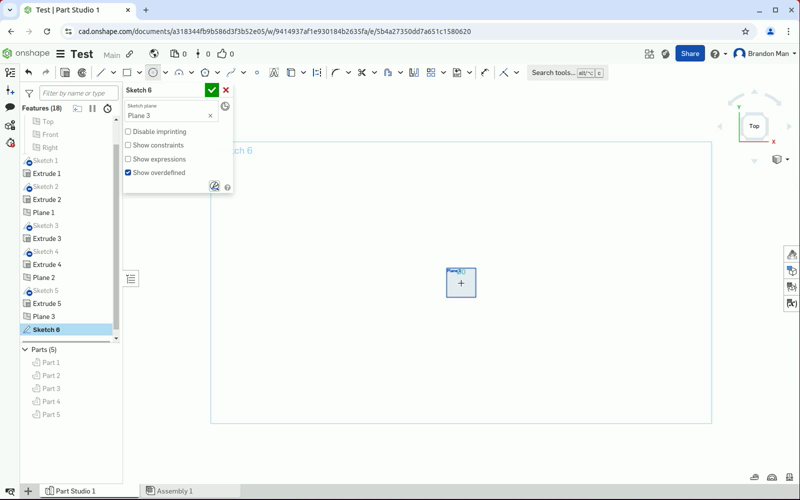
mouse_move(477, 282)
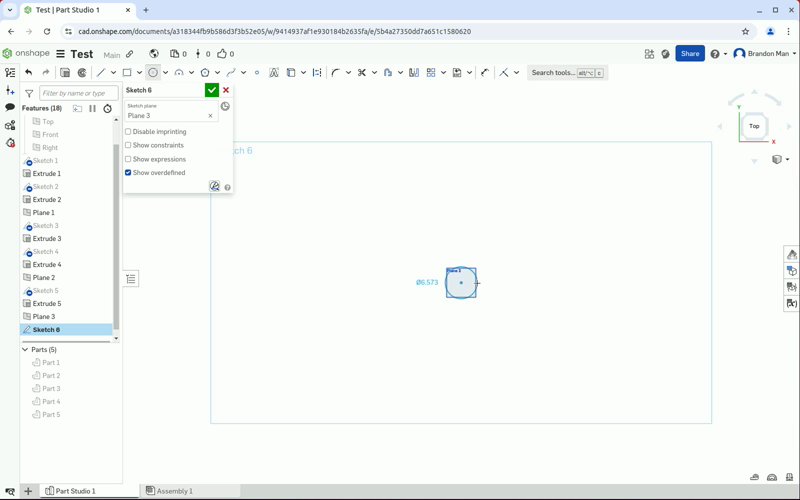
click(477, 282)
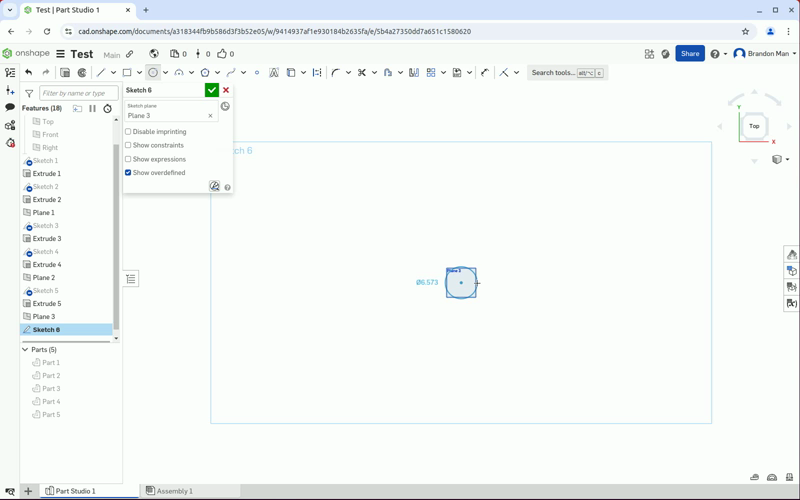
key(esc)
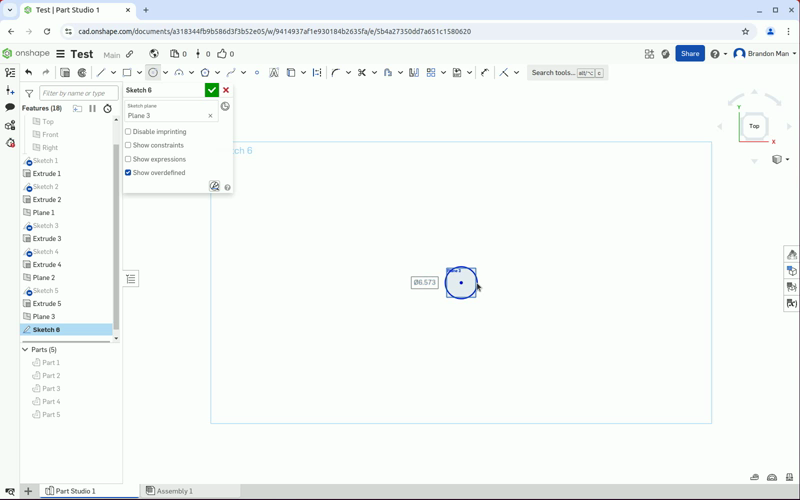
mouse_move(449, 278)
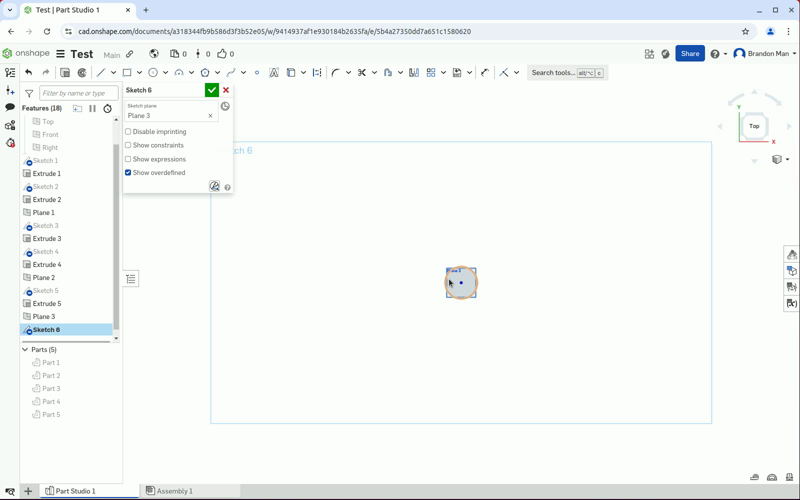
scroll(6)
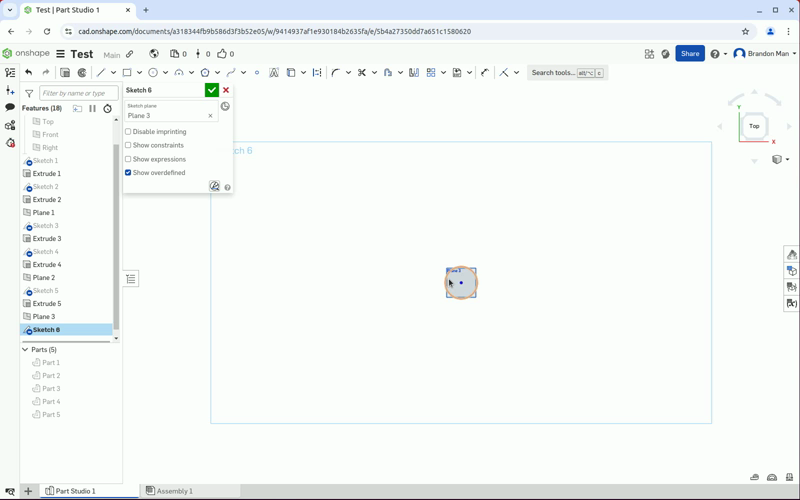
scroll(6)
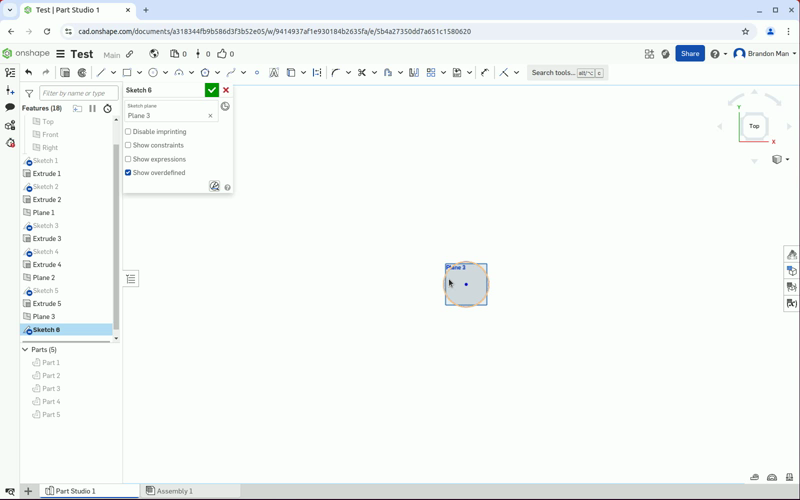
scroll(6)
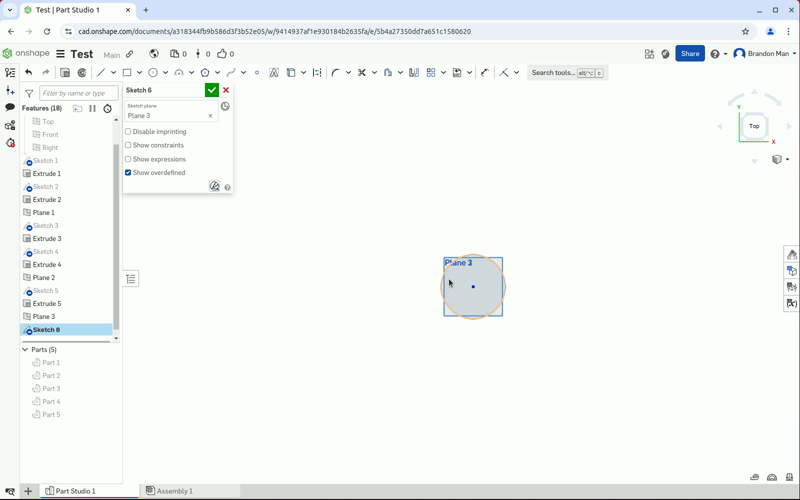
scroll(6)
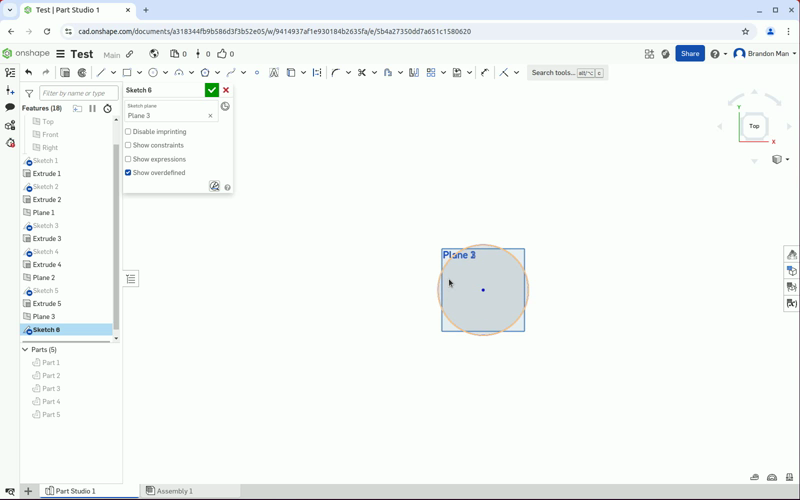
scroll(6)
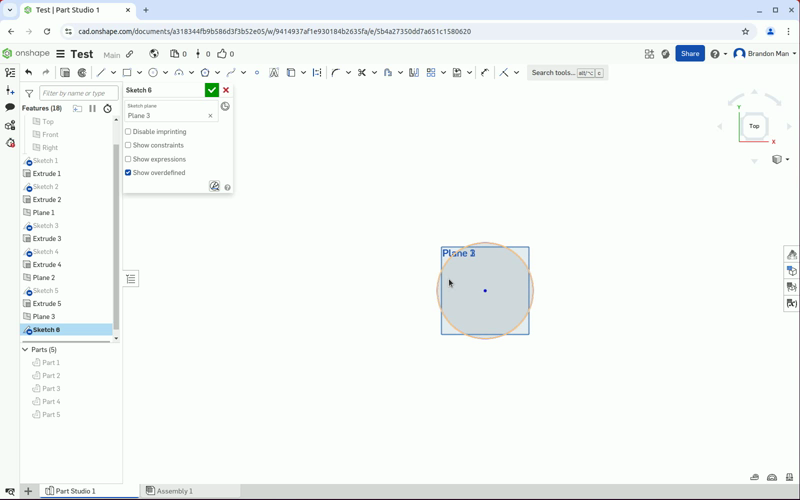
scroll(6)
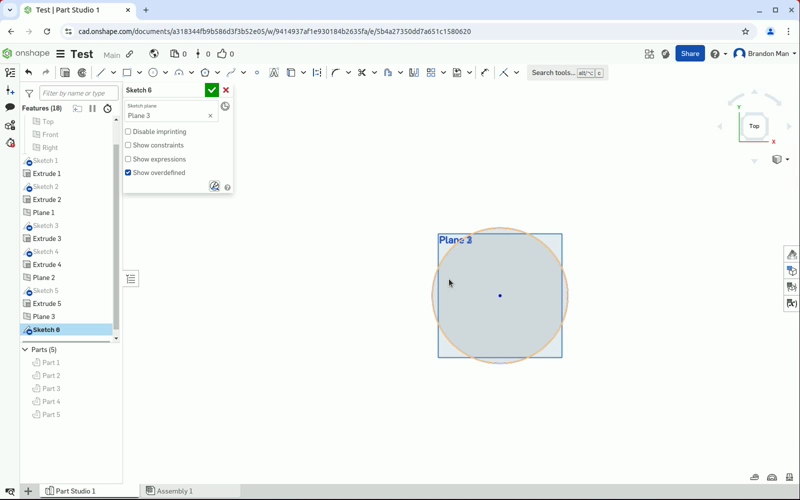
scroll(6)
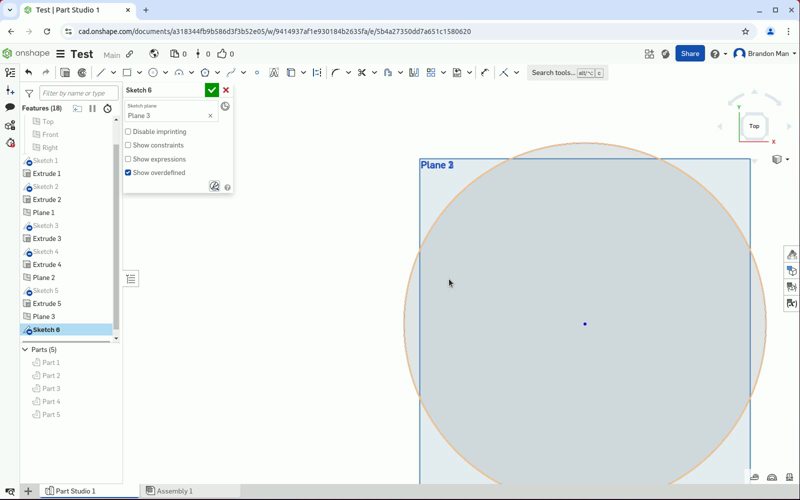
click(449, 278)
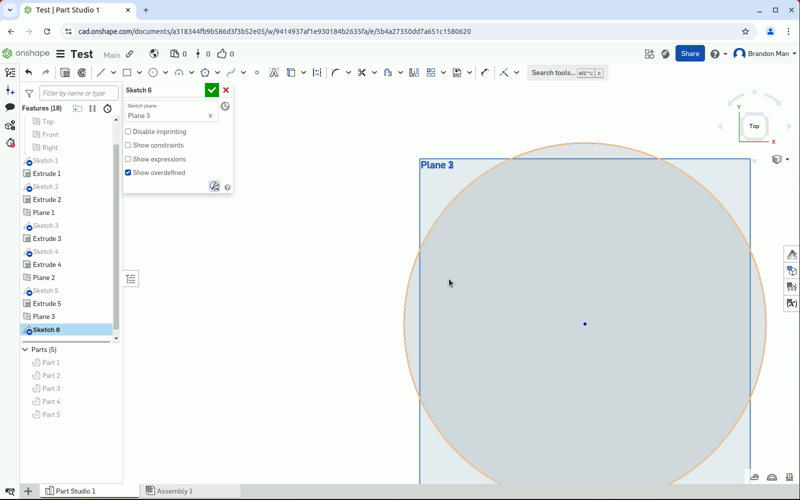
scroll(-6)
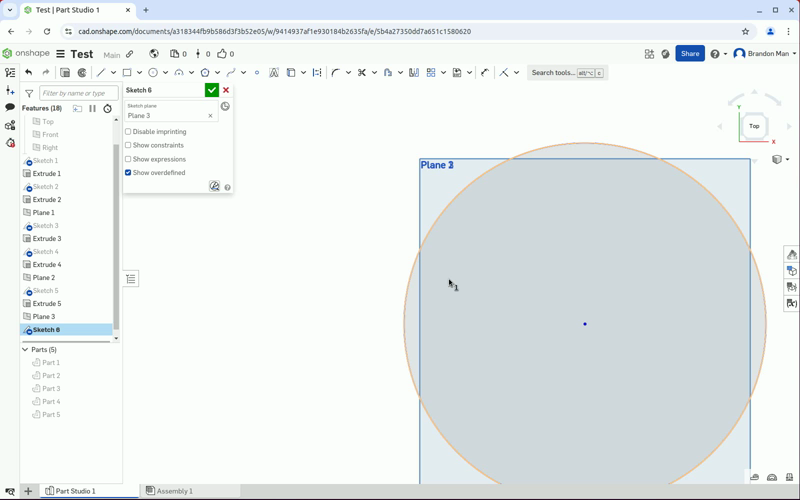
scroll(-6)
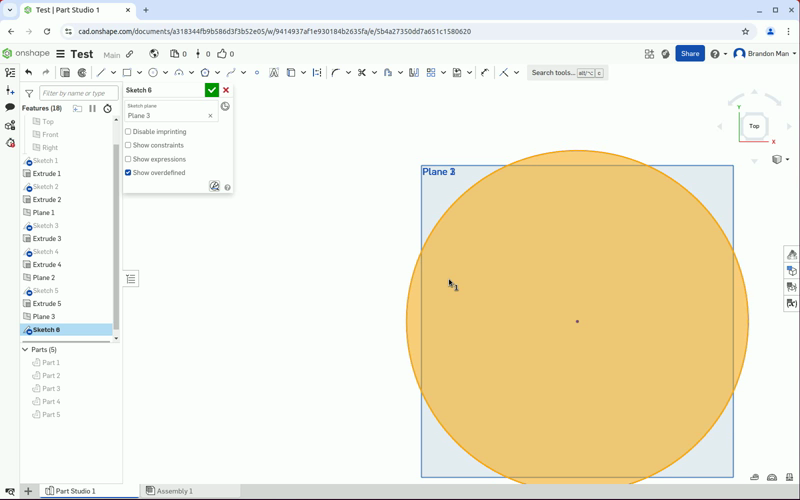
scroll(-6)
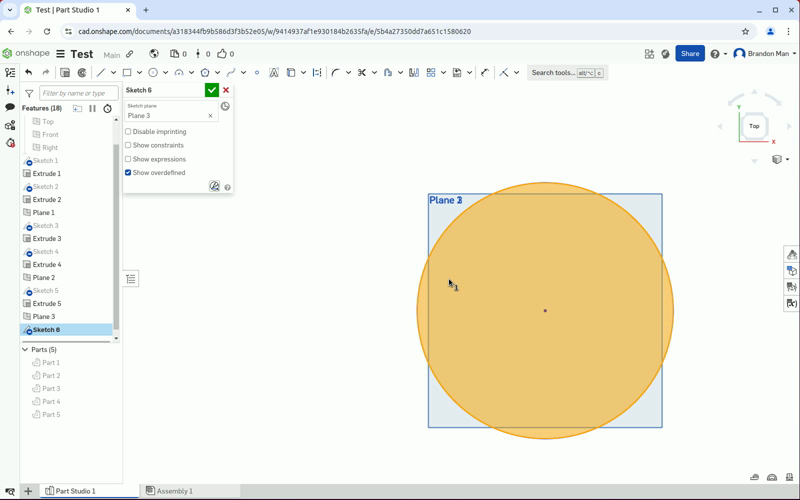
scroll(-6)
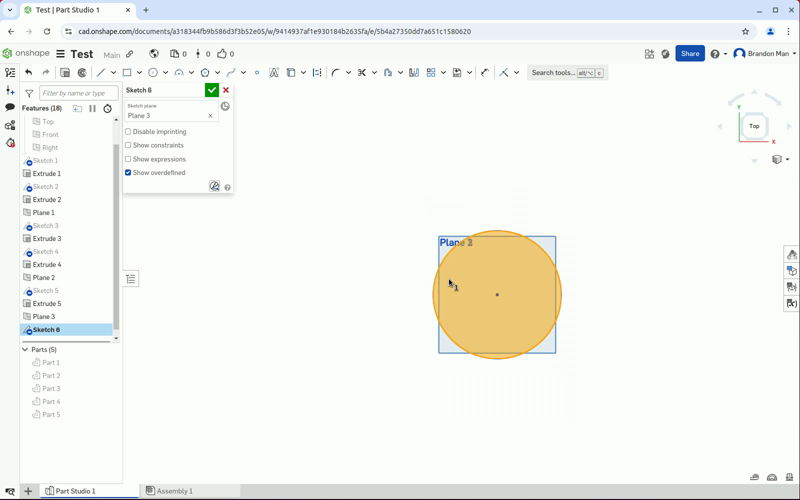
scroll(-6)
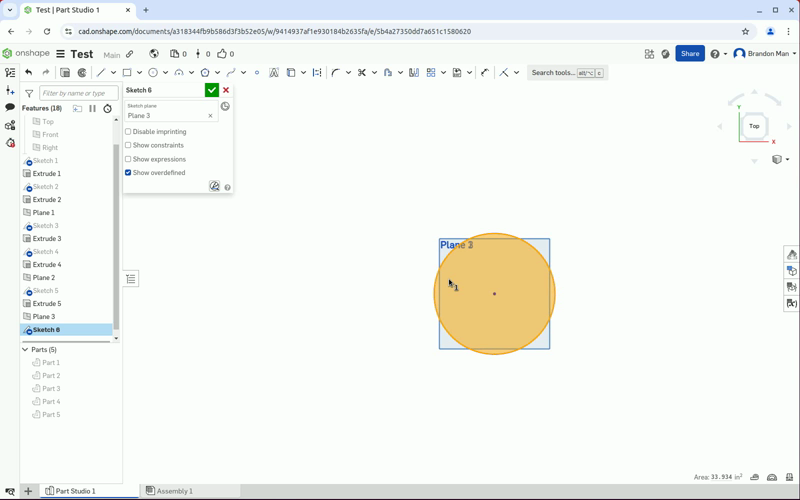
scroll(-6)
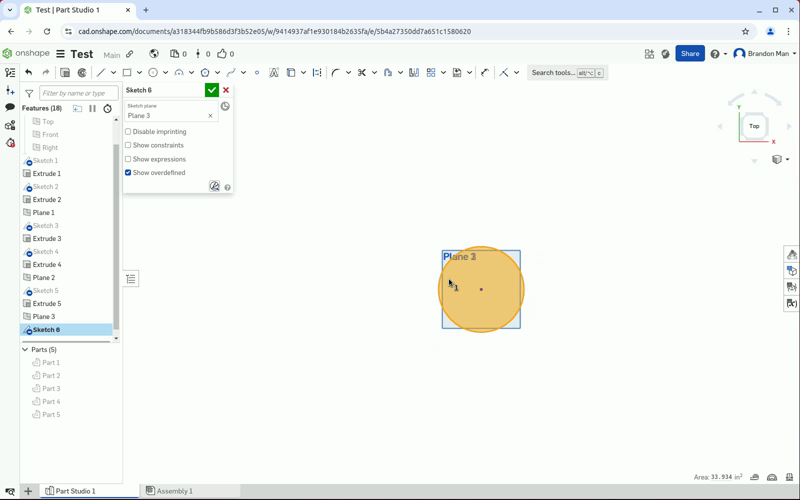
scroll(-6)
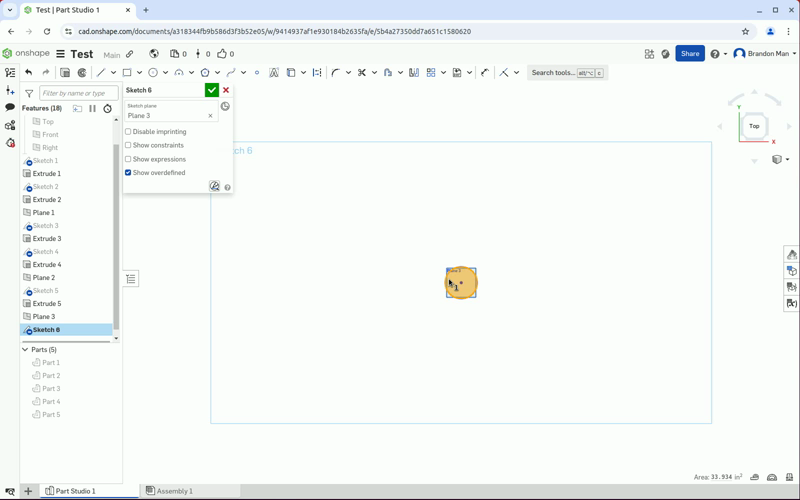
mouse_move(73, 352)
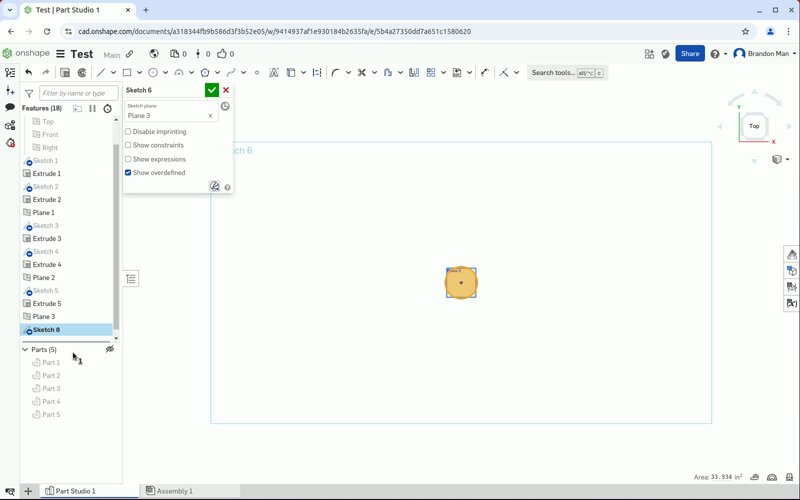
key(shift+y)
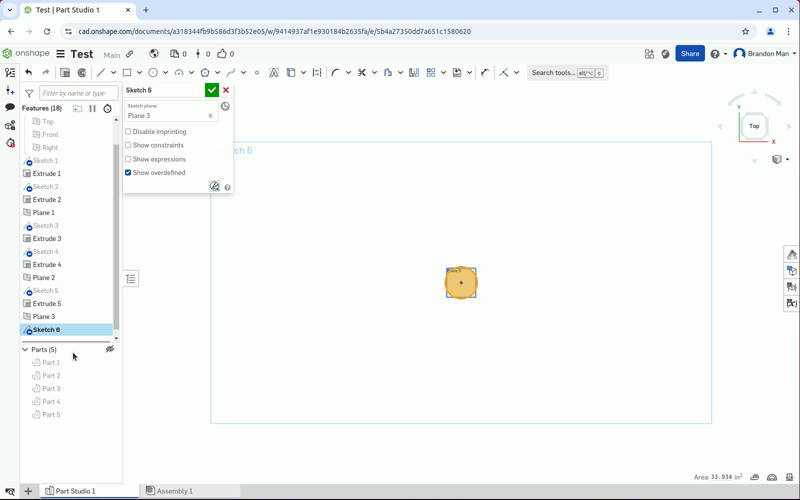
key(shift+e)
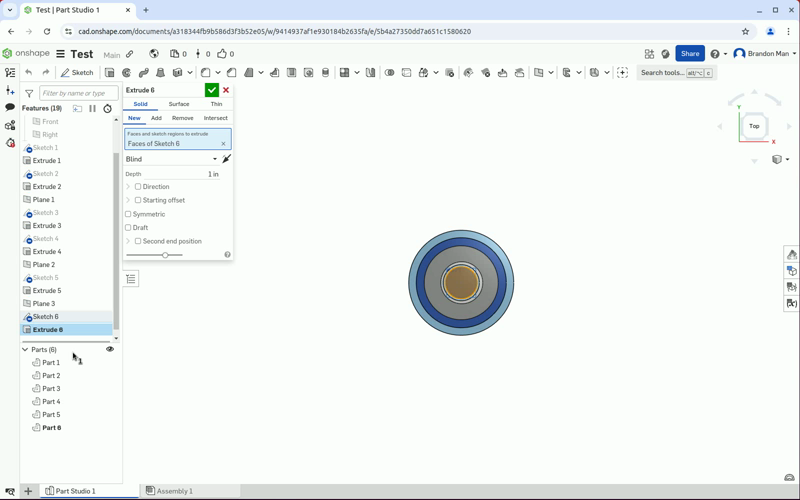
mouse_move(143, 106)
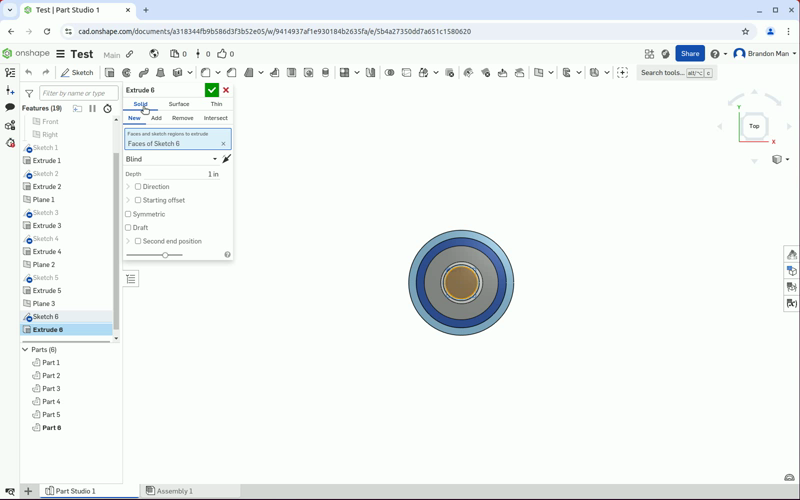
click(143, 106)
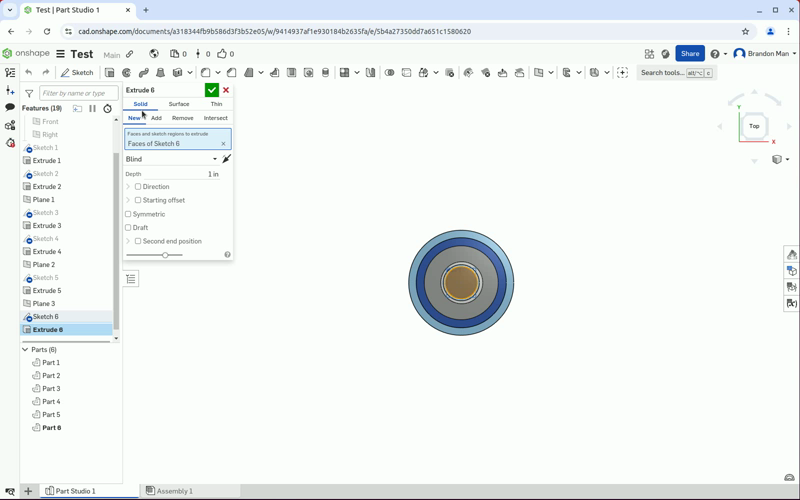
mouse_move(137, 120)
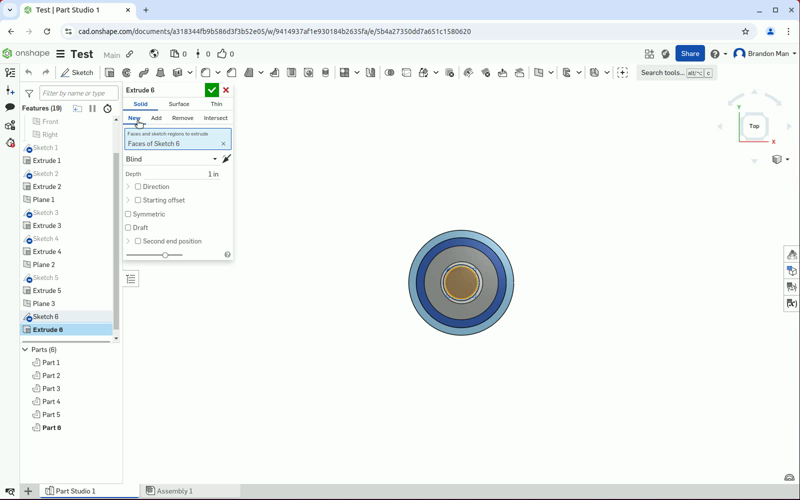
click(137, 120)
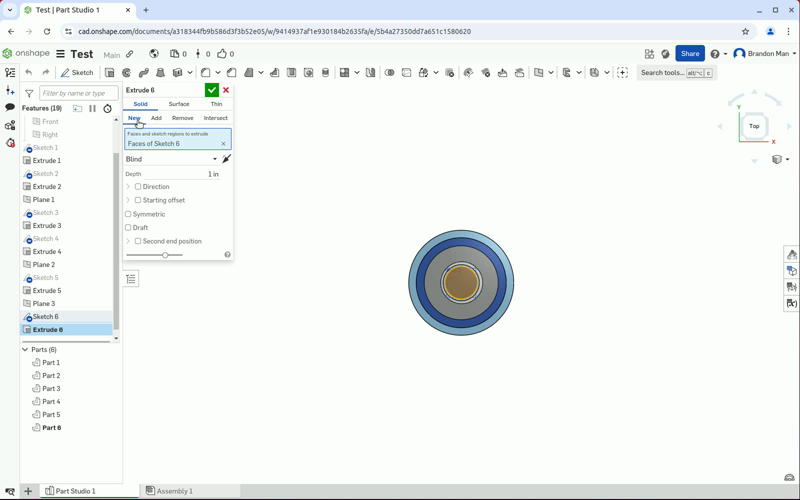
key(tab, 4)
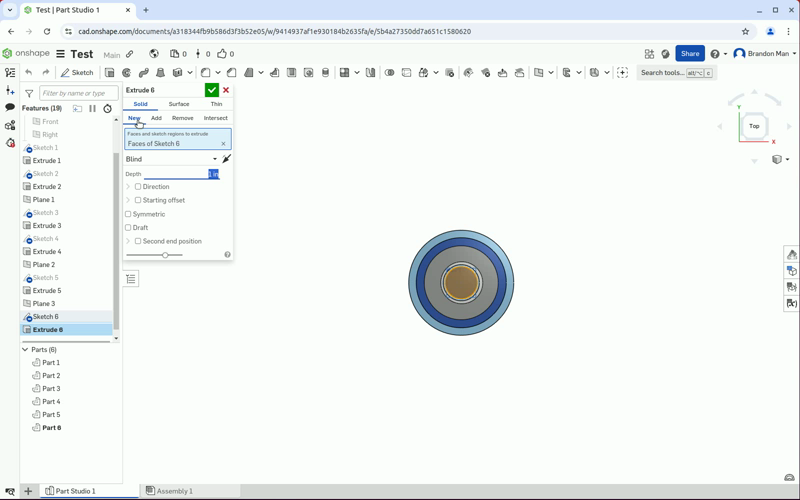
text(5.777)
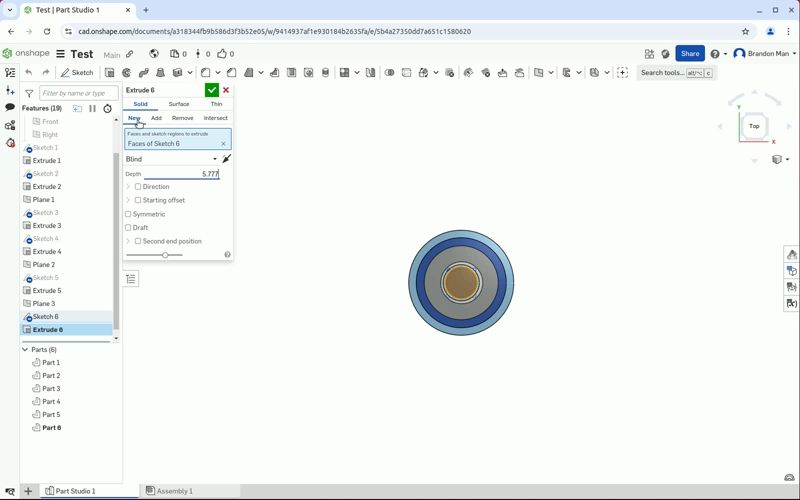
key(enter)
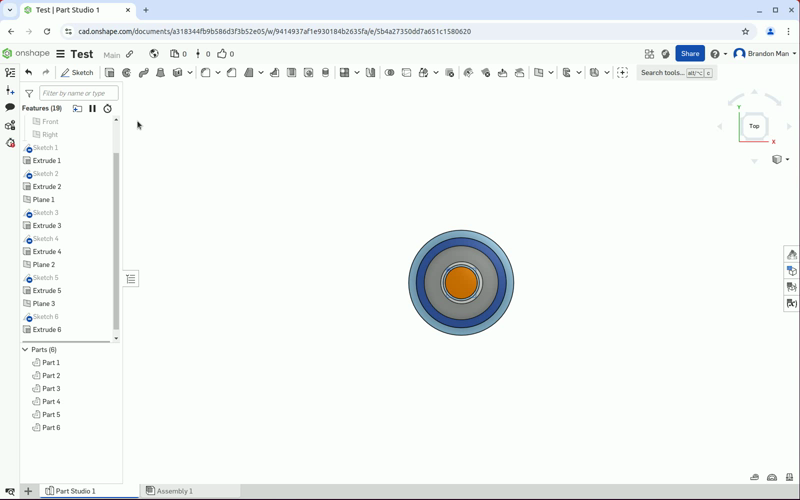
key(shift+h)
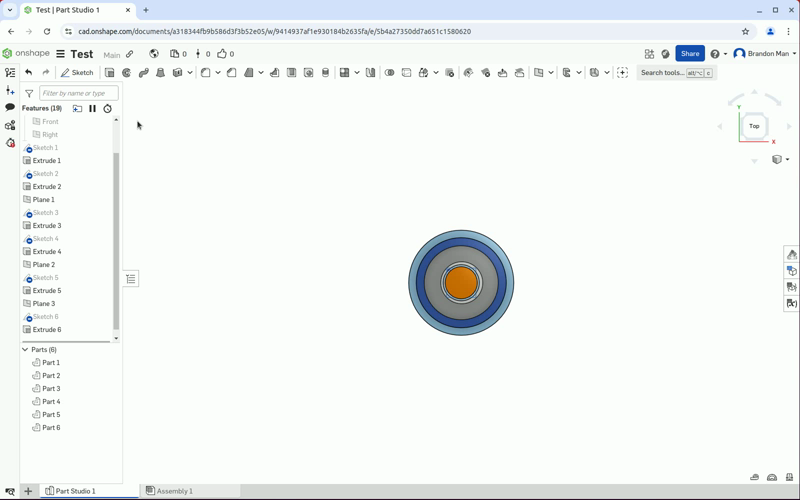
key(shift+h)
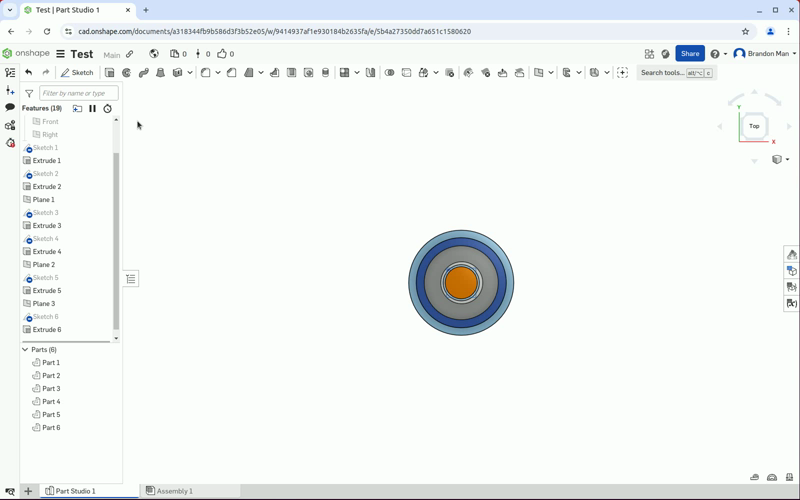
mouse_move(69, 150)
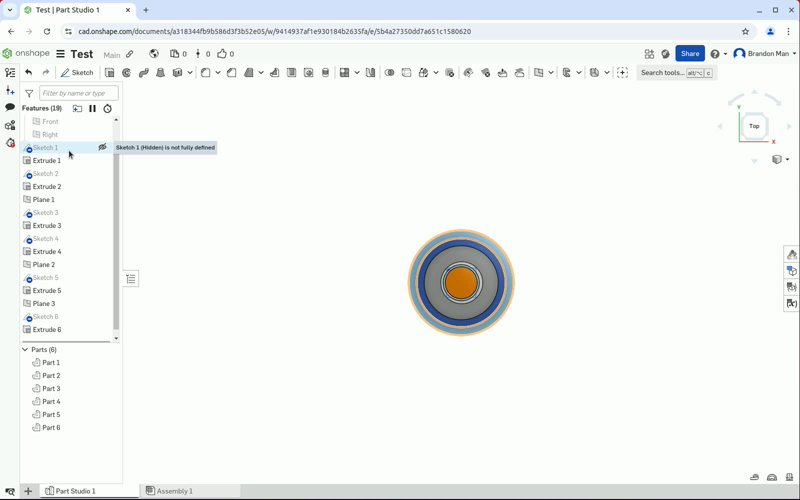
click(69, 150)
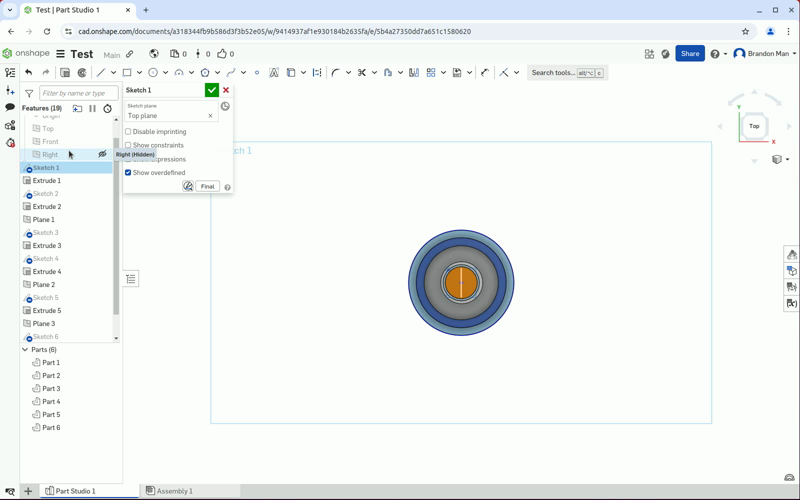
mouse_move(229, 92)
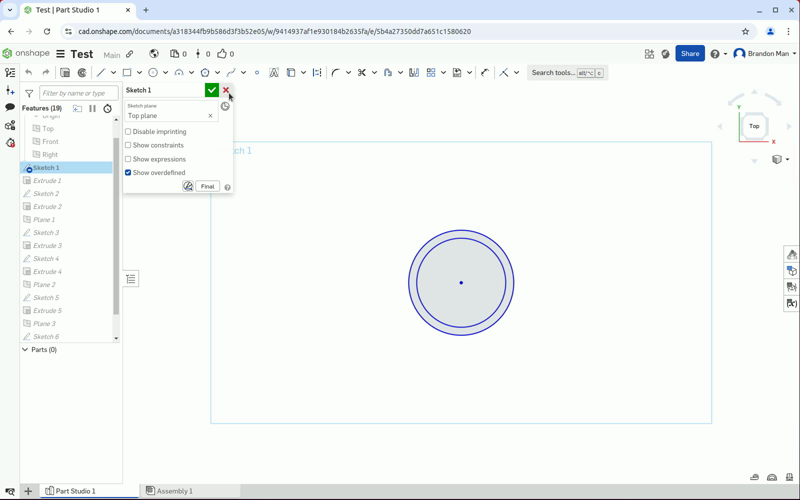
click(229, 92)
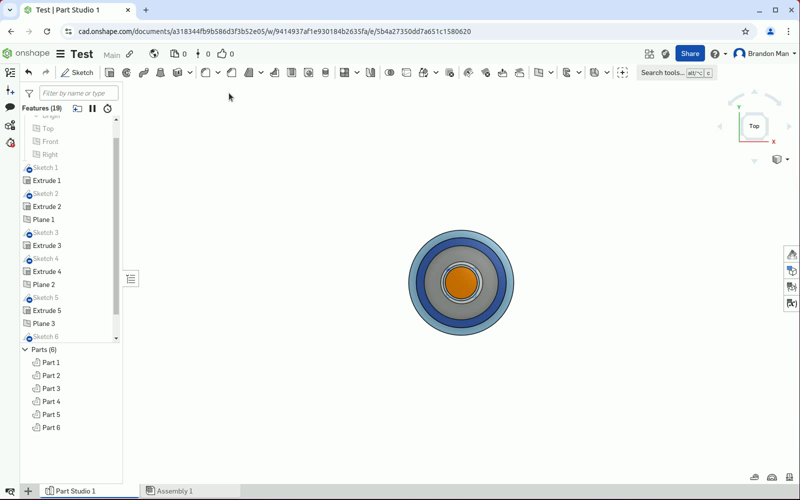
mouse_move(541, 75)
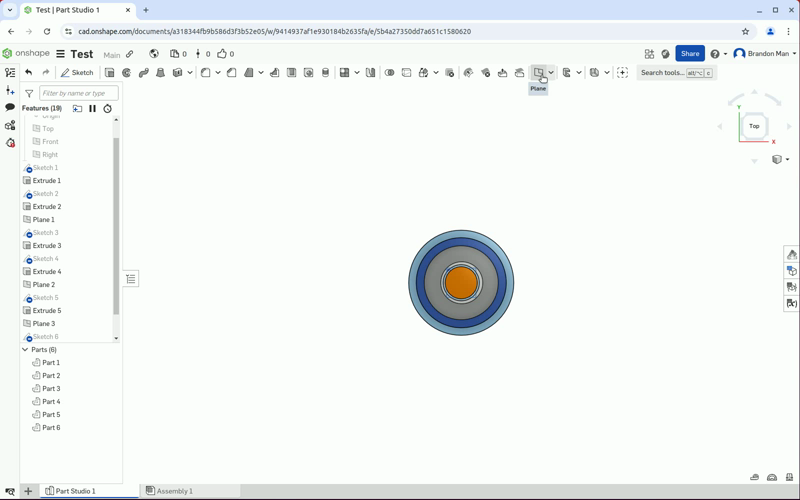
click(541, 75)
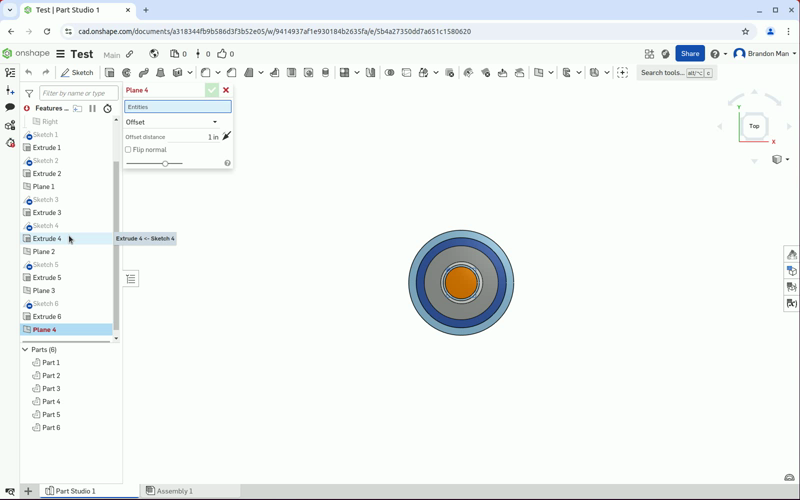
scroll(3)
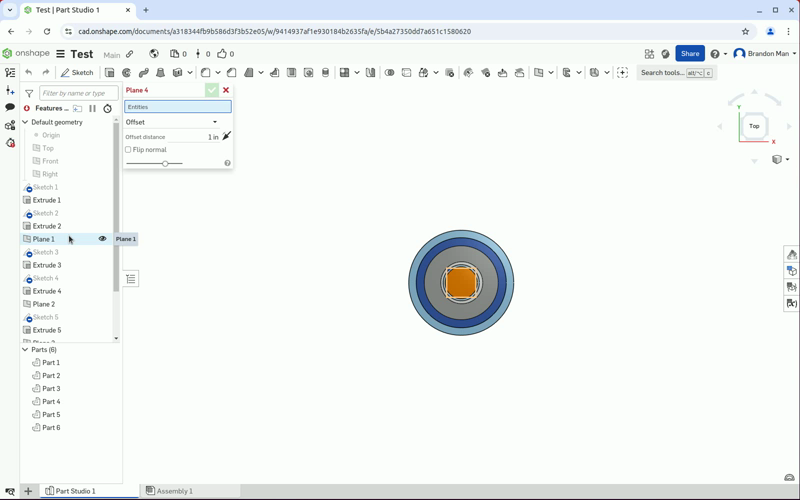
mouse_move(69, 150)
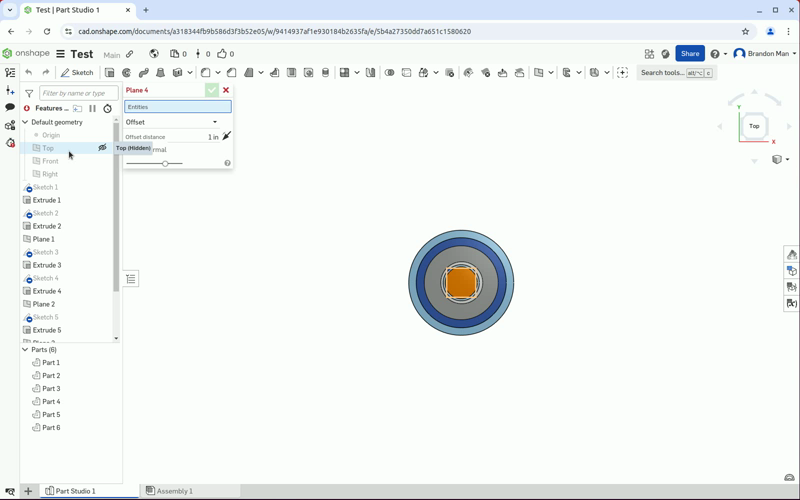
click(69, 150)
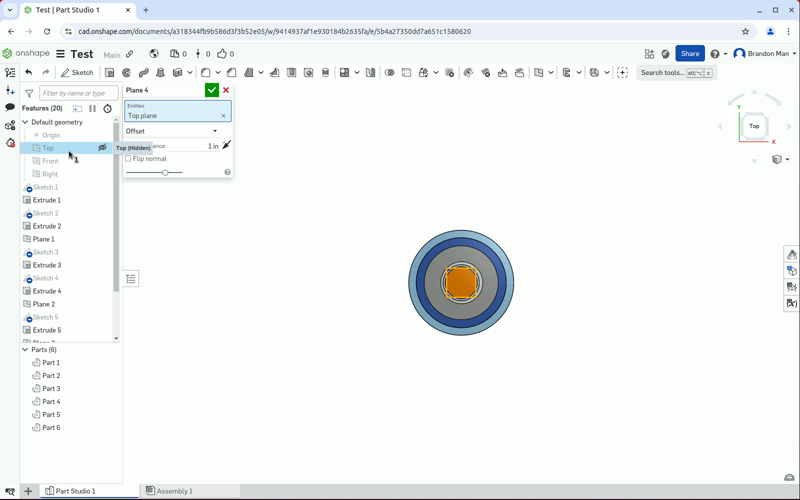
key(tab, 2)
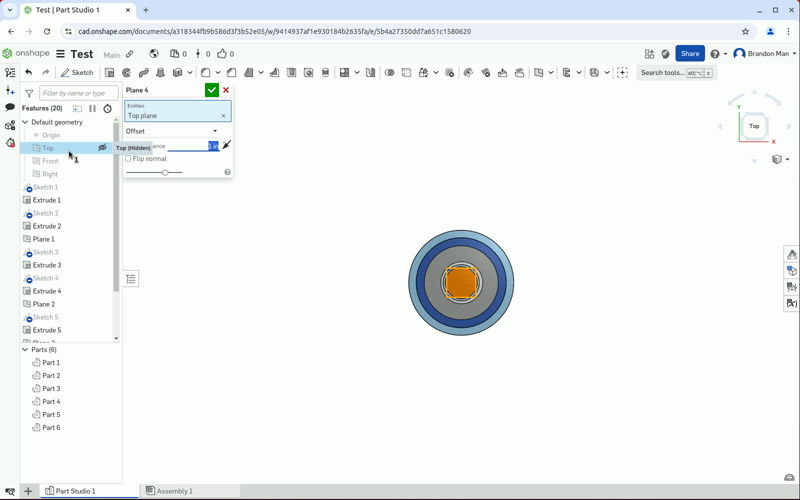
text(17.316)
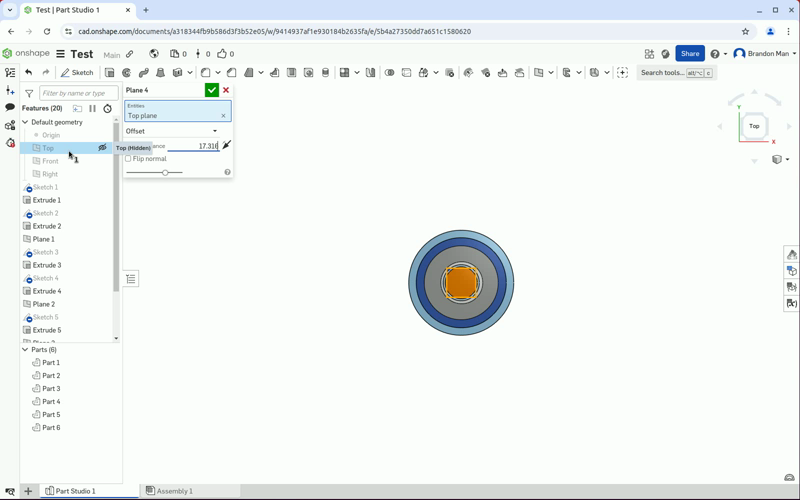
key(enter, 2)
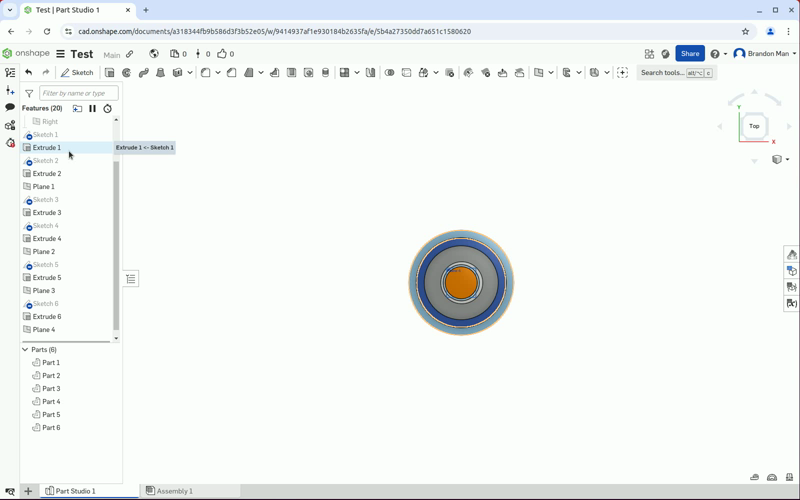
key(shift+s)
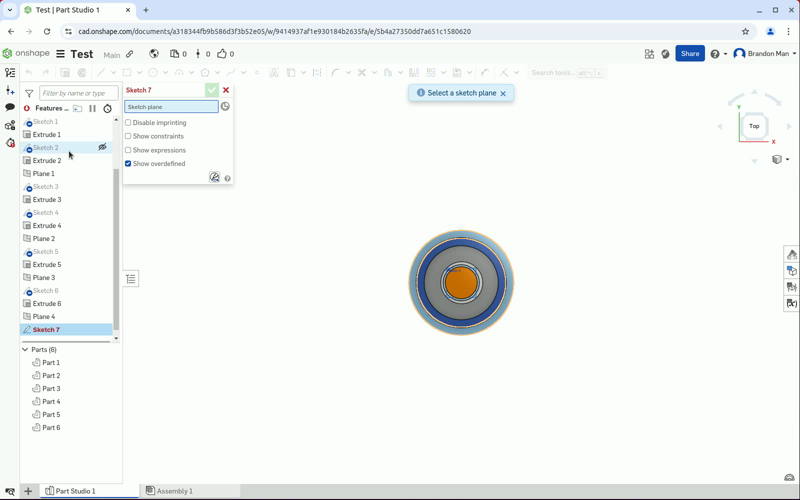
mouse_move(69, 319)
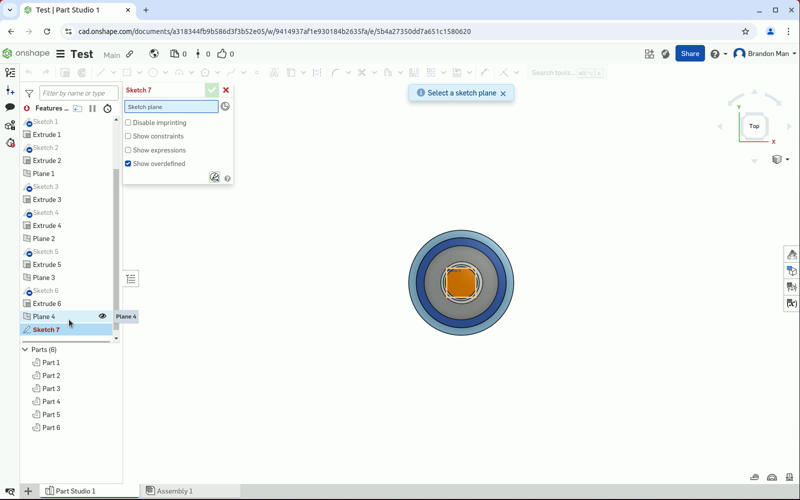
click(69, 319)
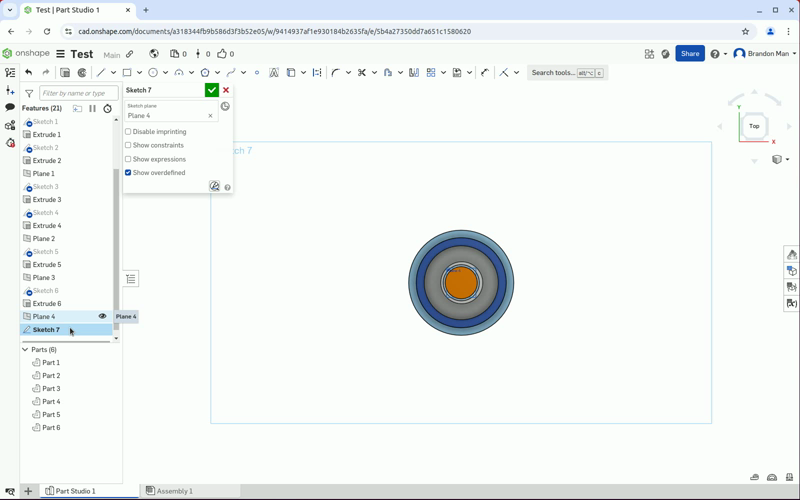
mouse_move(73, 352)
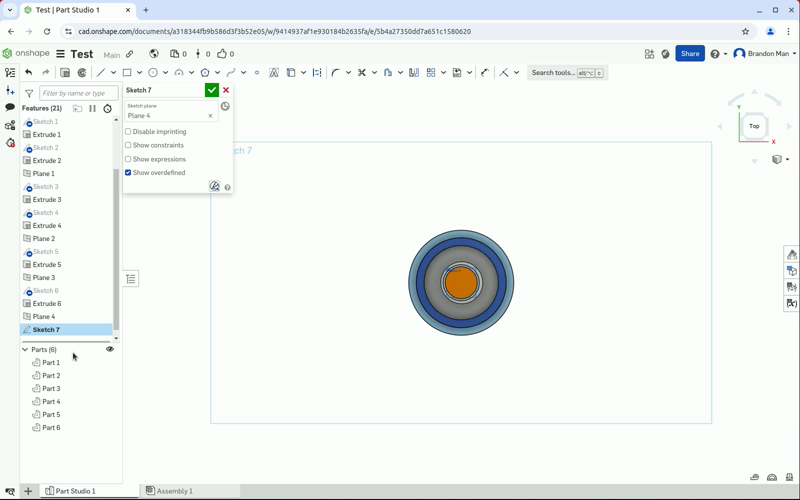
key(y)
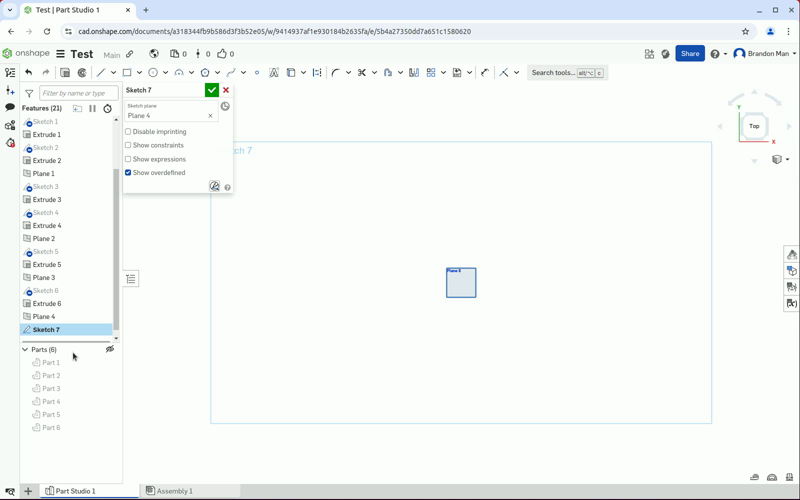
key(c)
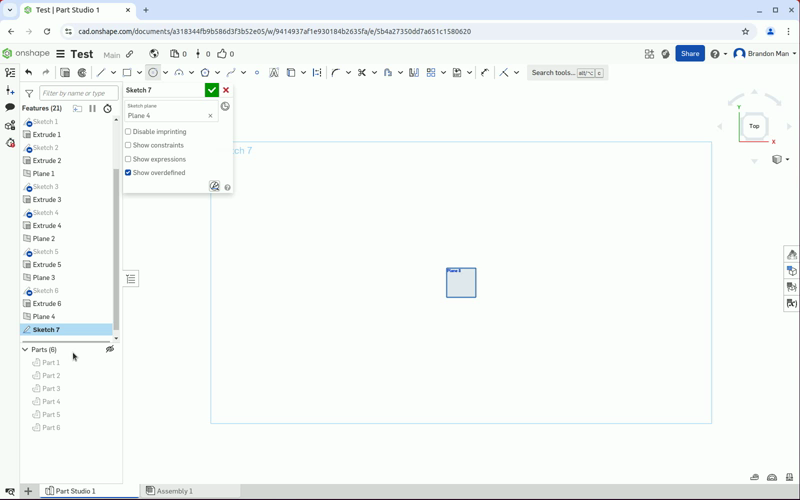
key_down(shift)
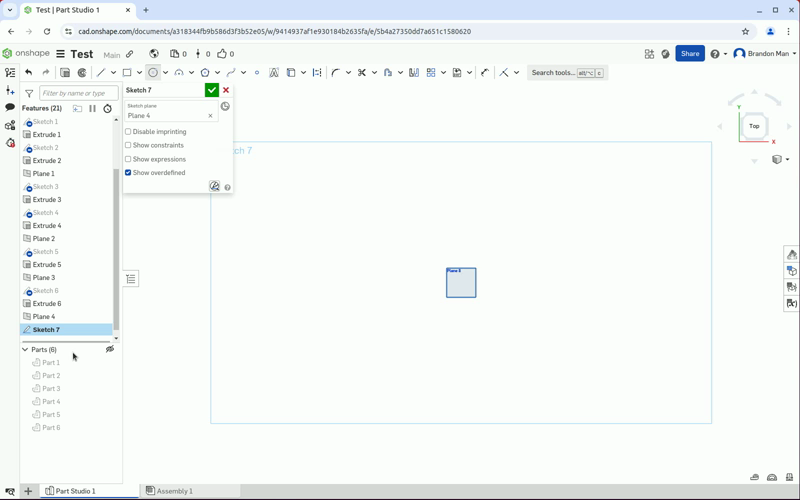
mouse_move(461, 282)
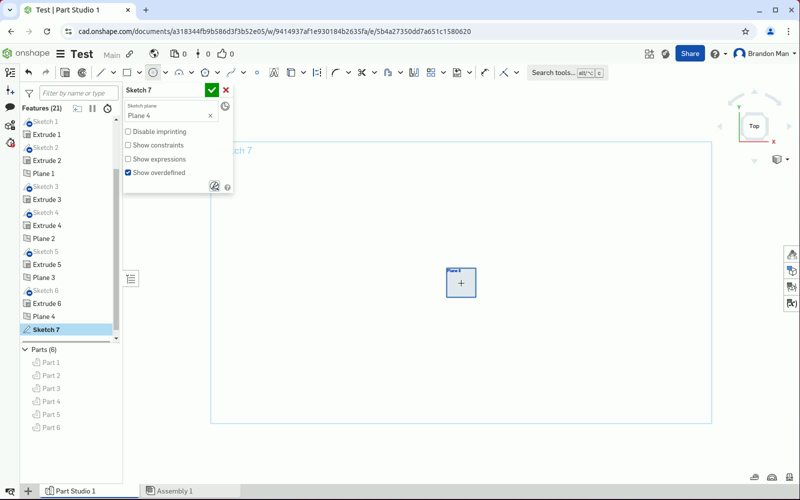
click(461, 282)
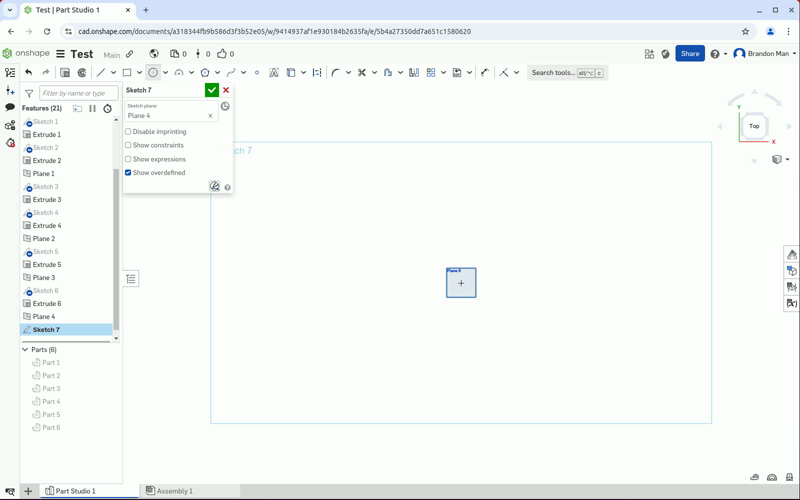
key_up(shift)
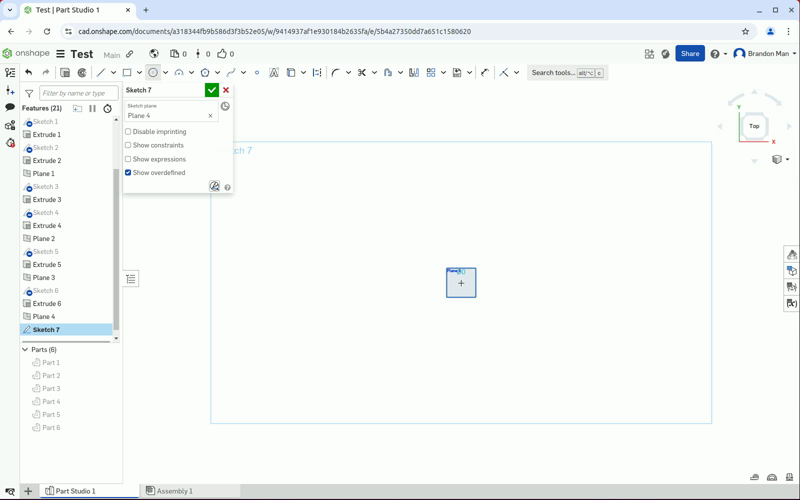
mouse_move(473, 282)
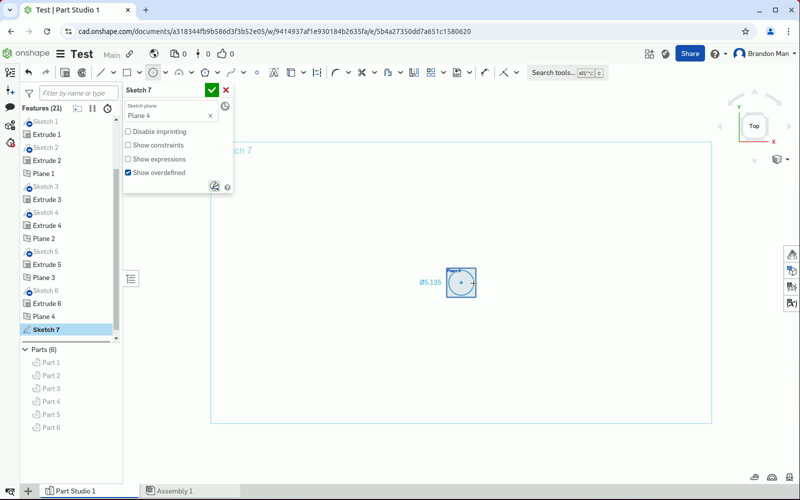
click(473, 282)
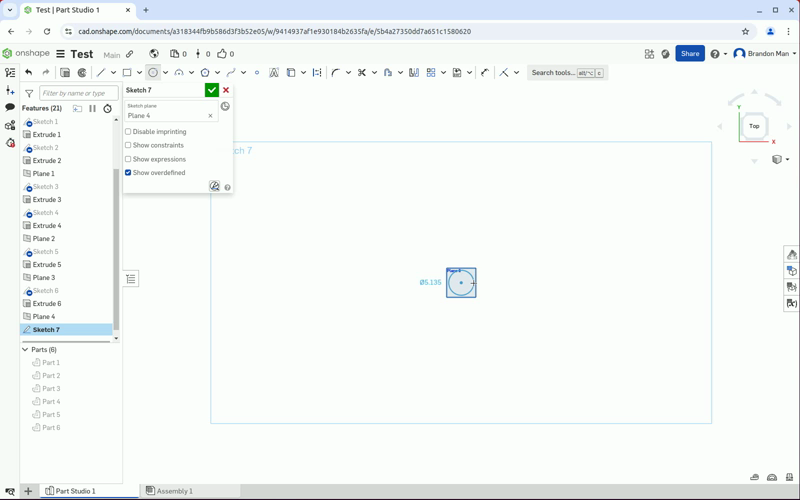
key(esc)
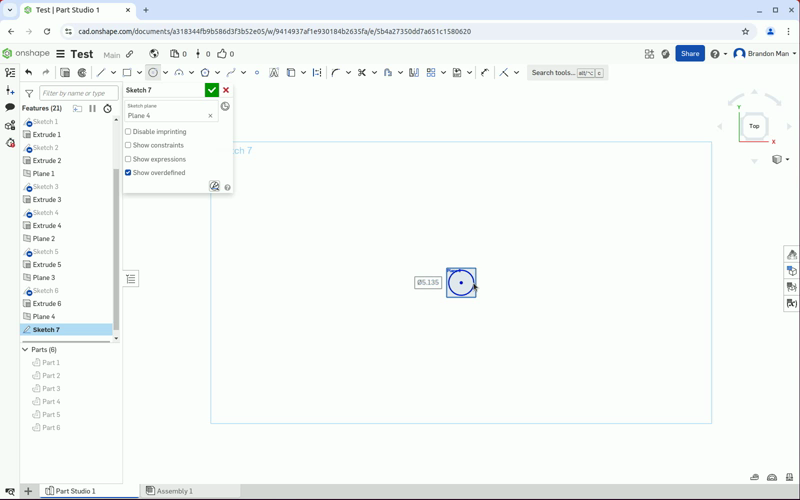
mouse_move(450, 284)
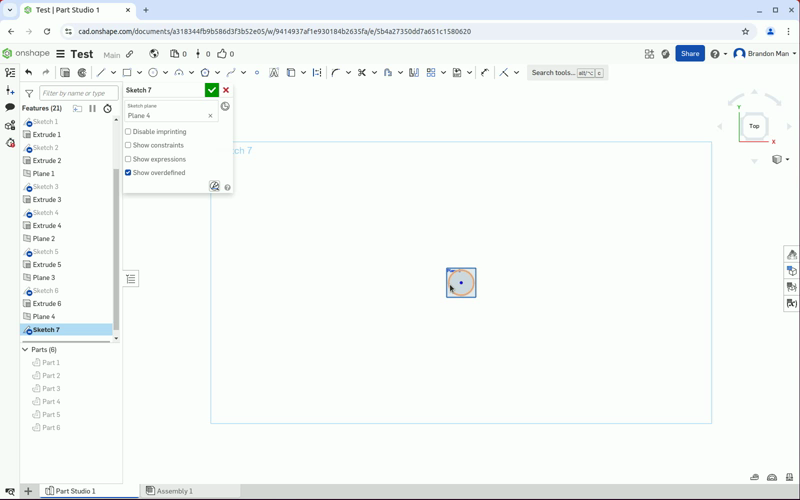
scroll(6)
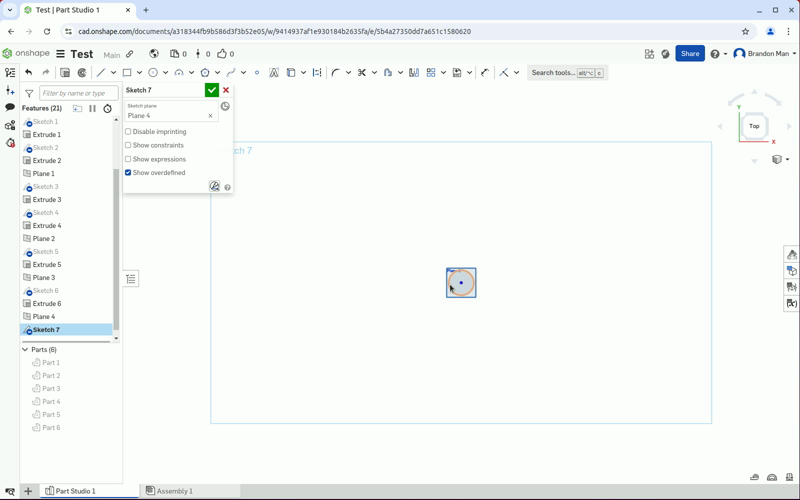
scroll(6)
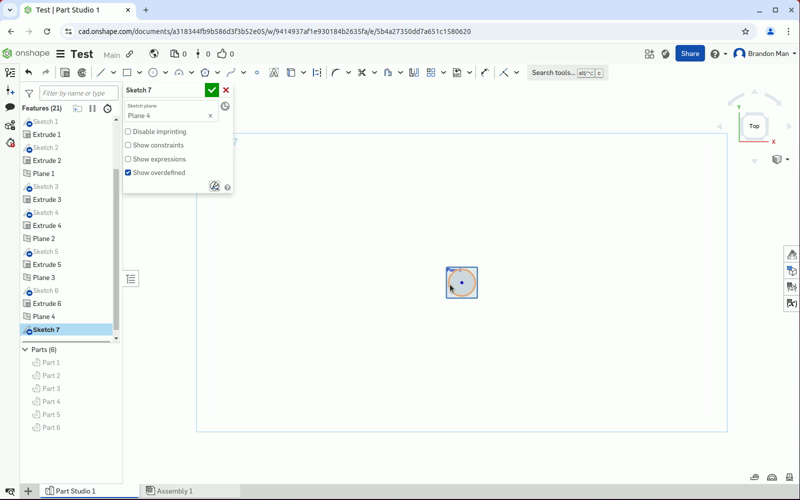
scroll(6)
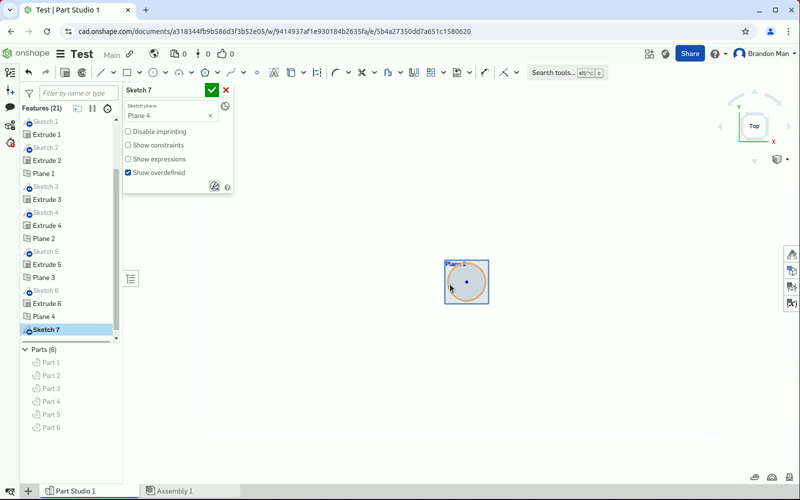
scroll(6)
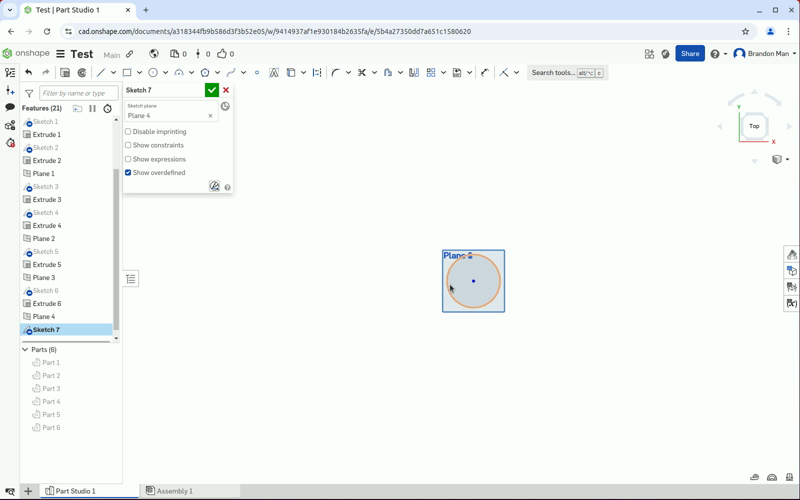
scroll(6)
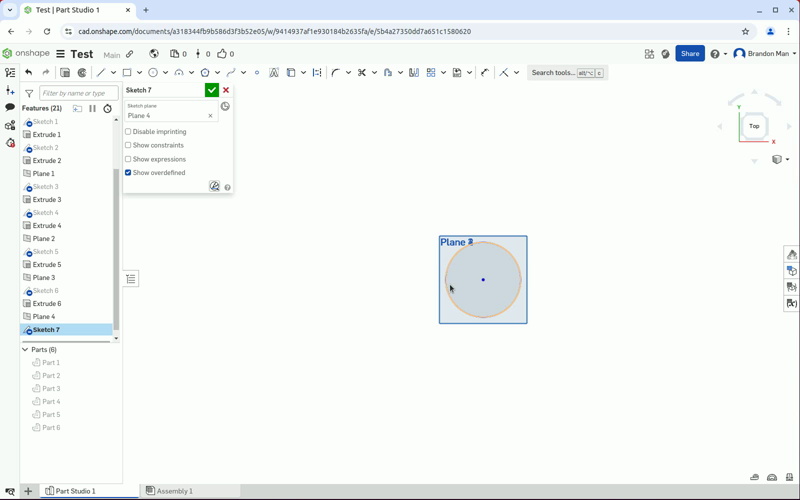
scroll(6)
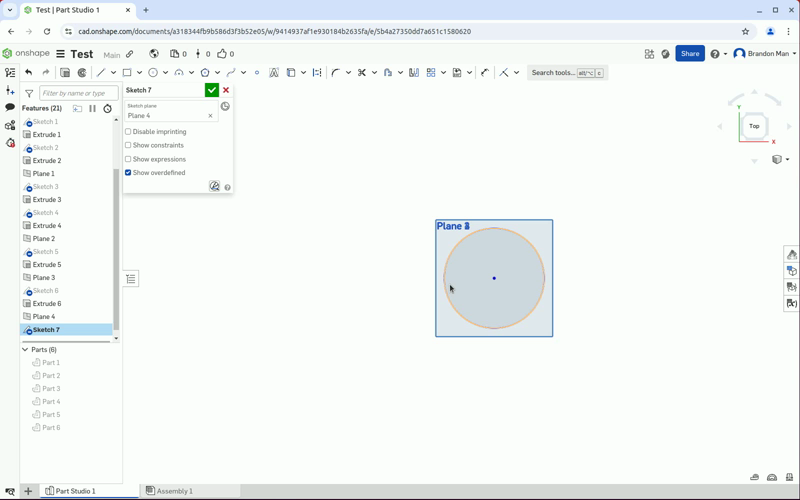
scroll(6)
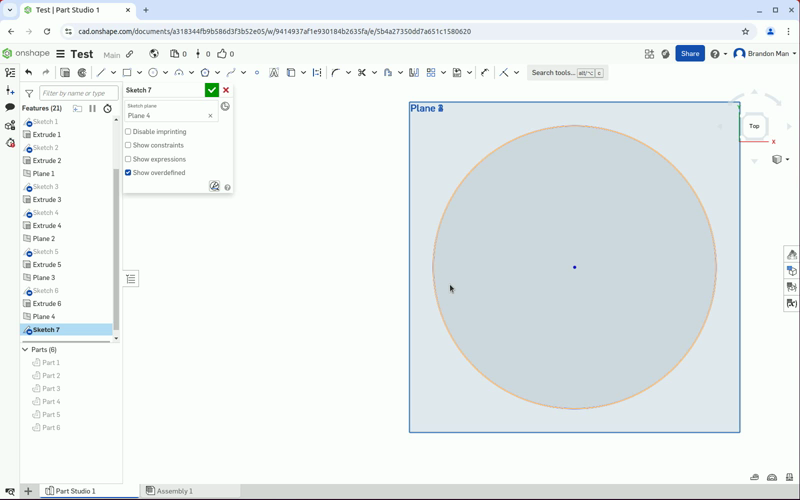
click(450, 284)
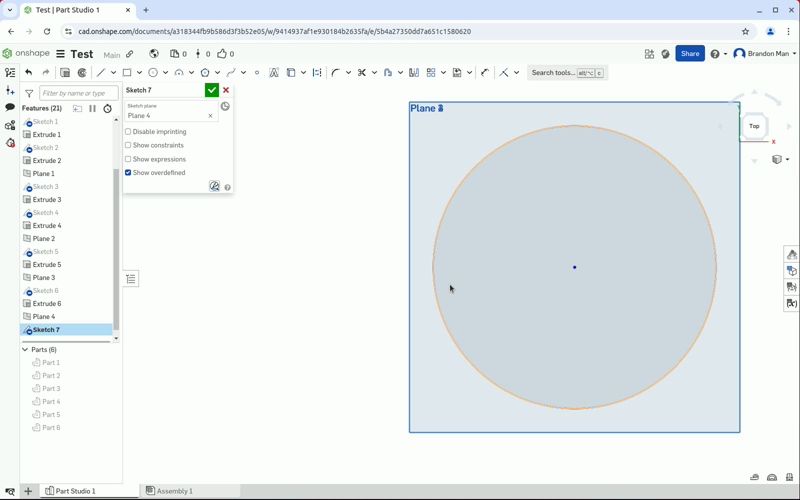
scroll(-6)
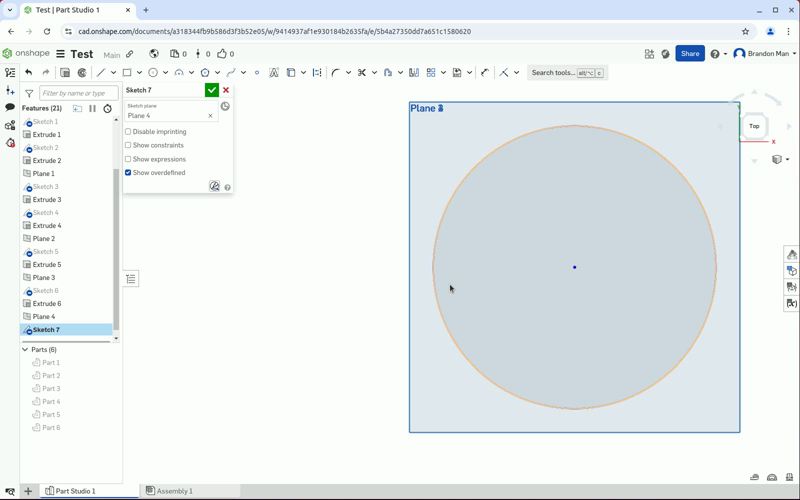
scroll(-6)
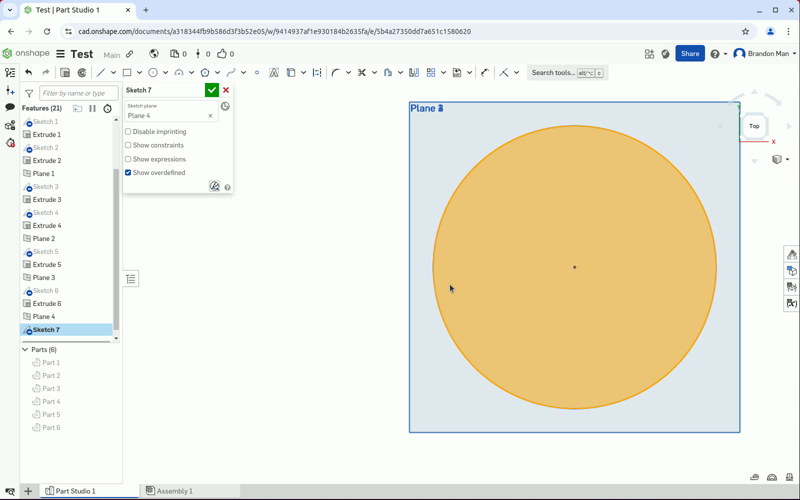
scroll(-6)
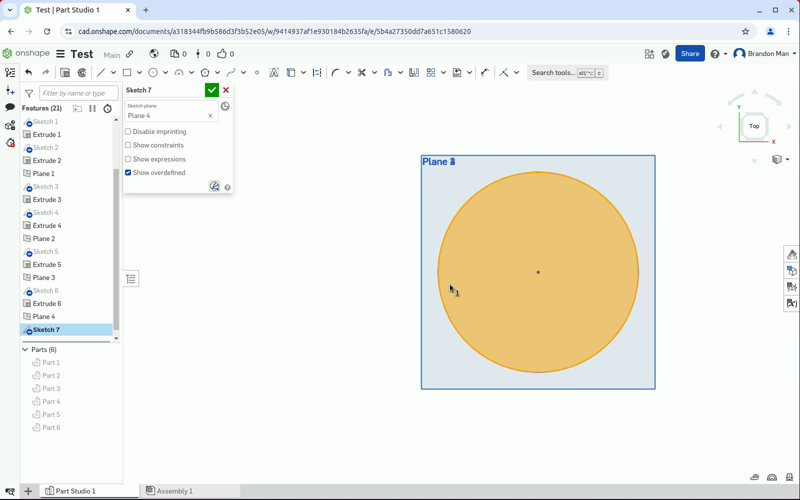
scroll(-6)
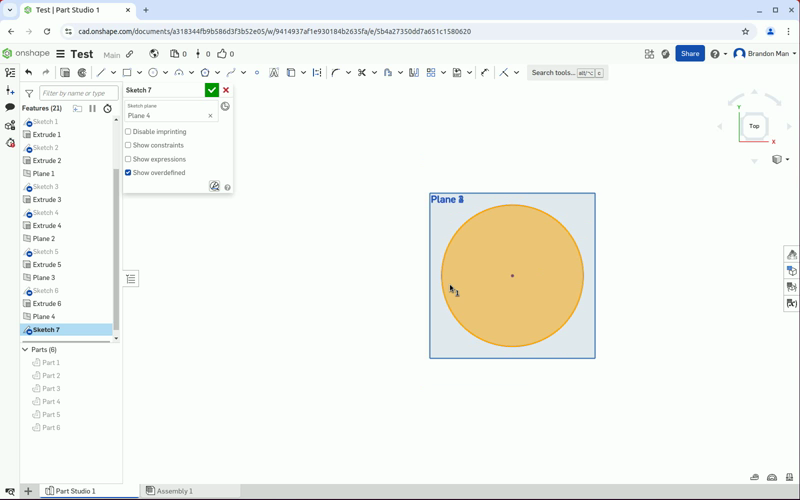
scroll(-6)
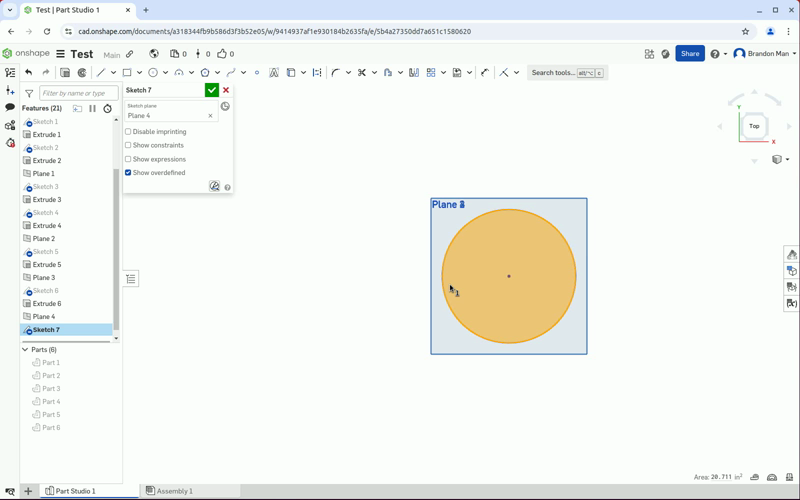
scroll(-6)
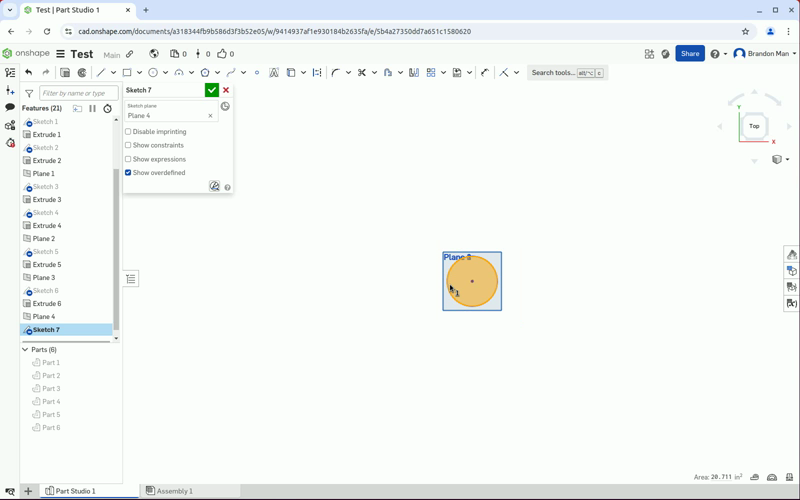
scroll(-6)
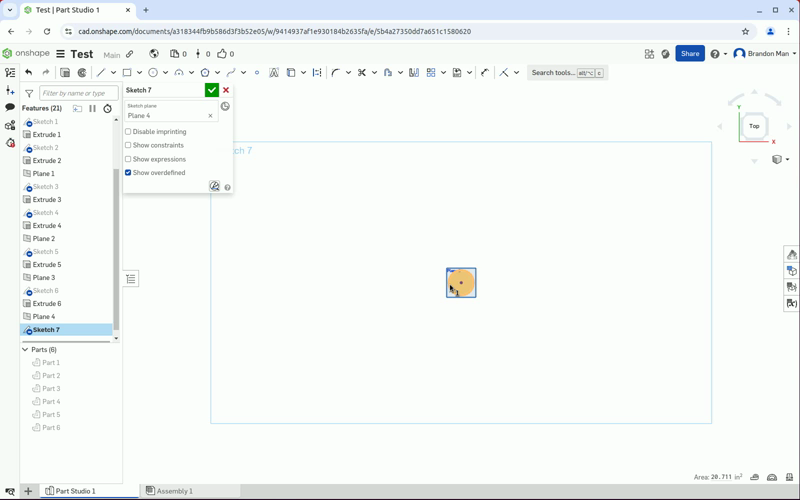
mouse_move(73, 352)
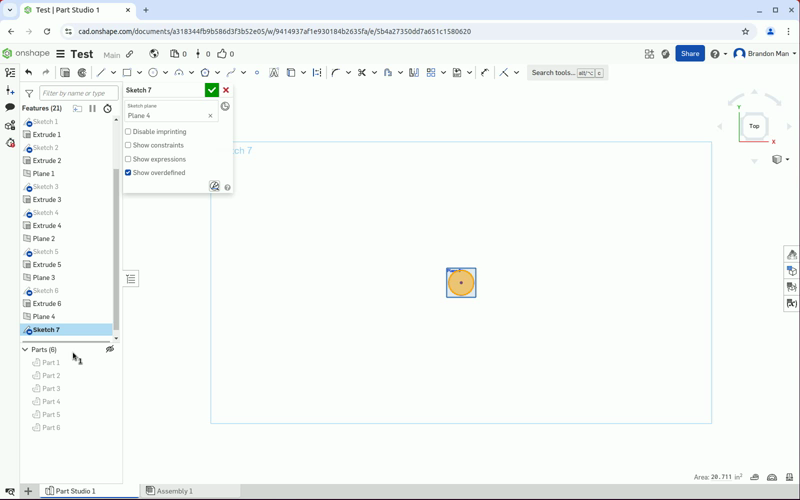
key(shift+y)
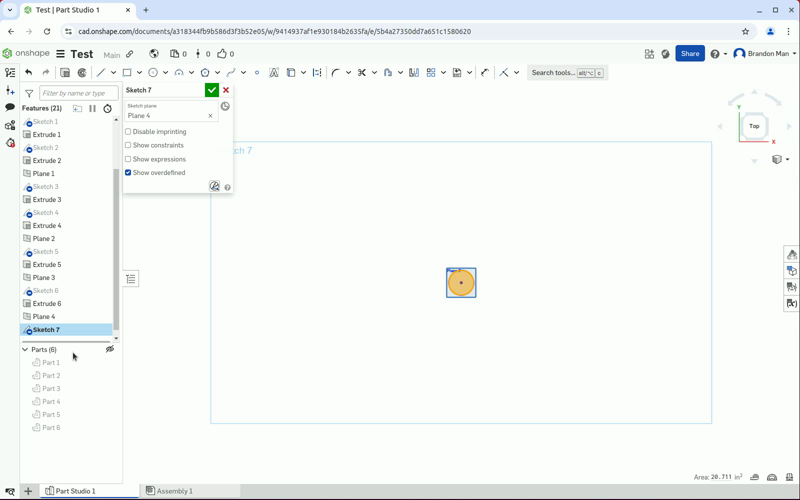
key(shift+e)
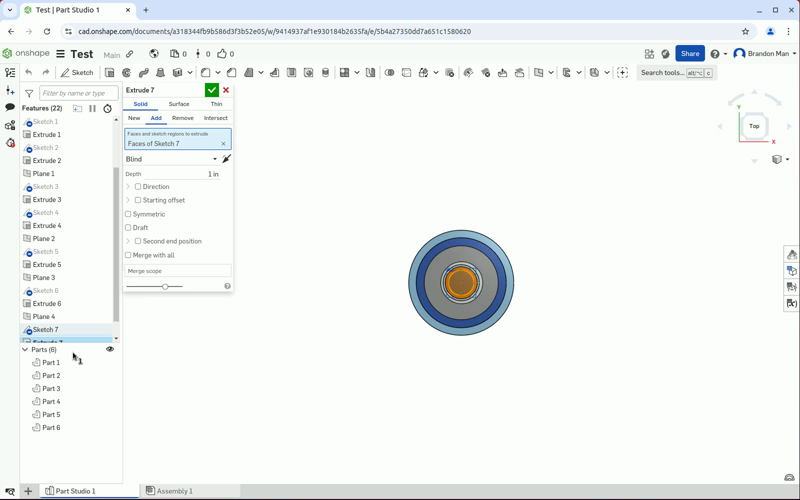
mouse_move(143, 106)
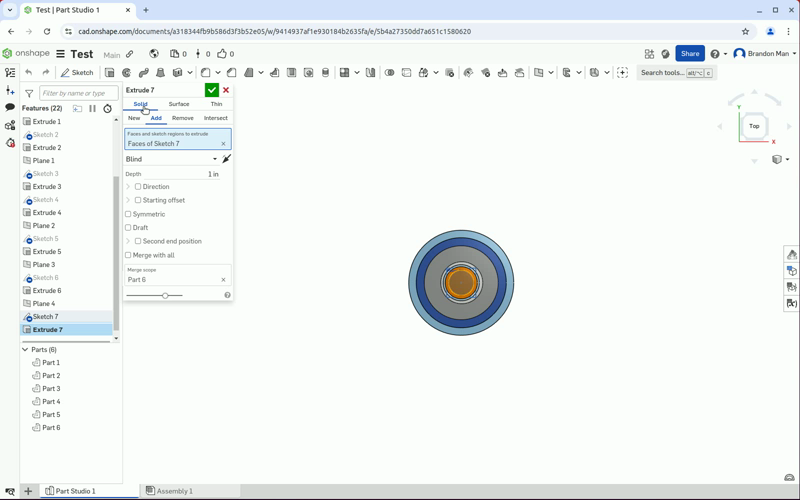
click(143, 106)
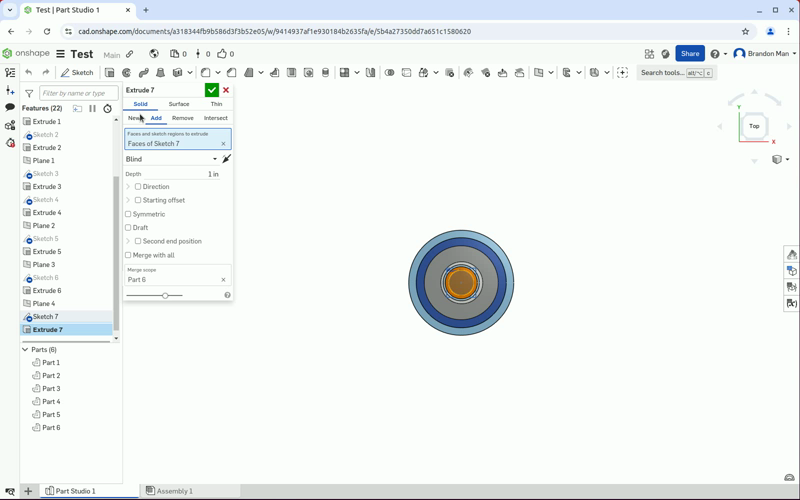
mouse_move(137, 120)
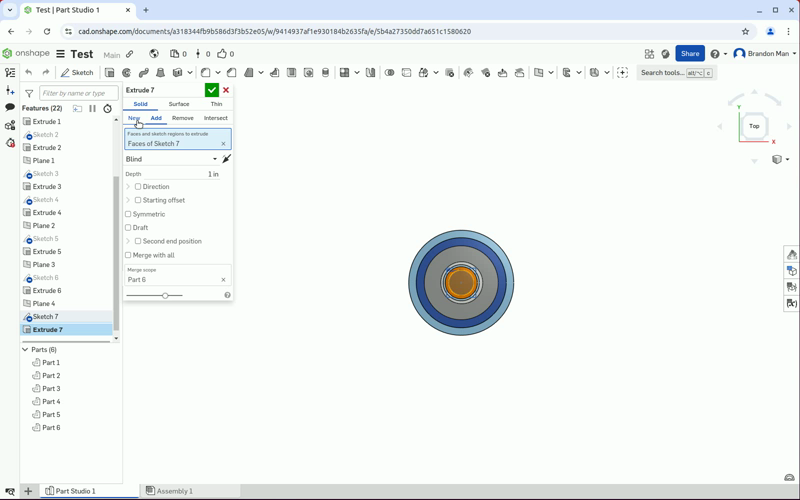
click(137, 120)
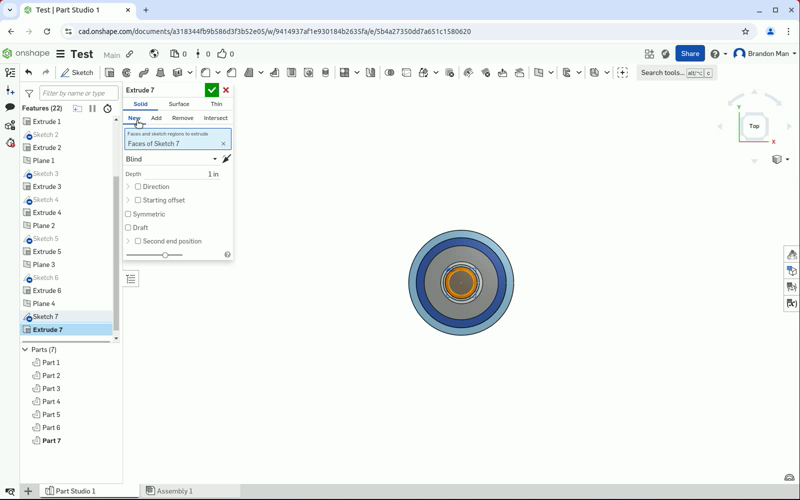
key(tab, 4)
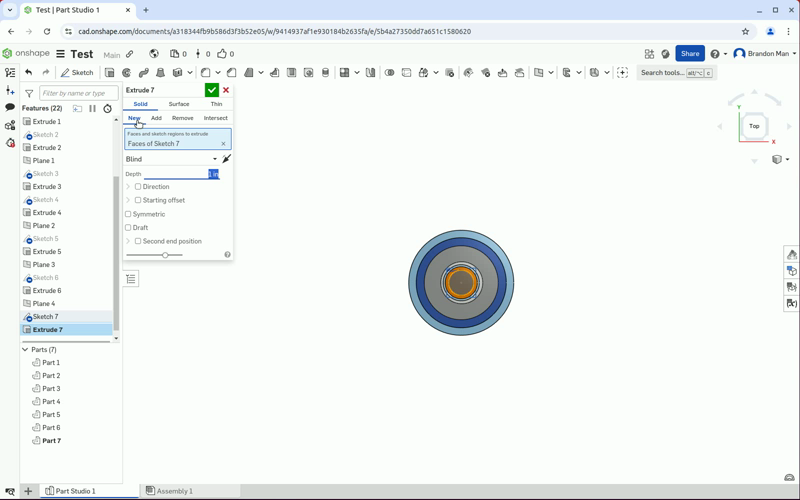
text(5.777)
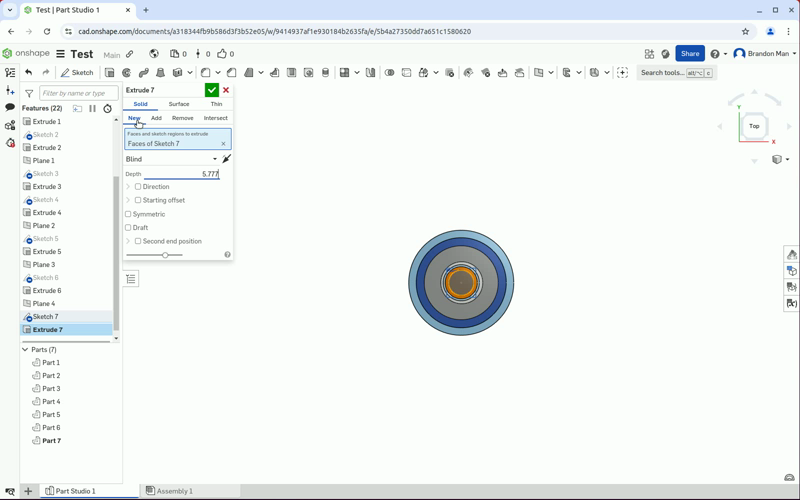
key(enter)
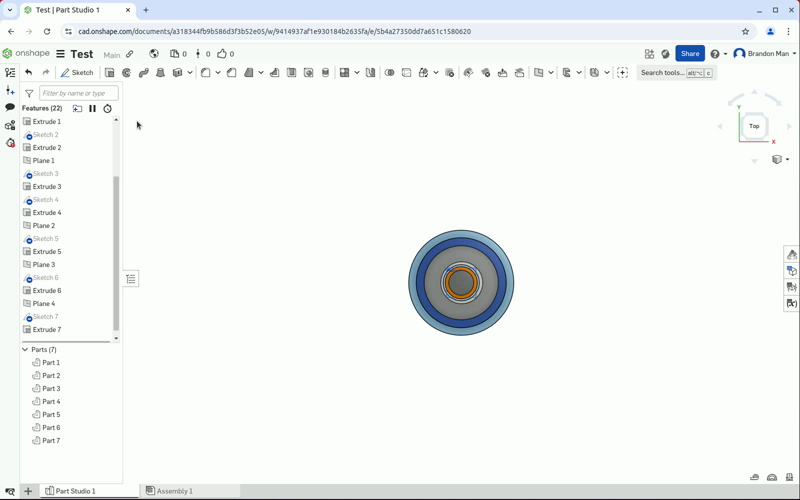
key(shift+h)
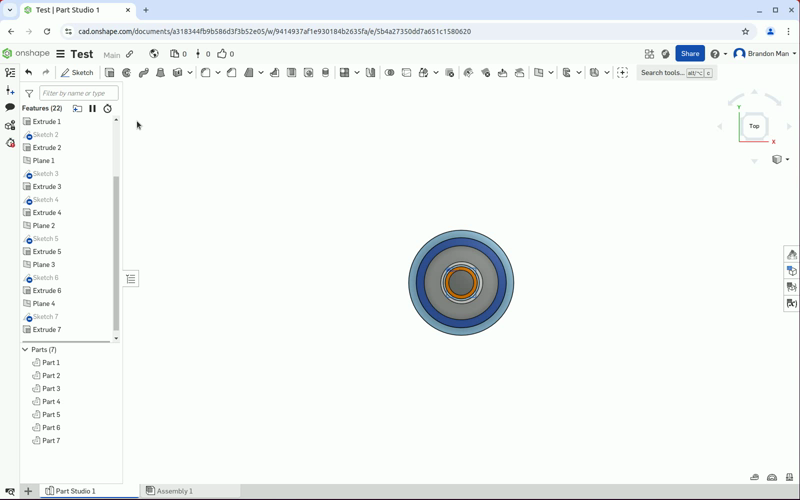
key(shift+h)
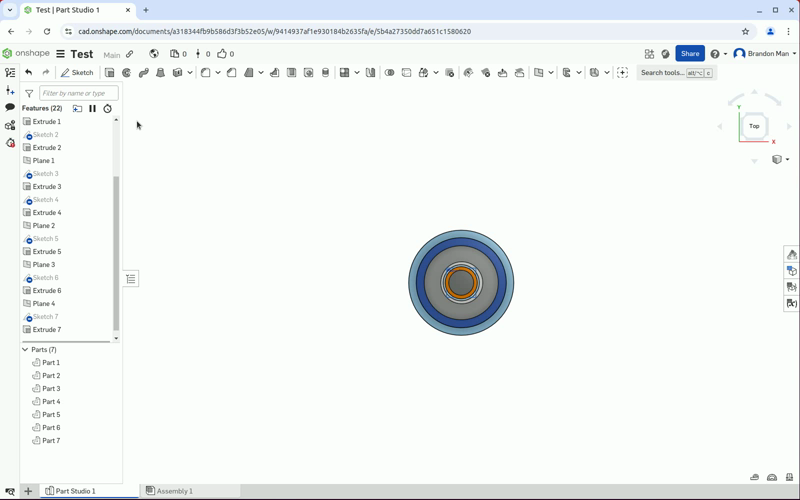
mouse_move(69, 111)
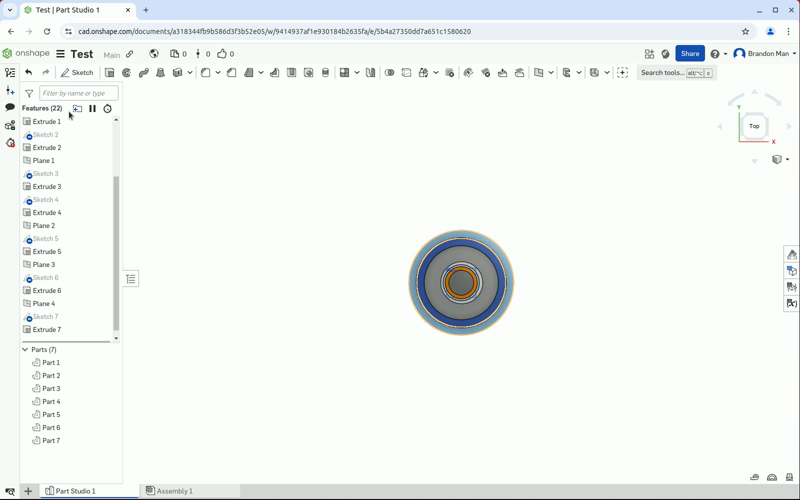
click(69, 111)
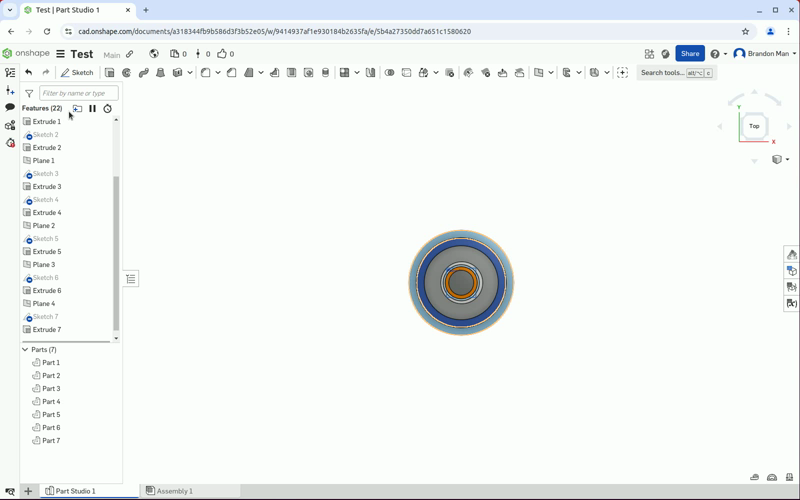
mouse_move(541, 75)
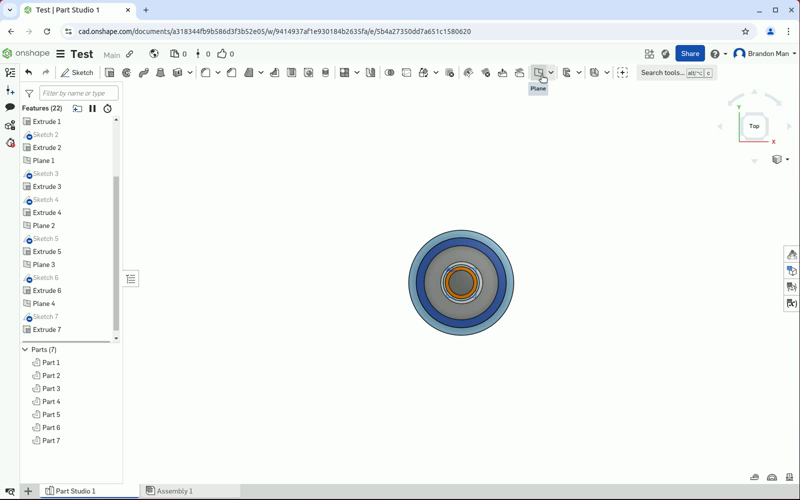
click(541, 75)
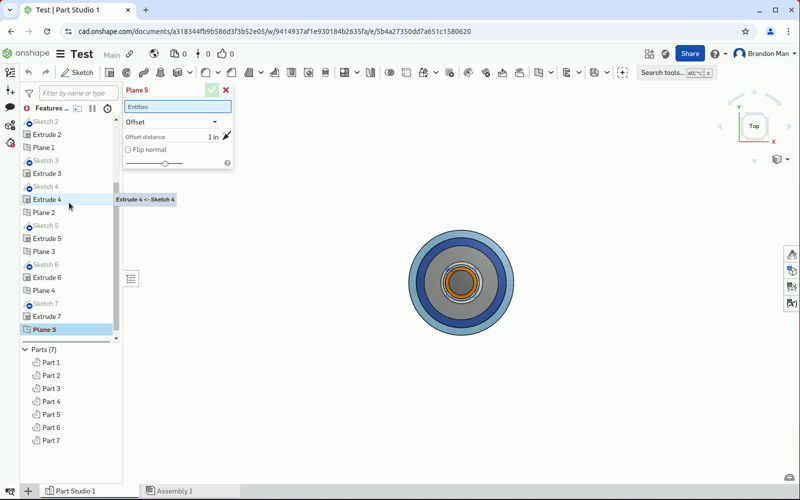
scroll(3)
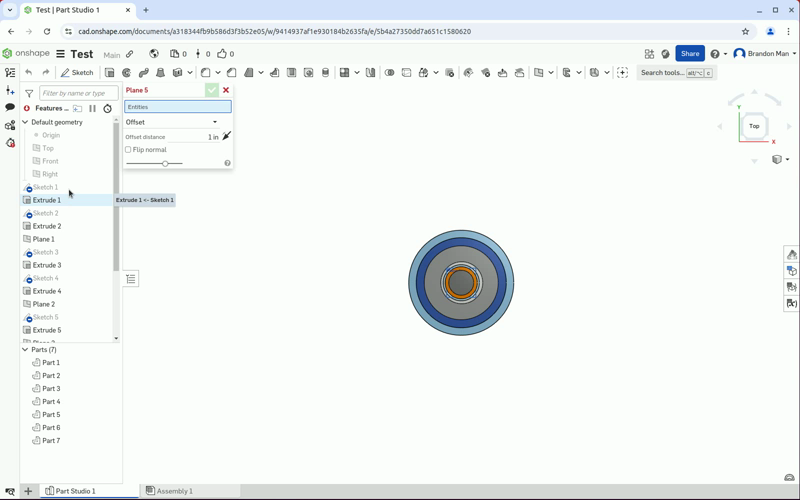
mouse_move(69, 150)
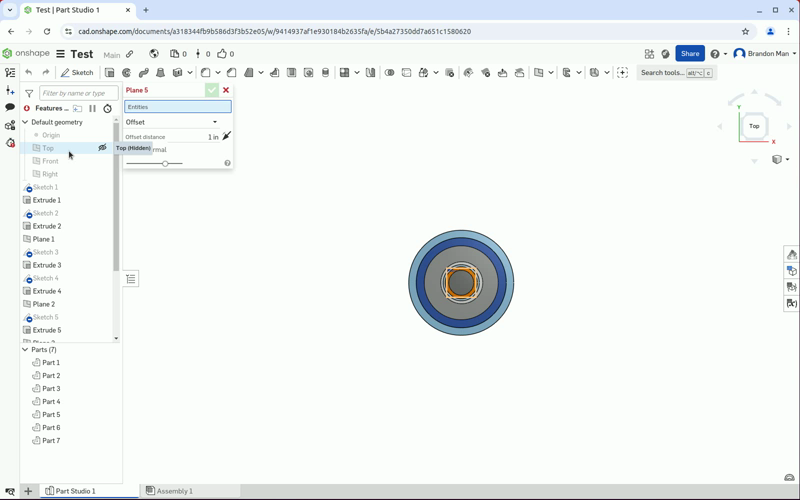
click(69, 150)
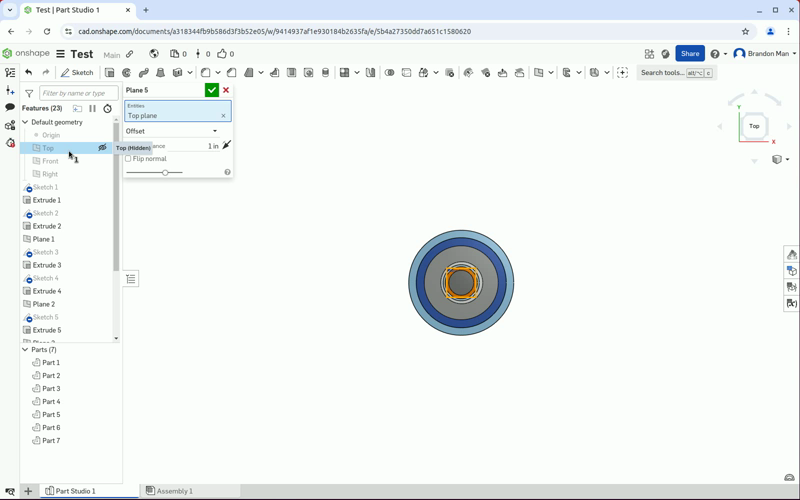
key(tab, 2)
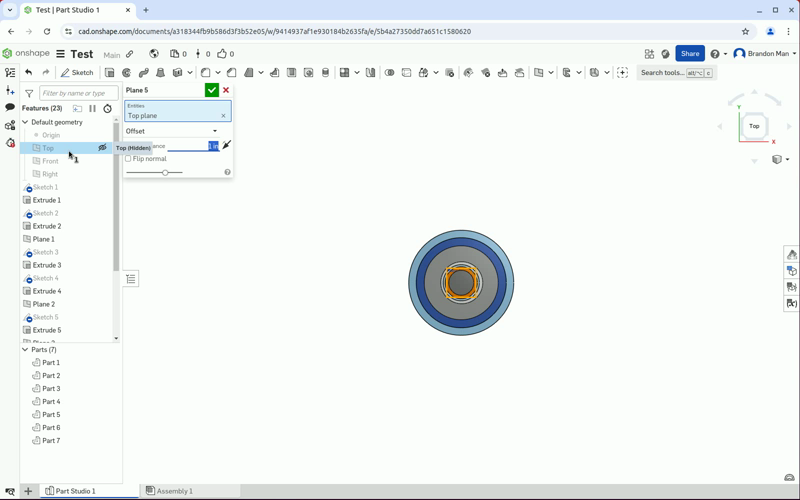
text(23.108)
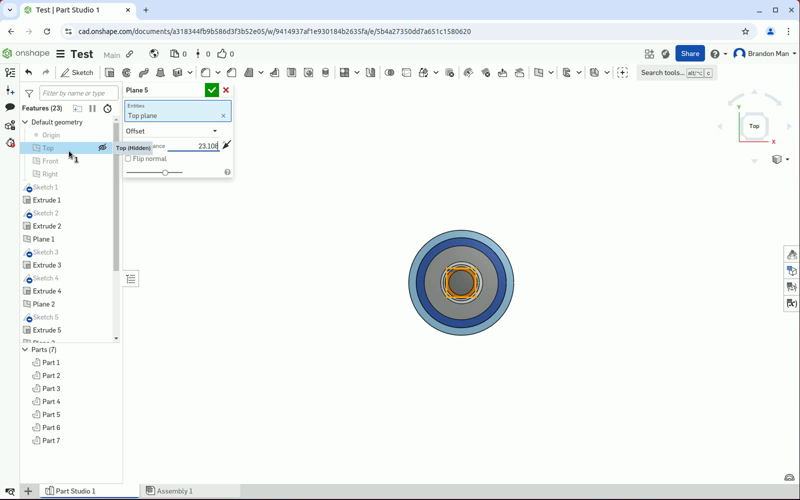
key(enter, 2)
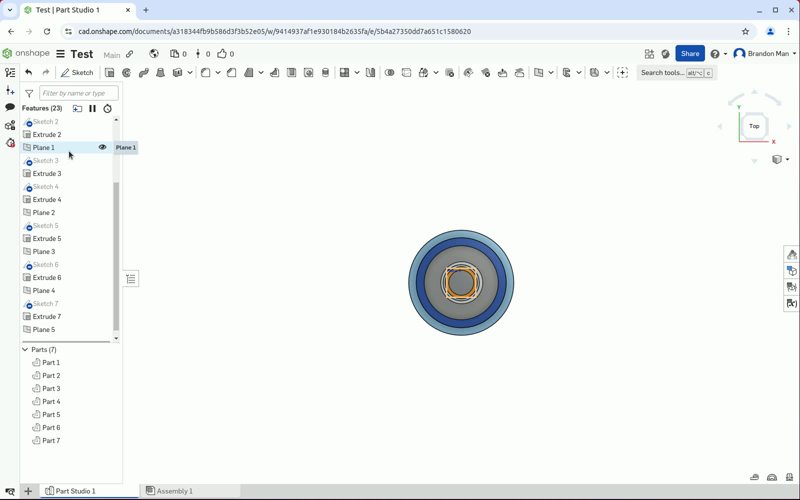
key(shift+s)
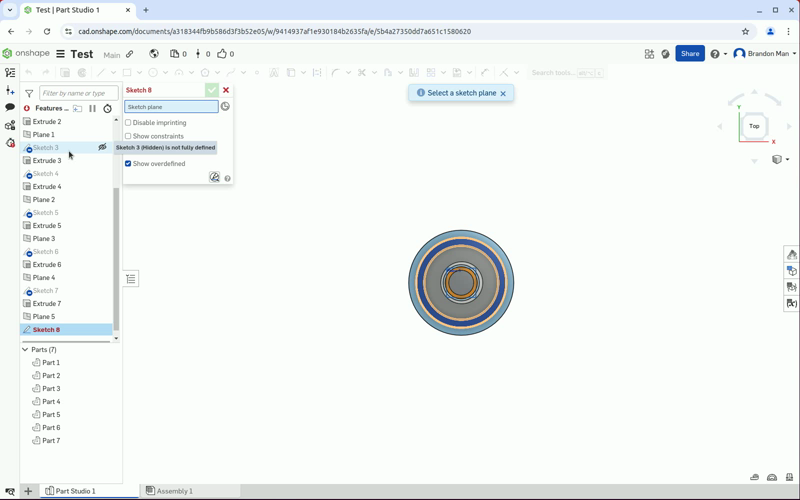
mouse_move(69, 319)
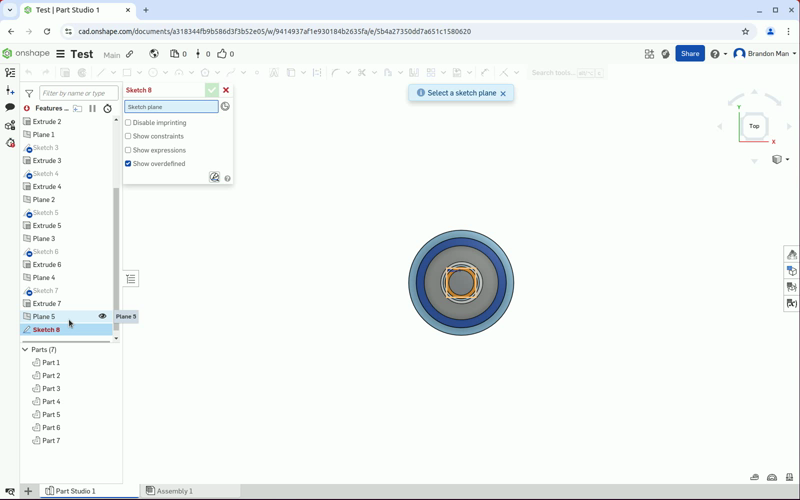
click(69, 319)
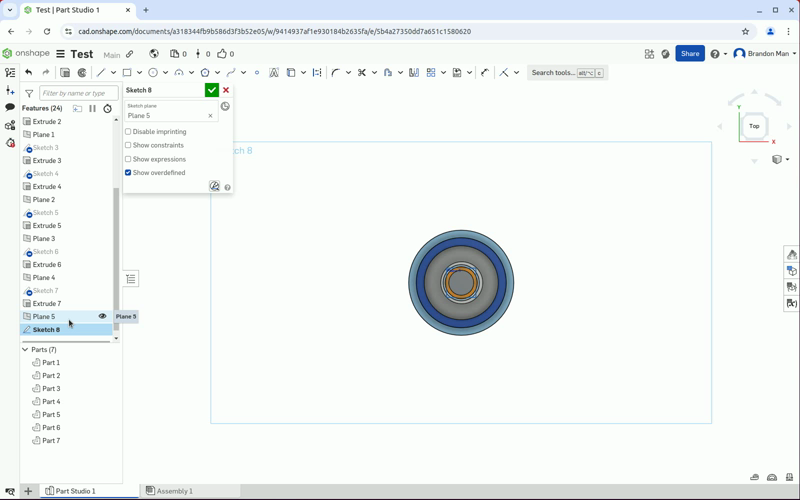
mouse_move(73, 352)
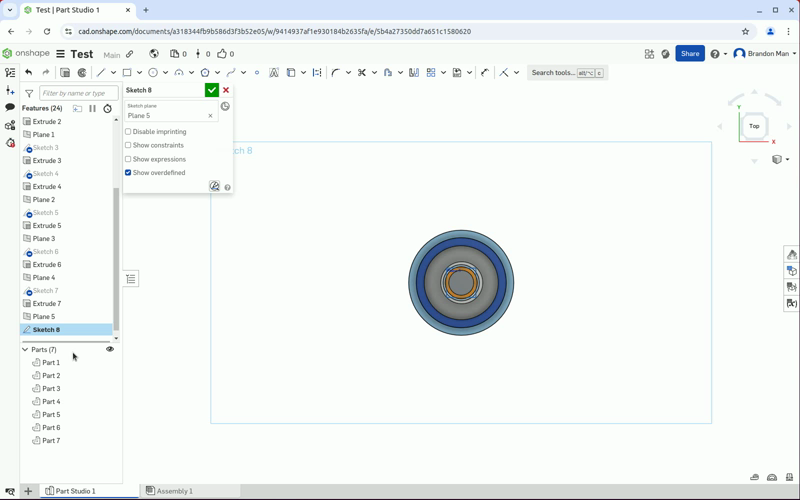
key(y)
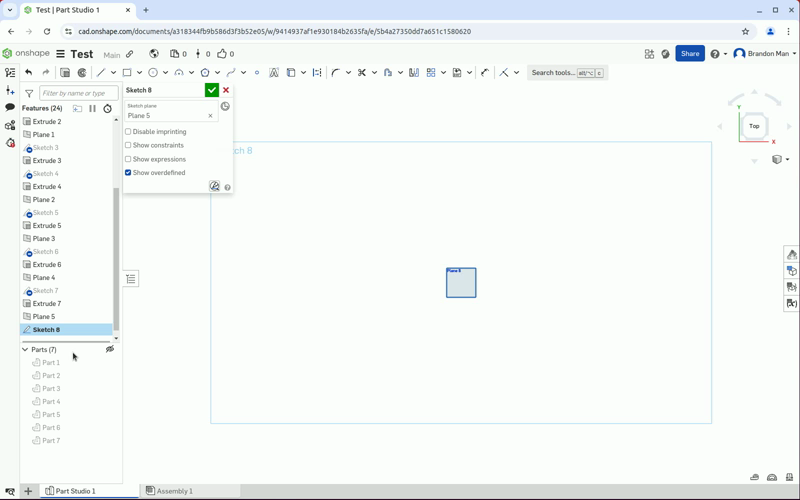
key(c)
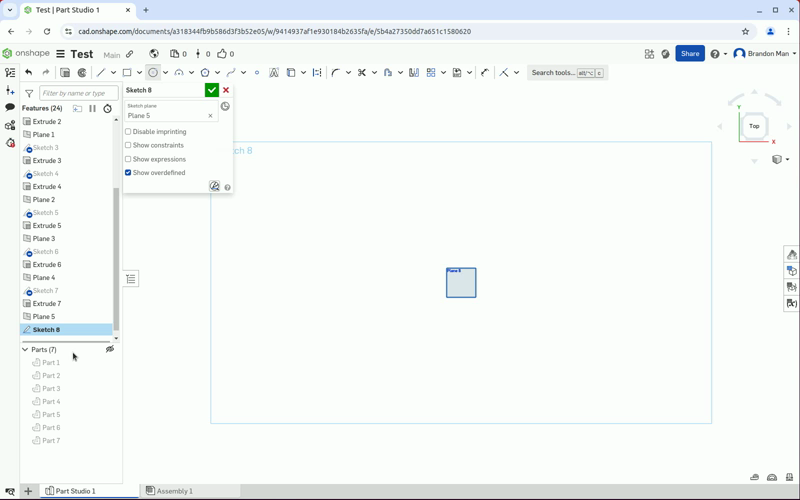
key_down(shift)
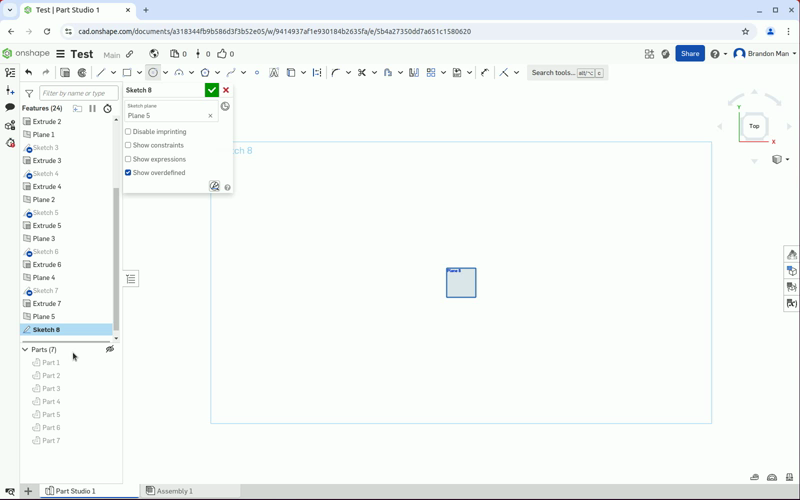
mouse_move(461, 282)
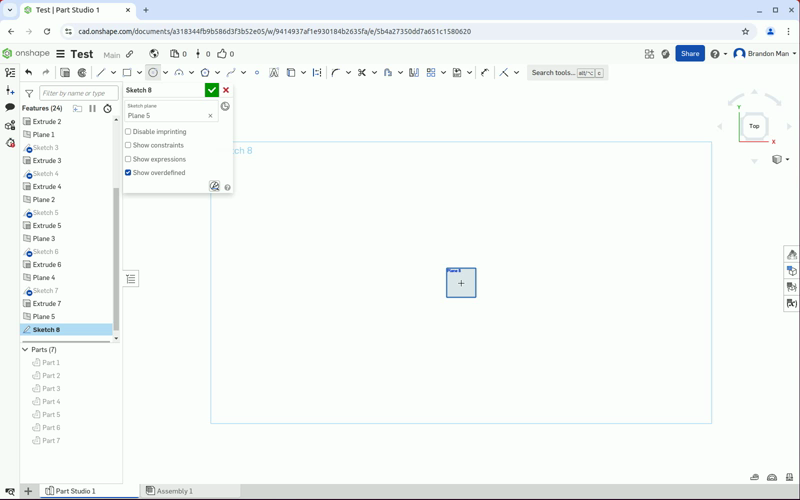
click(461, 282)
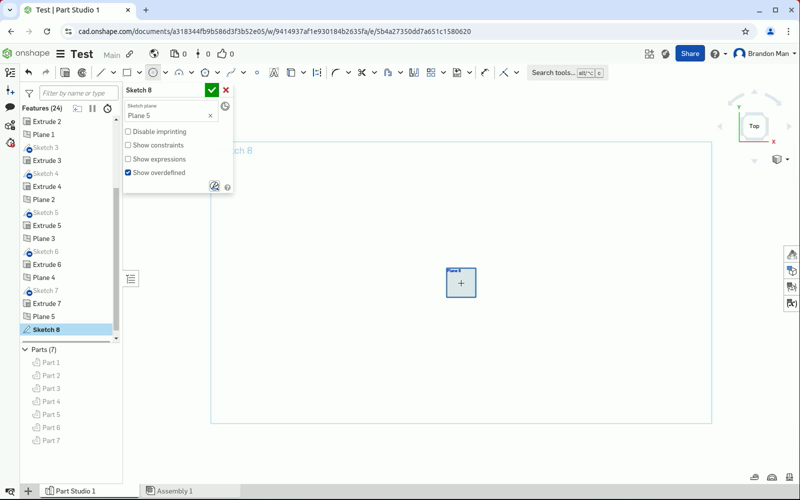
key_up(shift)
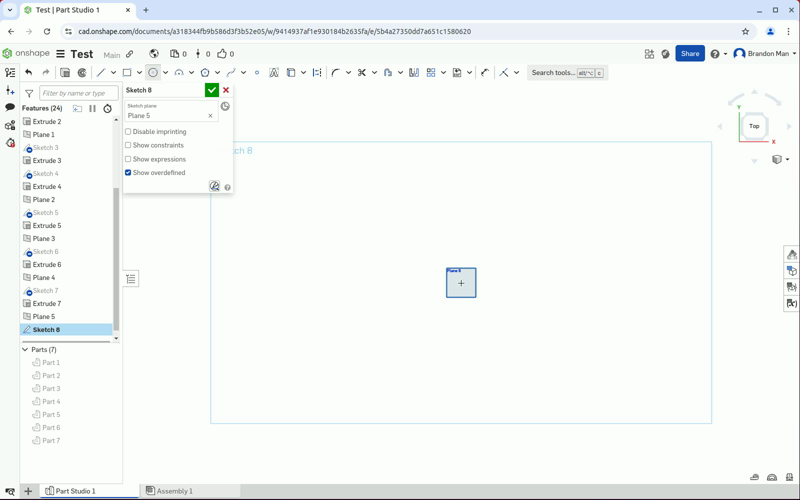
mouse_move(468, 282)
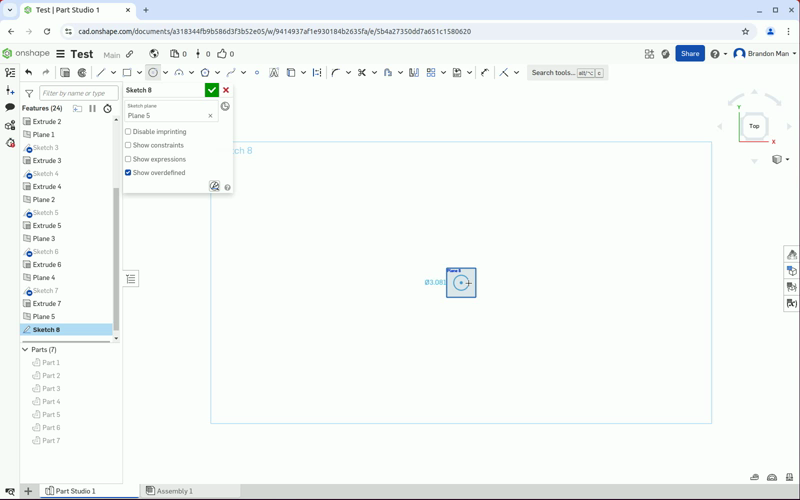
click(468, 282)
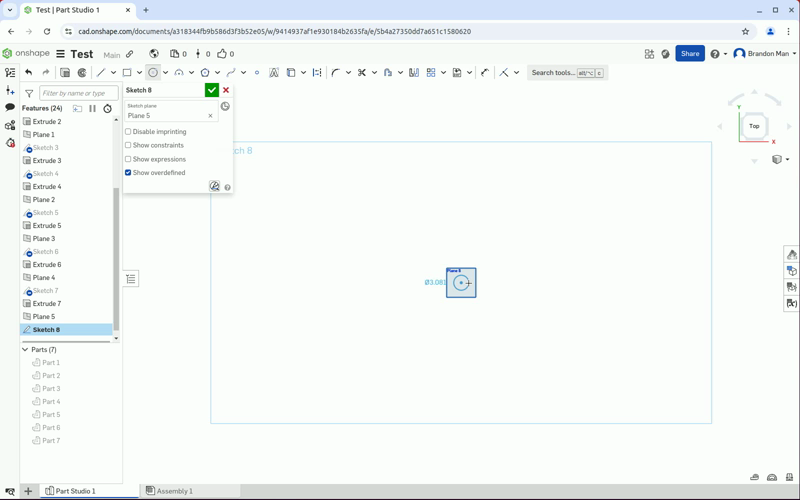
key(esc)
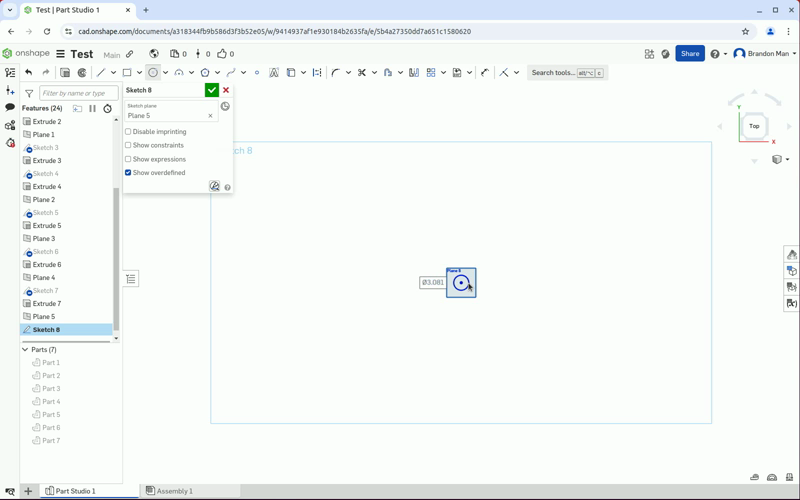
mouse_move(465, 286)
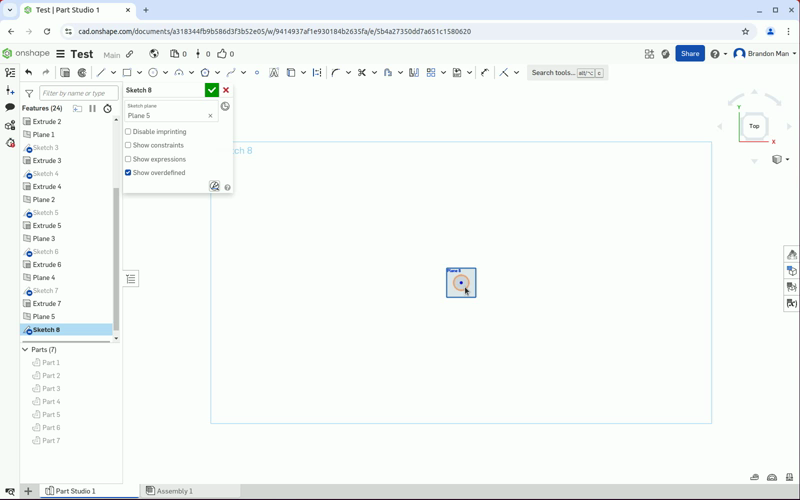
scroll(6)
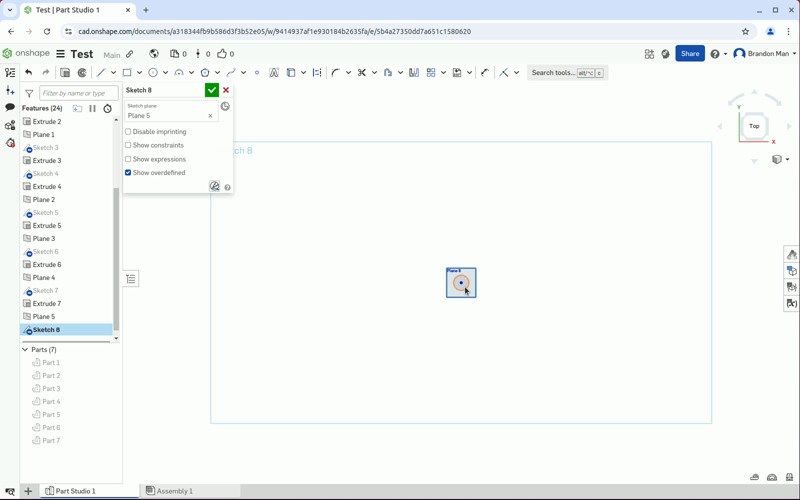
scroll(6)
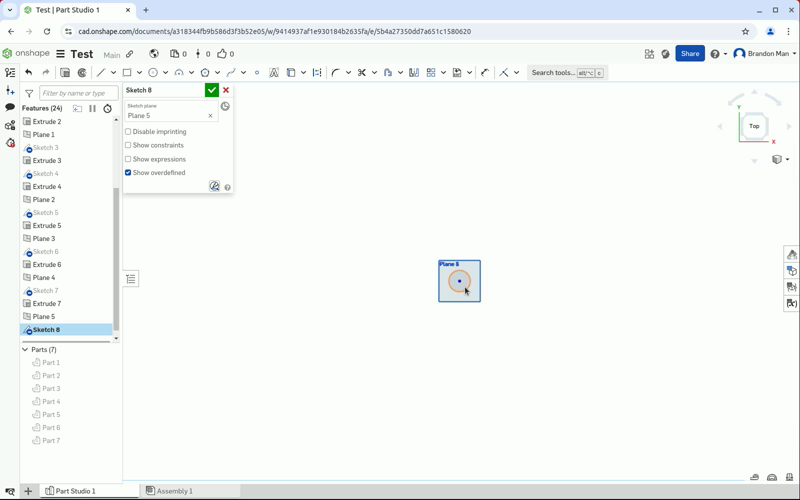
scroll(6)
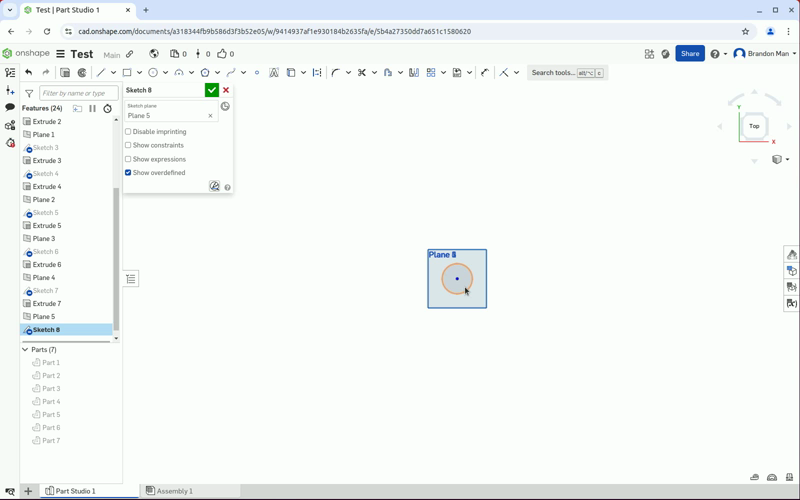
scroll(6)
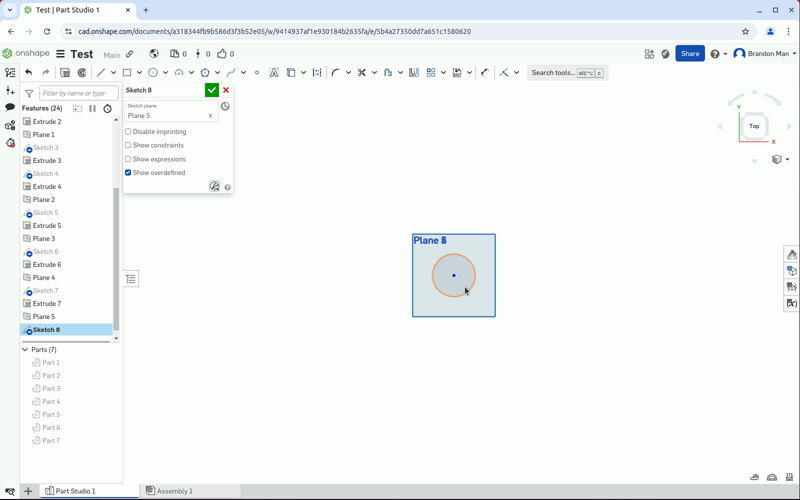
scroll(6)
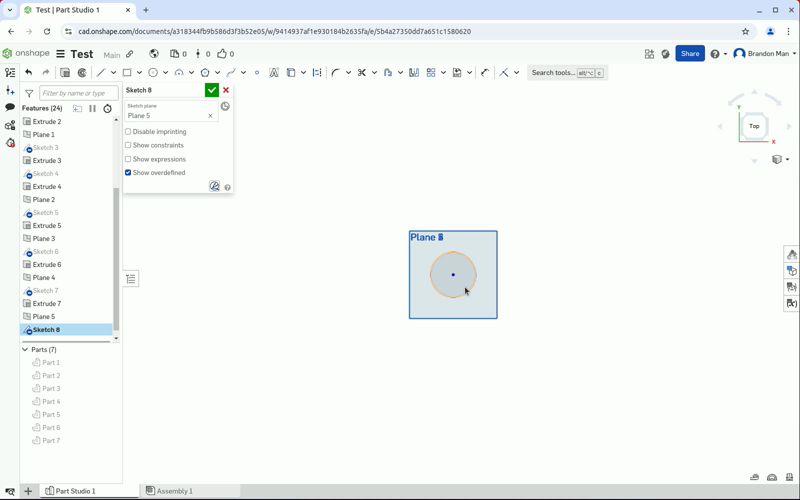
scroll(6)
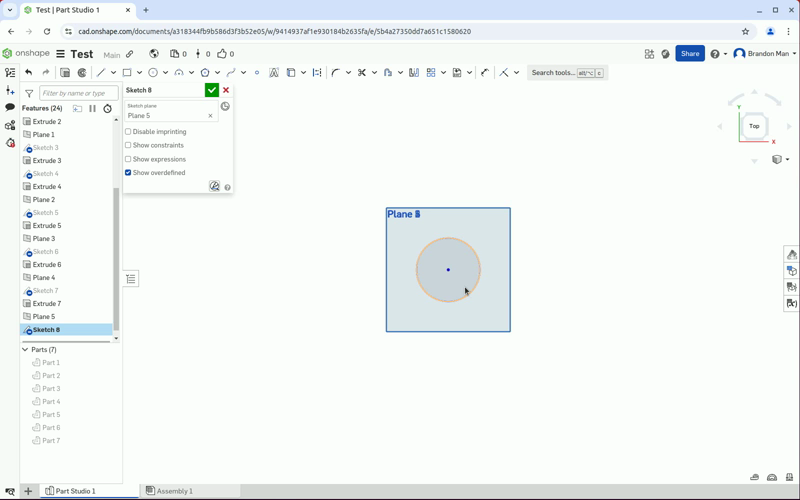
scroll(6)
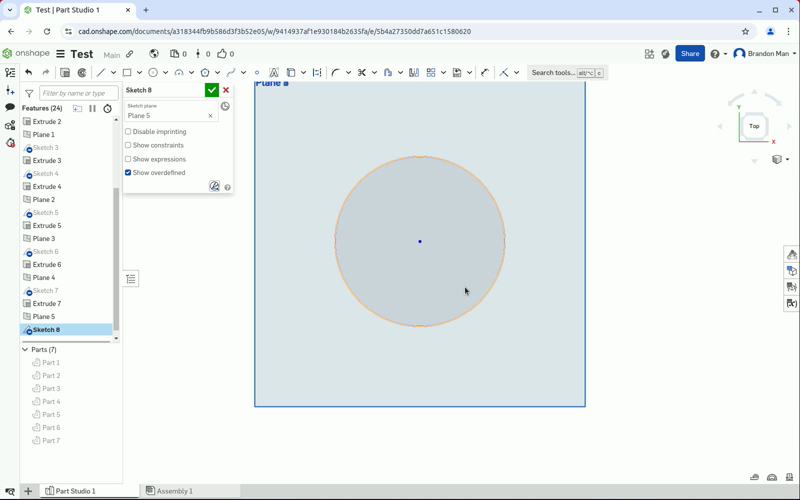
click(465, 286)
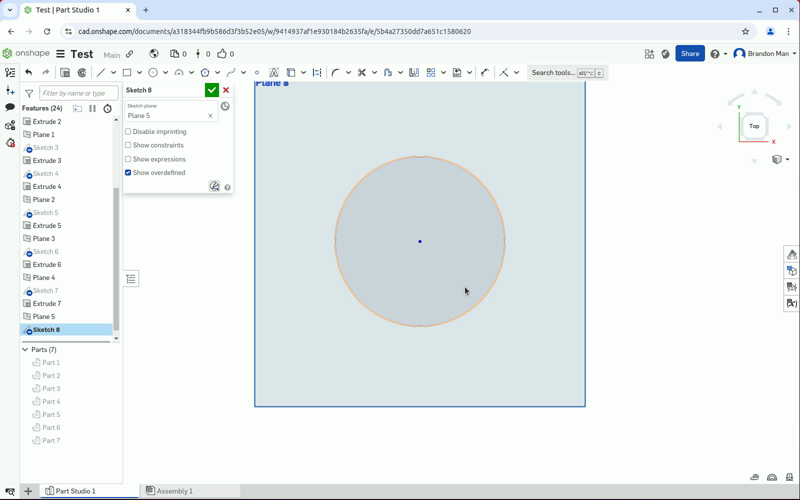
scroll(-6)
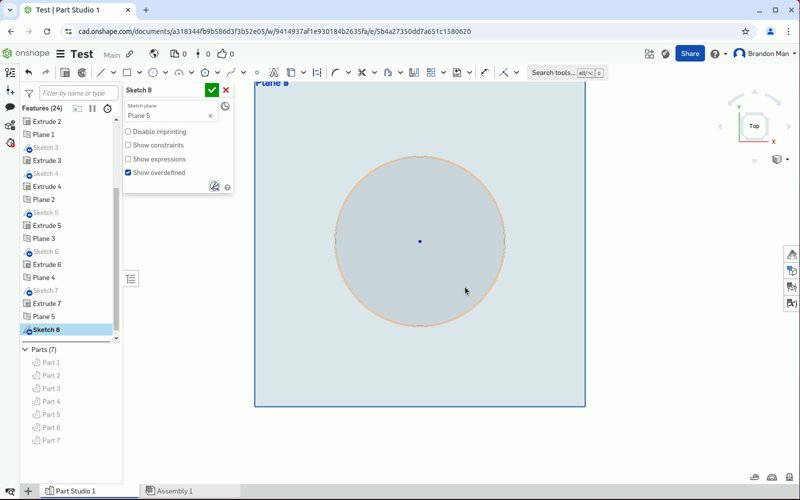
scroll(-6)
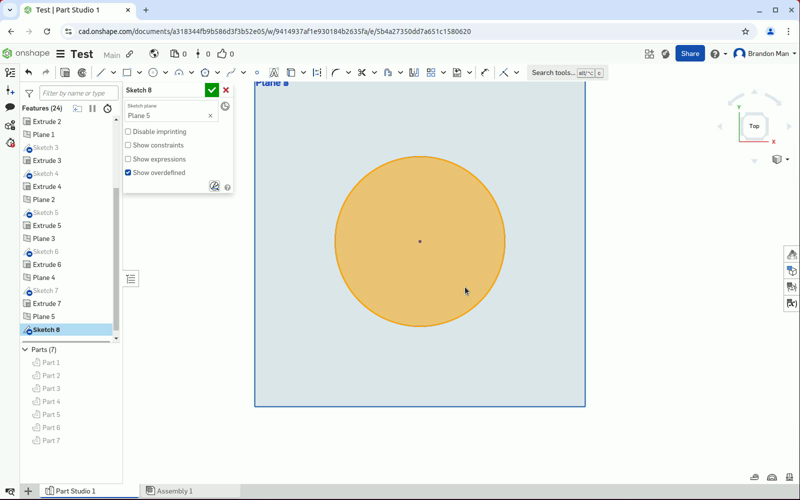
scroll(-6)
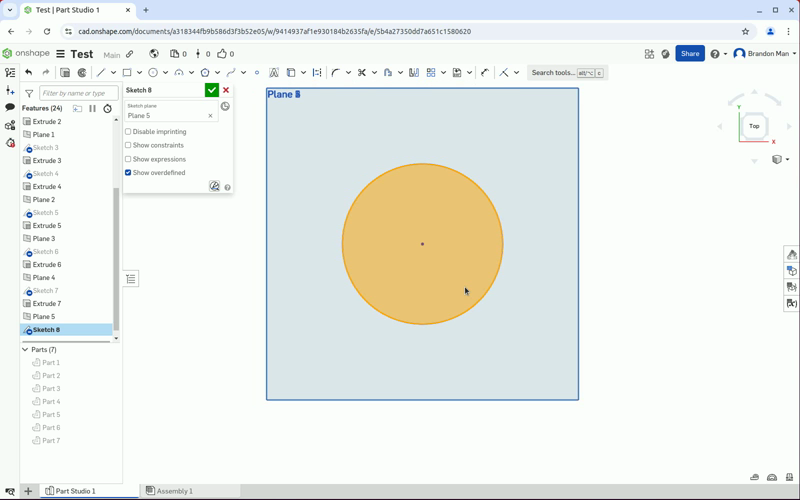
scroll(-6)
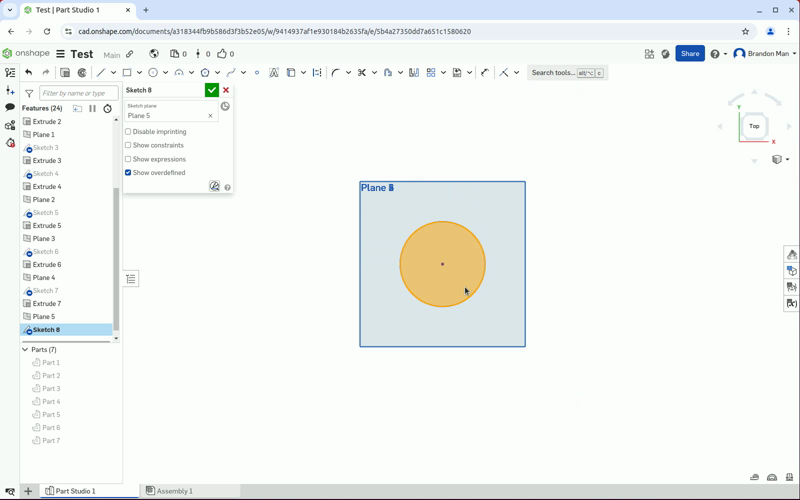
scroll(-6)
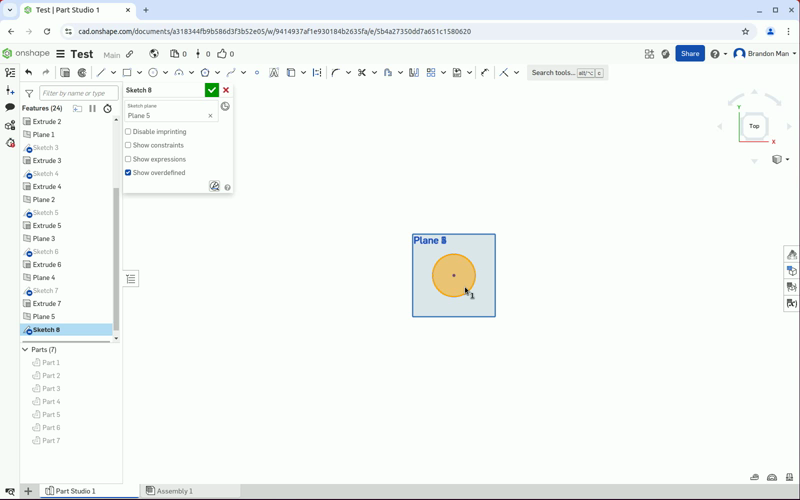
scroll(-6)
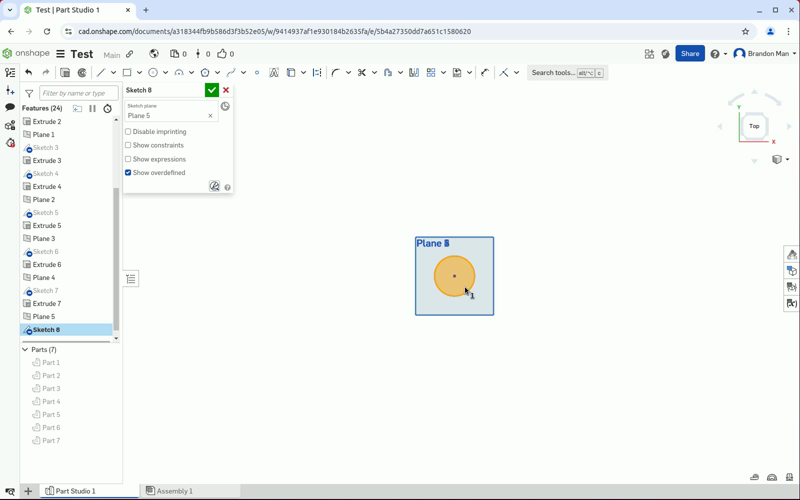
scroll(-6)
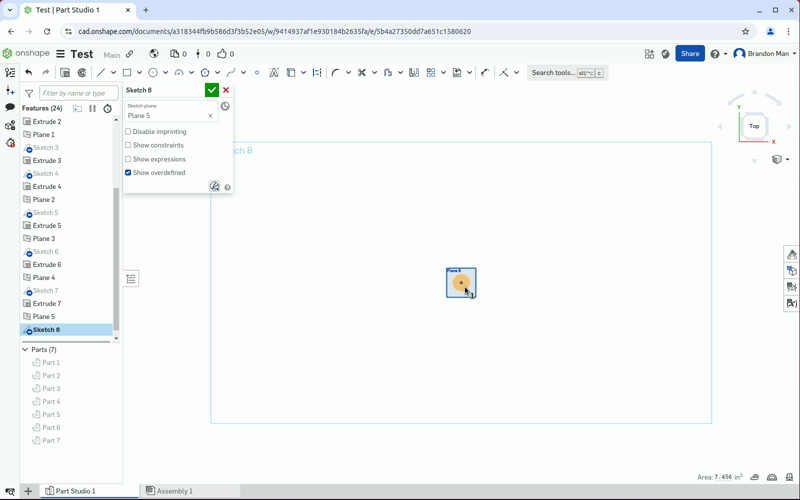
mouse_move(73, 352)
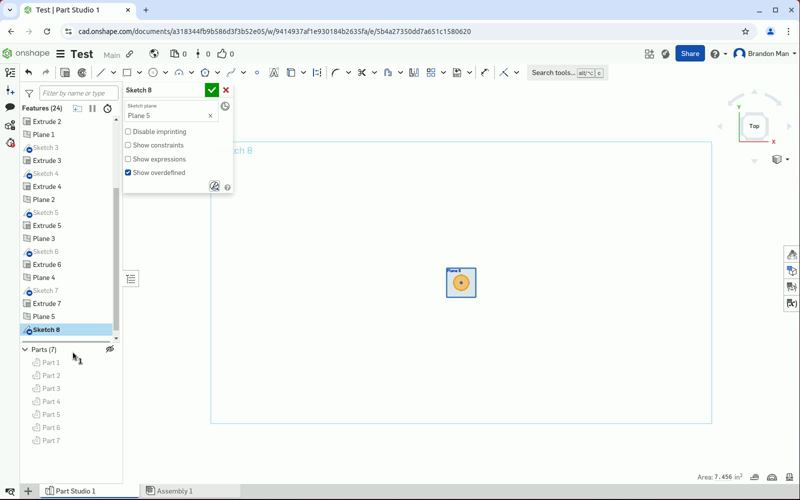
key(shift+y)
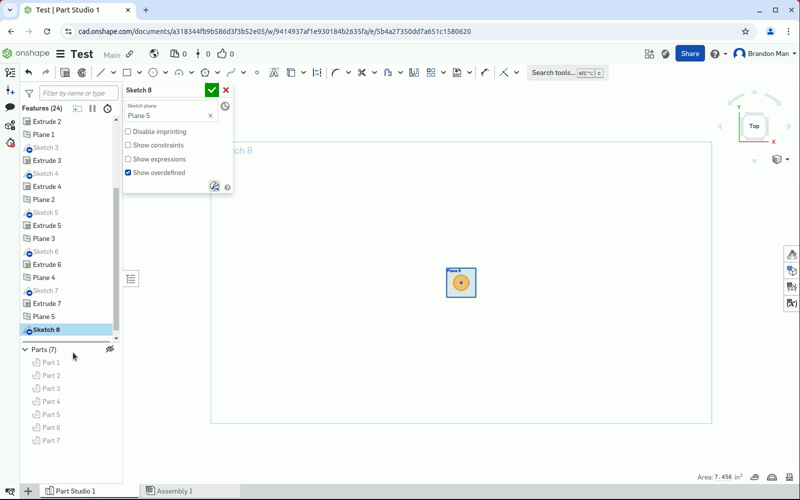
key(shift+e)
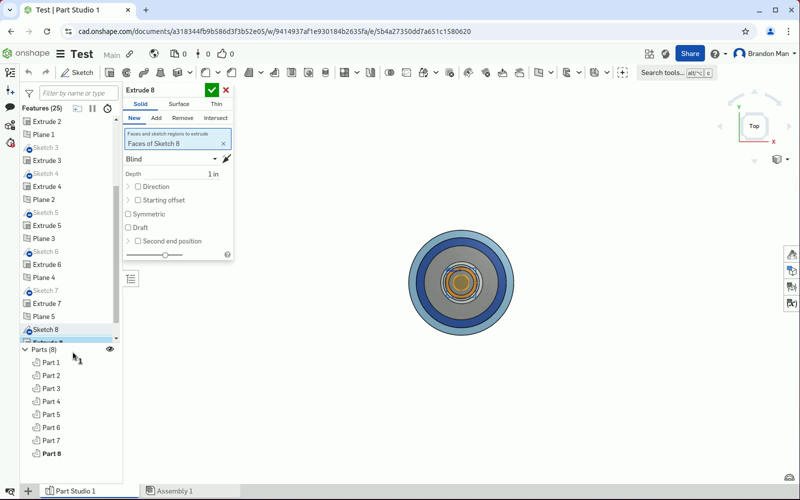
mouse_move(143, 106)
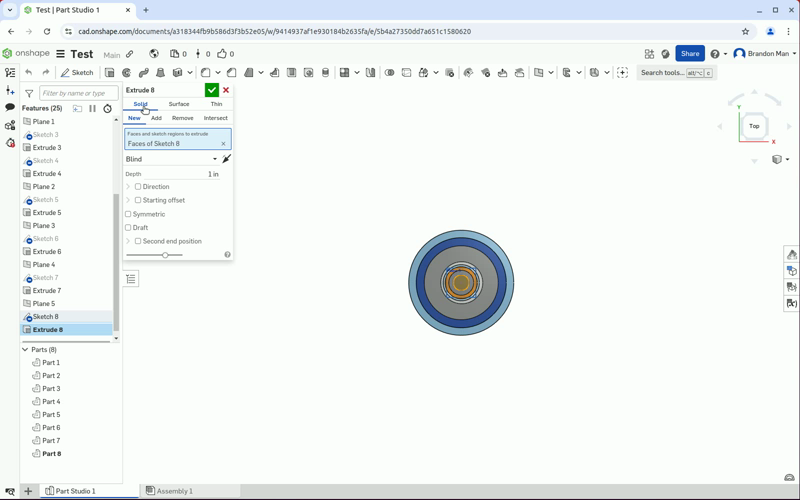
click(143, 106)
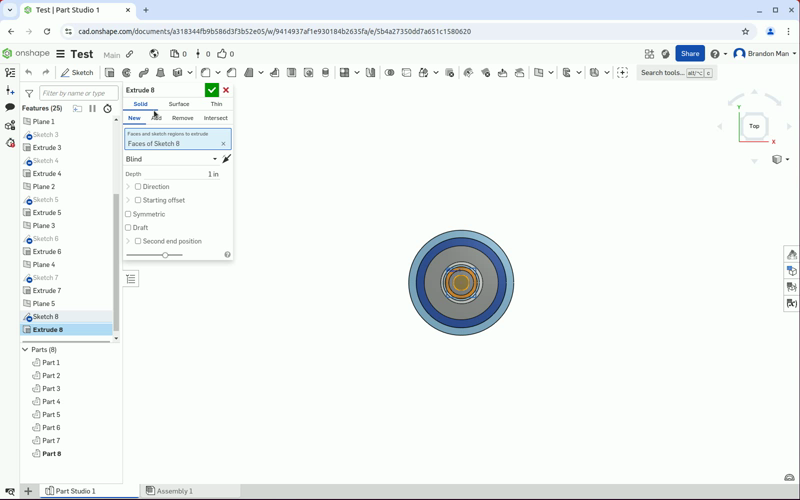
mouse_move(186, 120)
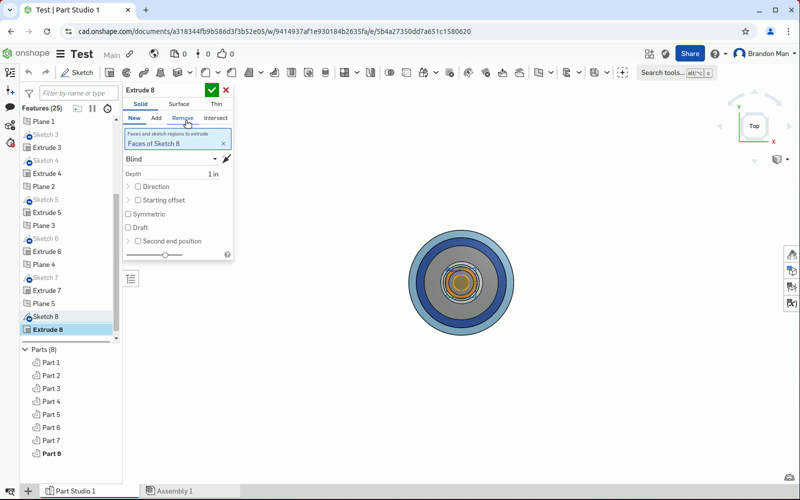
click(186, 120)
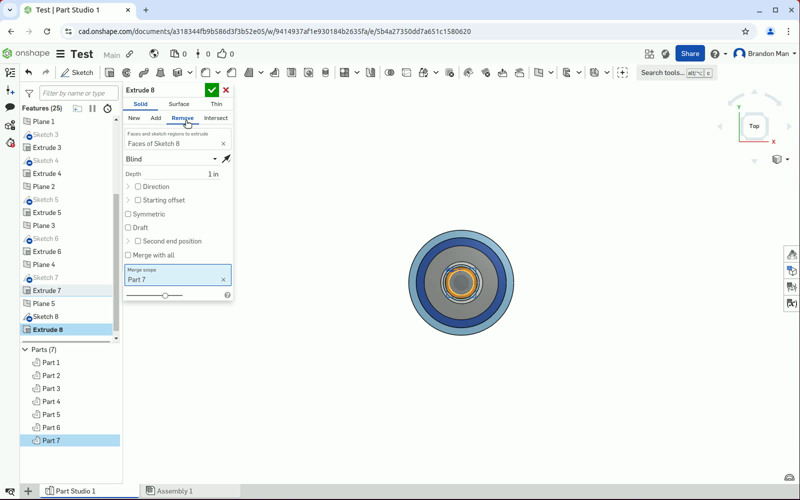
key(tab, 4)
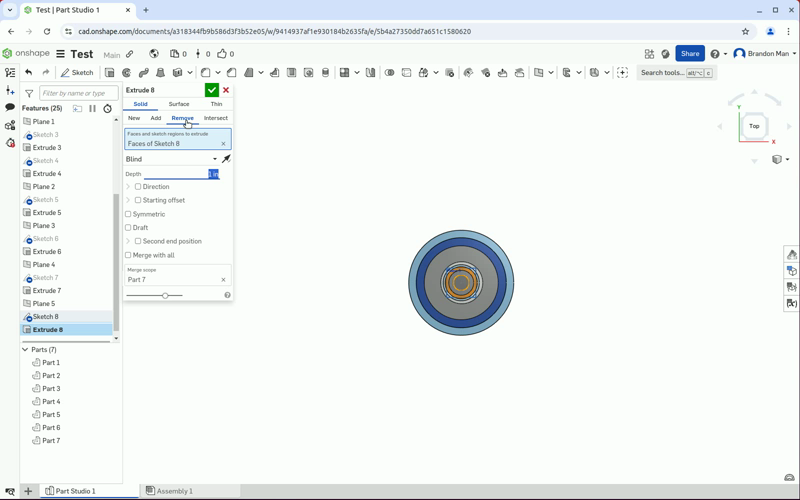
text(30.811)
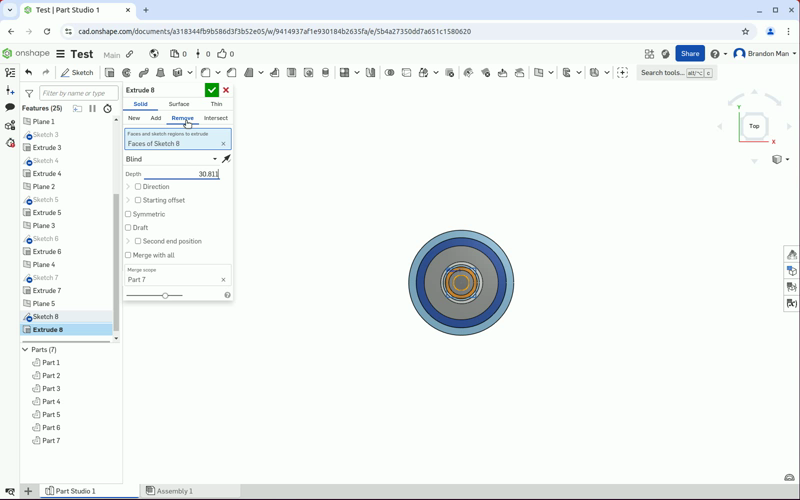
key(tab, 6)
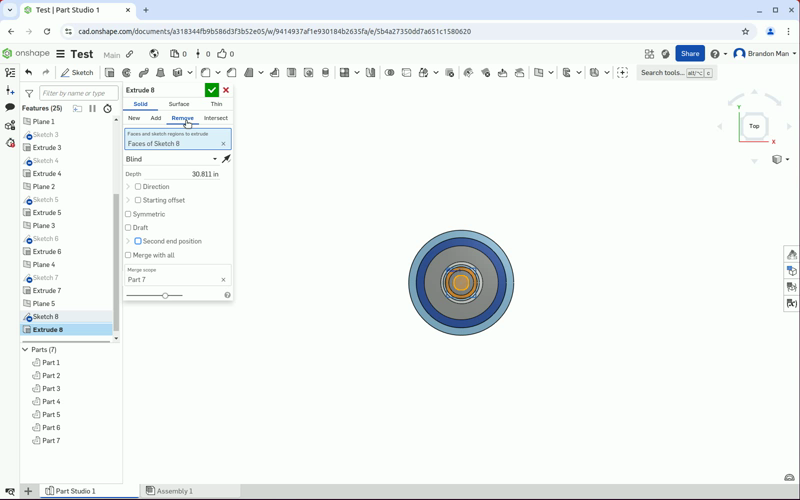
key(space)
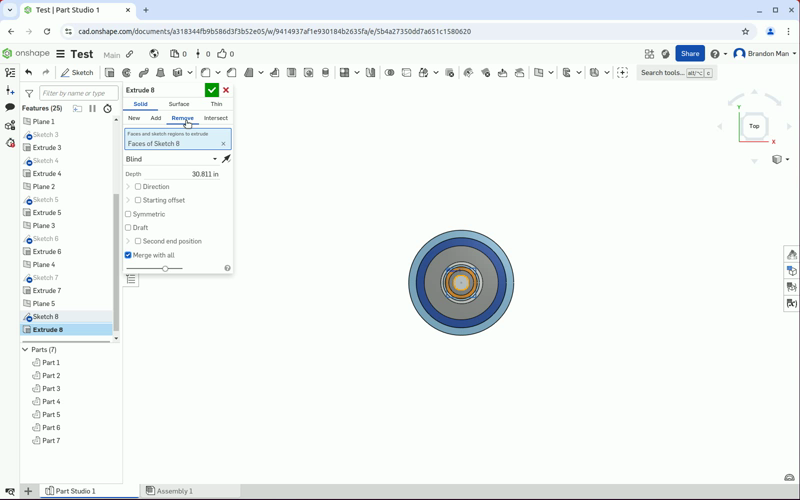
key(enter)
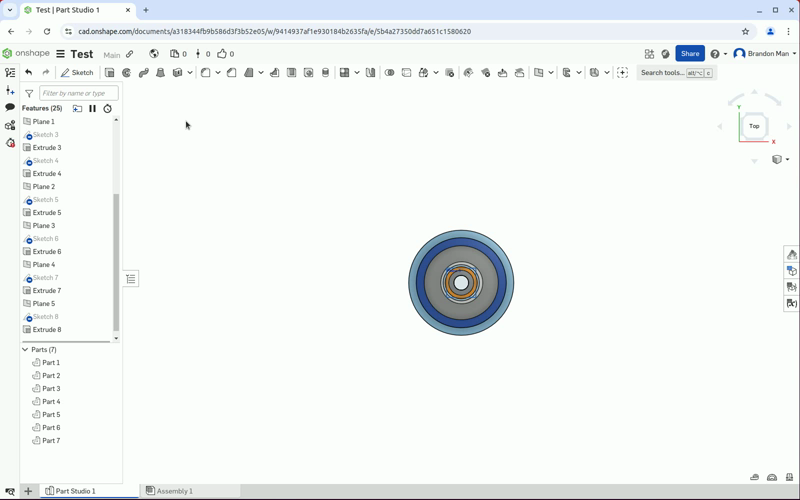
key(shift+h)
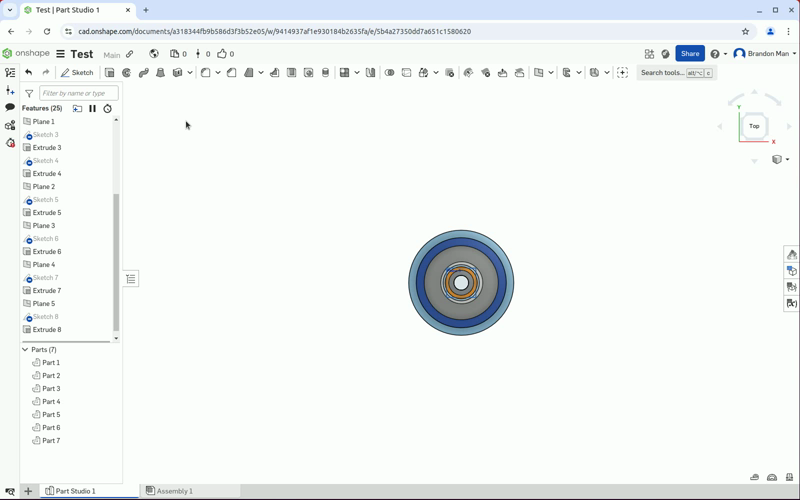
key(shift+h)
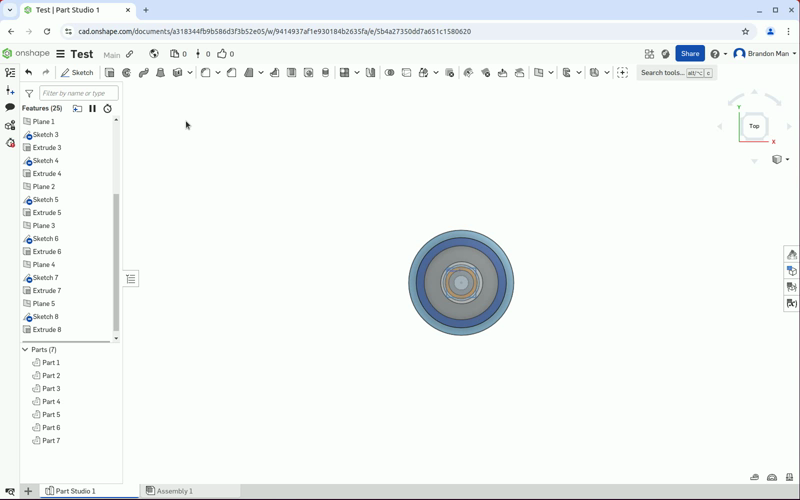
key(shift+7)
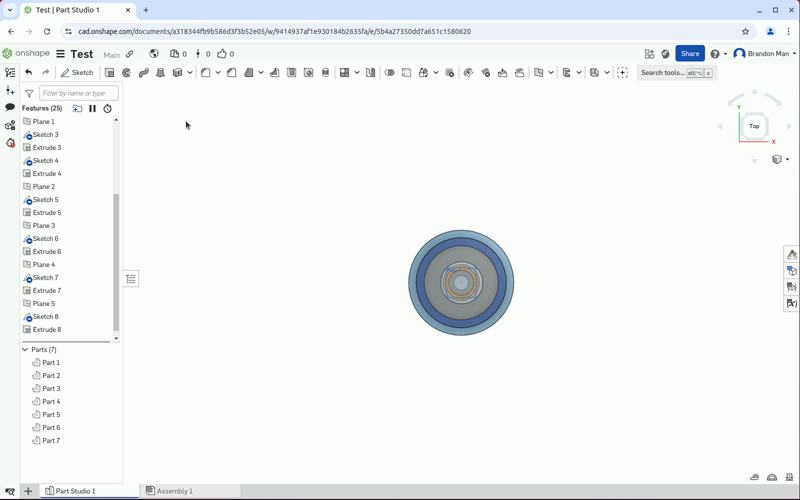
key(up, 3)
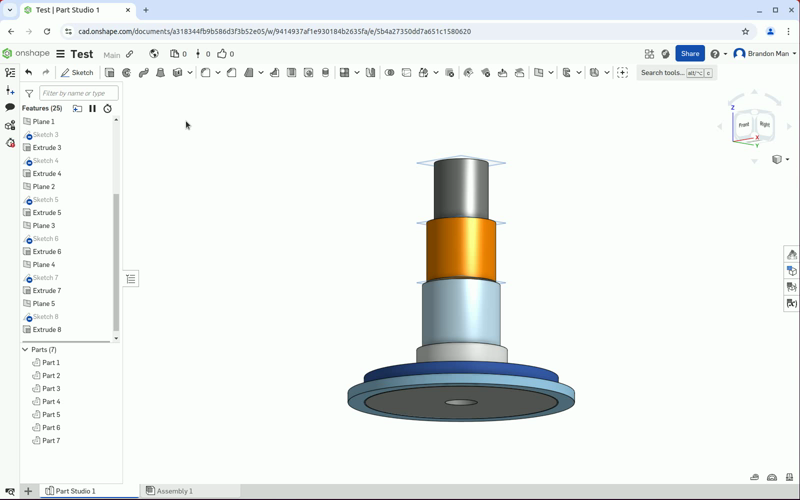
key(left, 3)
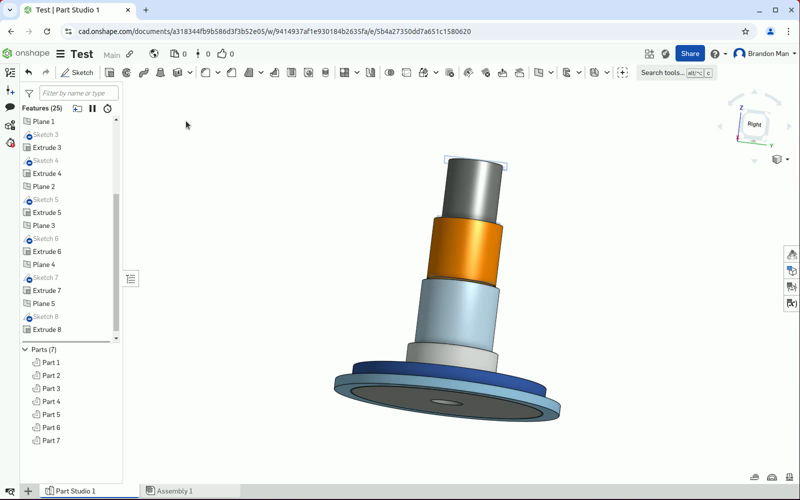
key(right, 3)
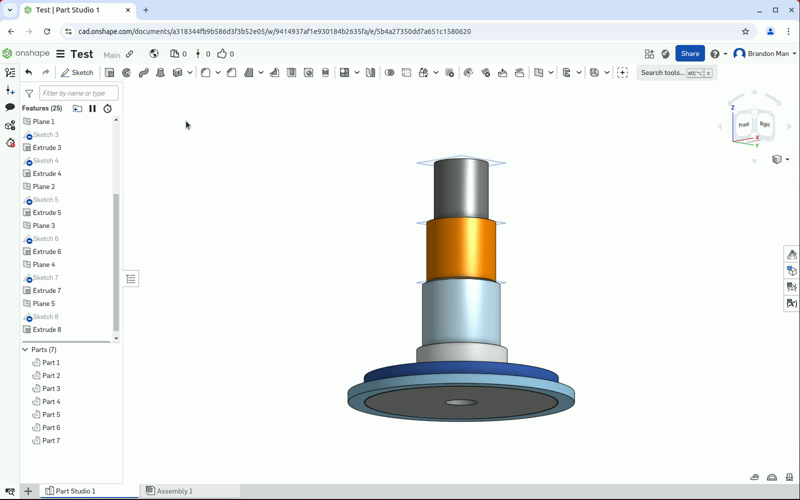
key(down, 3)
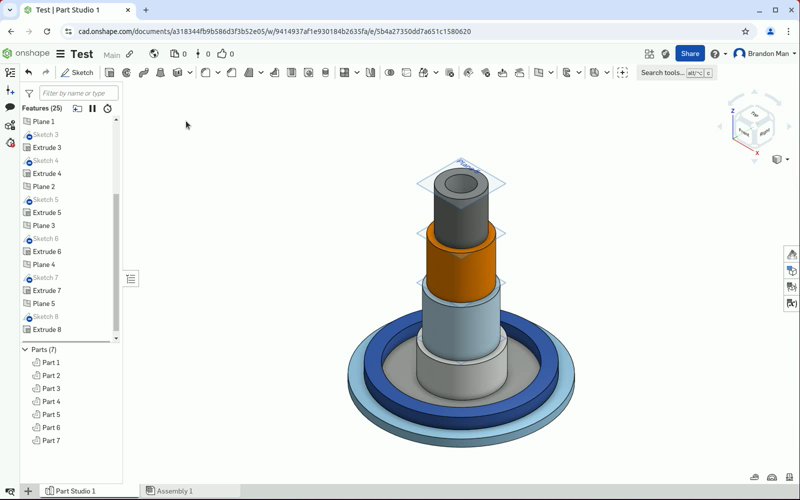
mouse_move(69, 72)
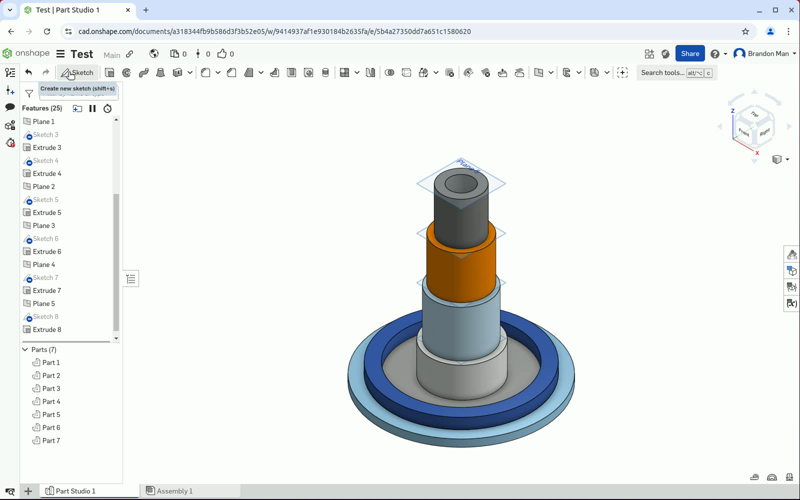
click(69, 72)